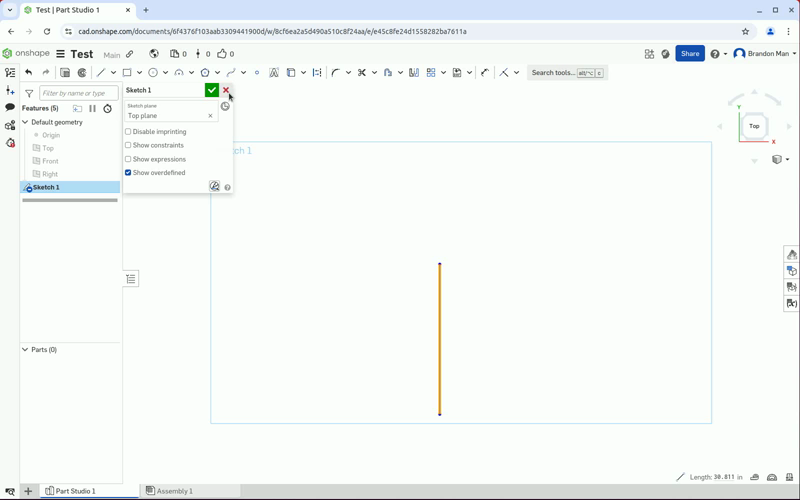
key(shift+h)
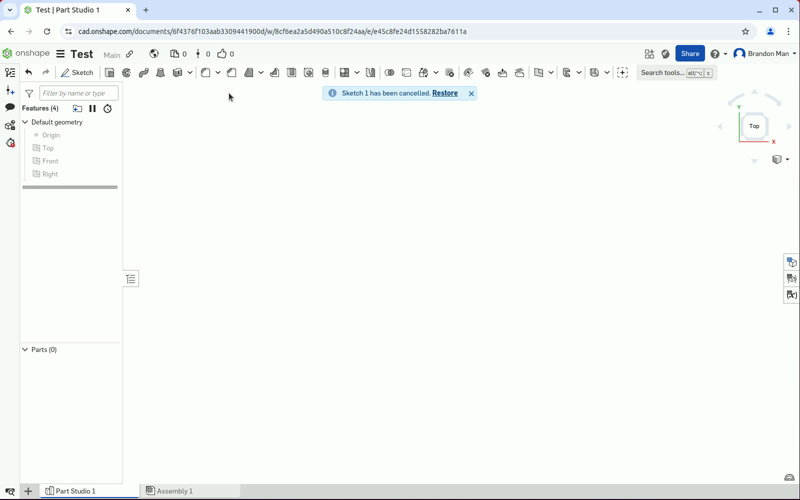
mouse_move(73, 352)
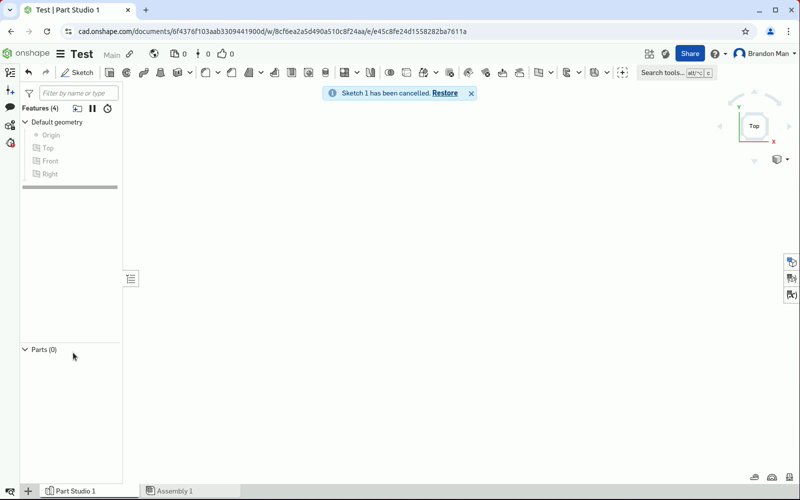
key(y)
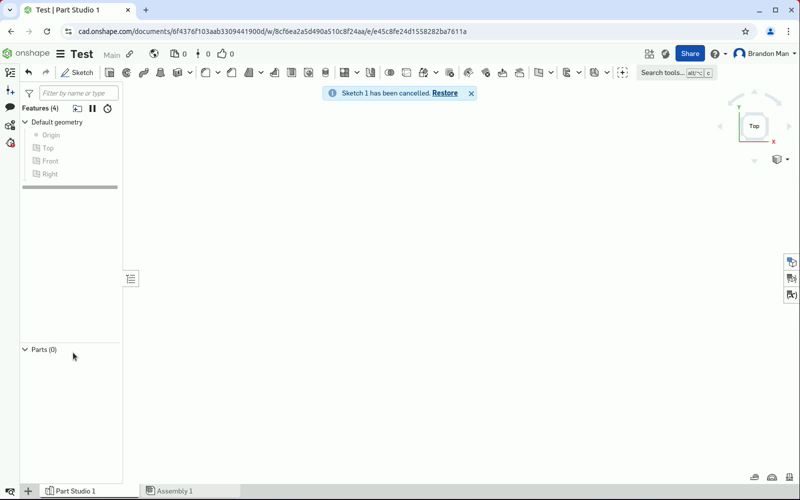
key(shift+p)
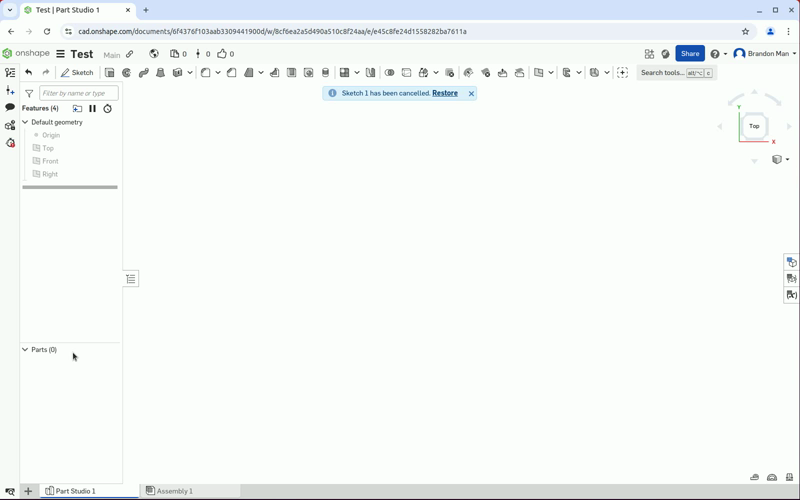
key(space)
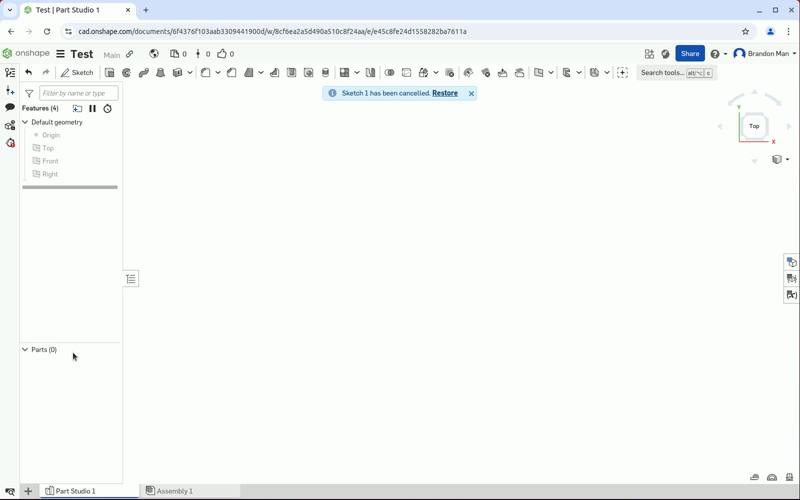
key_down(shift)
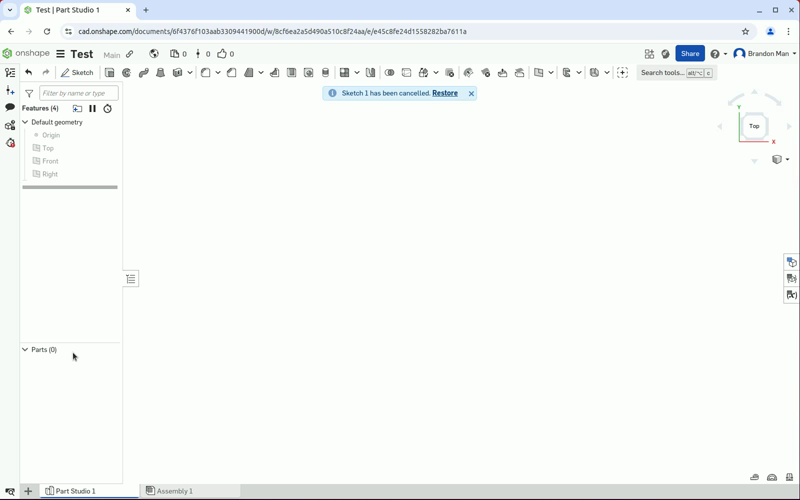
key(up)
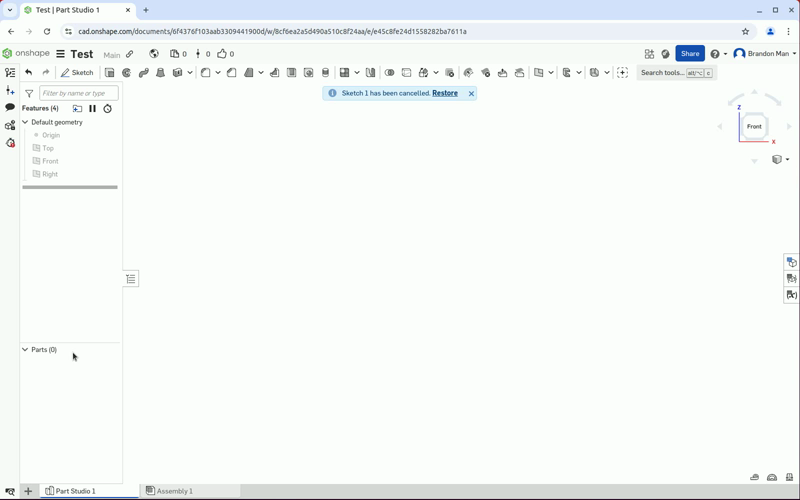
key_up(shift)
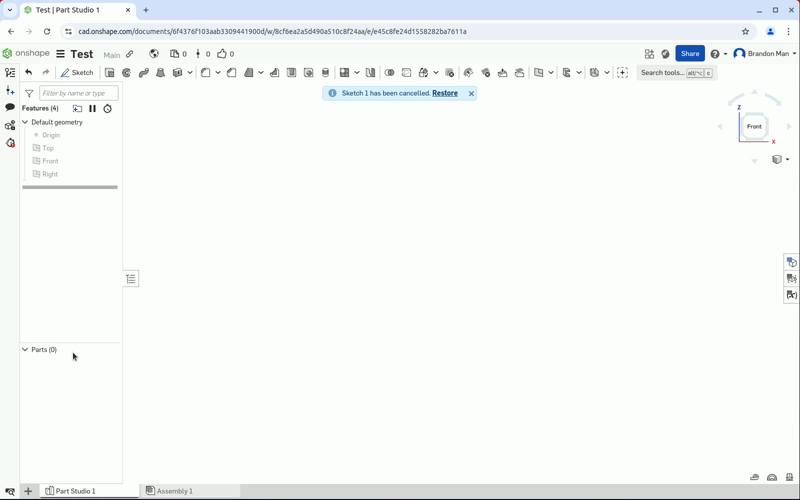
mouse_move(73, 352)
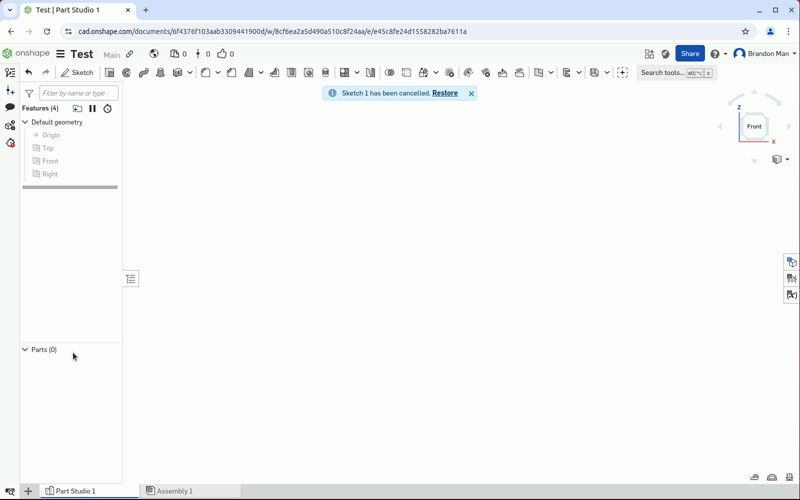
key(shift+y)
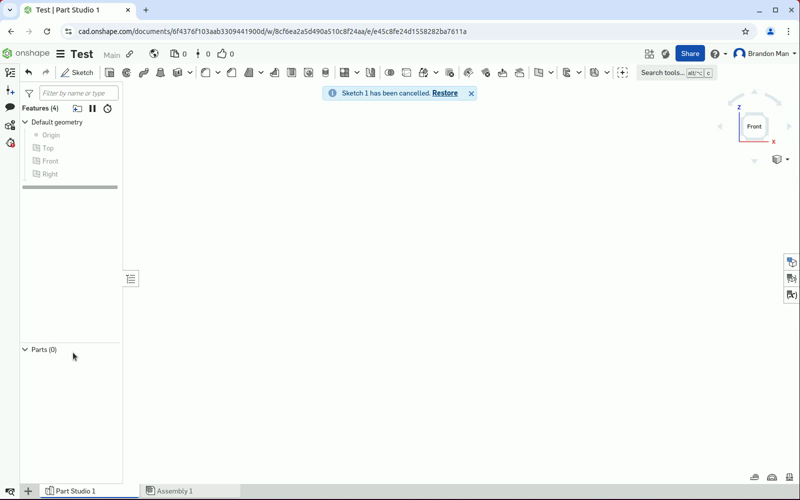
key(shift+s)
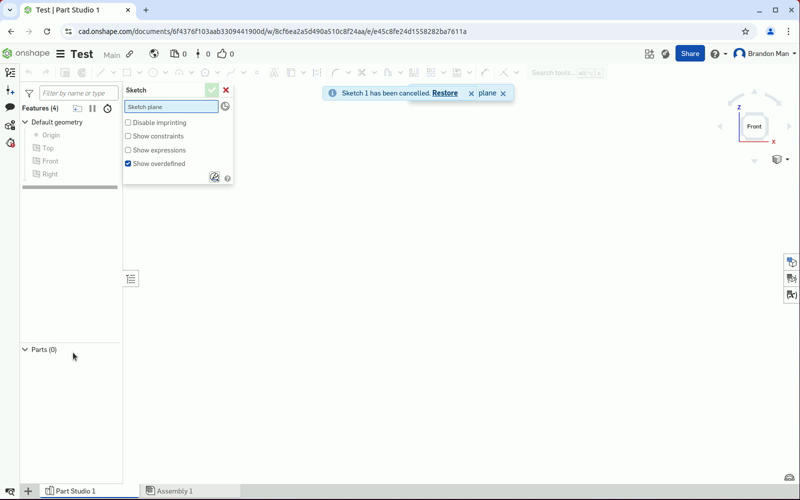
mouse_move(73, 163)
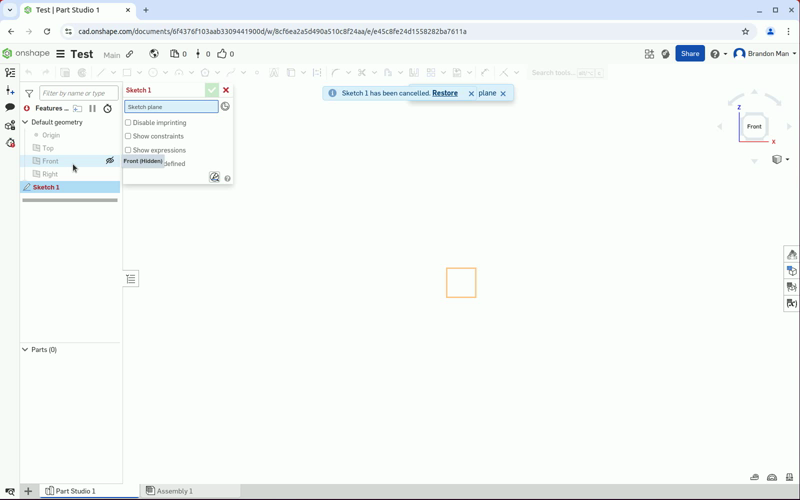
click(73, 163)
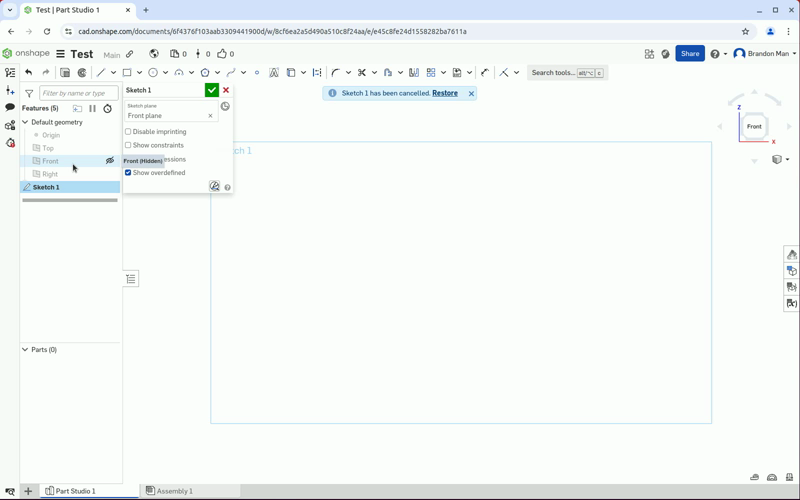
mouse_move(73, 352)
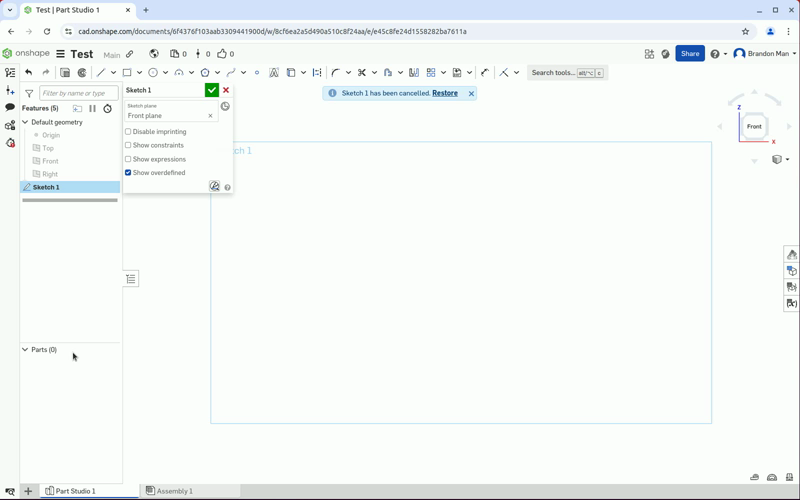
key(y)
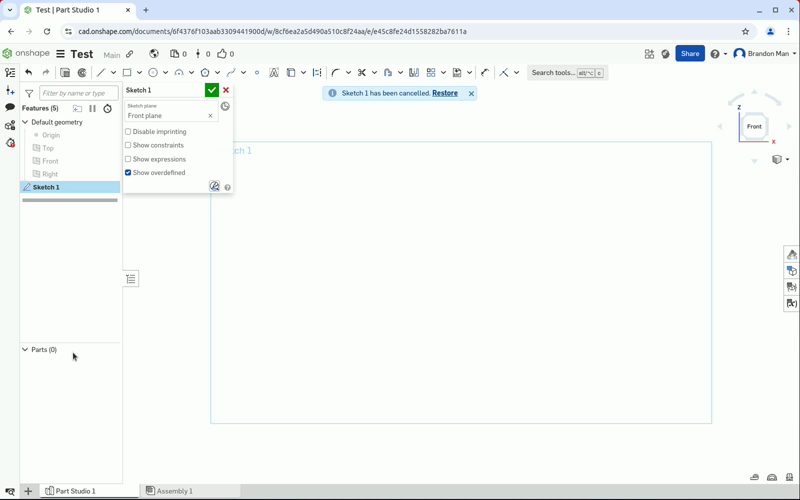
key(l)
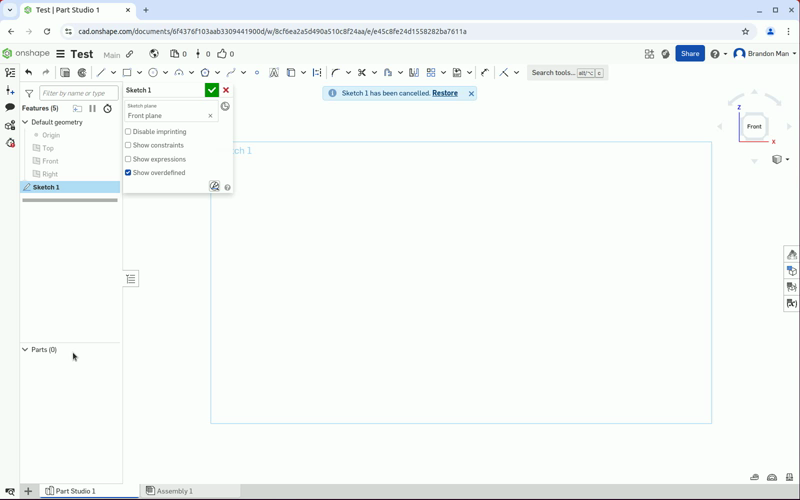
key_down(shift)
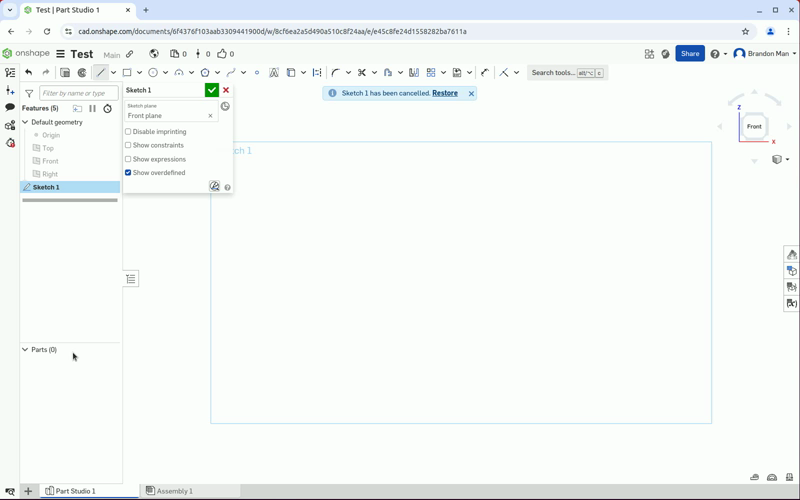
mouse_move(348, 282)
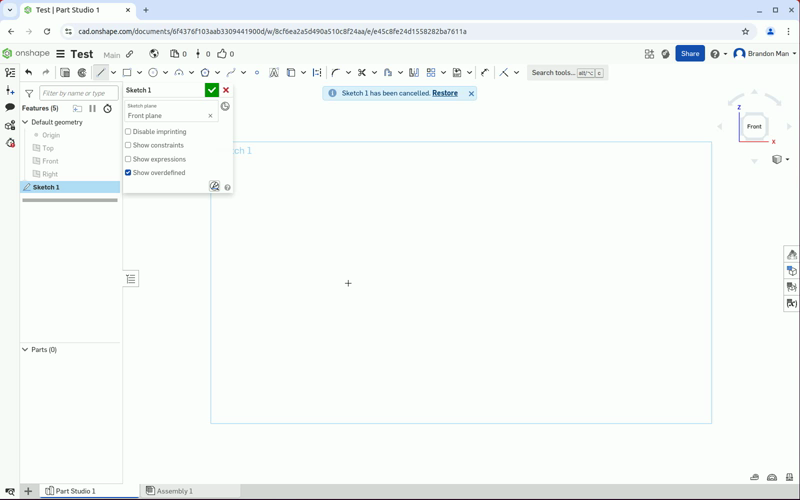
click(348, 282)
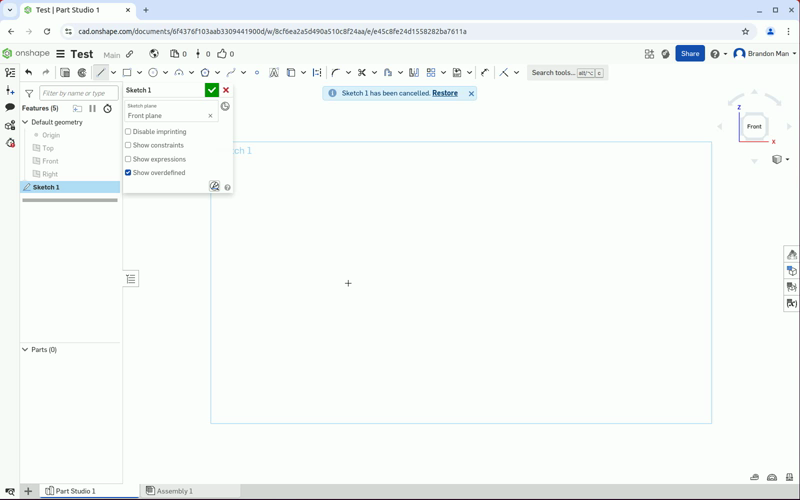
key_up(shift)
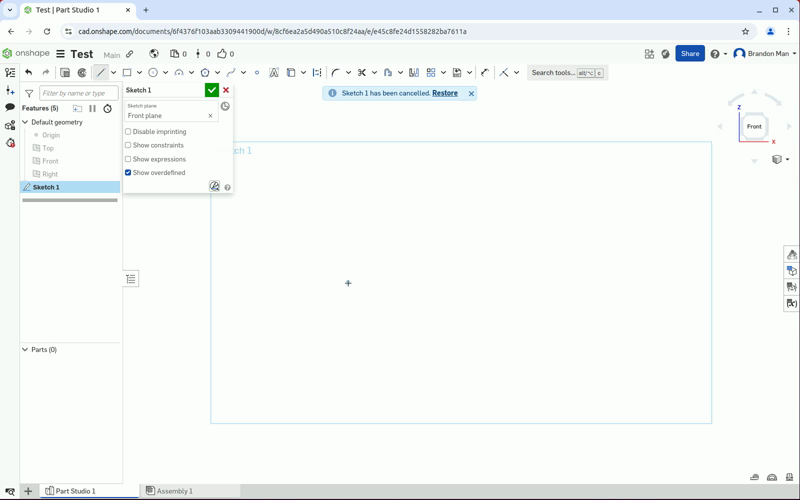
key_down(shift)
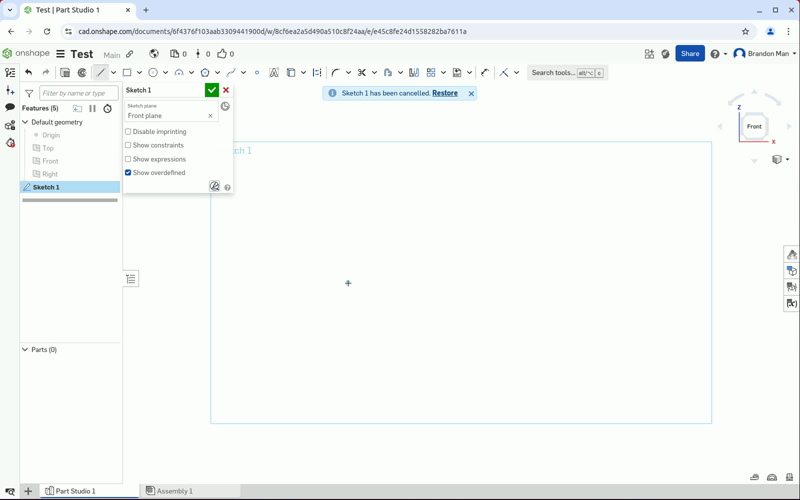
mouse_move(378, 282)
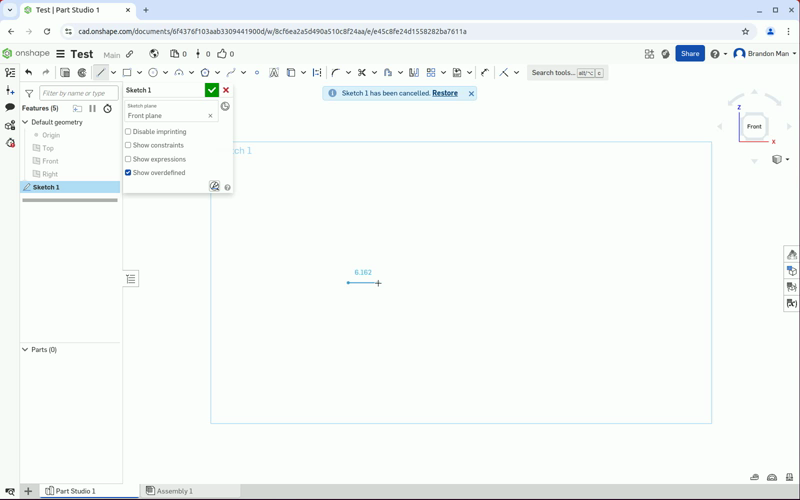
mouse_move(374, 282)
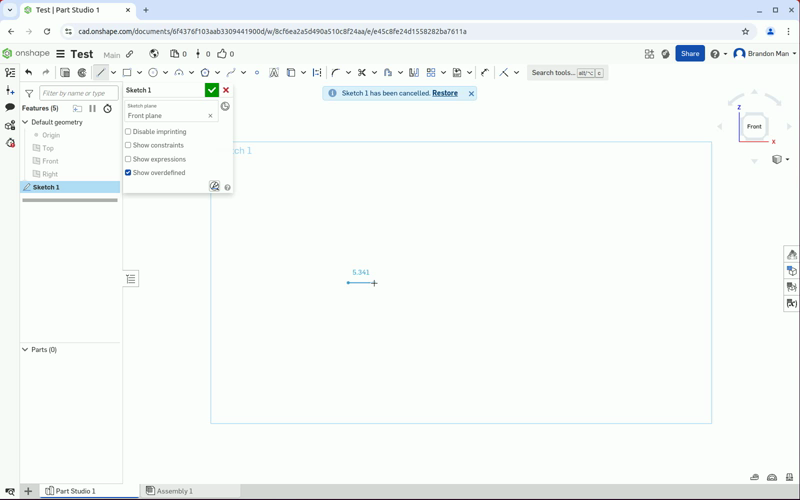
click(374, 282)
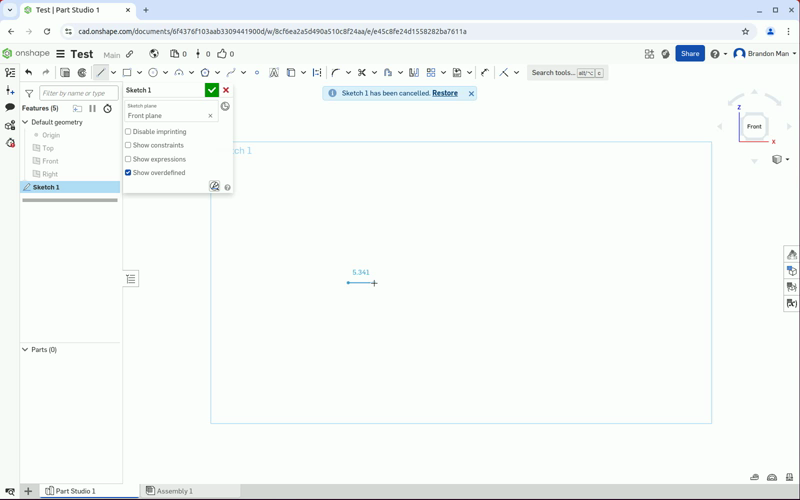
key_up(shift)
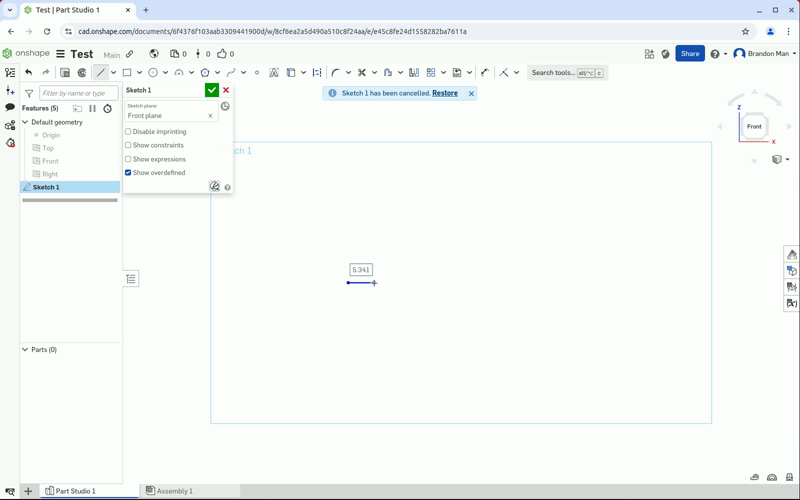
key_down(shift)
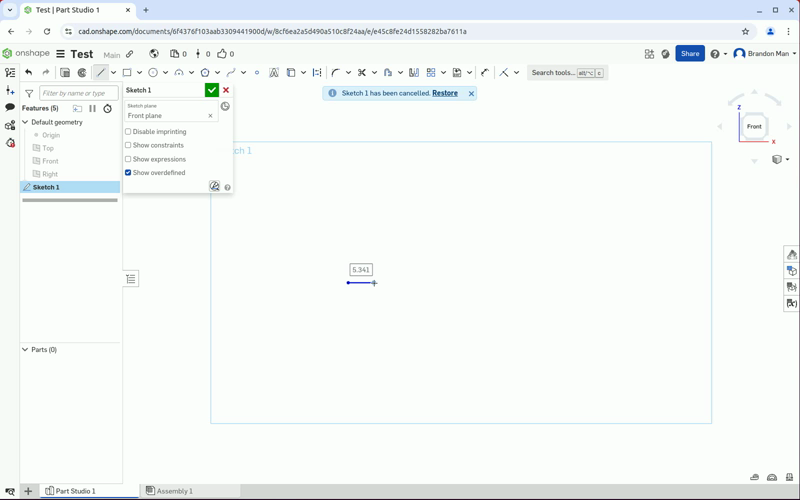
mouse_move(383, 205)
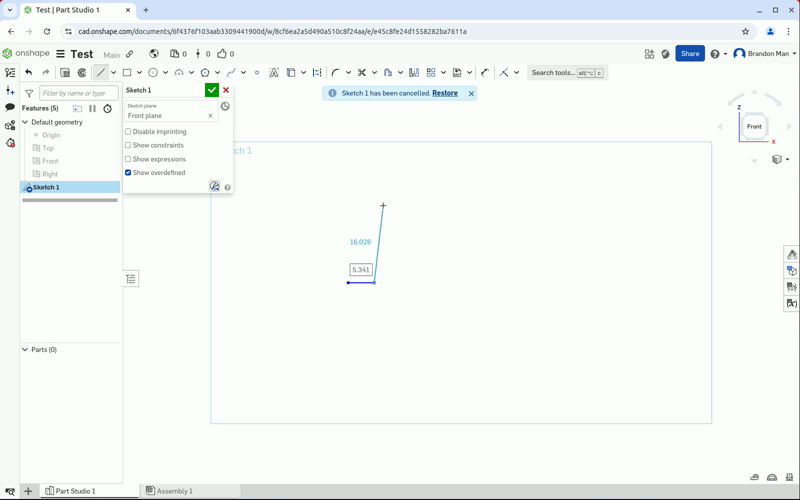
click(383, 205)
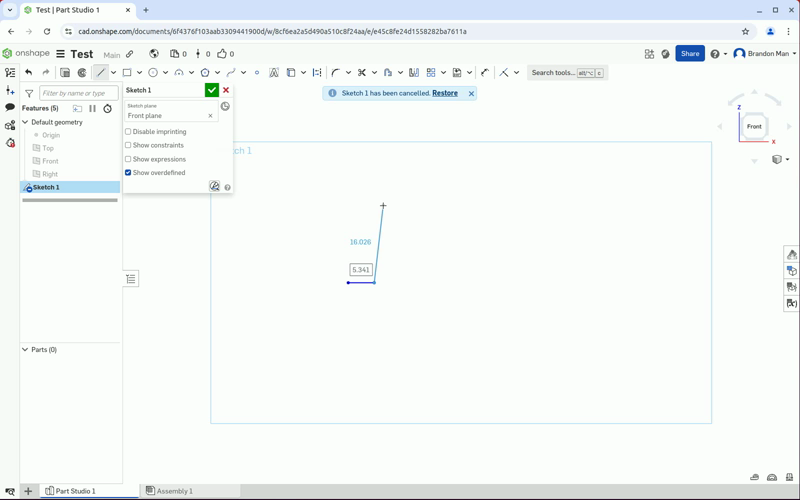
key_up(shift)
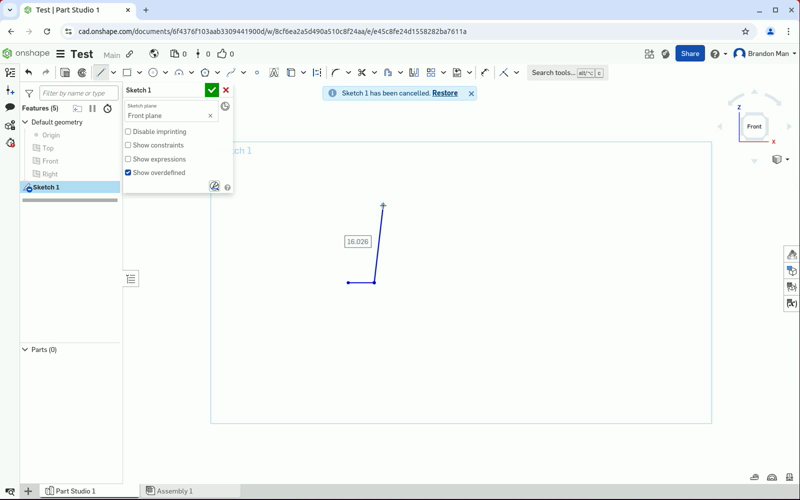
key_down(shift)
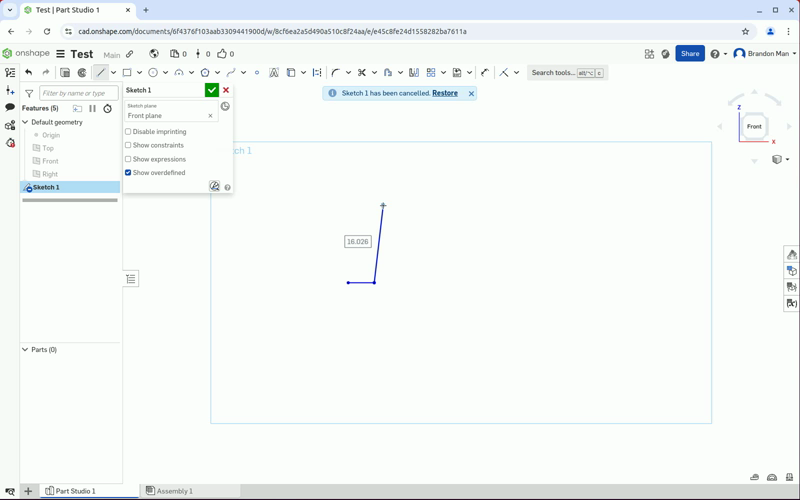
mouse_move(348, 282)
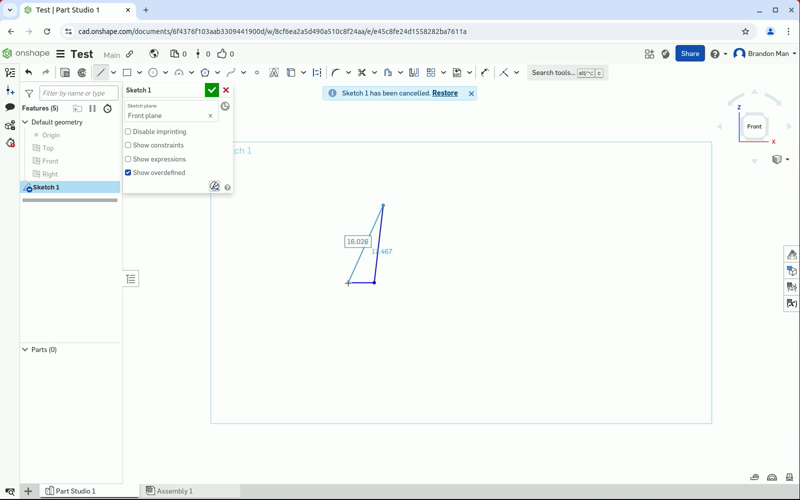
key_up(shift)
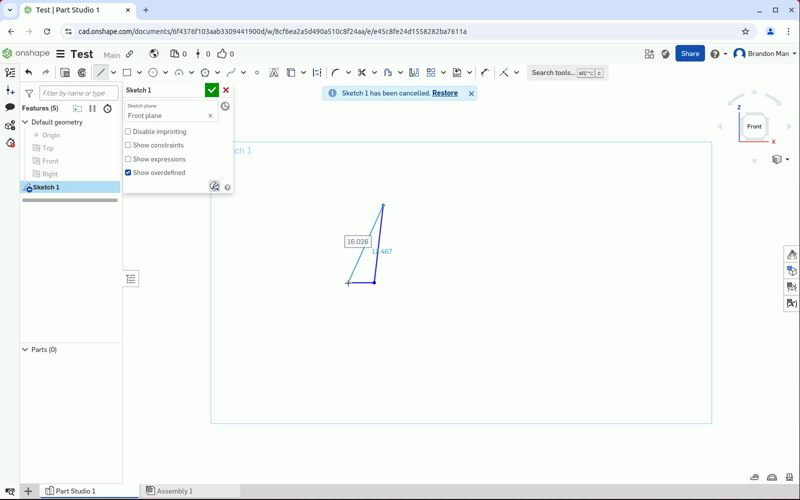
click(348, 282)
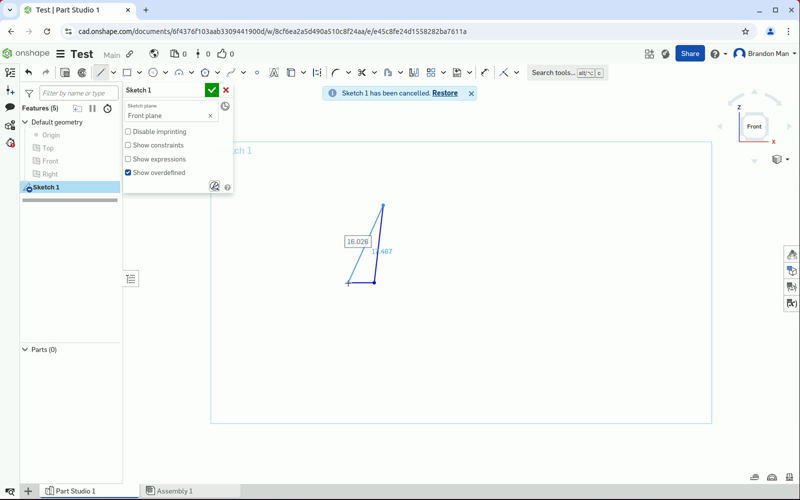
key(esc)
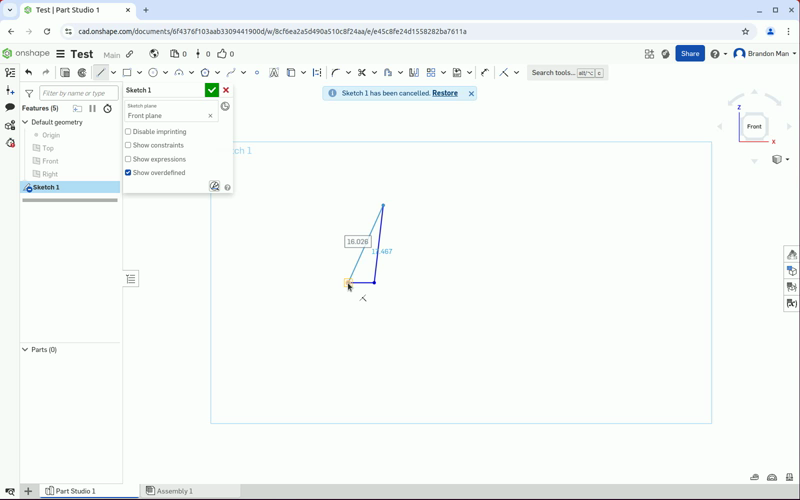
mouse_move(373, 230)
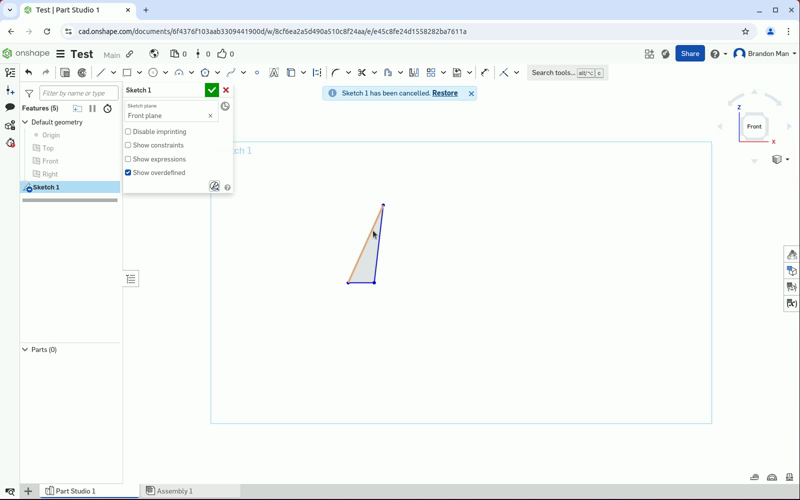
scroll(6)
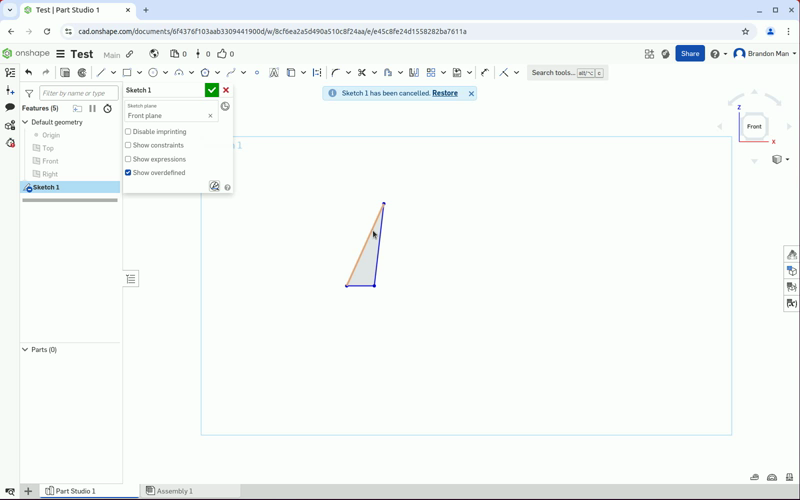
scroll(6)
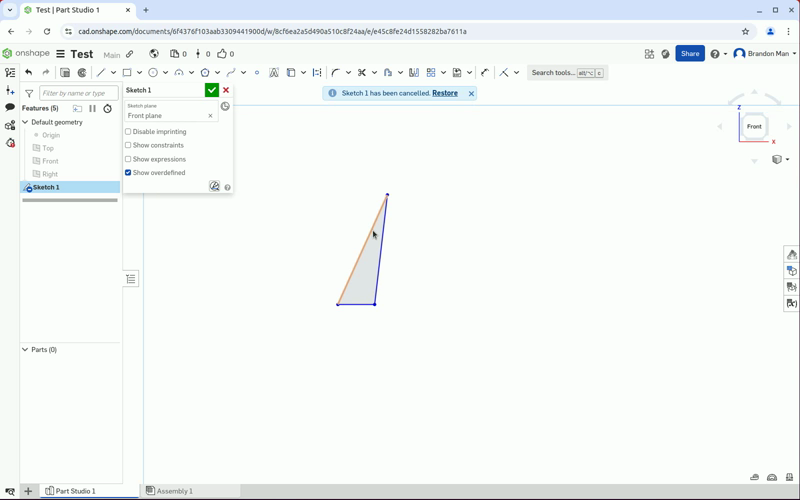
scroll(6)
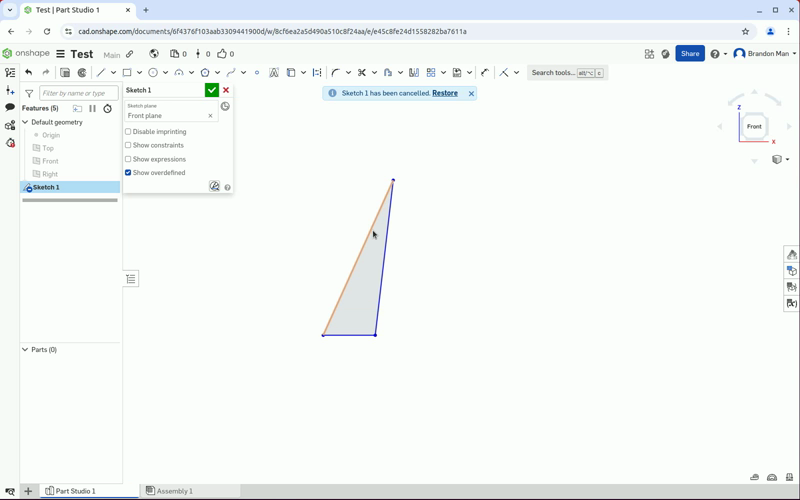
scroll(6)
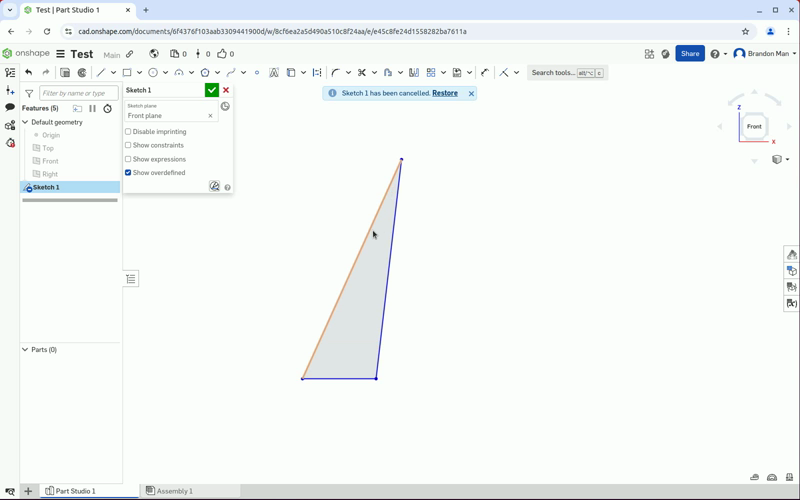
scroll(6)
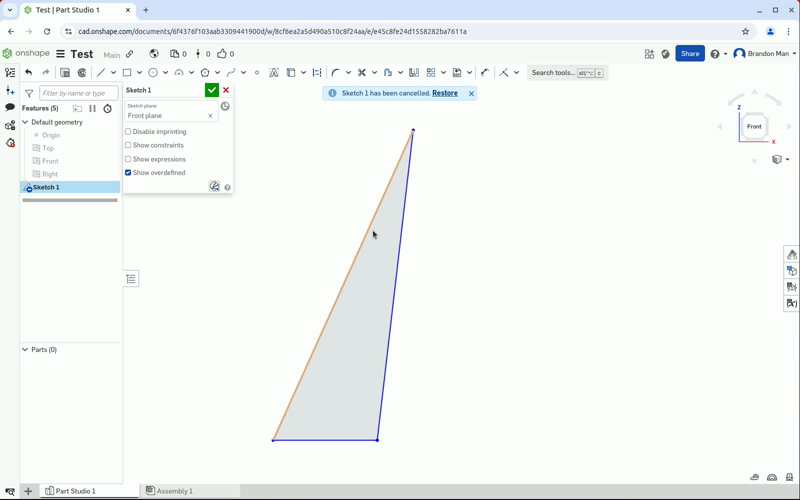
scroll(6)
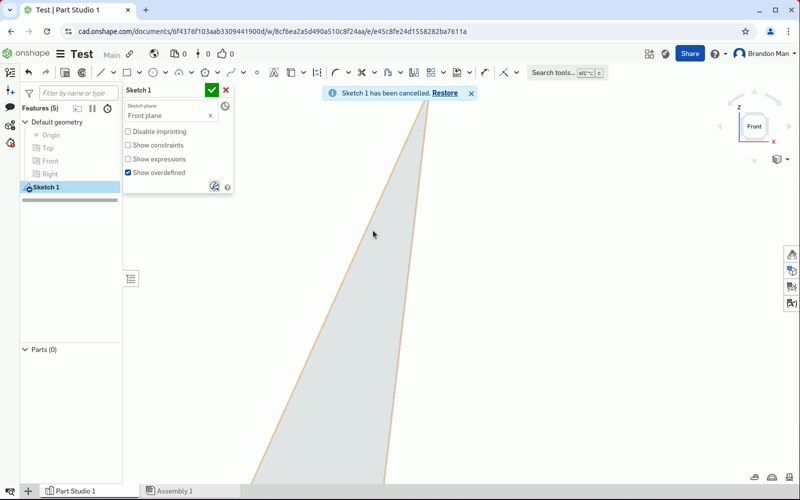
scroll(6)
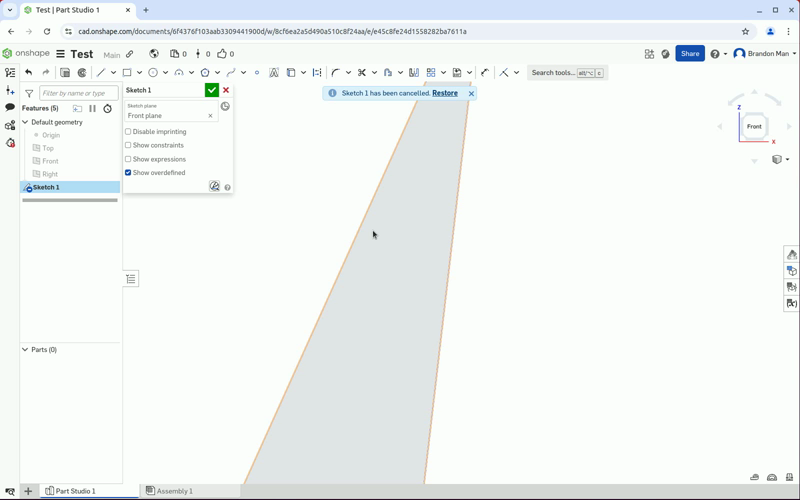
click(373, 230)
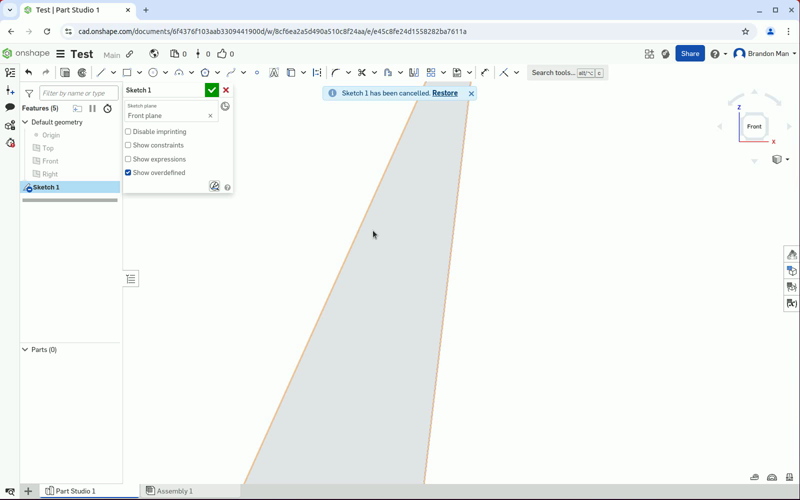
scroll(-6)
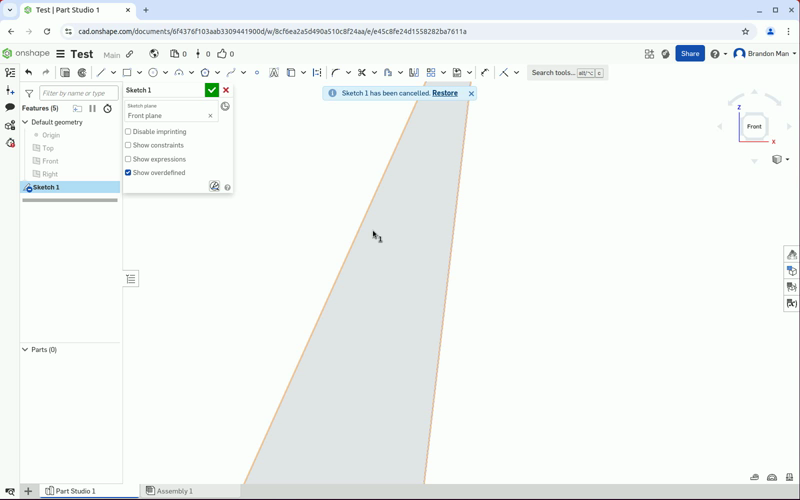
scroll(-6)
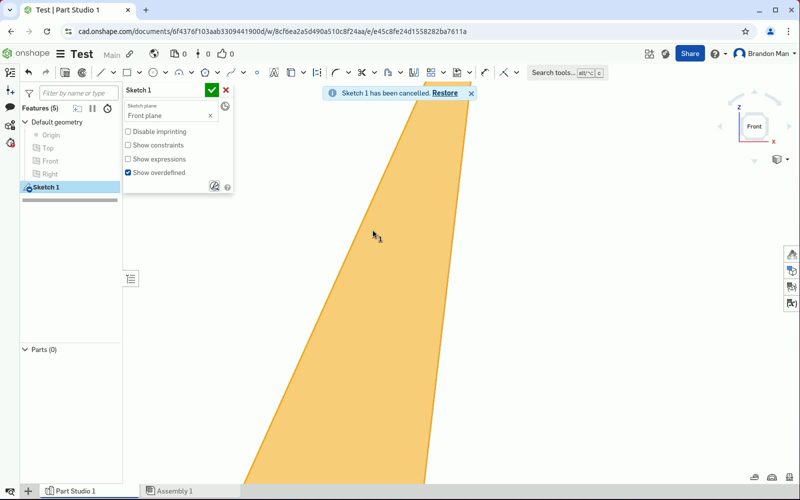
scroll(-6)
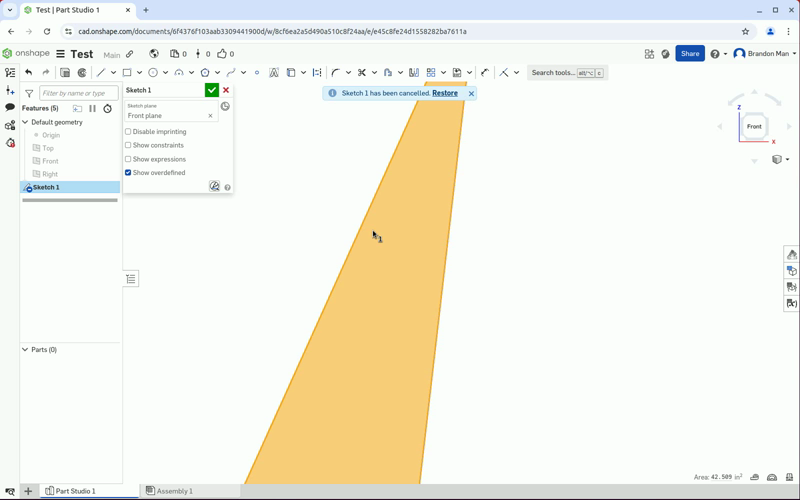
scroll(-6)
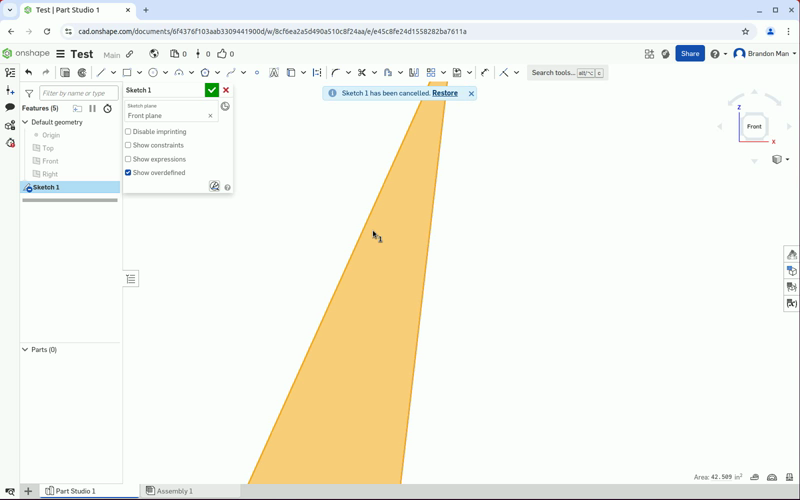
scroll(-6)
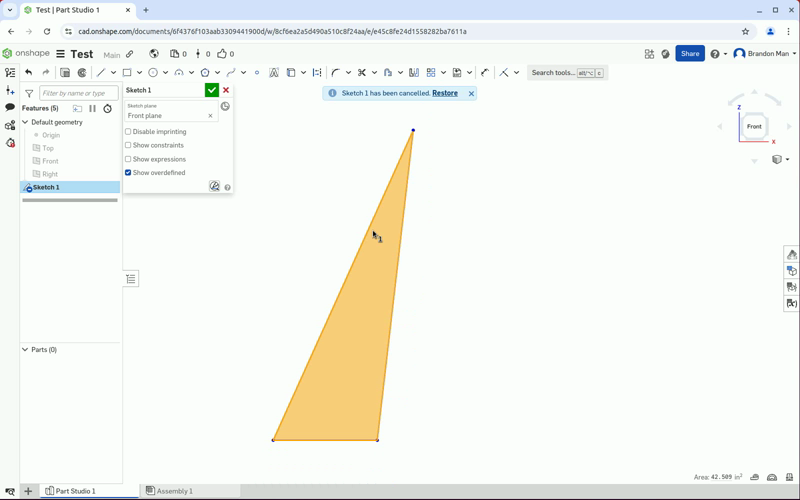
scroll(-6)
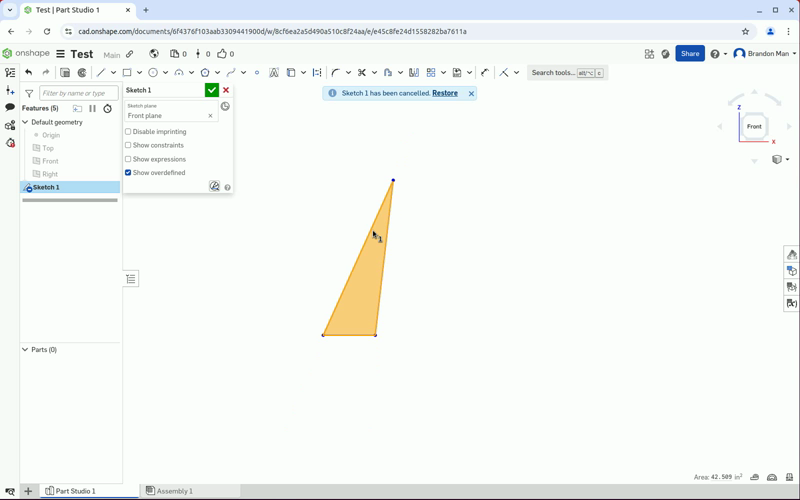
scroll(-6)
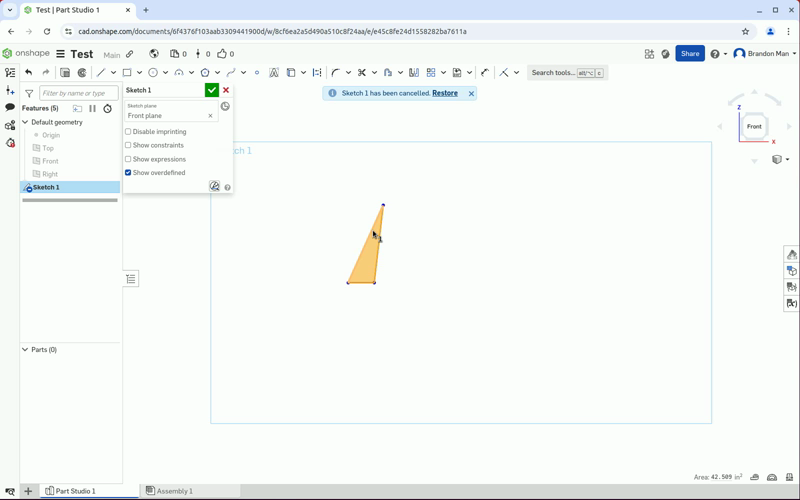
mouse_move(73, 352)
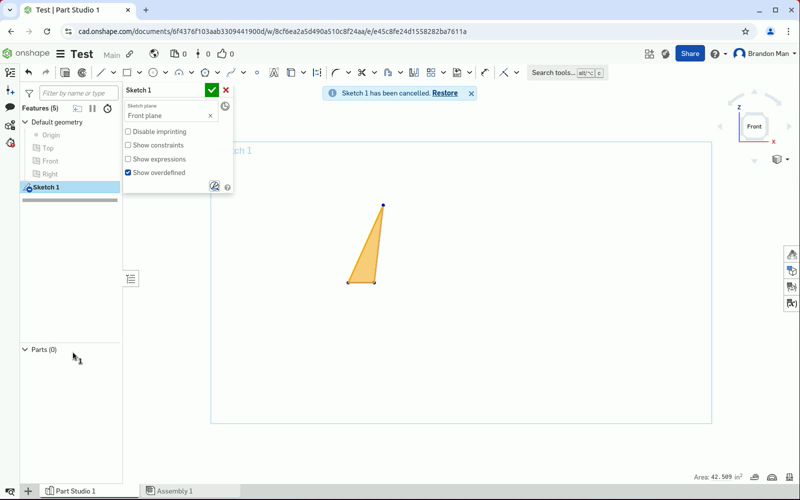
key(shift+y)
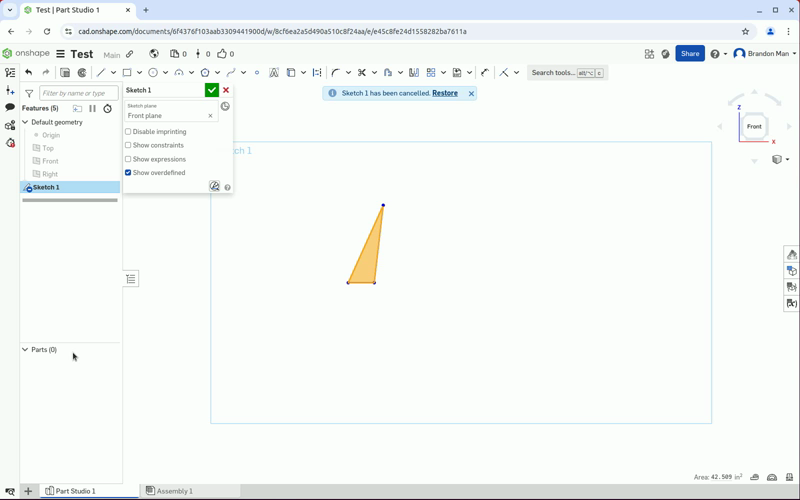
key(shift+e)
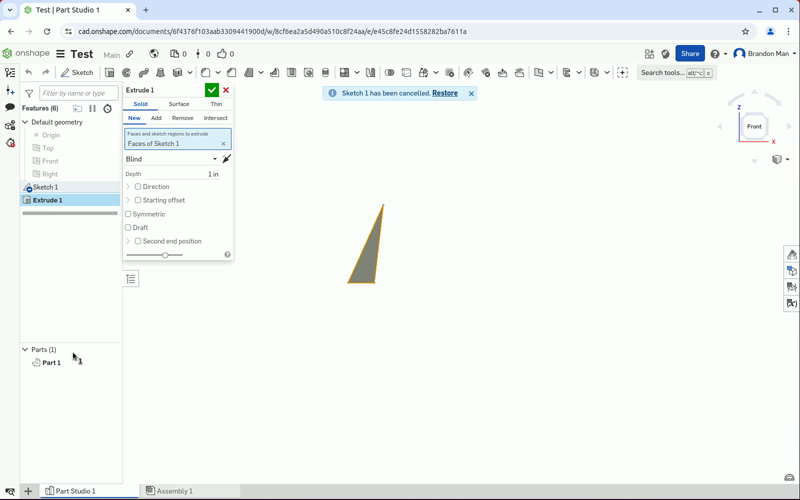
mouse_move(143, 106)
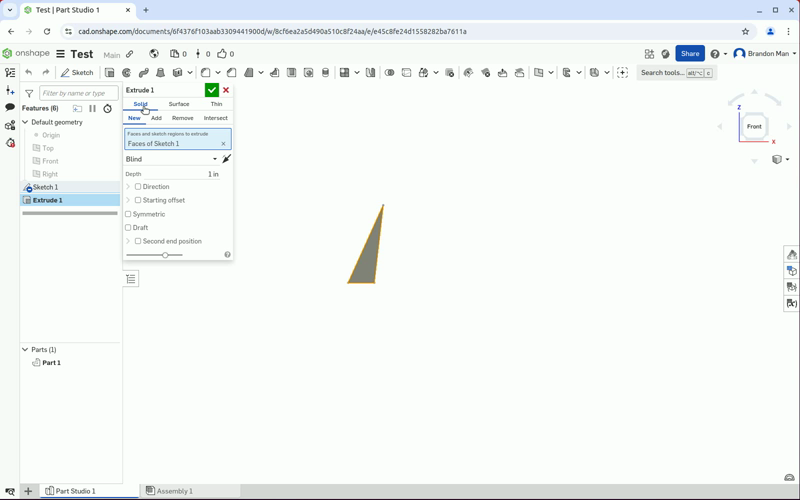
click(143, 106)
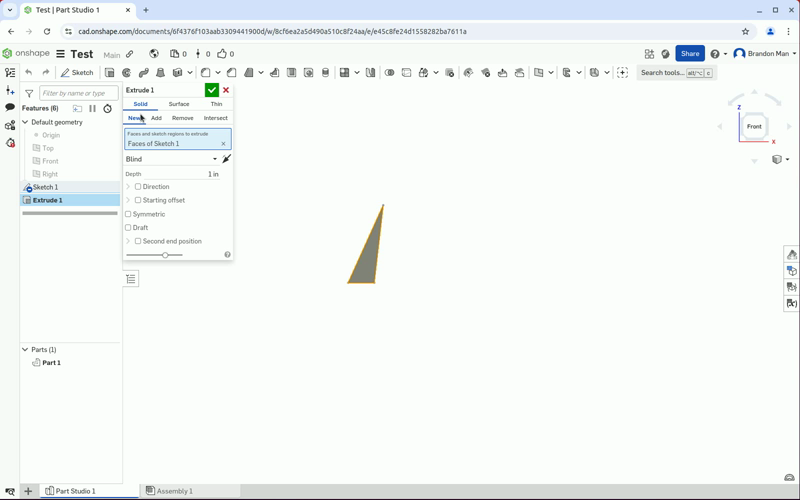
mouse_move(137, 120)
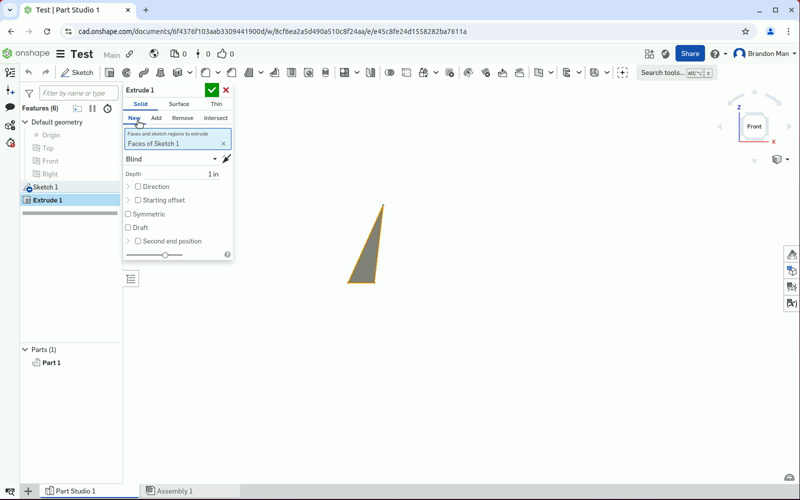
click(137, 120)
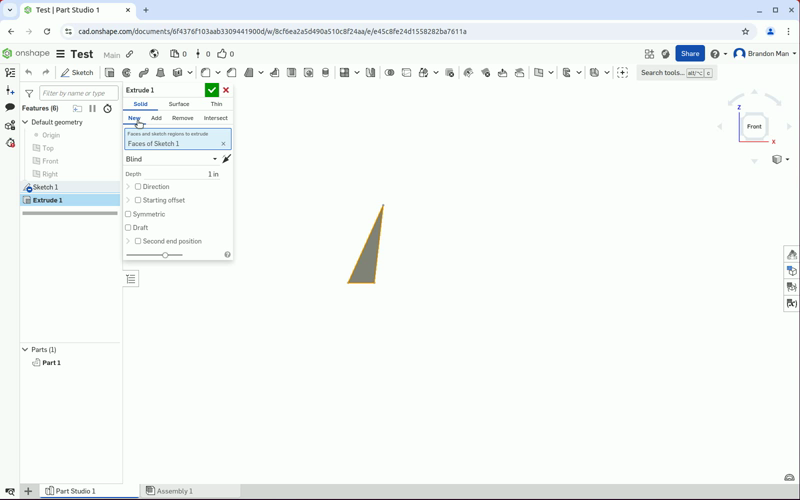
key(tab, 4)
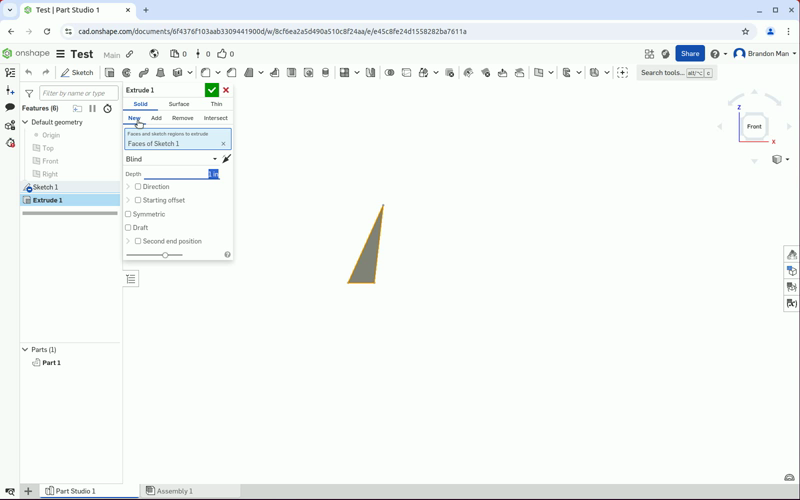
text(10.591)
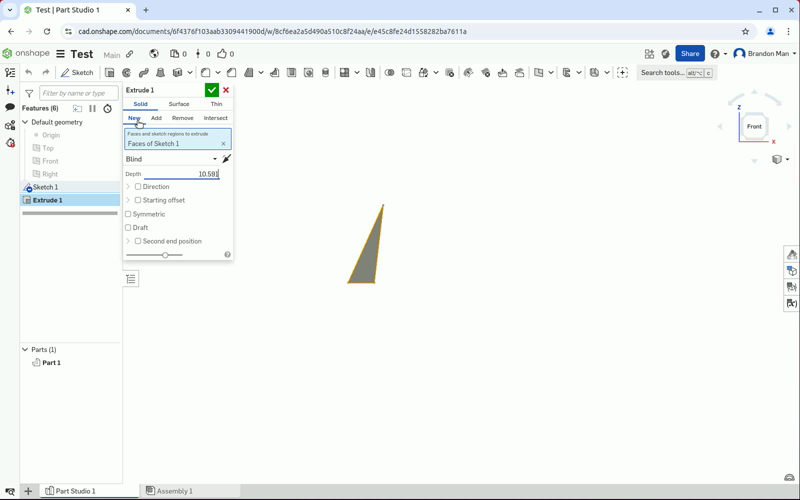
key(enter)
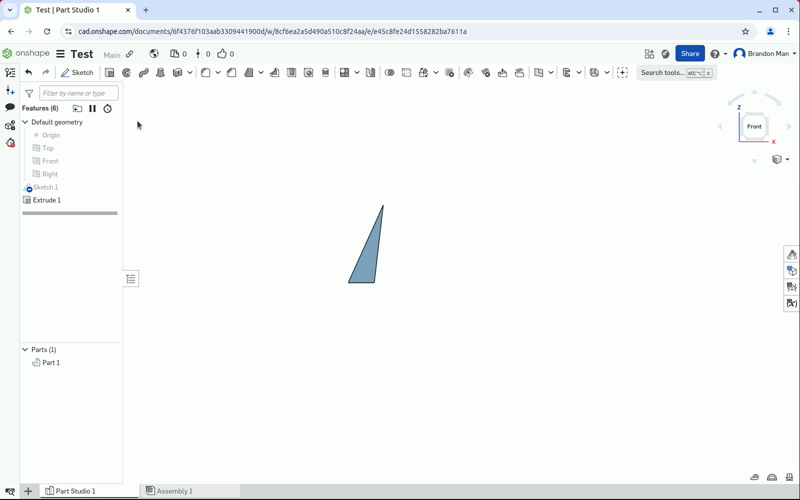
key(shift+h)
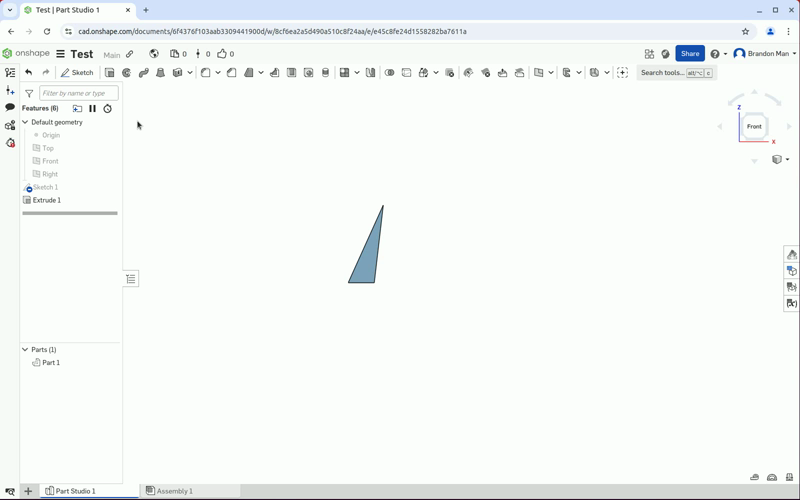
key(shift+h)
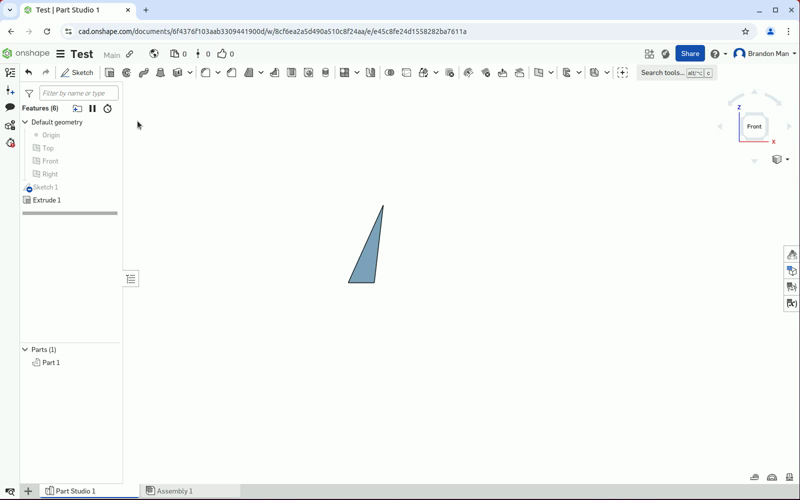
mouse_move(73, 189)
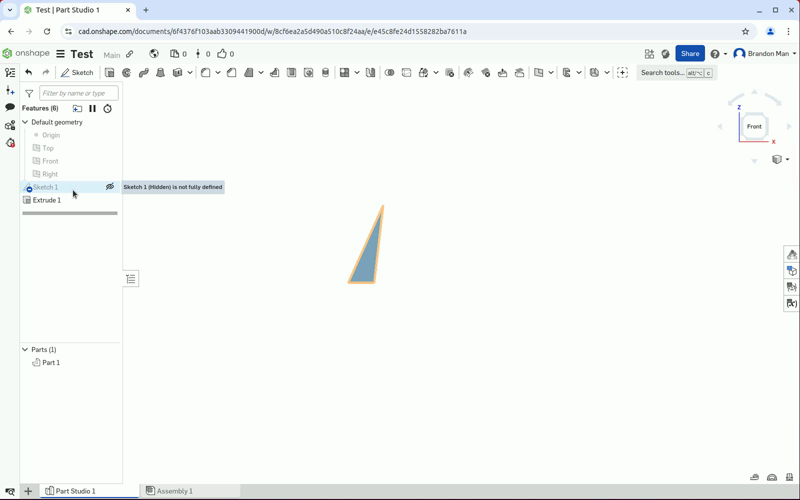
click(73, 189)
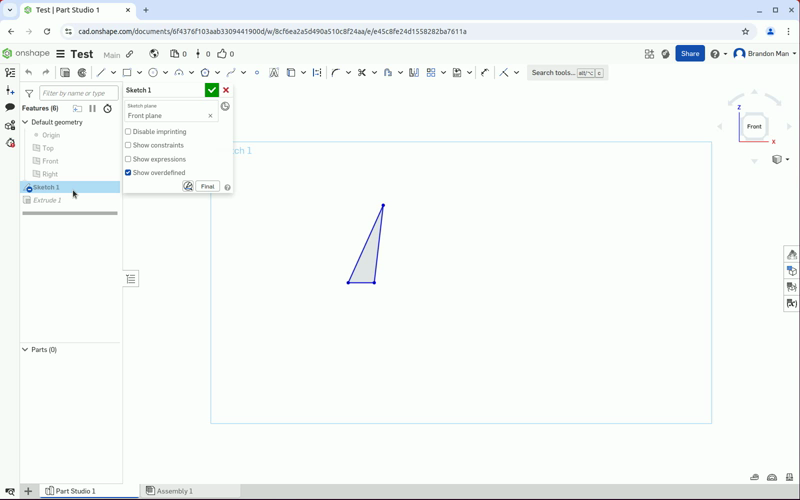
mouse_move(229, 92)
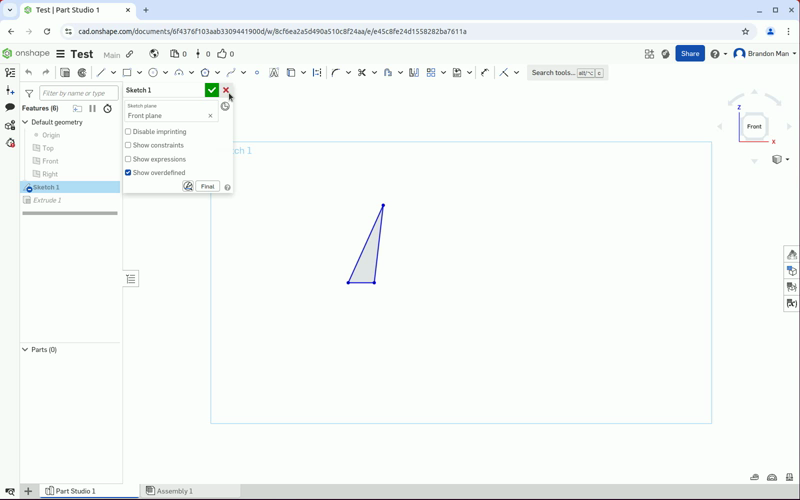
click(229, 92)
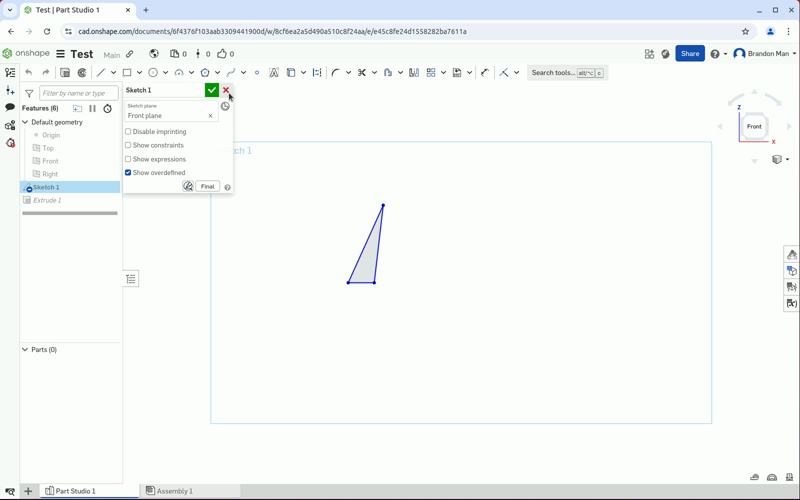
key(shift+s)
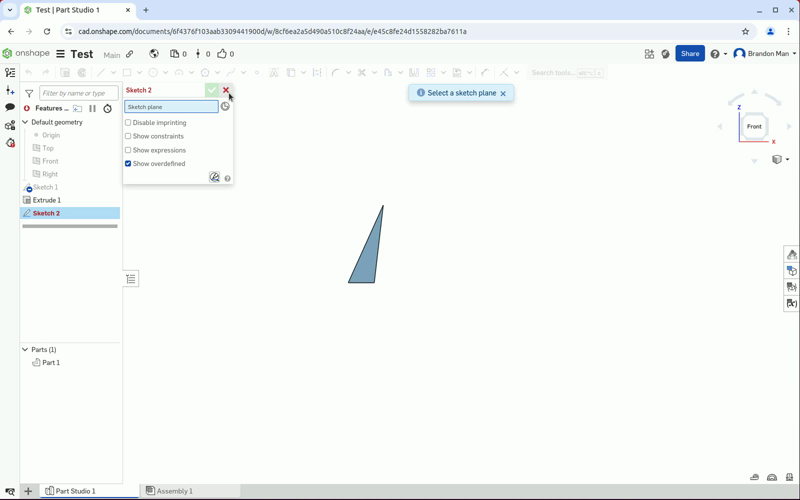
mouse_move(73, 163)
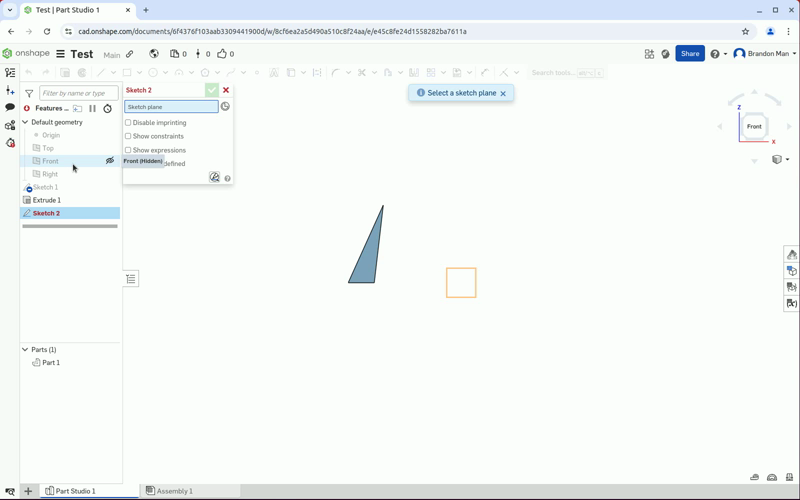
click(73, 163)
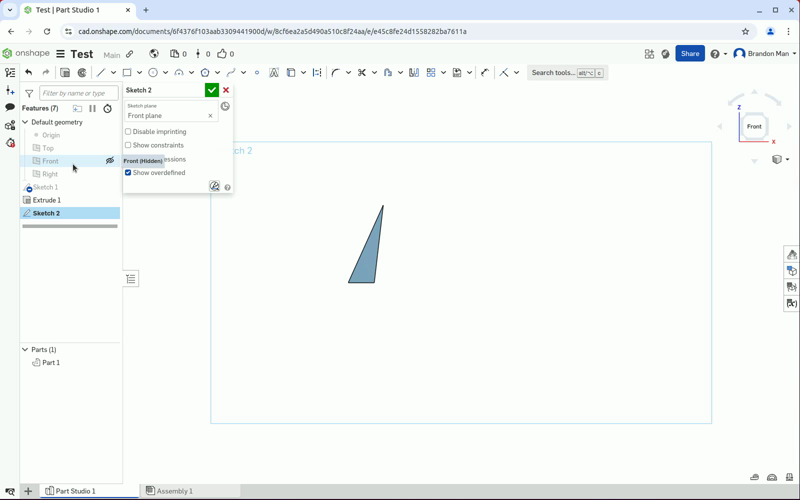
mouse_move(73, 352)
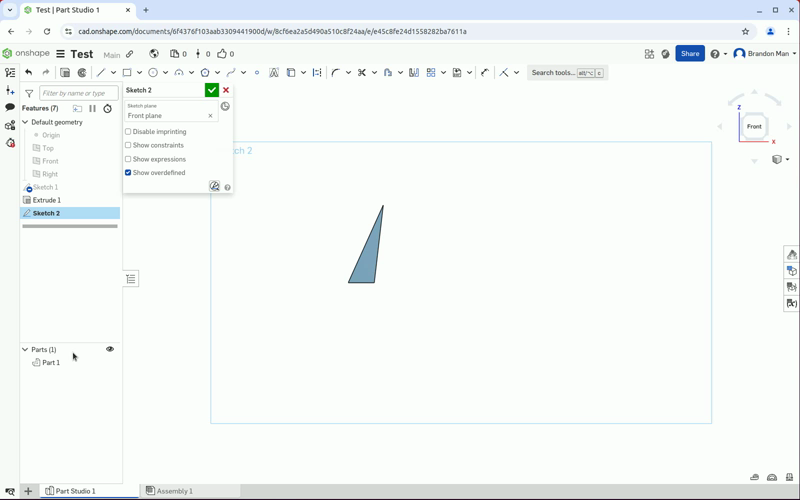
key(y)
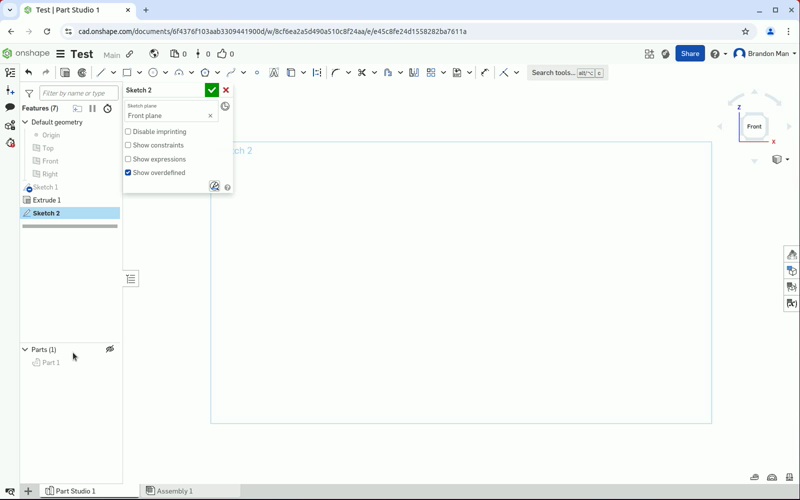
key(l)
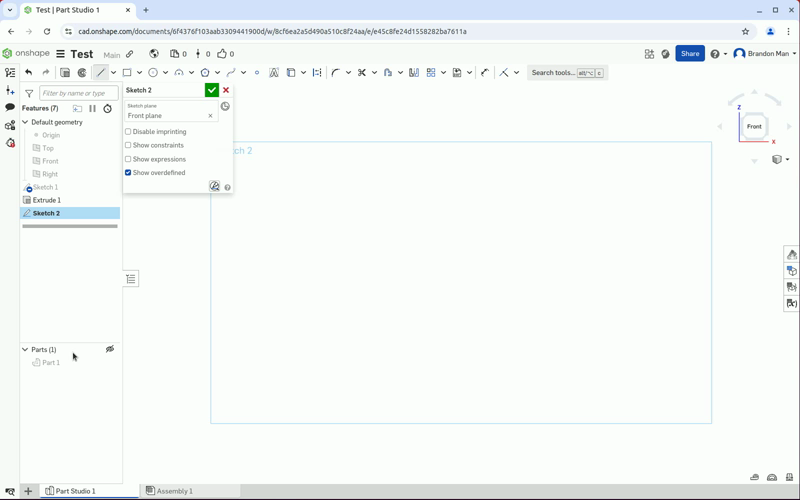
key_down(shift)
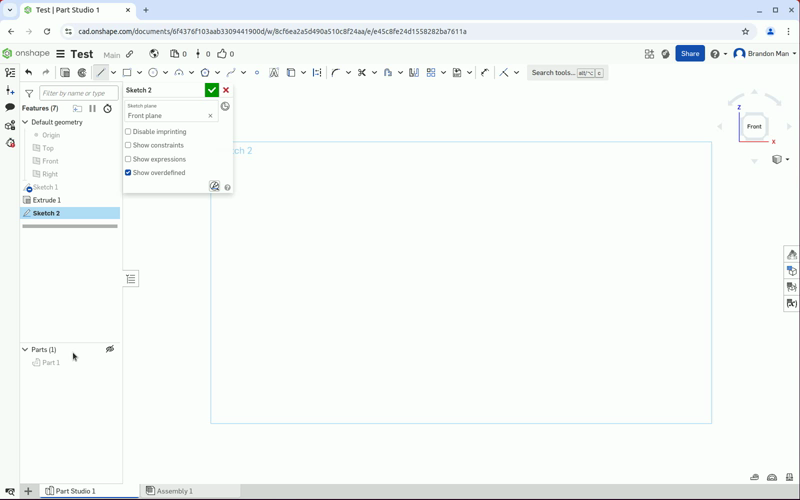
mouse_move(374, 368)
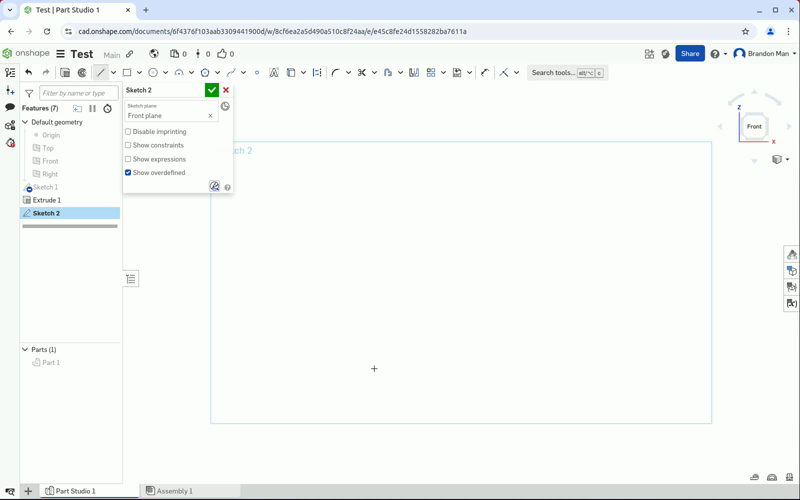
click(374, 368)
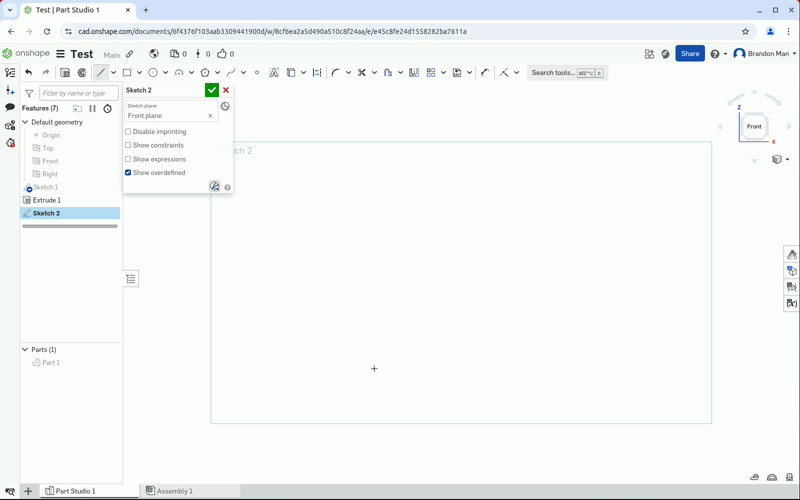
key_up(shift)
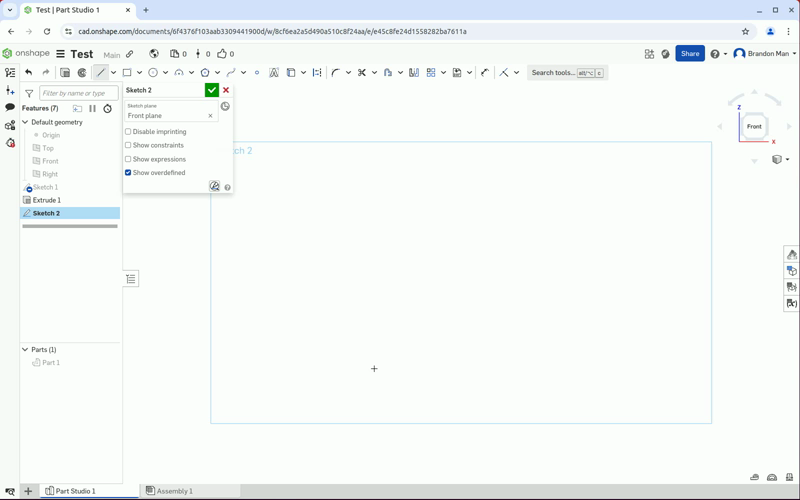
key_down(shift)
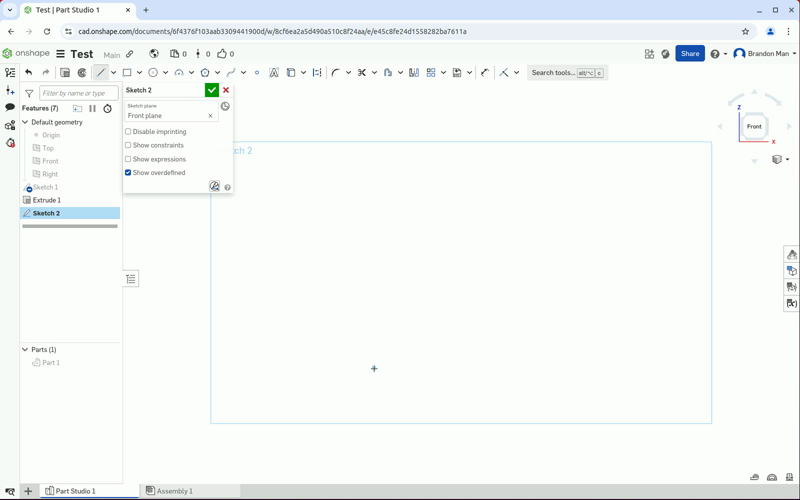
mouse_move(404, 368)
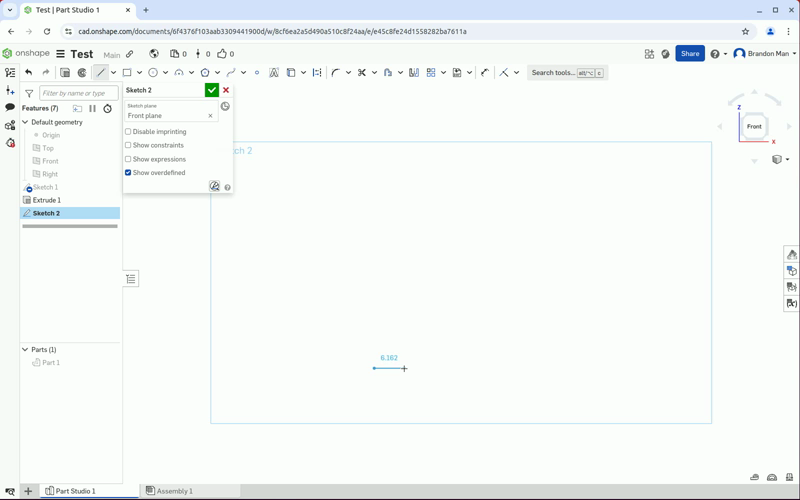
mouse_move(382, 359)
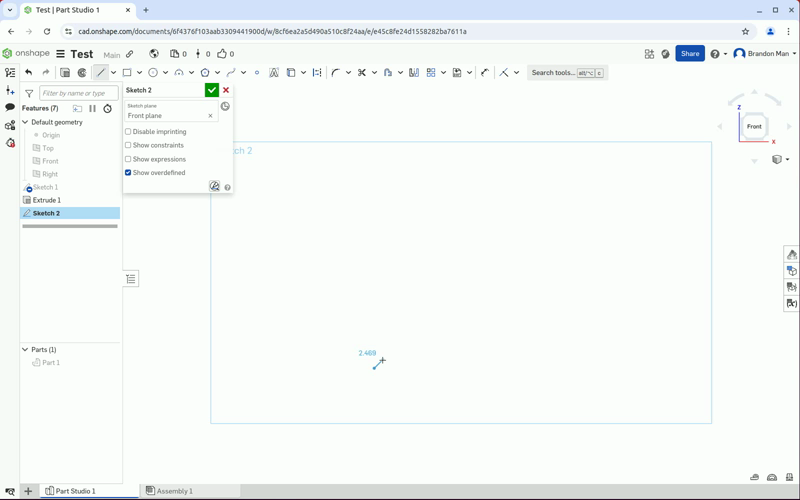
click(382, 359)
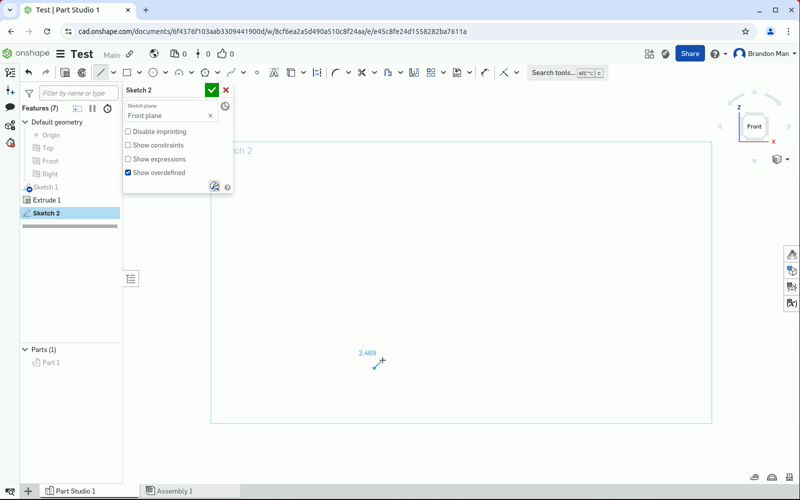
key_up(shift)
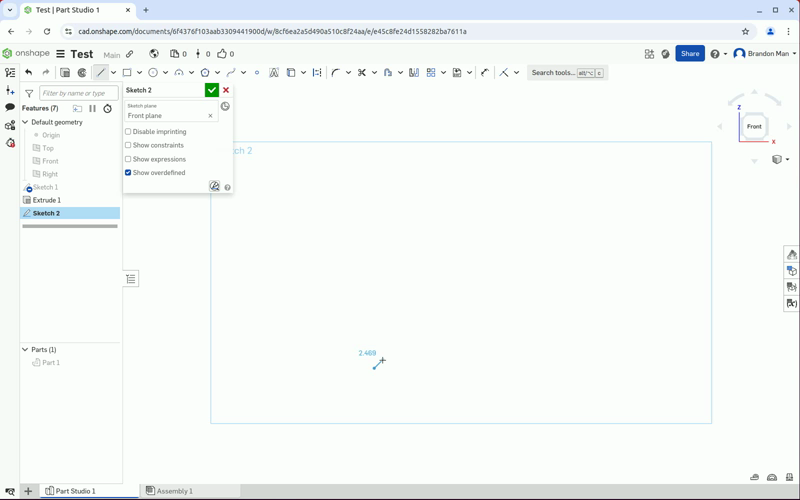
key_down(shift)
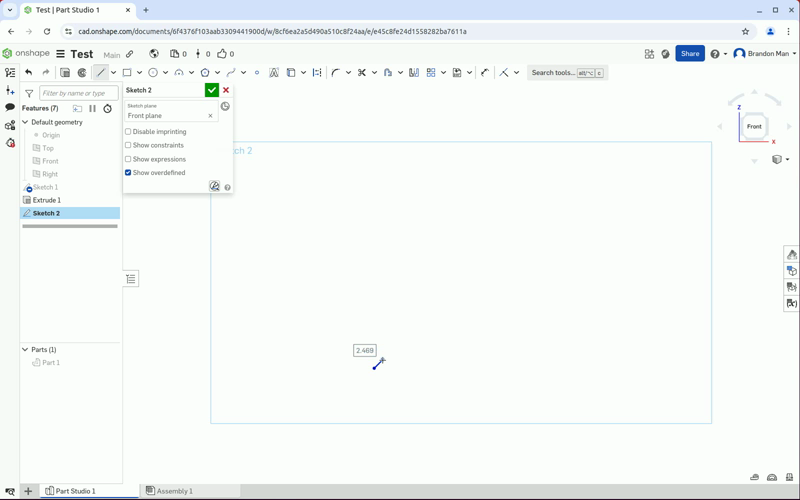
mouse_move(382, 204)
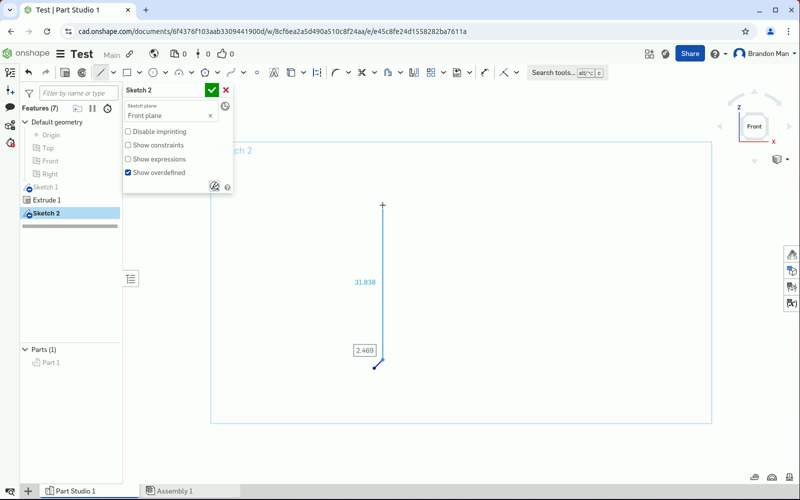
click(382, 204)
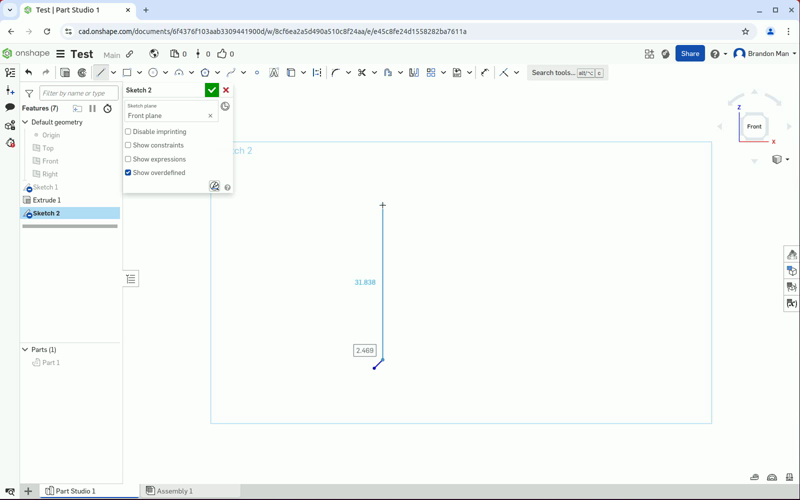
key_up(shift)
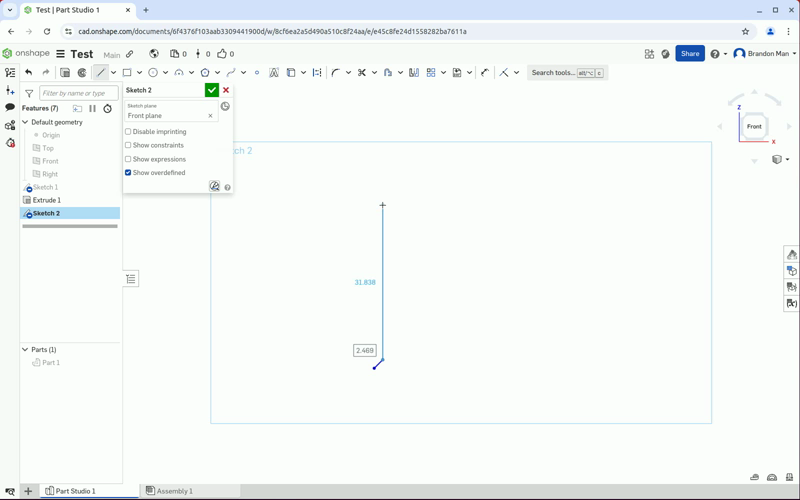
key_down(shift)
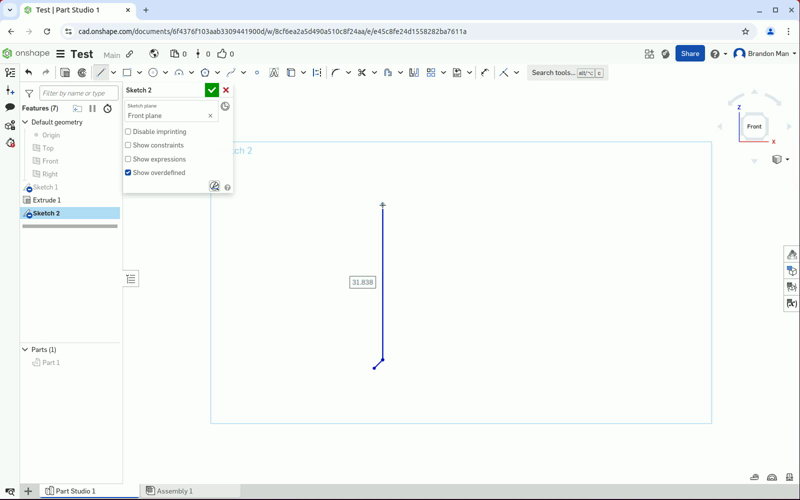
mouse_move(374, 282)
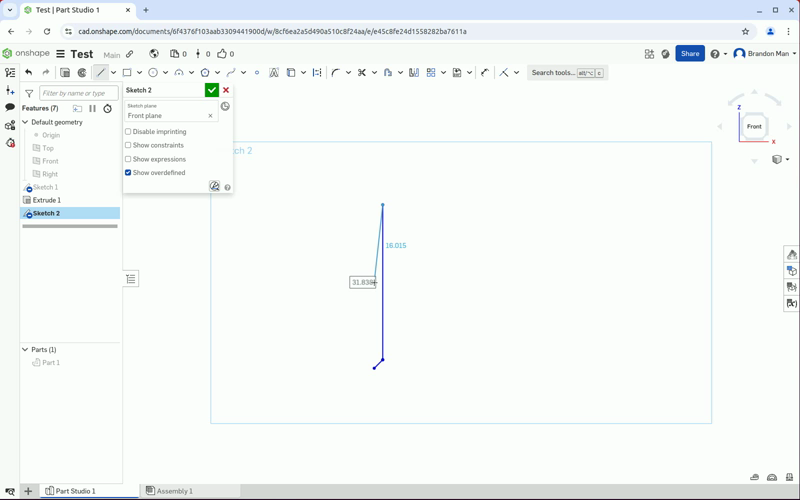
click(374, 282)
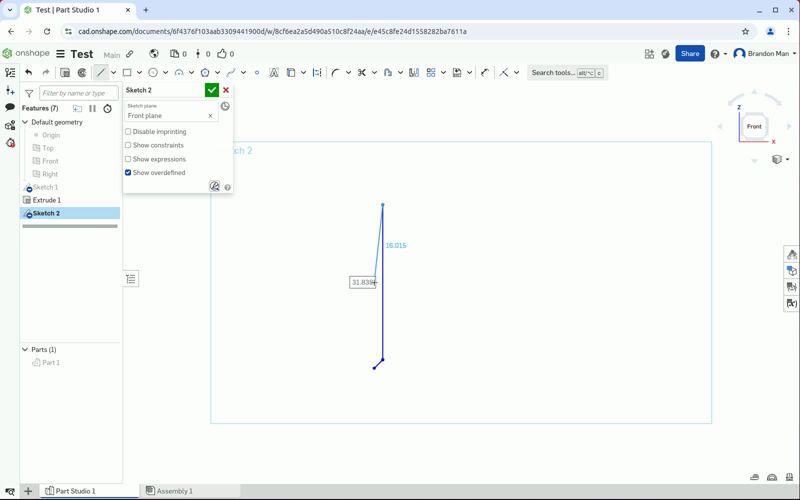
key_up(shift)
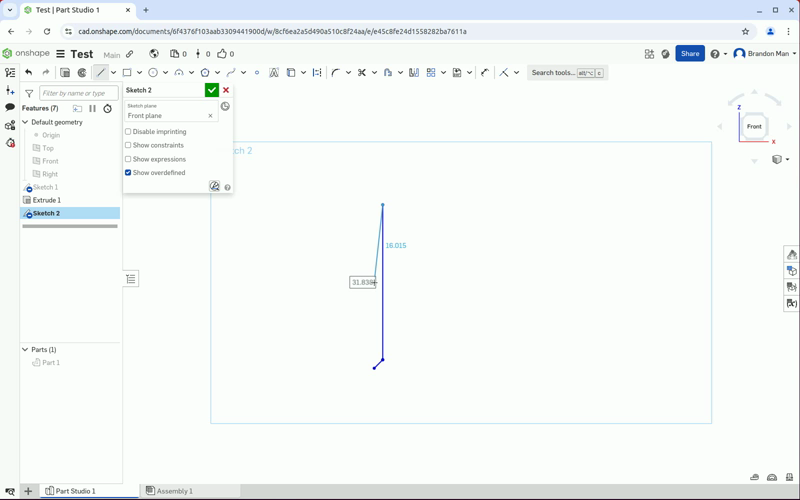
key_down(shift)
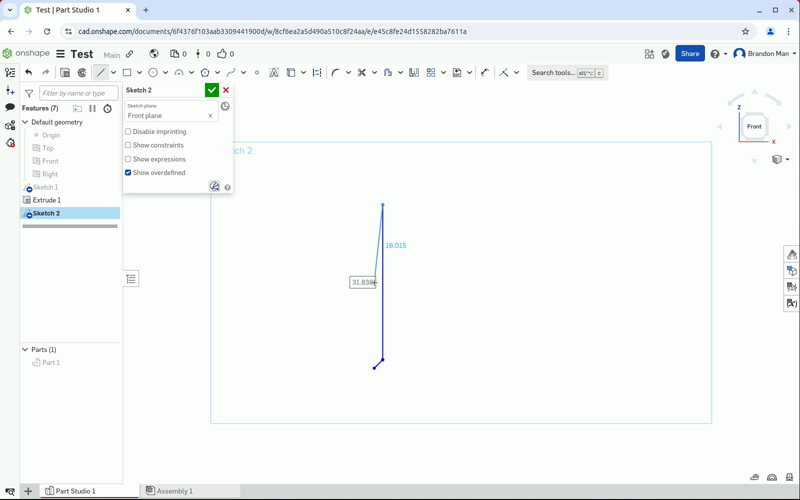
mouse_move(374, 368)
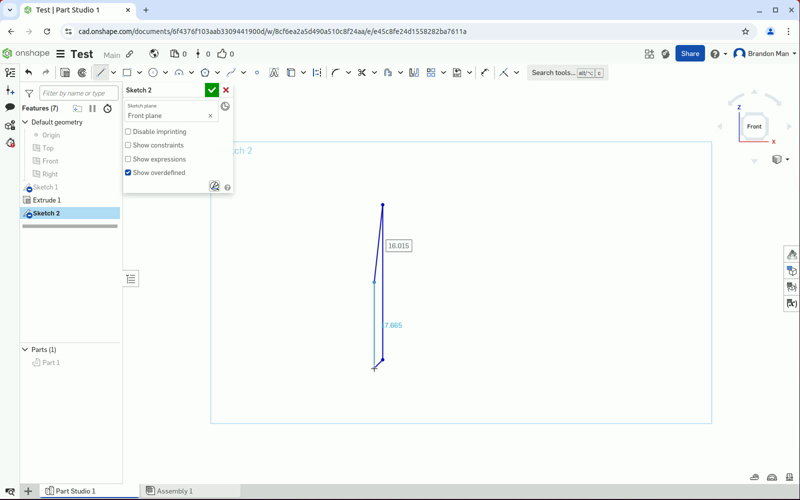
key_up(shift)
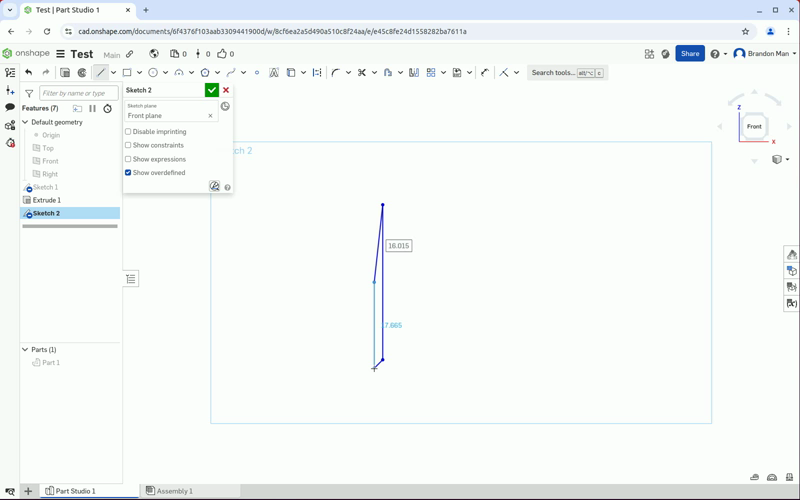
click(374, 368)
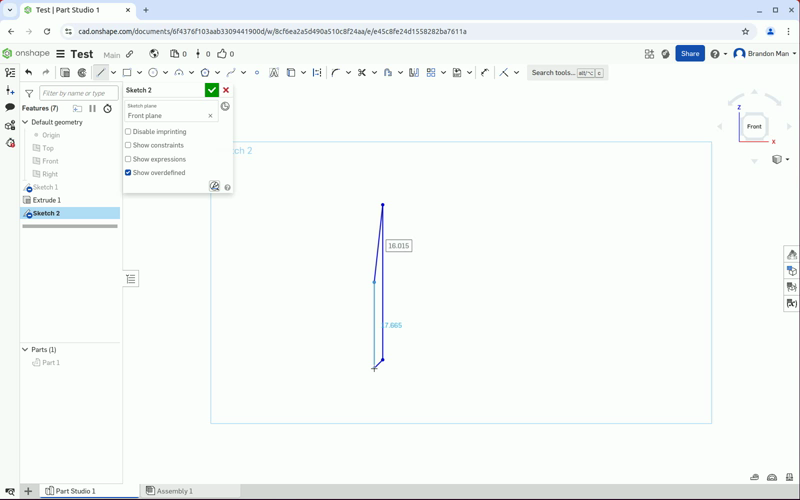
key(esc)
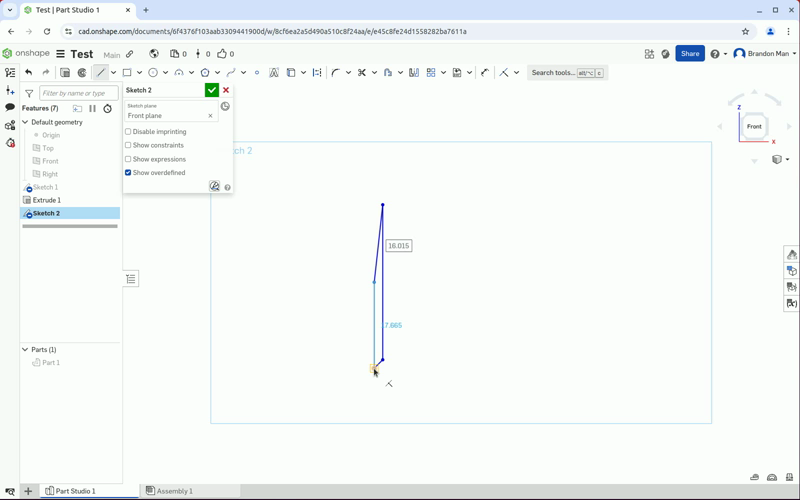
mouse_move(381, 339)
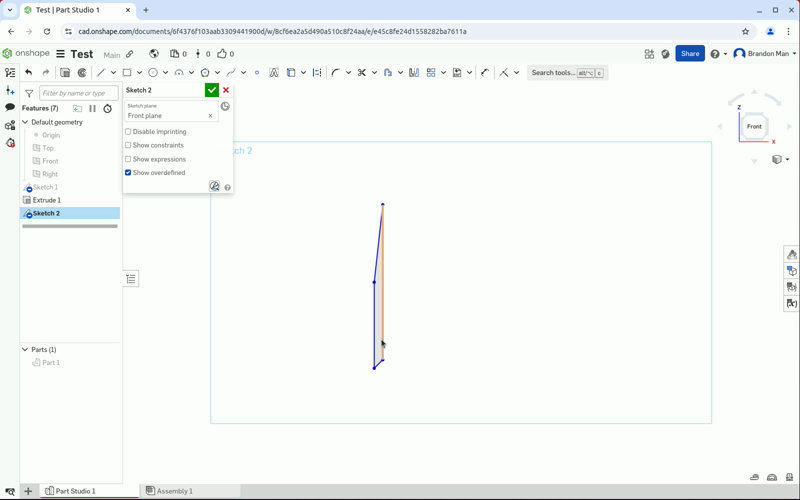
scroll(6)
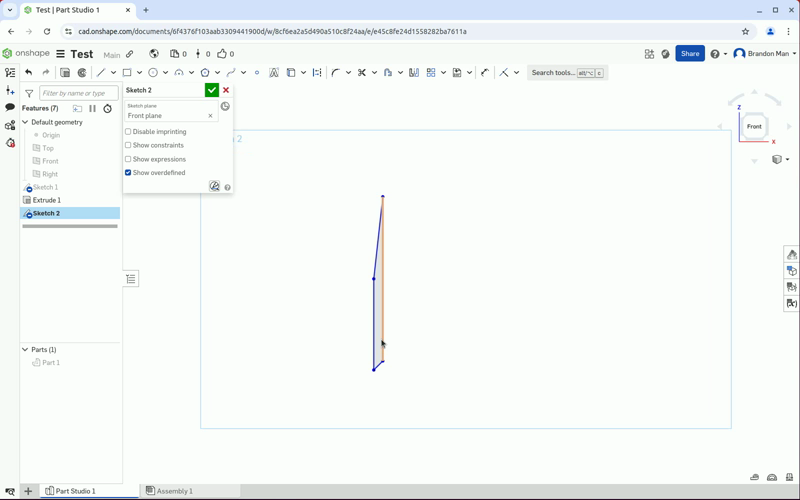
scroll(6)
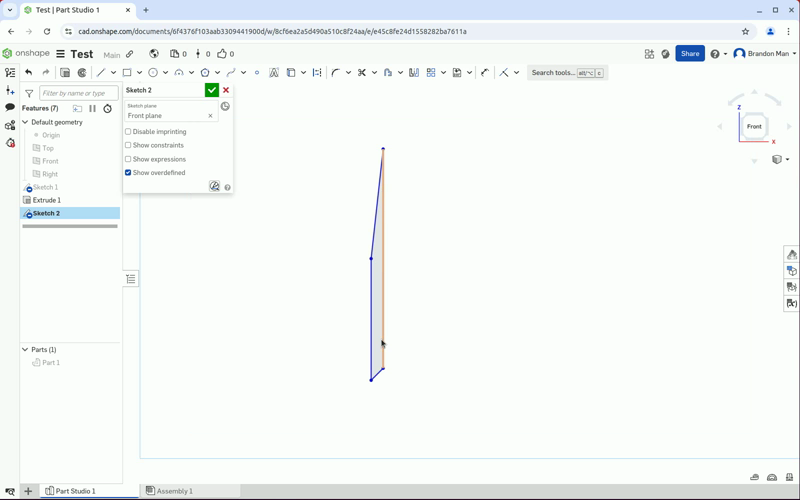
scroll(6)
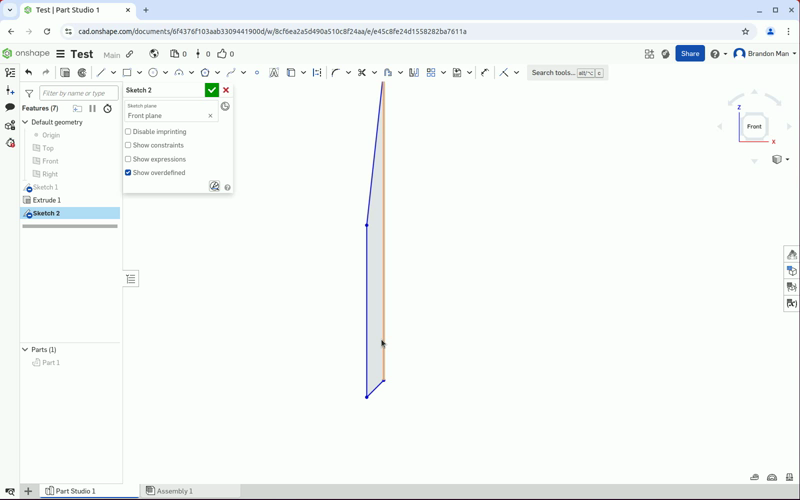
scroll(6)
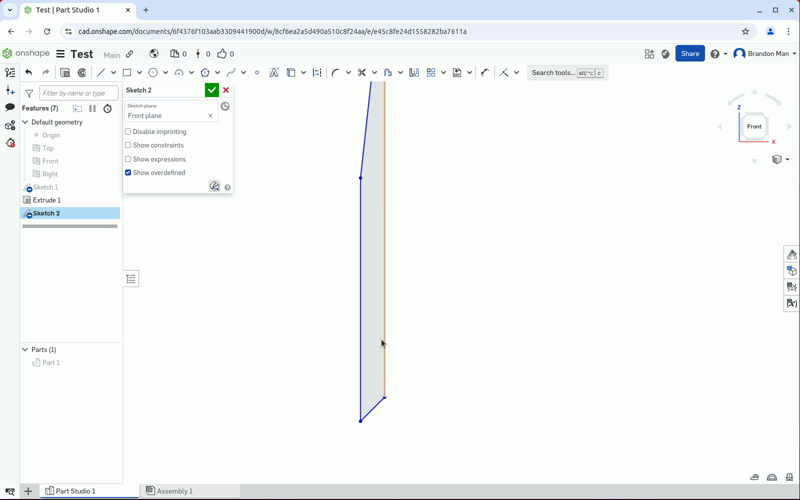
scroll(6)
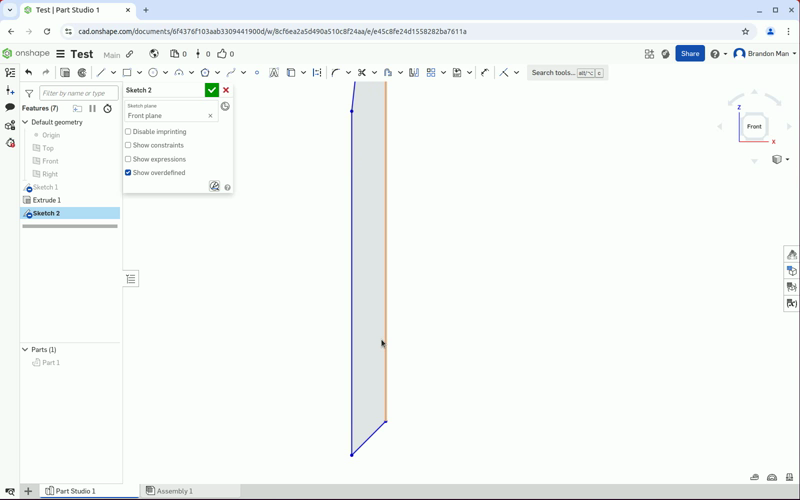
scroll(6)
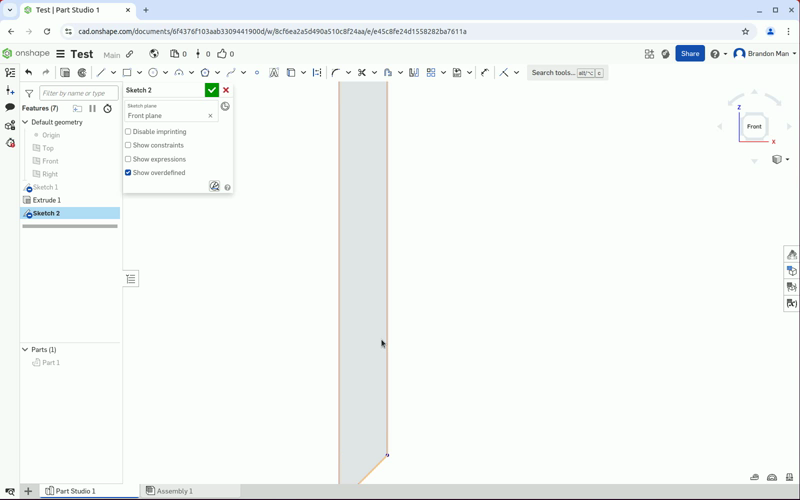
scroll(6)
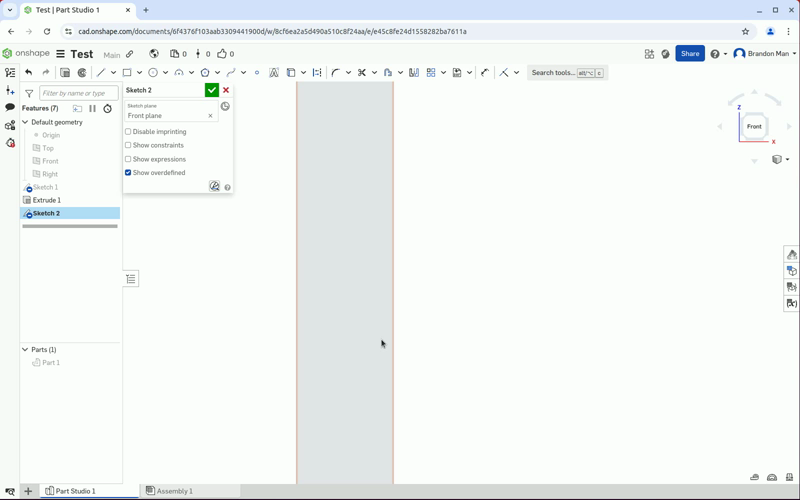
click(381, 339)
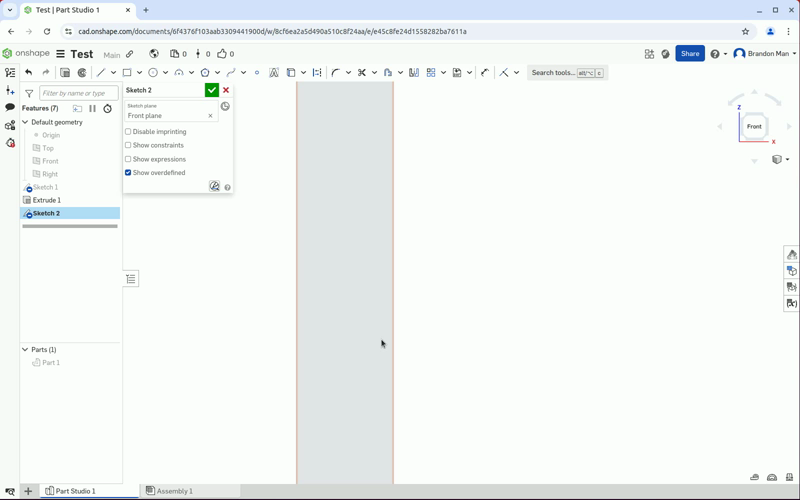
scroll(-6)
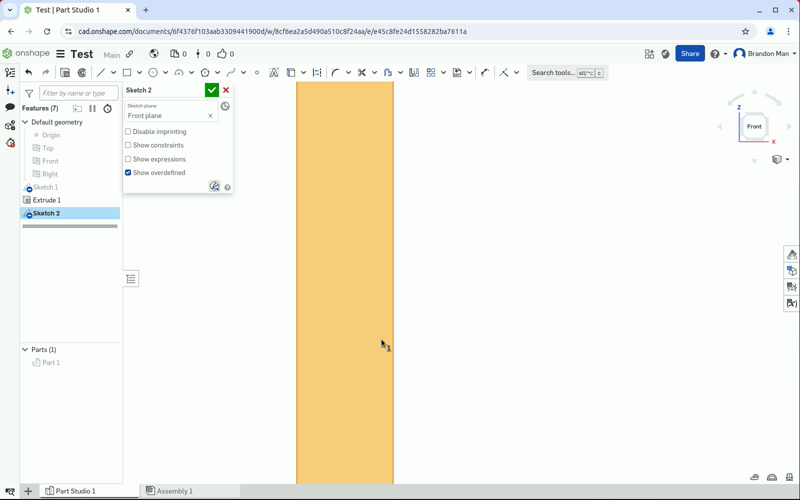
scroll(-6)
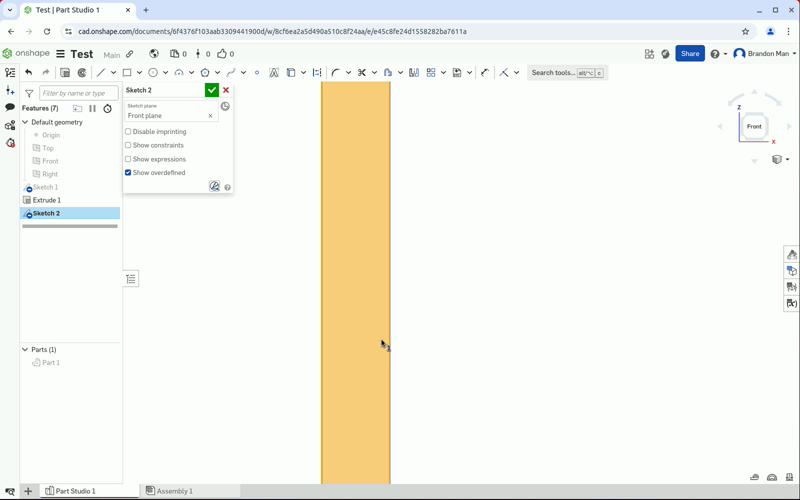
scroll(-6)
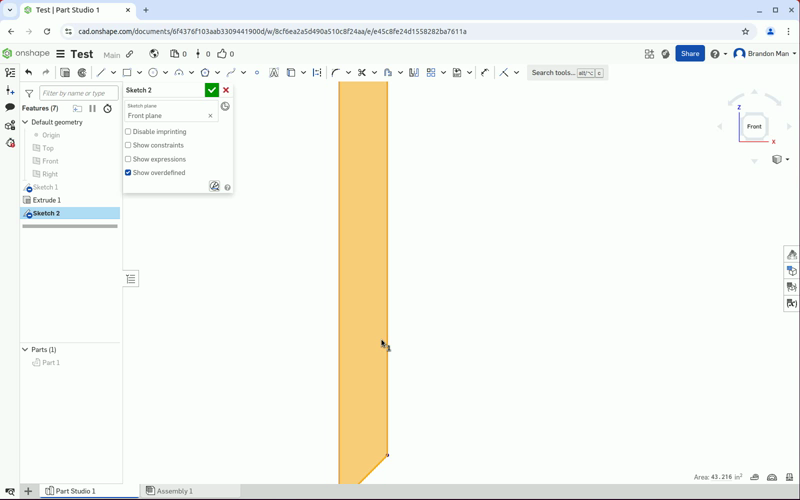
scroll(-6)
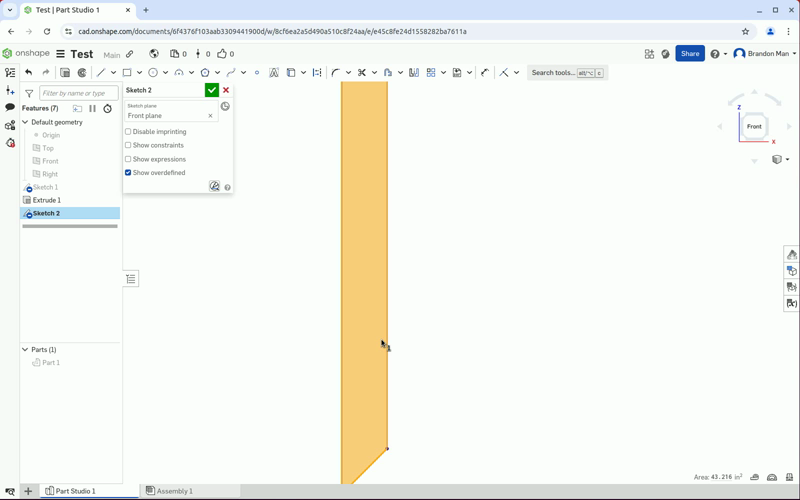
scroll(-6)
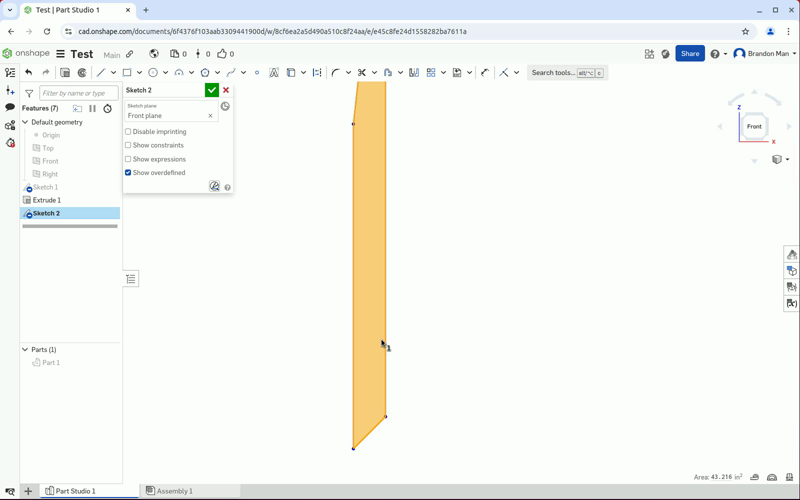
scroll(-6)
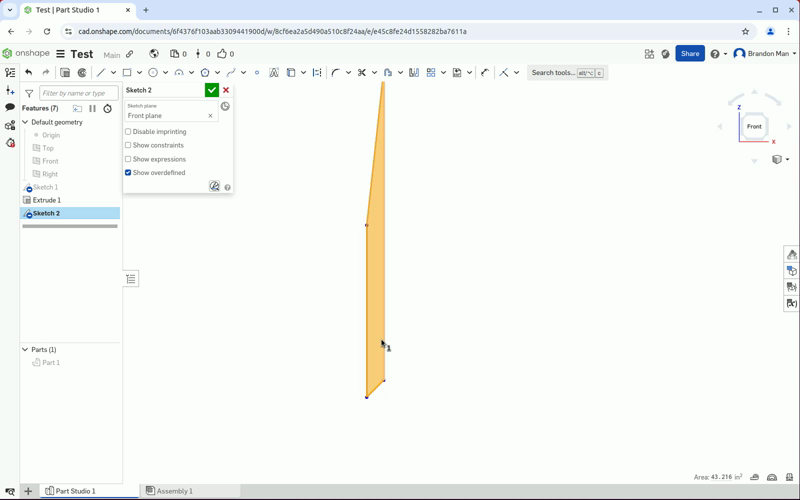
scroll(-6)
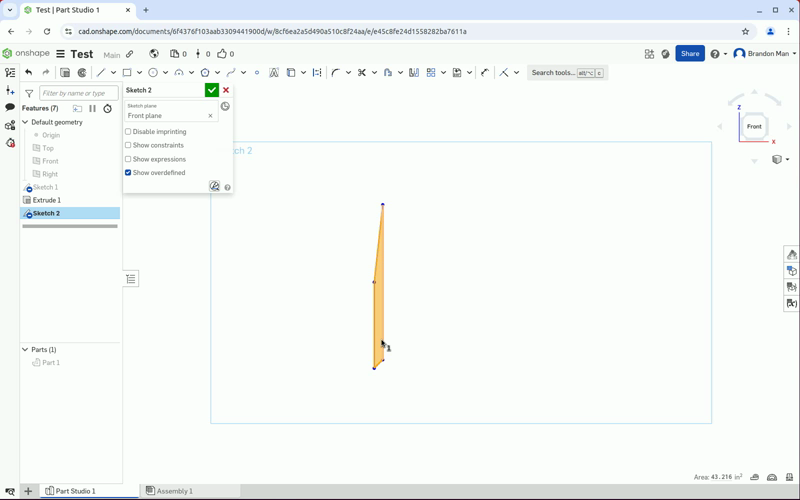
mouse_move(73, 352)
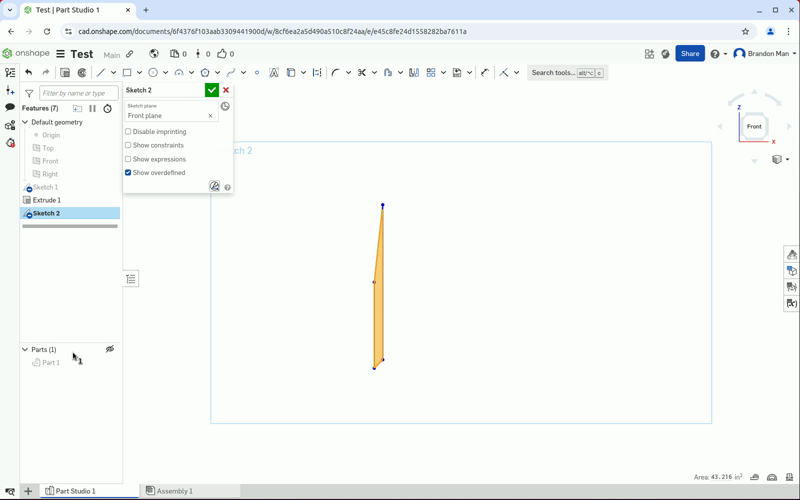
key(shift+y)
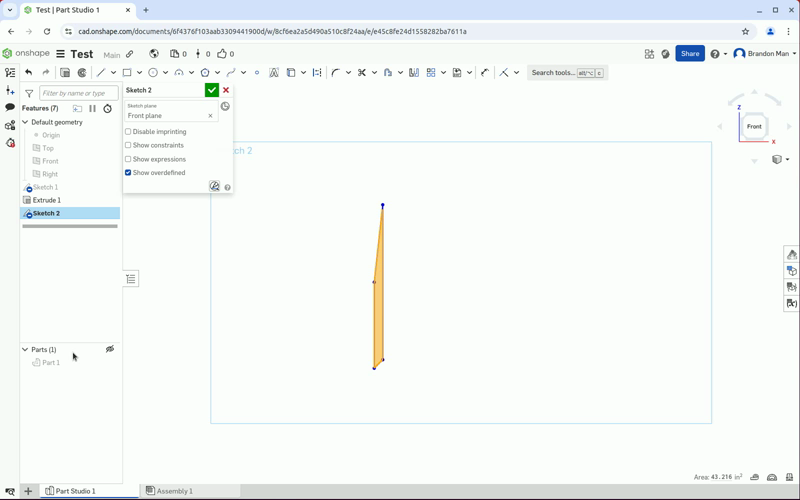
key(shift+e)
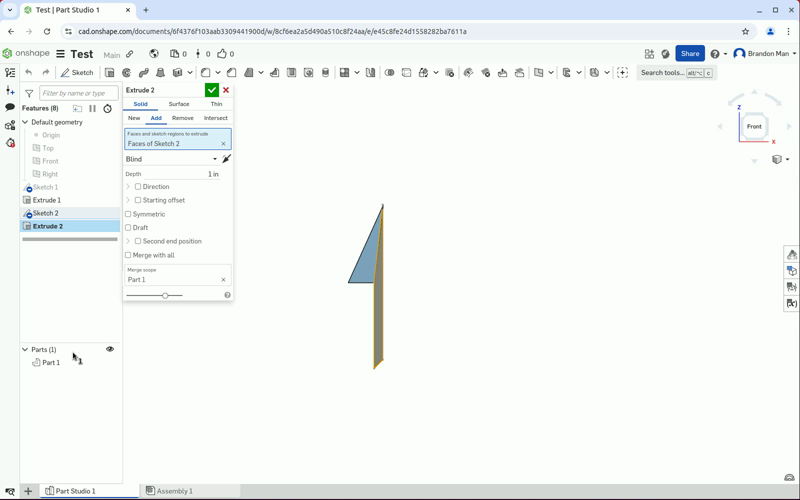
mouse_move(143, 106)
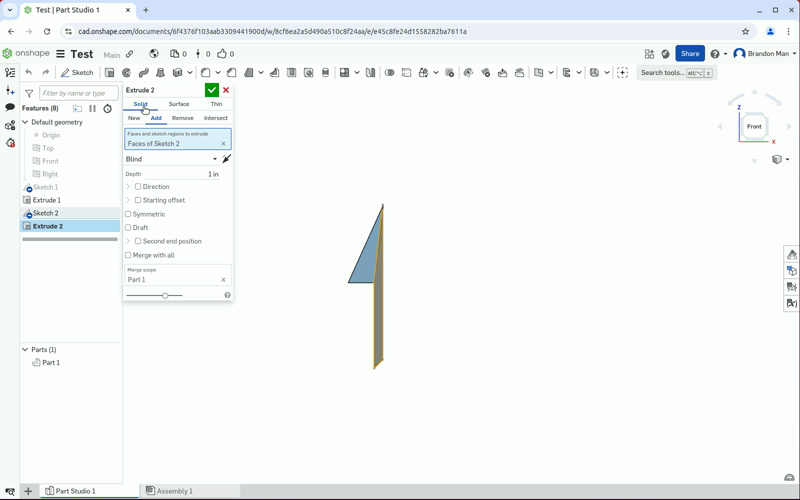
click(143, 106)
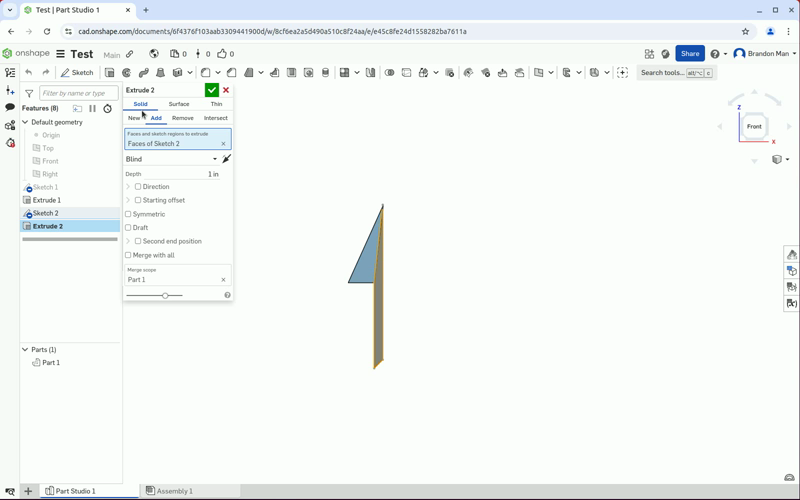
mouse_move(137, 120)
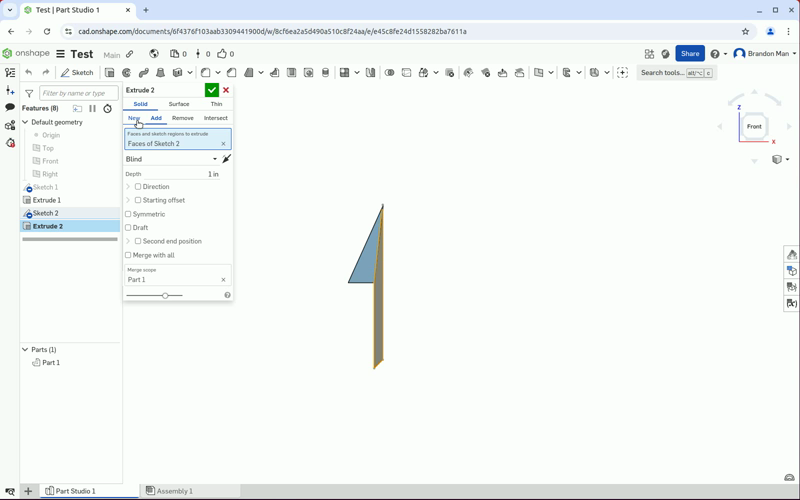
click(137, 120)
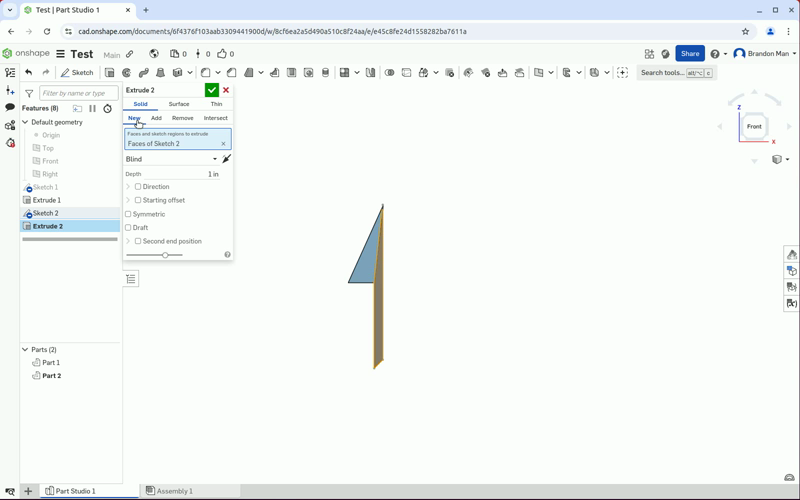
key(tab, 4)
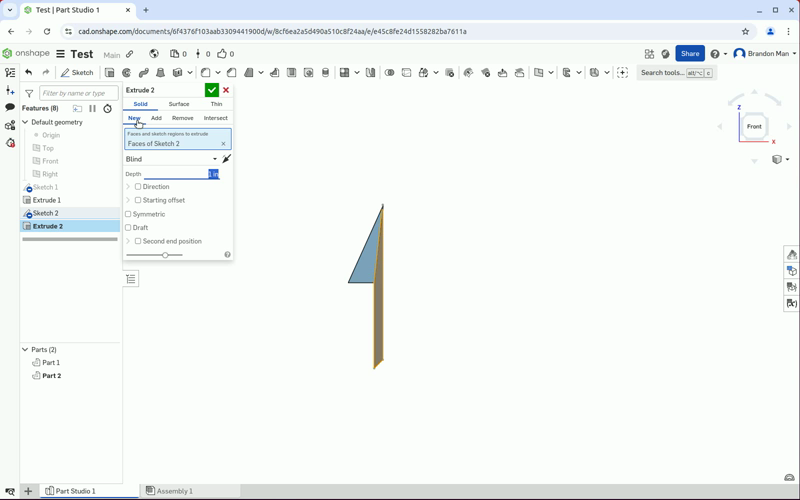
text(10.591)
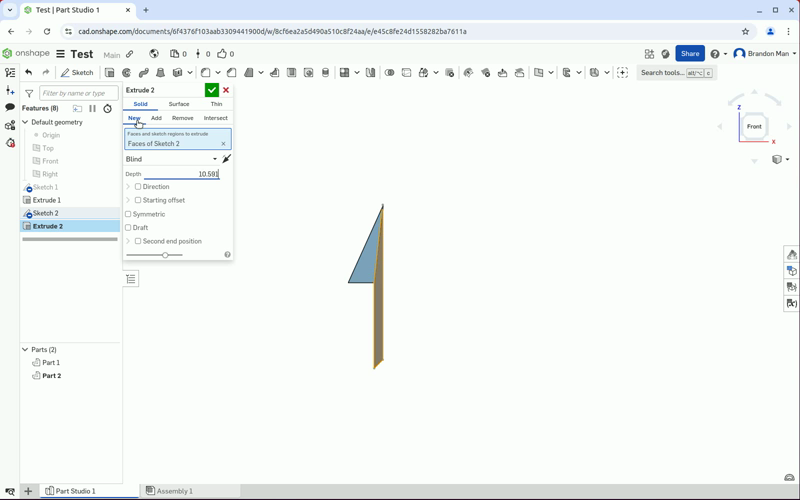
key(enter)
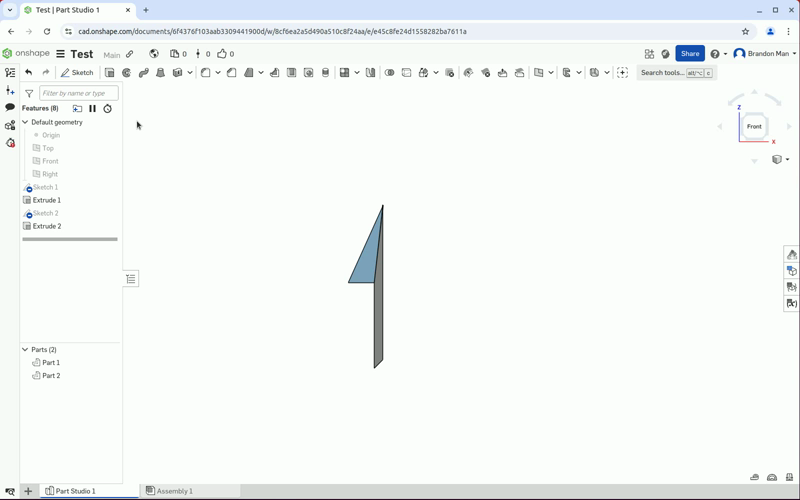
key(shift+h)
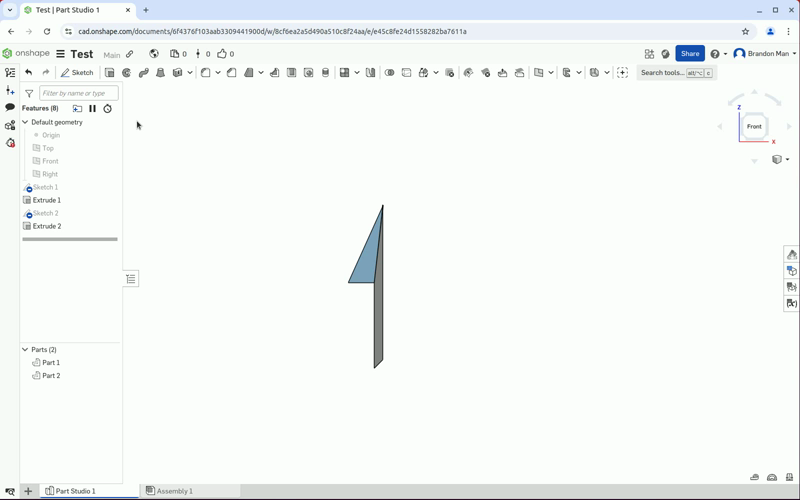
key(shift+h)
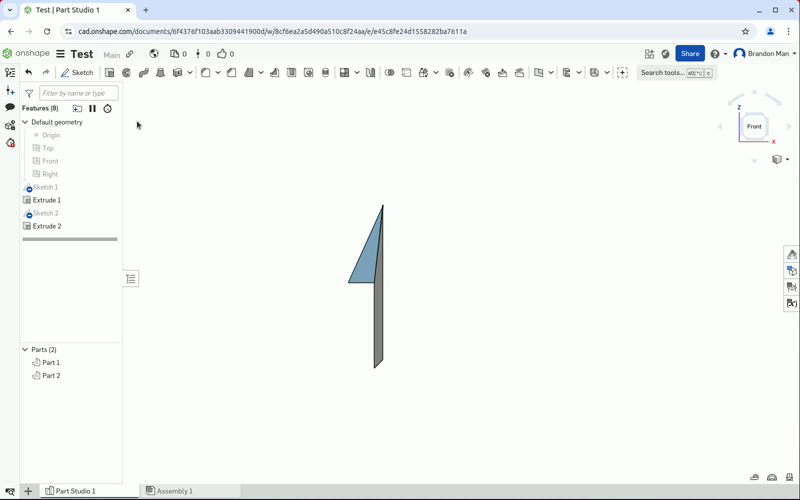
mouse_move(73, 189)
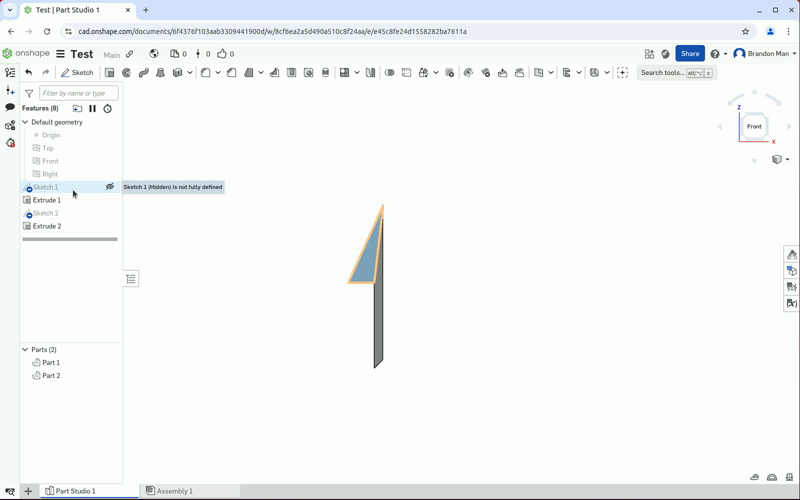
click(73, 189)
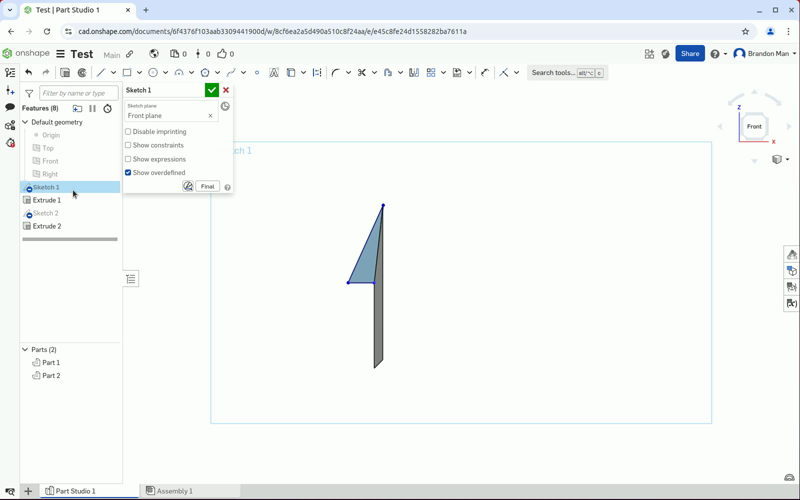
mouse_move(229, 92)
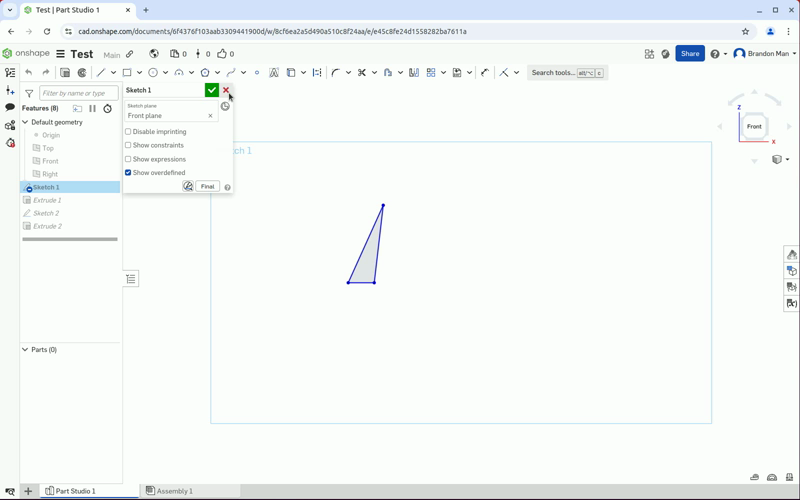
click(229, 92)
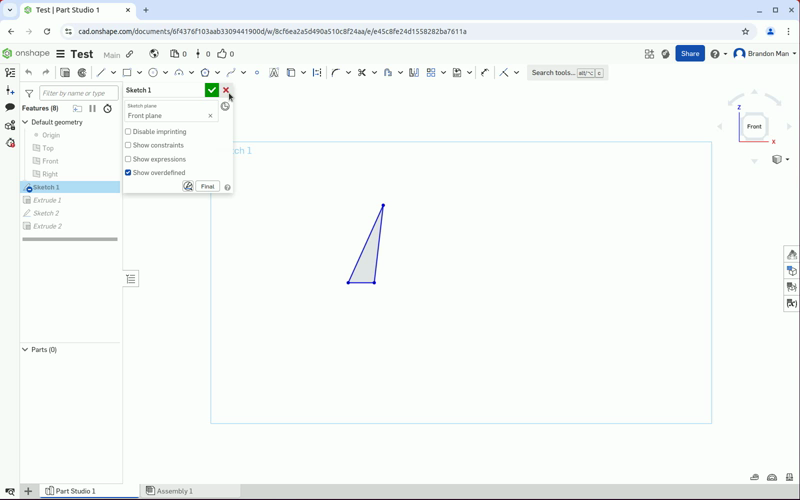
key(shift+s)
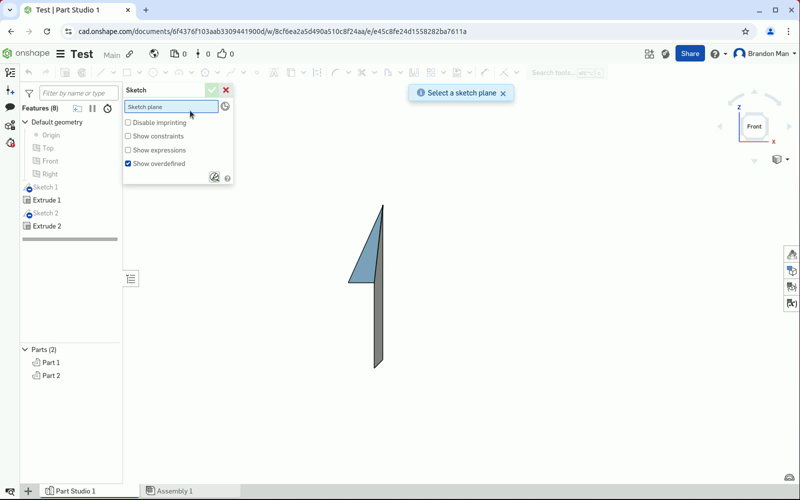
mouse_move(73, 163)
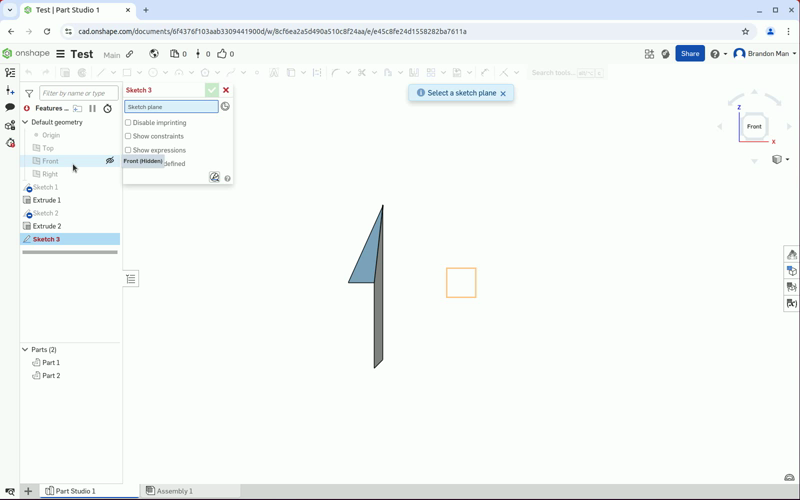
click(73, 163)
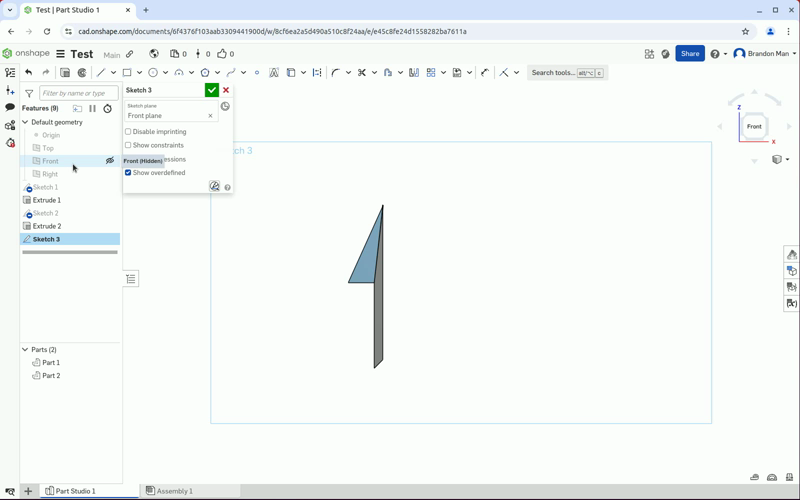
mouse_move(73, 352)
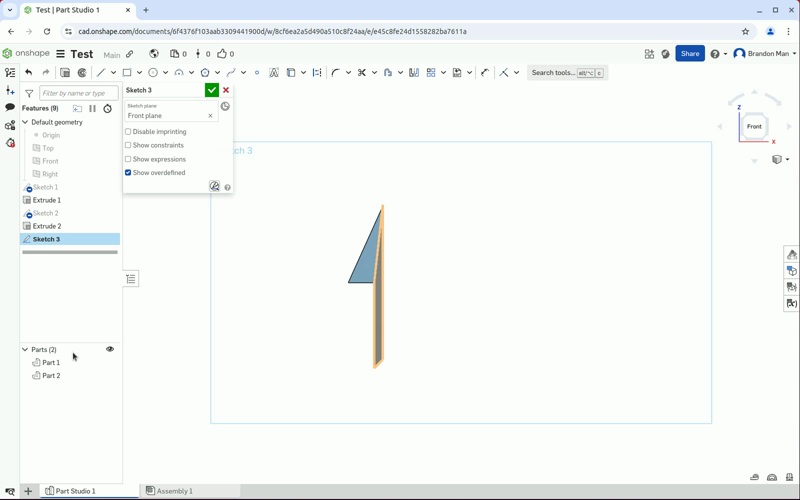
key(y)
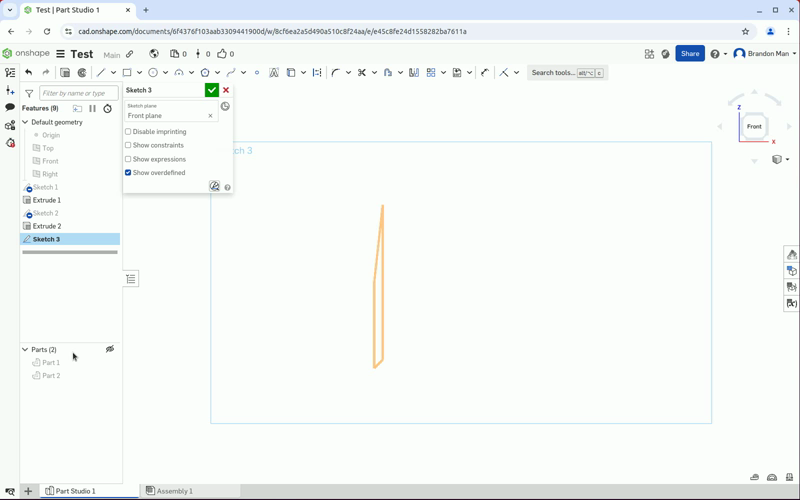
key(l)
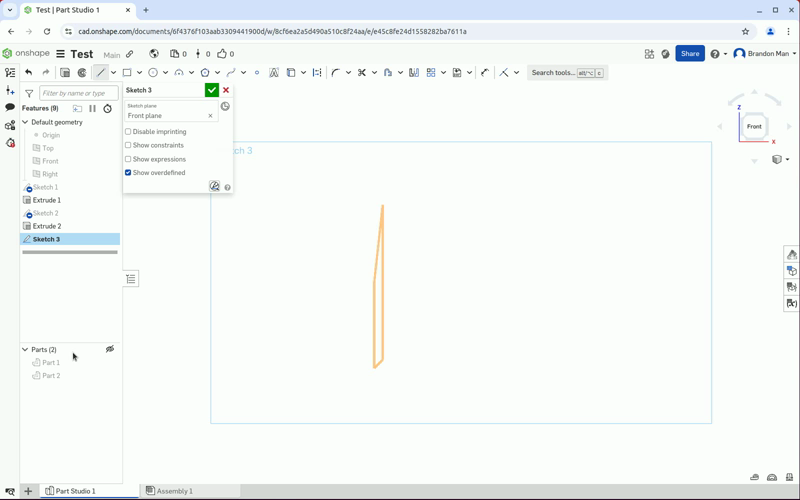
key_down(shift)
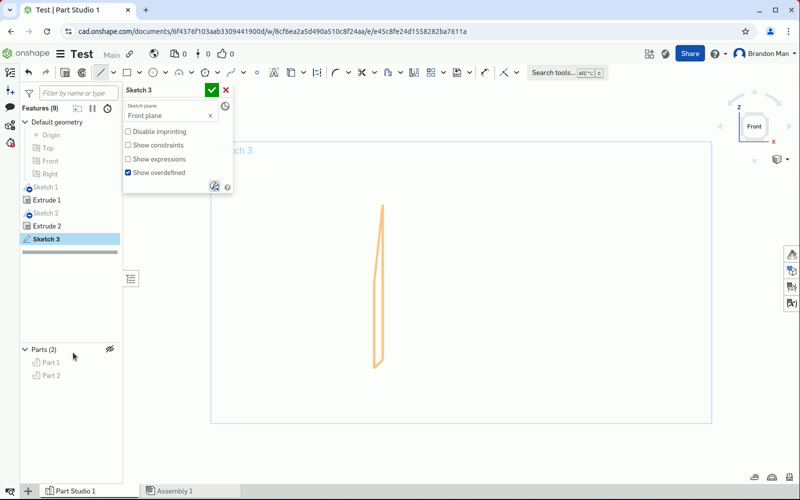
mouse_move(348, 369)
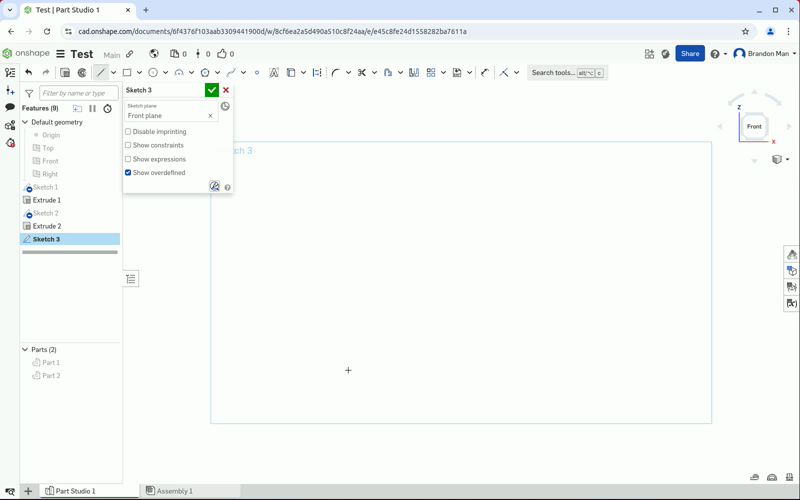
click(348, 369)
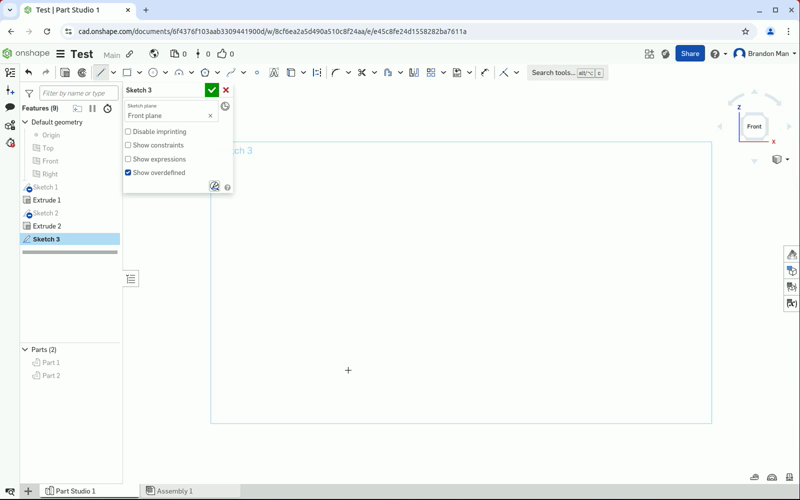
key_up(shift)
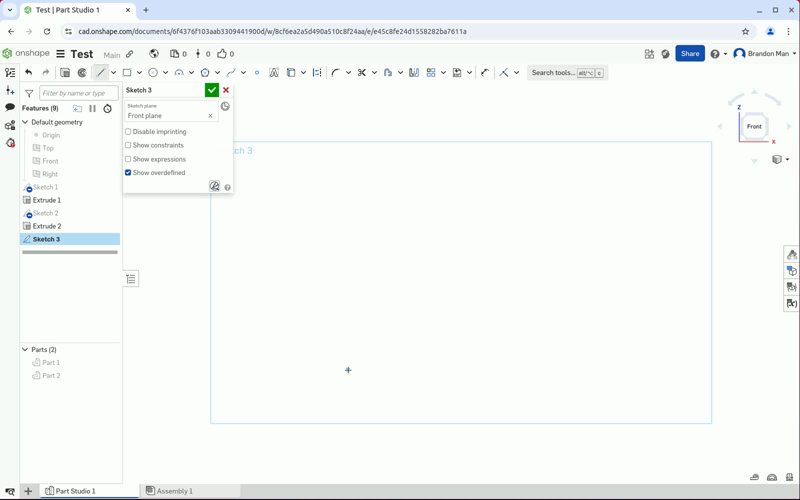
key_down(shift)
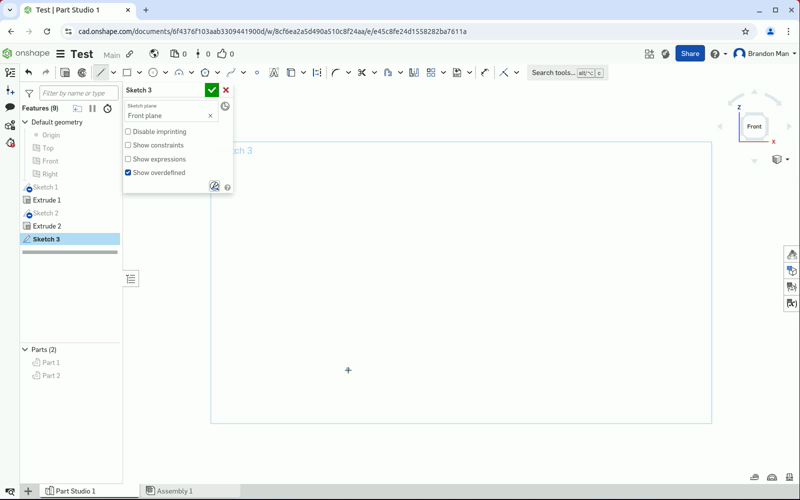
mouse_move(378, 369)
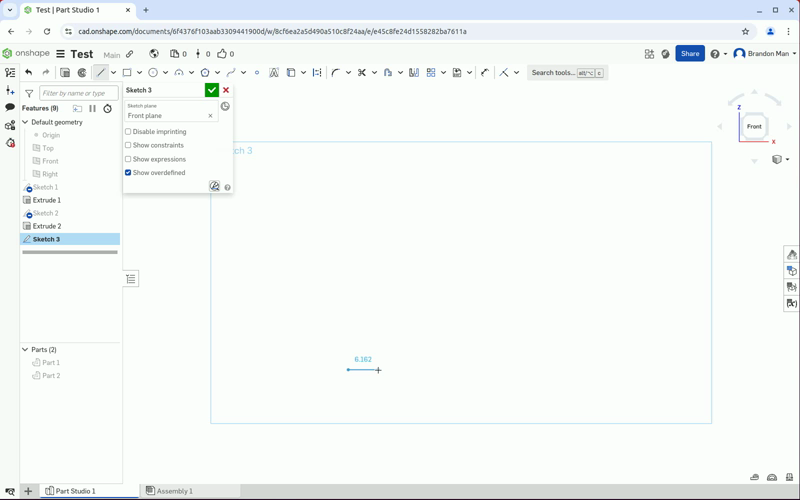
mouse_move(373, 369)
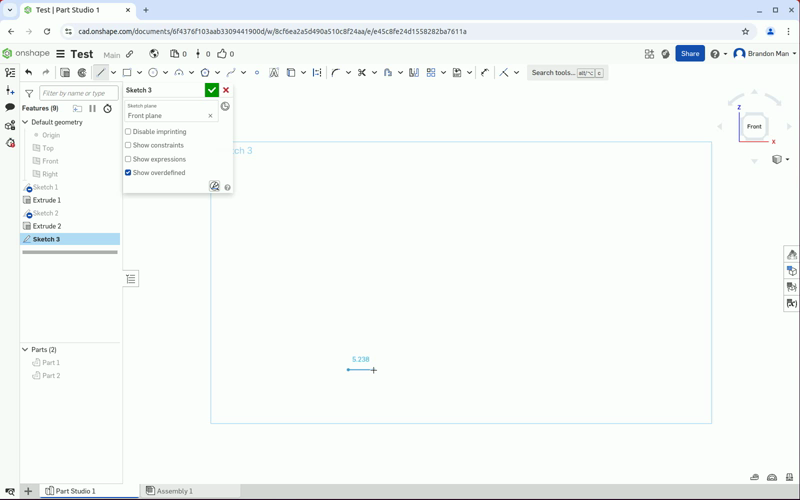
click(373, 369)
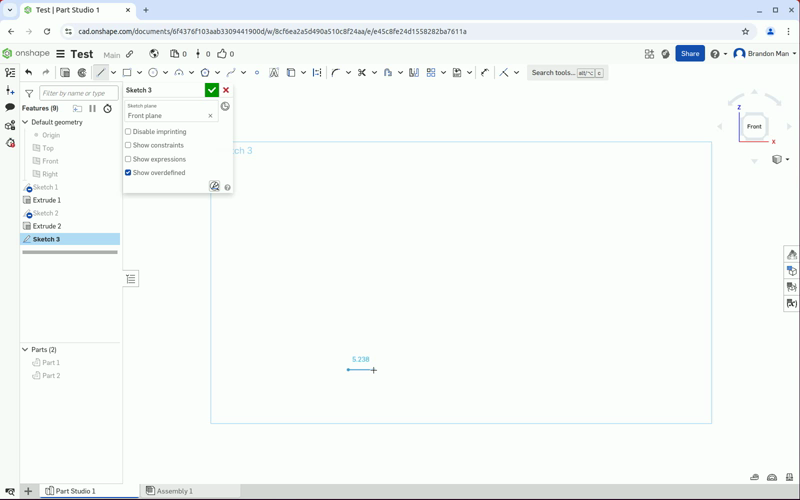
key_up(shift)
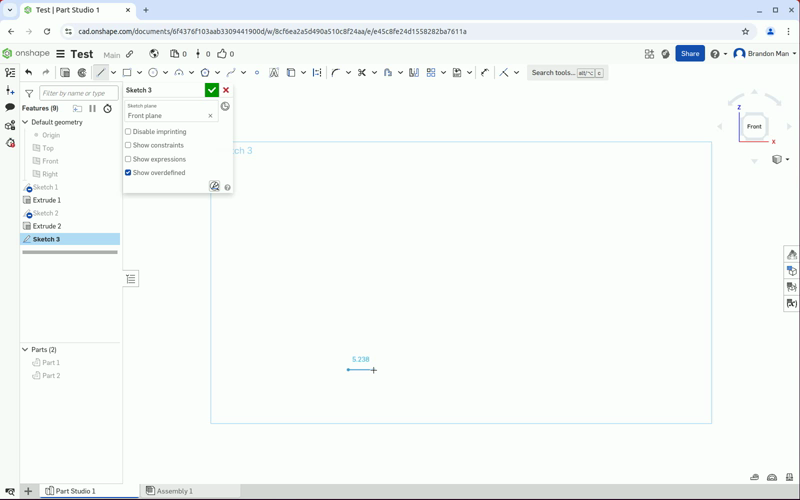
key_down(shift)
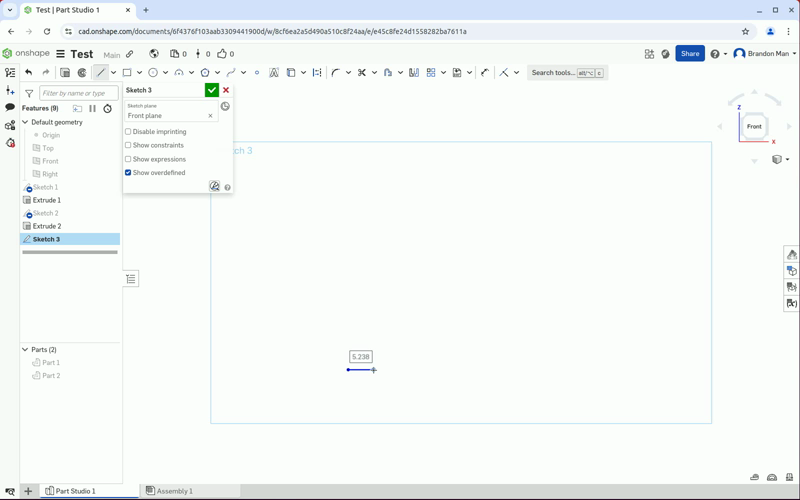
mouse_move(373, 282)
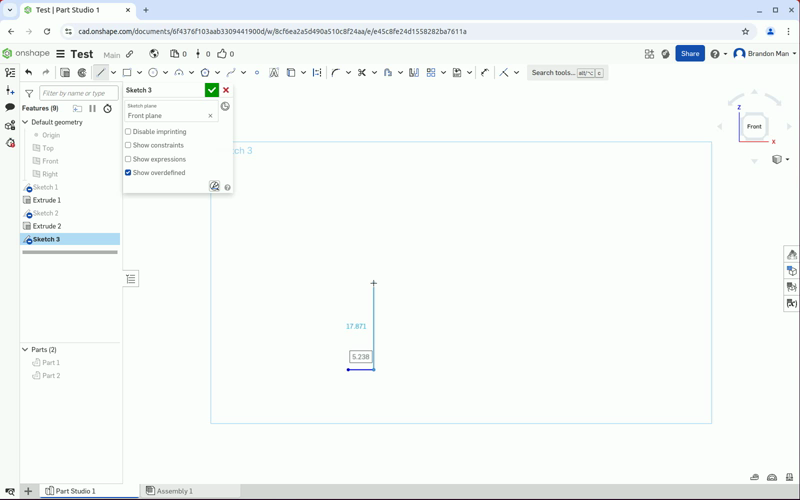
click(373, 282)
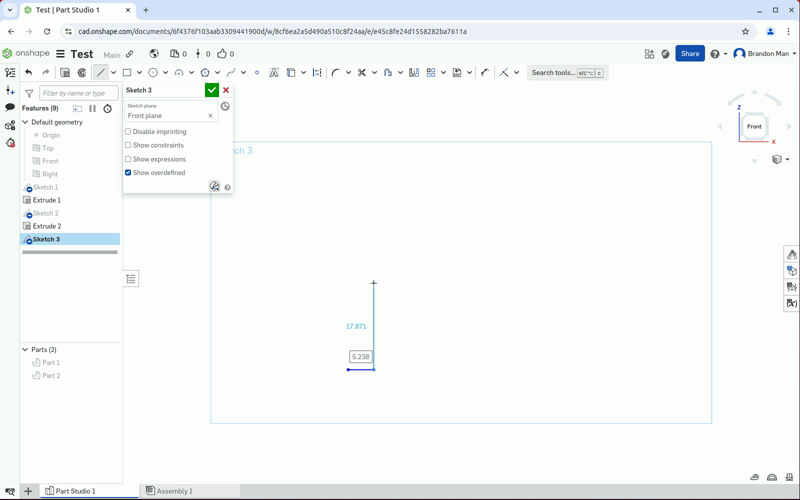
key_up(shift)
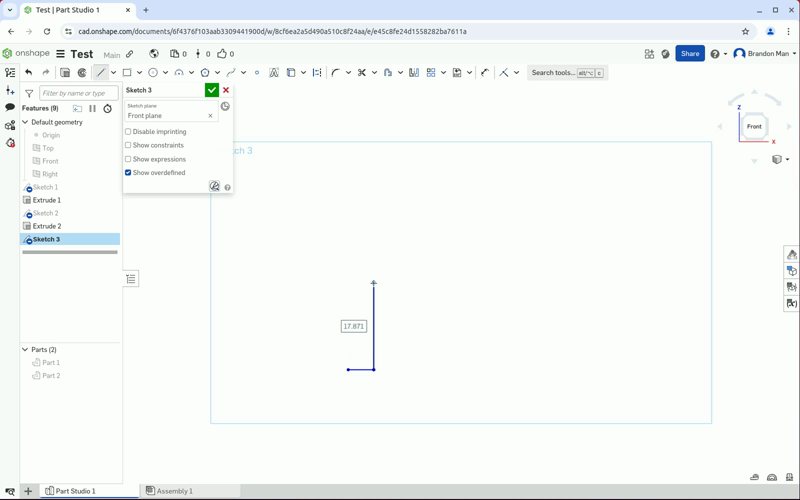
key_down(shift)
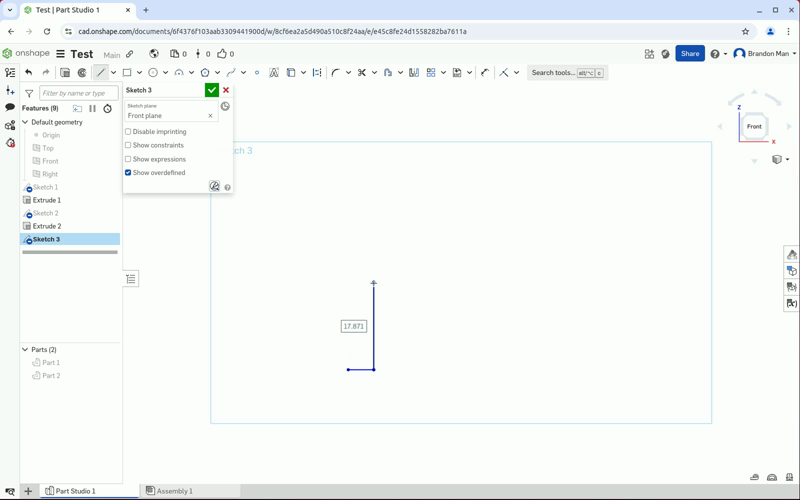
mouse_move(403, 282)
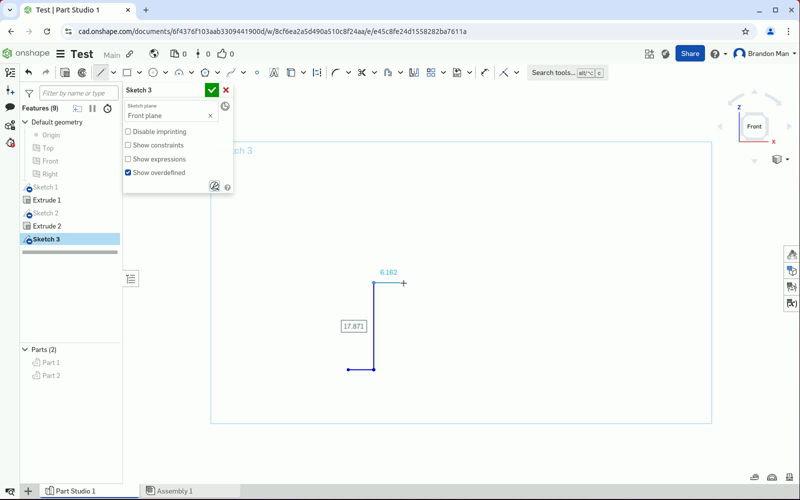
mouse_move(348, 282)
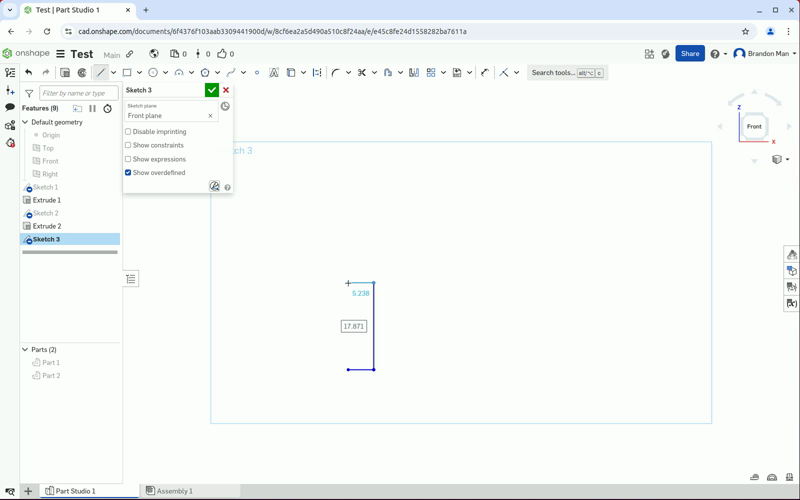
click(348, 282)
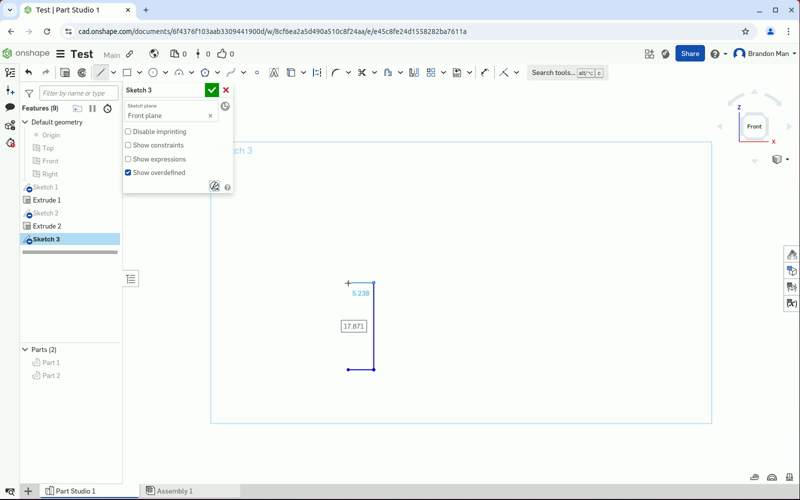
key_up(shift)
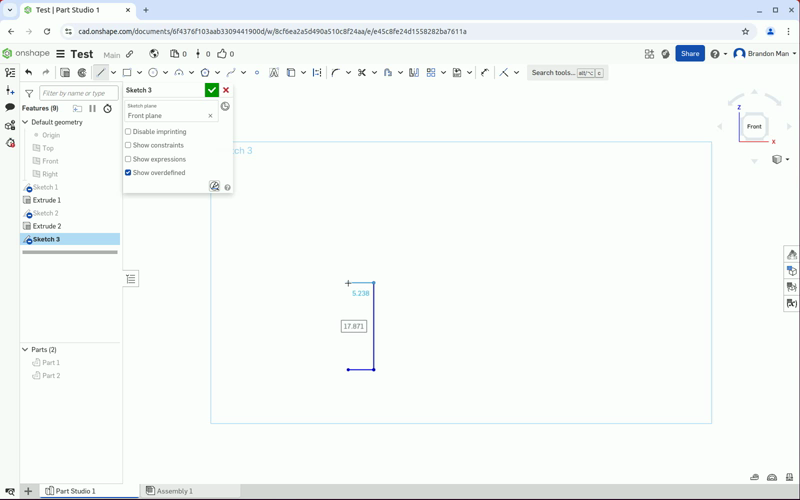
key_down(shift)
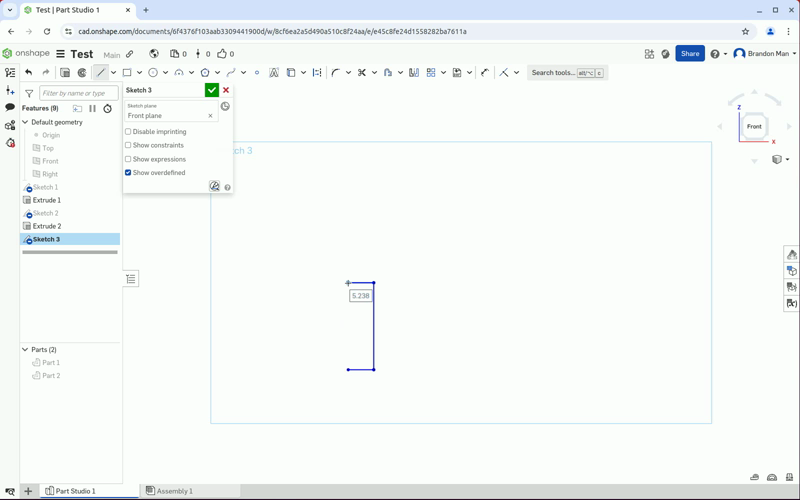
mouse_move(348, 369)
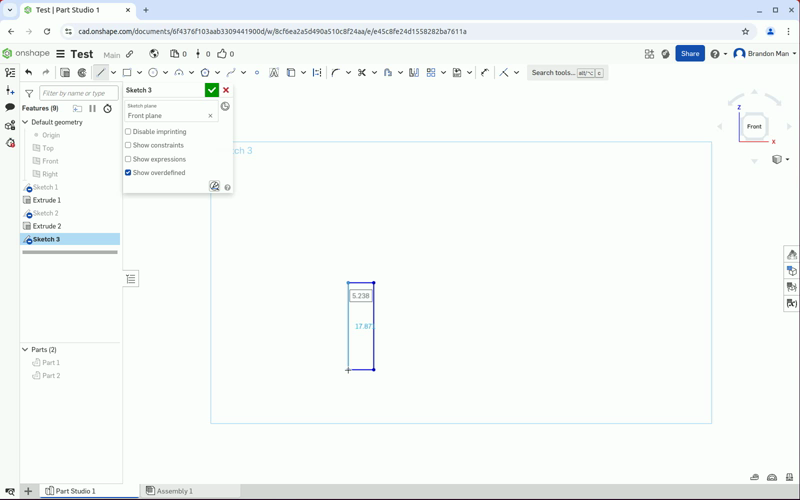
key_up(shift)
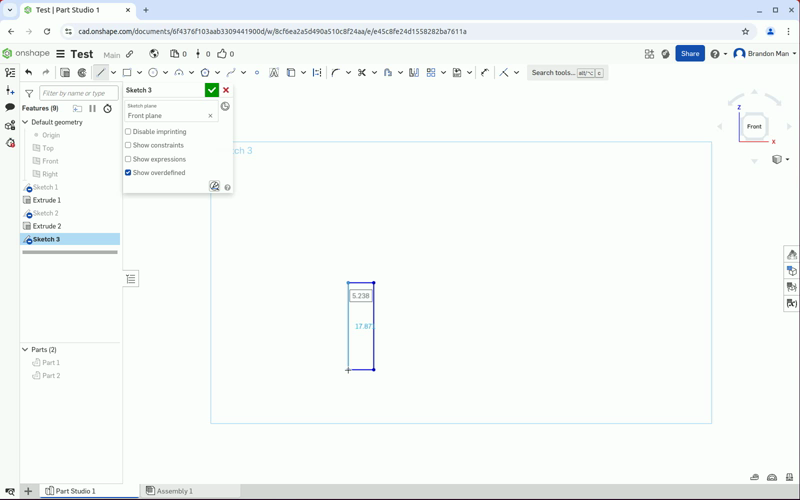
click(348, 369)
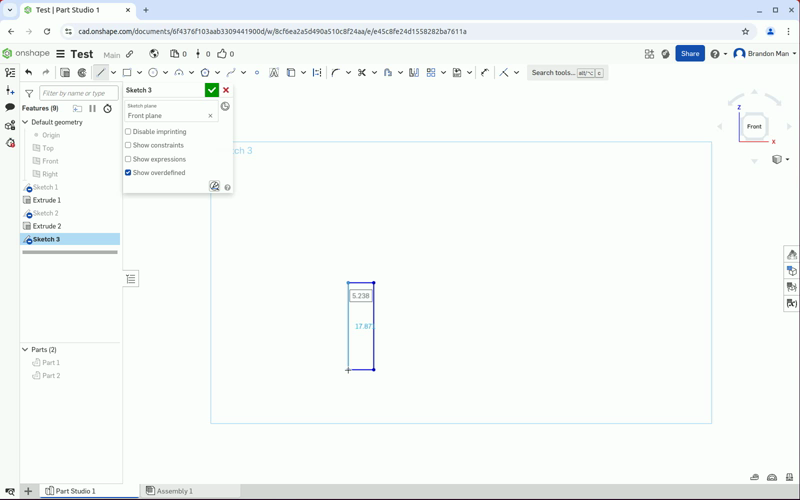
key(esc)
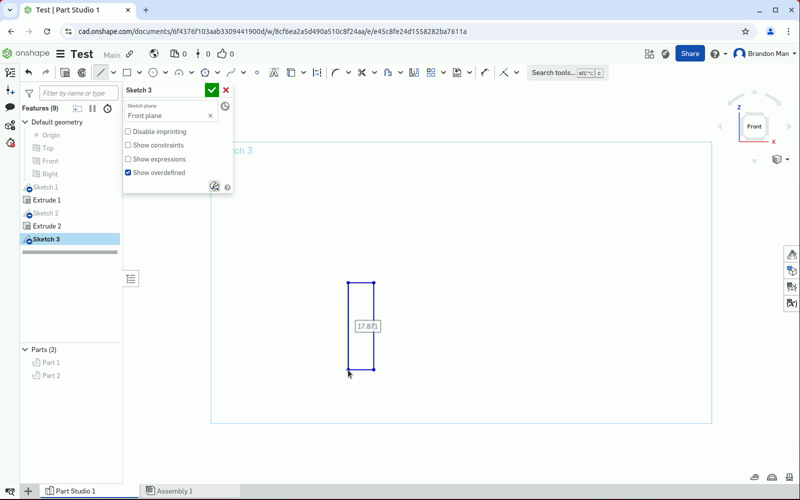
mouse_move(371, 367)
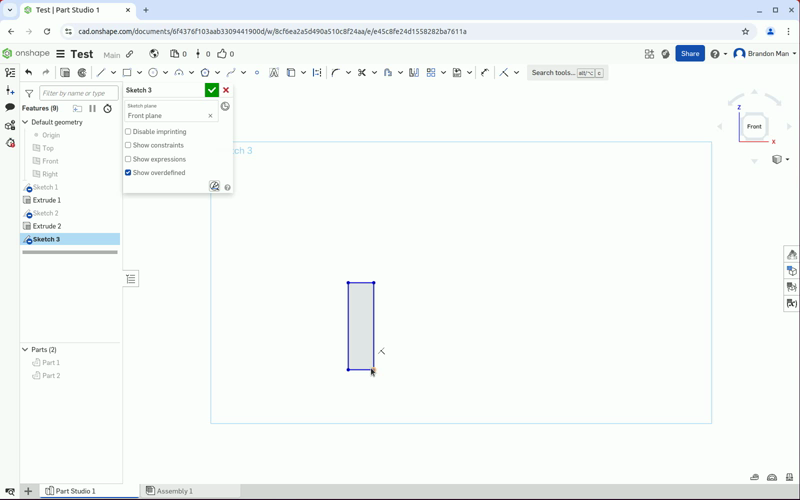
click(371, 367)
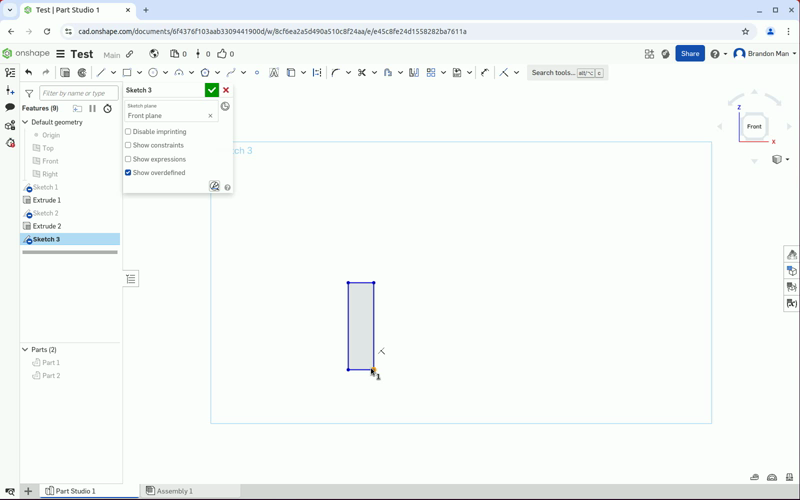
mouse_move(73, 352)
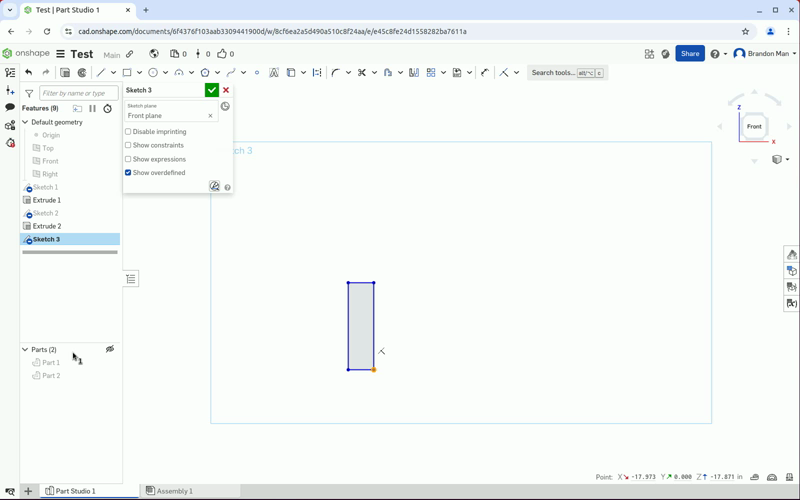
key(shift+y)
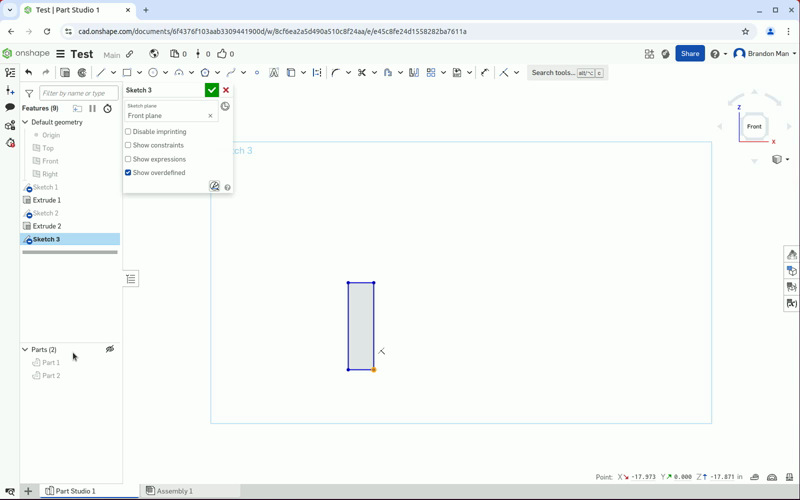
key(shift+e)
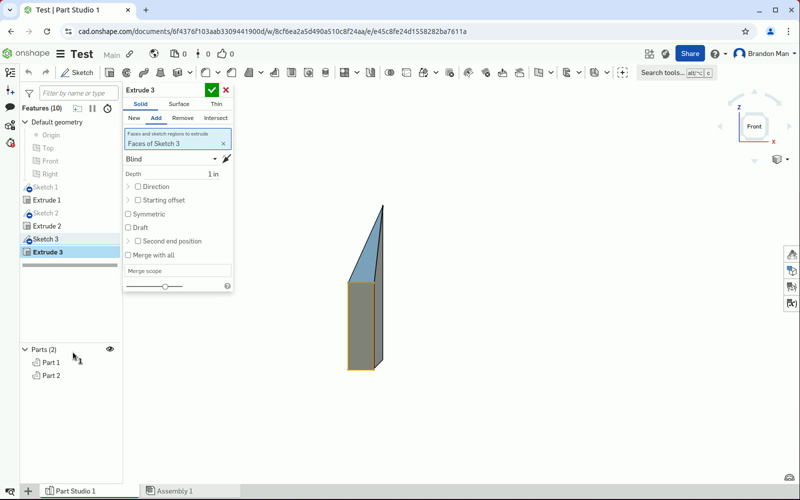
mouse_move(143, 106)
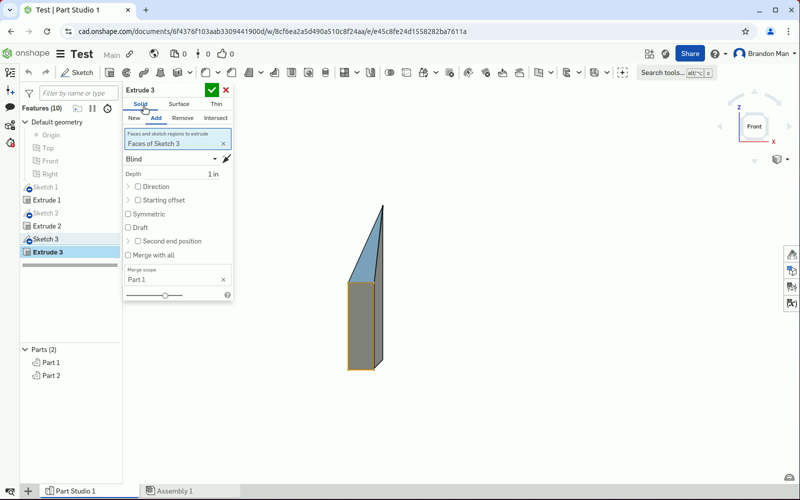
click(143, 106)
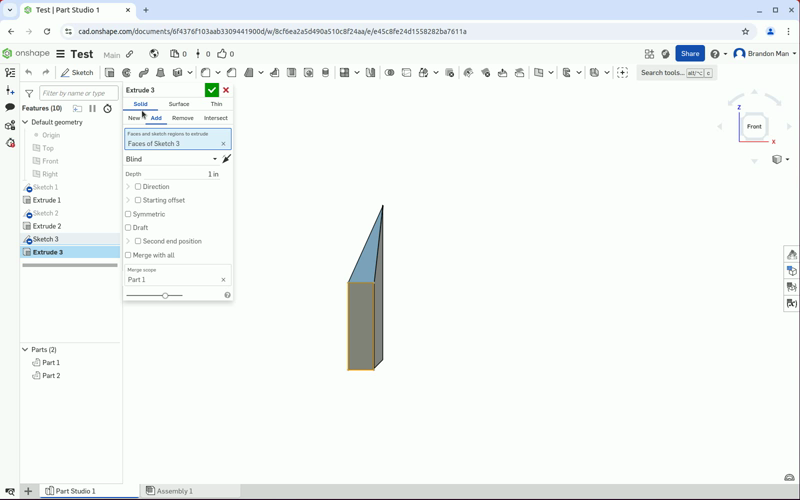
mouse_move(137, 120)
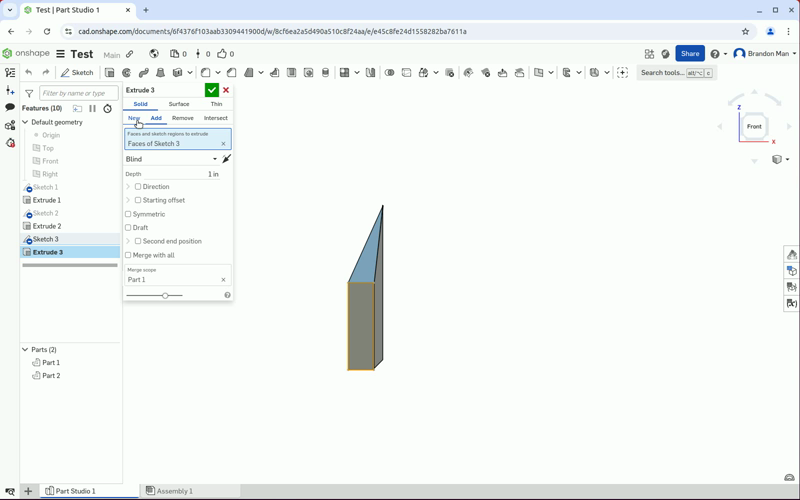
click(137, 120)
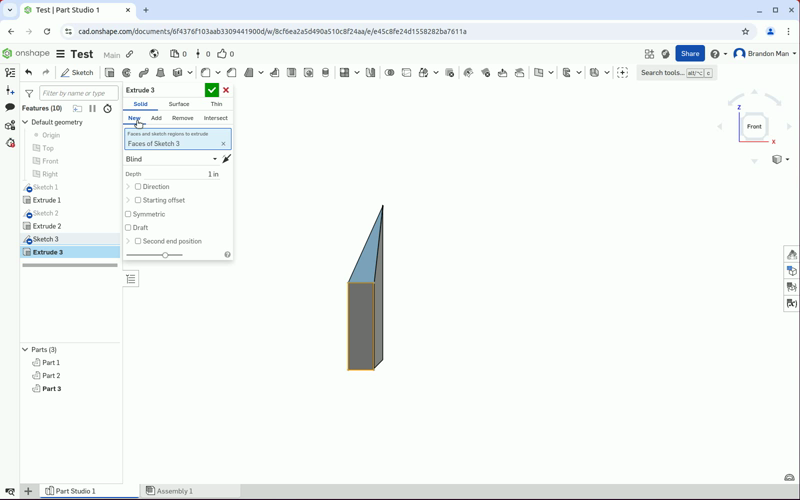
key(tab, 4)
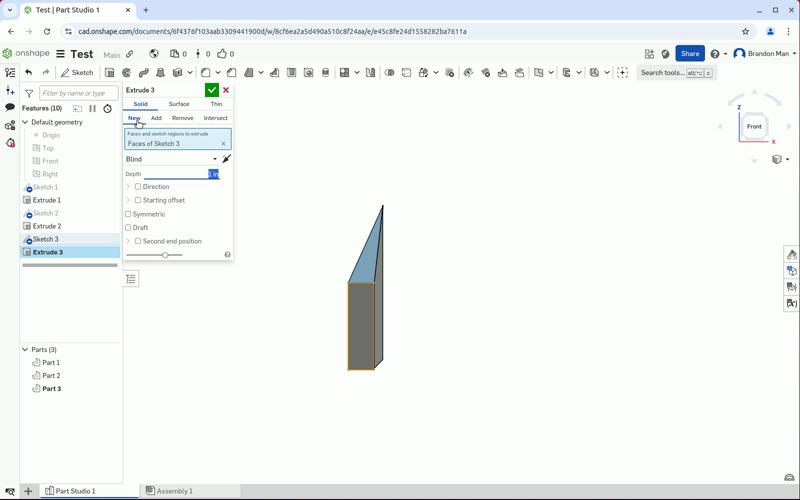
text(10.591)
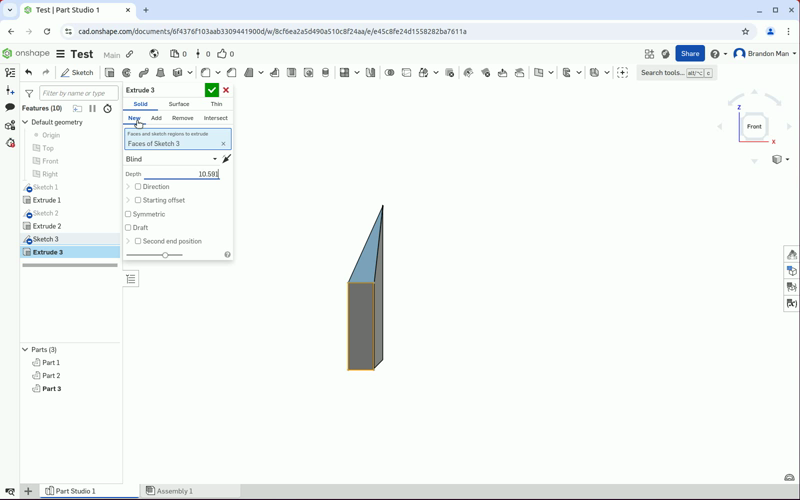
key(enter)
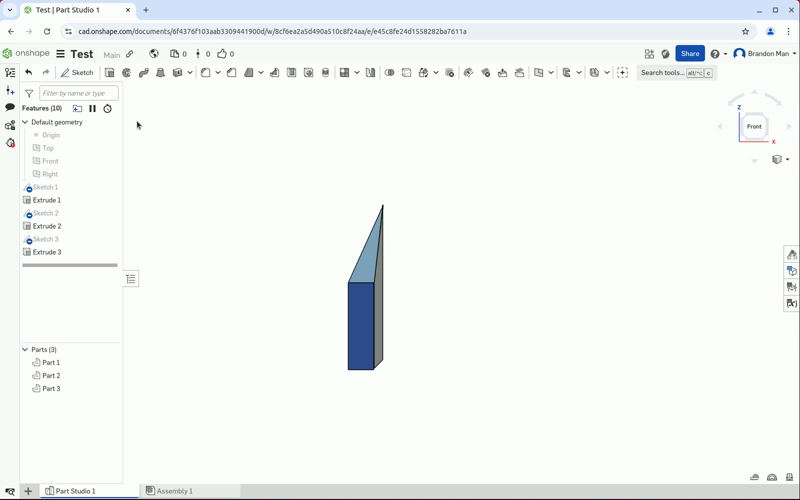
key(shift+h)
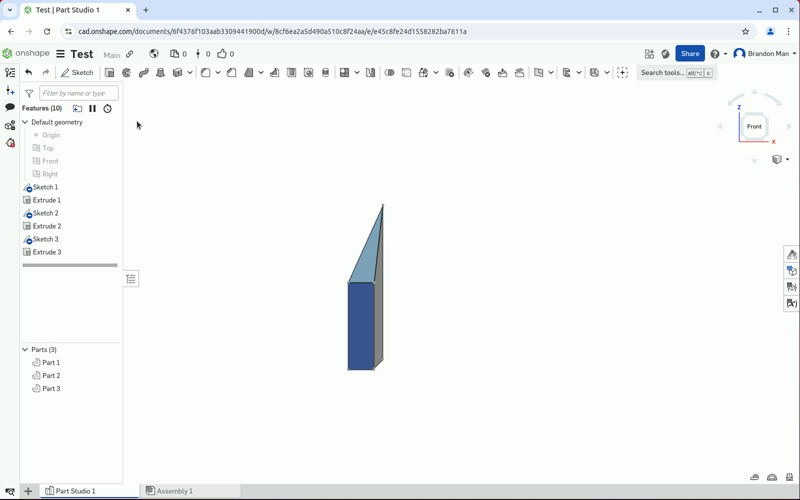
key(shift+h)
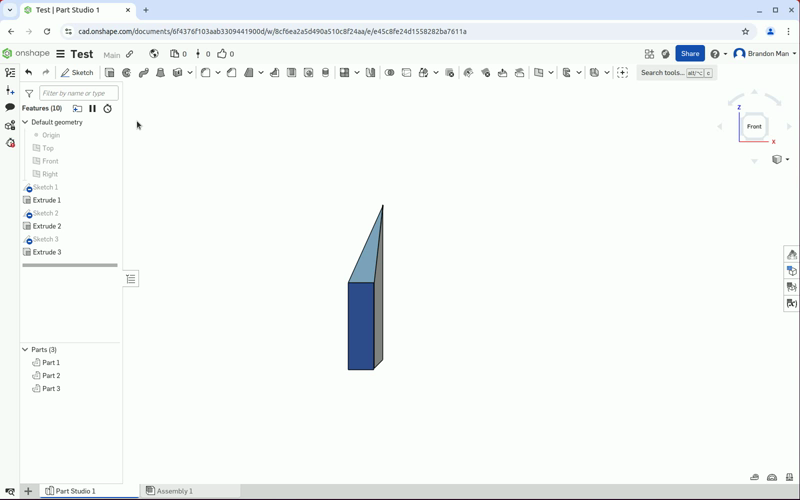
mouse_move(73, 189)
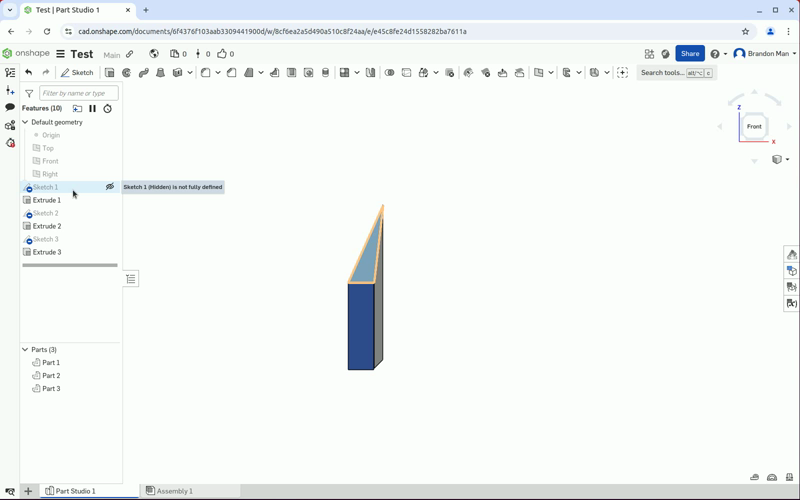
click(73, 189)
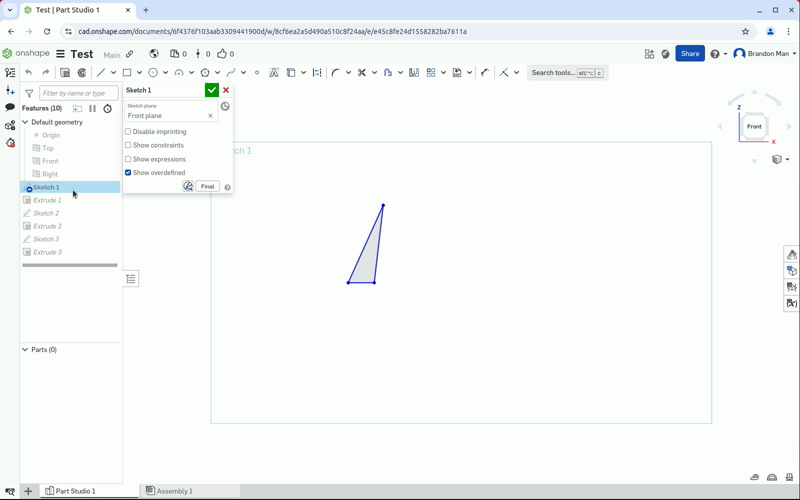
mouse_move(229, 92)
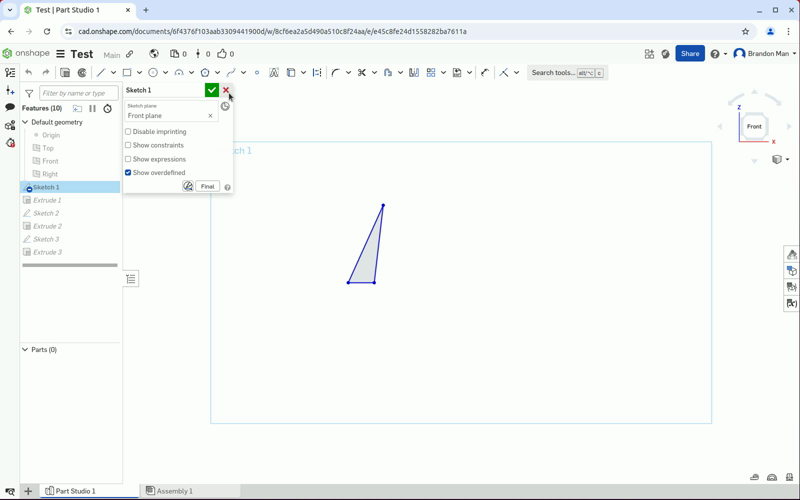
click(229, 92)
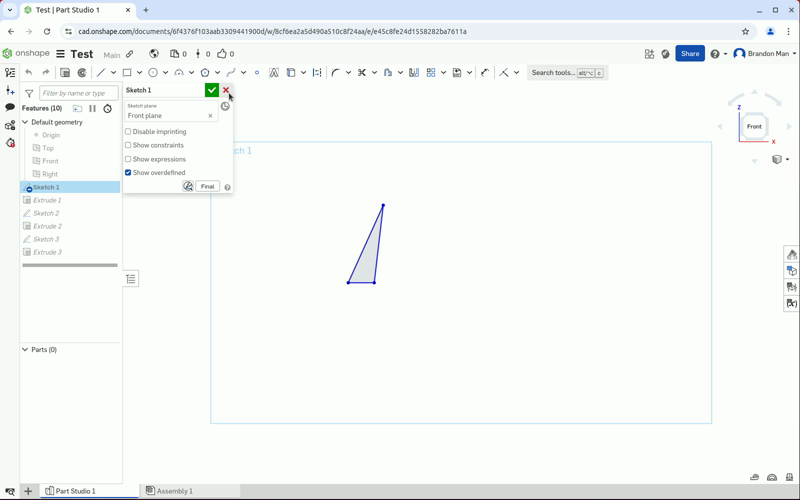
key(shift+s)
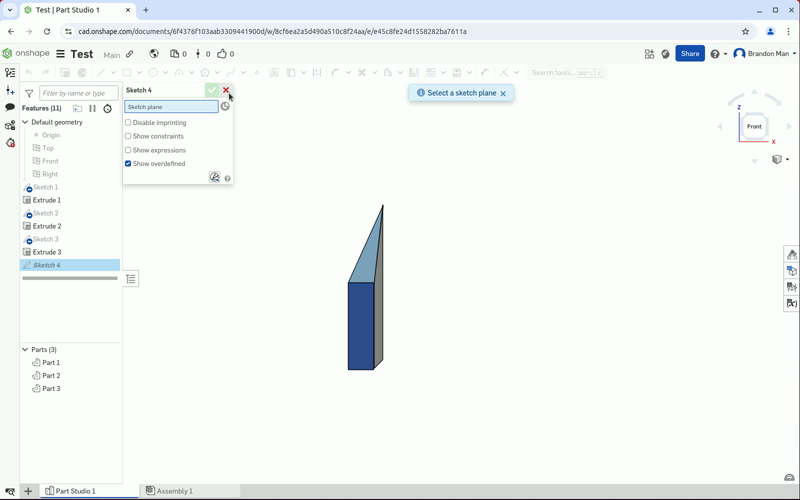
mouse_move(73, 163)
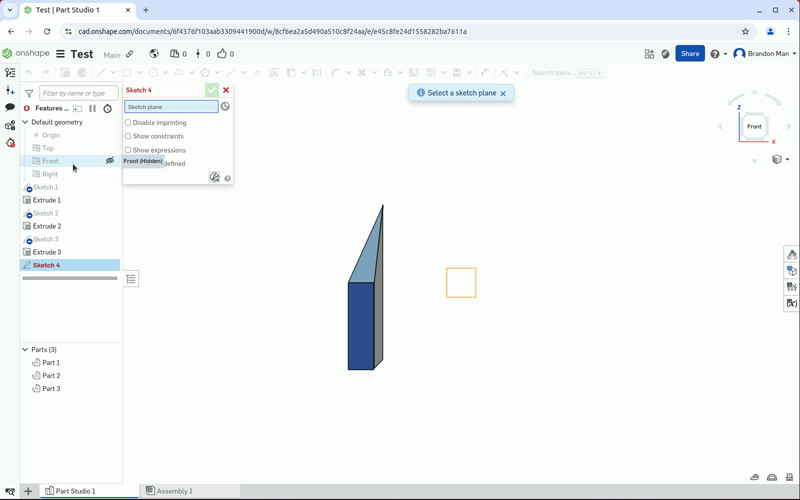
click(73, 163)
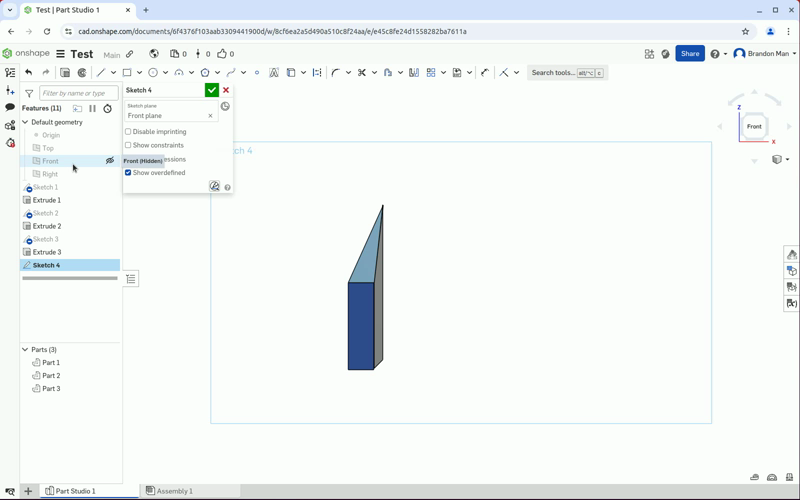
mouse_move(73, 352)
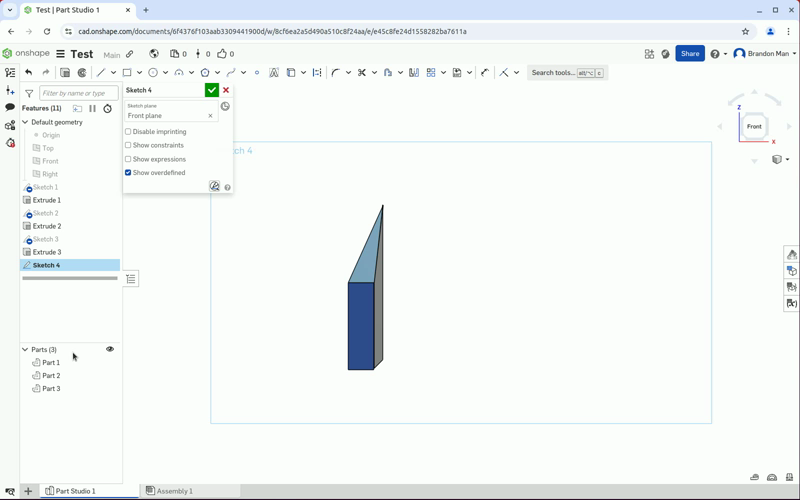
key(y)
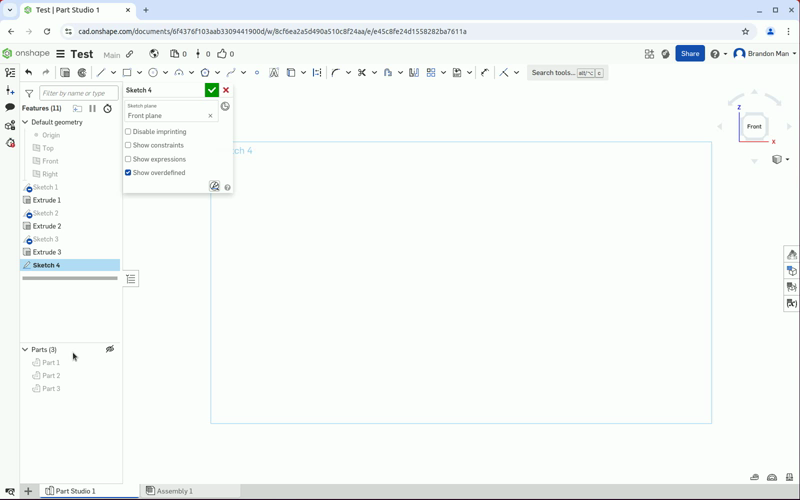
key(l)
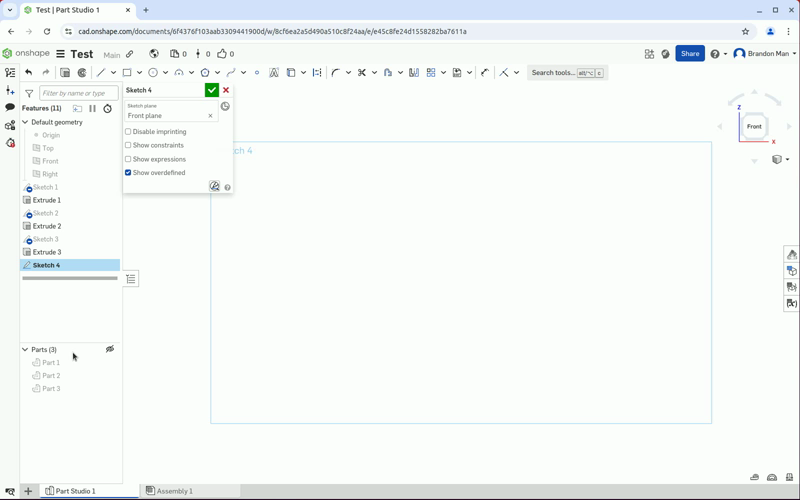
key_down(shift)
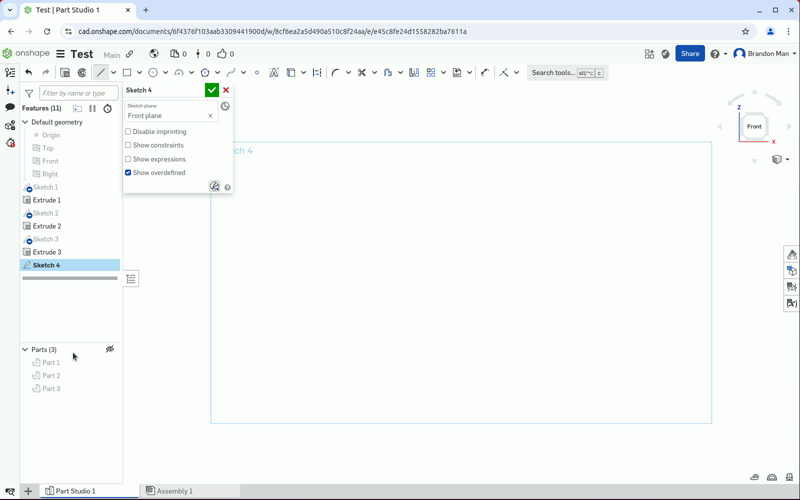
mouse_move(374, 369)
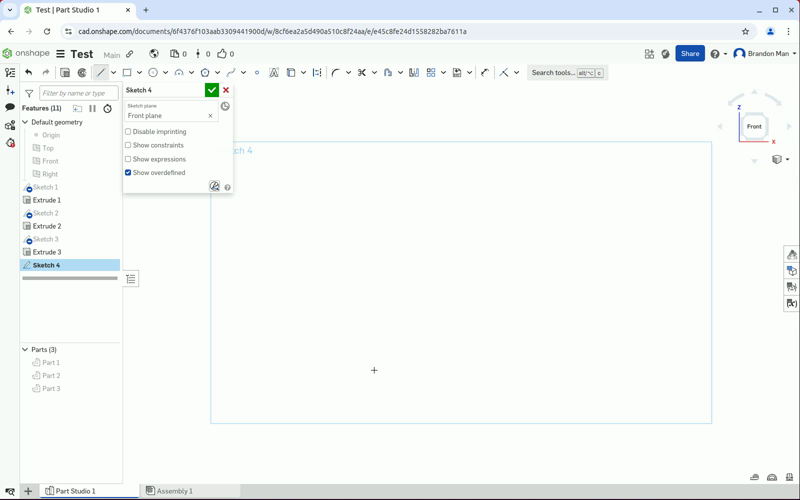
click(374, 369)
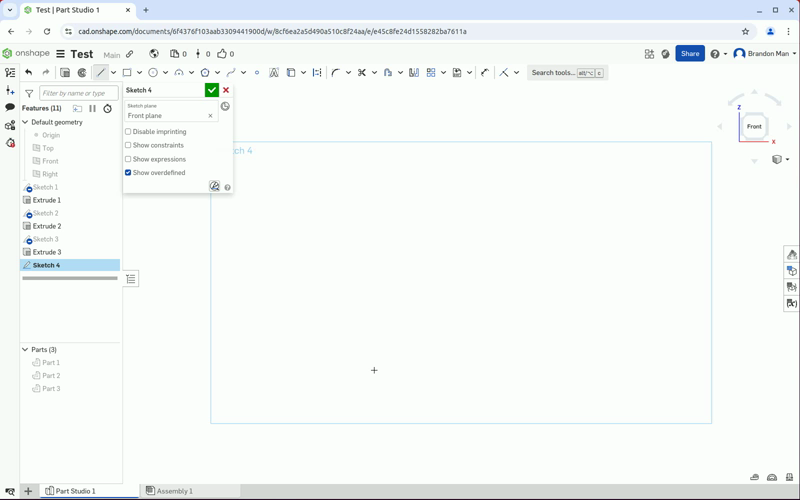
key_up(shift)
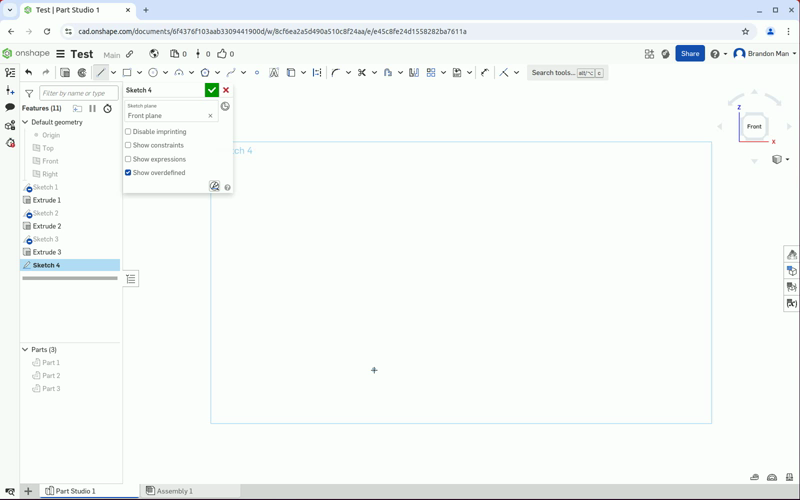
key_down(shift)
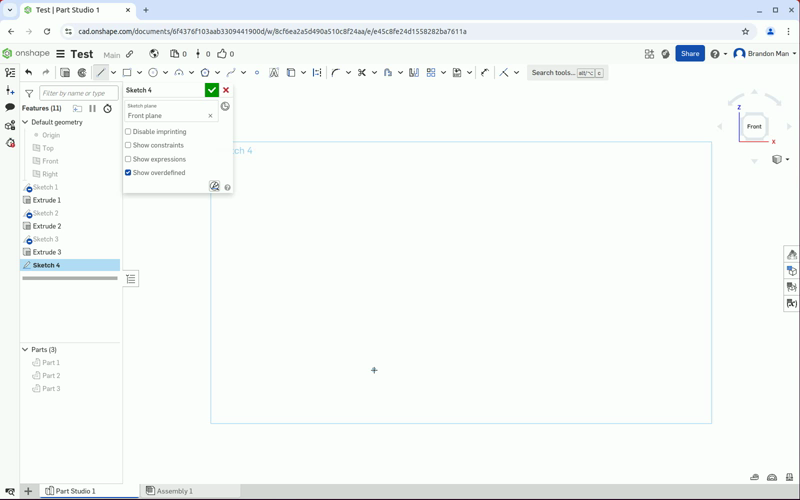
mouse_move(546, 369)
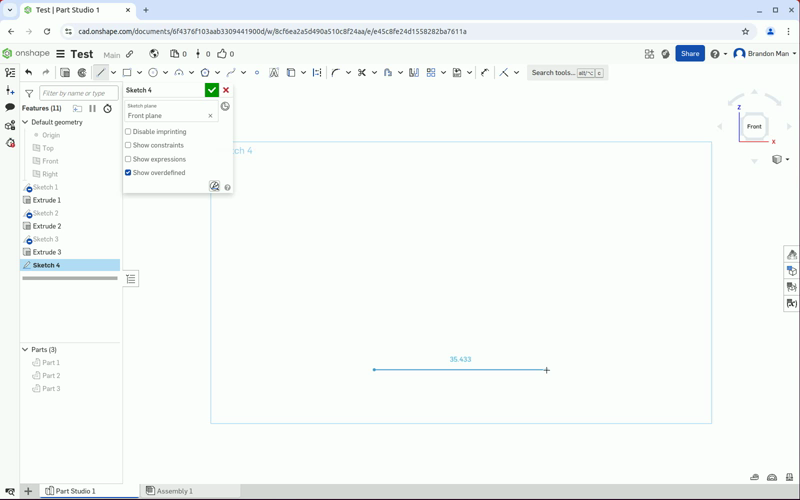
click(546, 369)
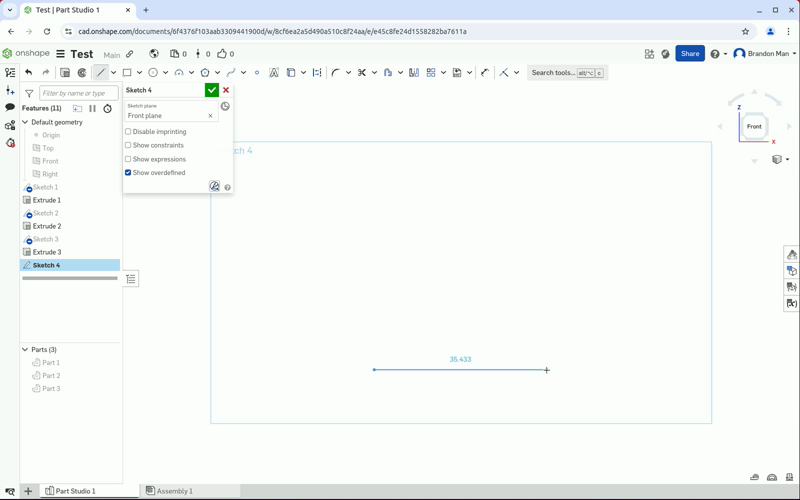
key_up(shift)
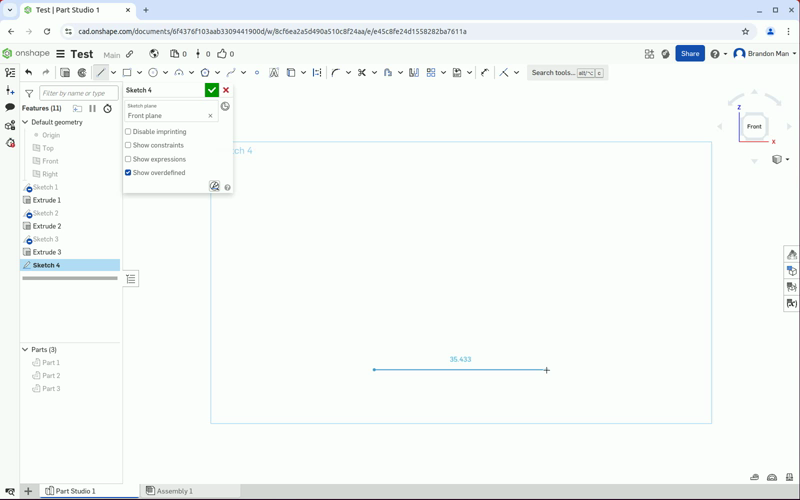
key_down(shift)
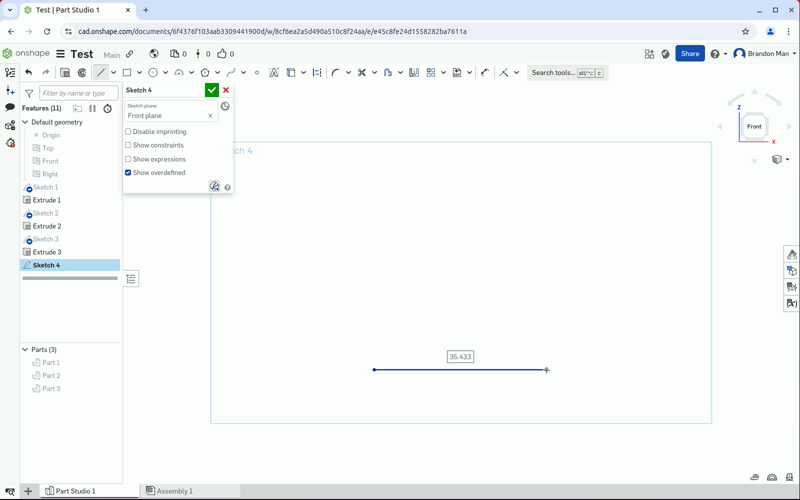
mouse_move(576, 369)
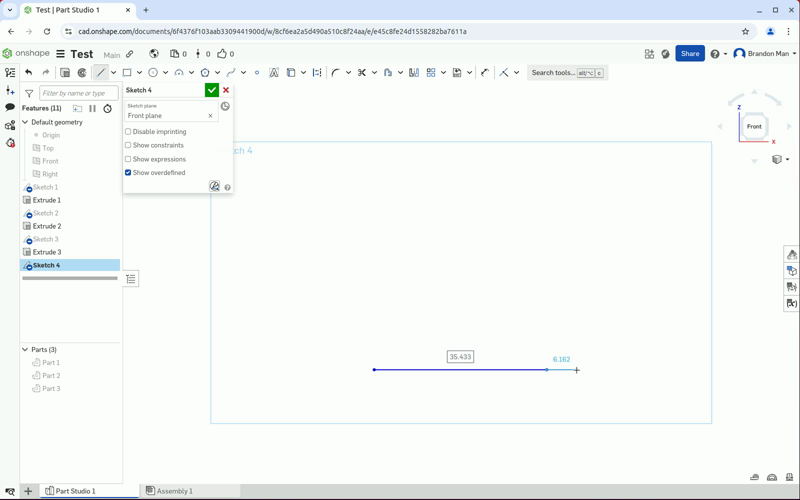
mouse_move(537, 360)
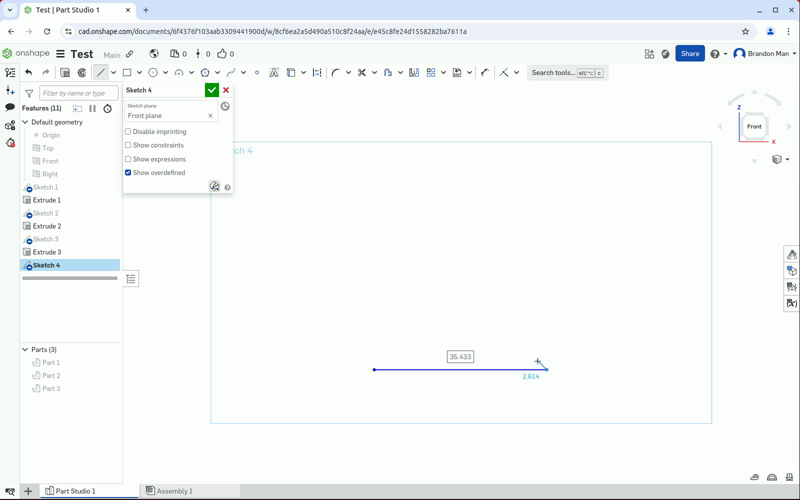
click(537, 360)
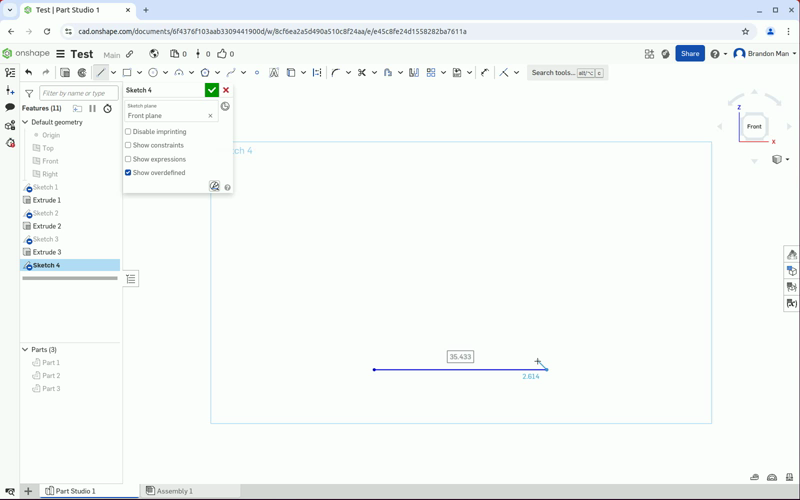
key_up(shift)
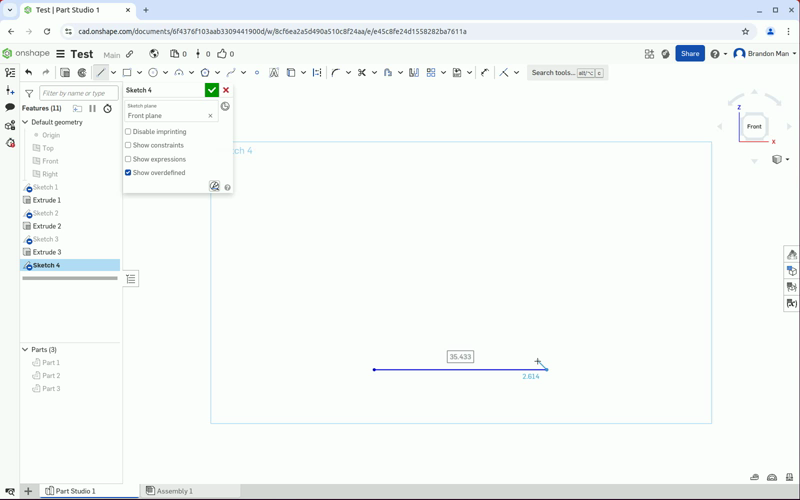
key_down(shift)
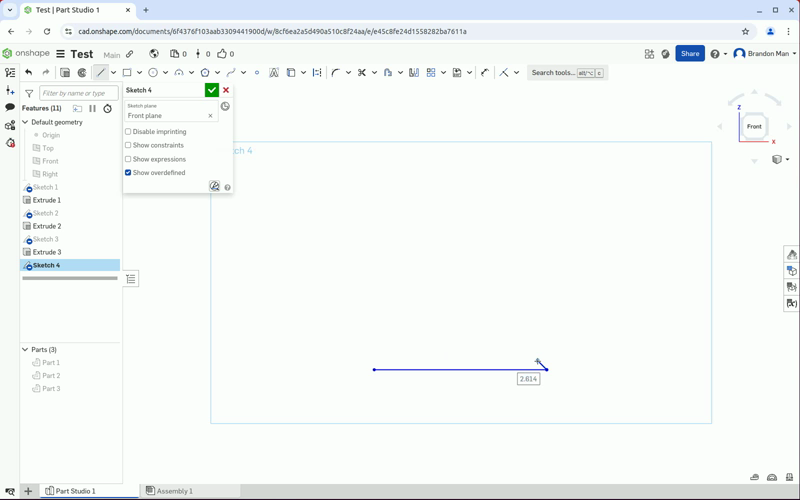
mouse_move(383, 360)
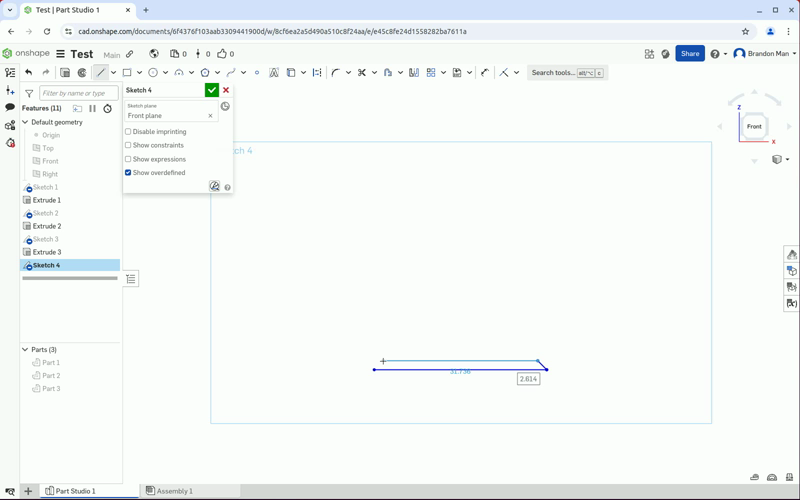
click(383, 360)
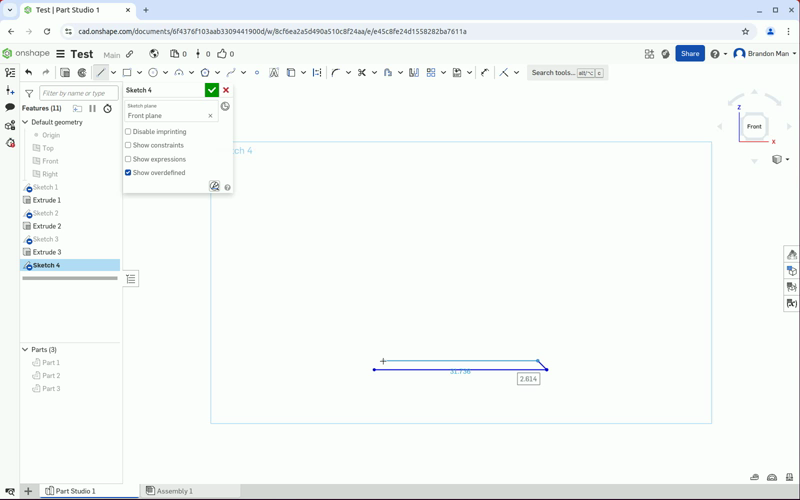
key_up(shift)
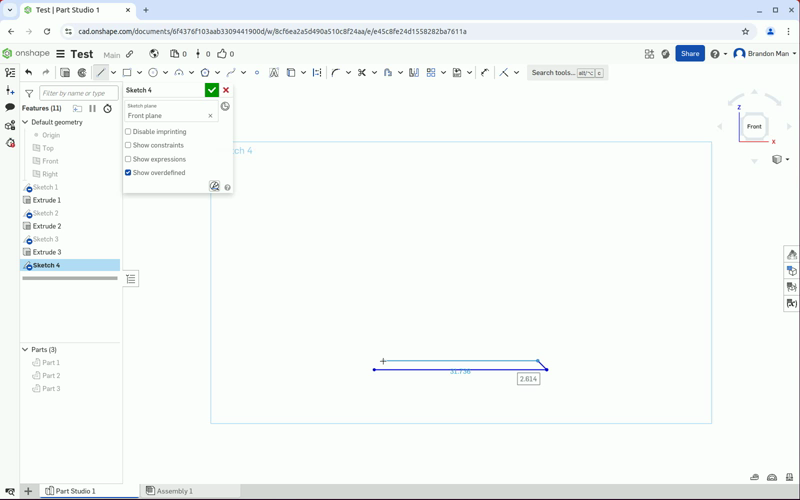
mouse_move(413, 360)
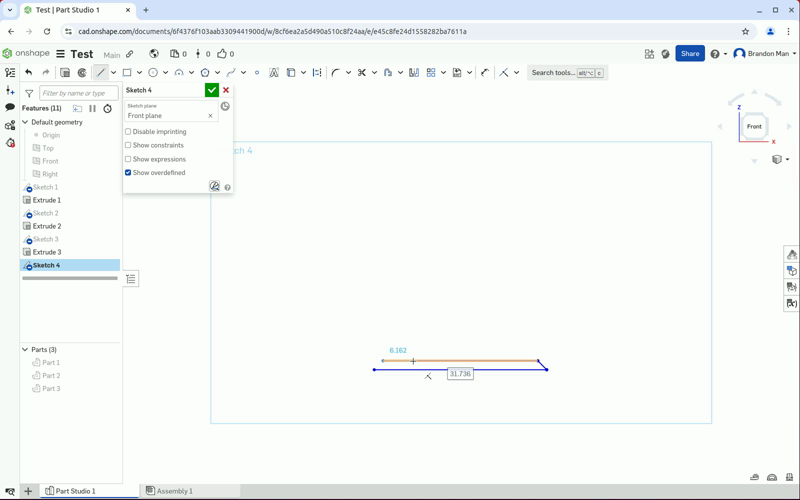
key_down(shift)
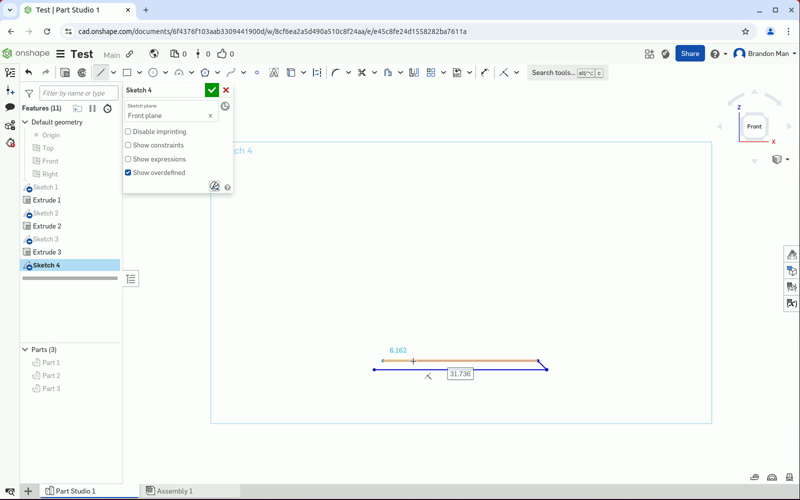
mouse_move(374, 369)
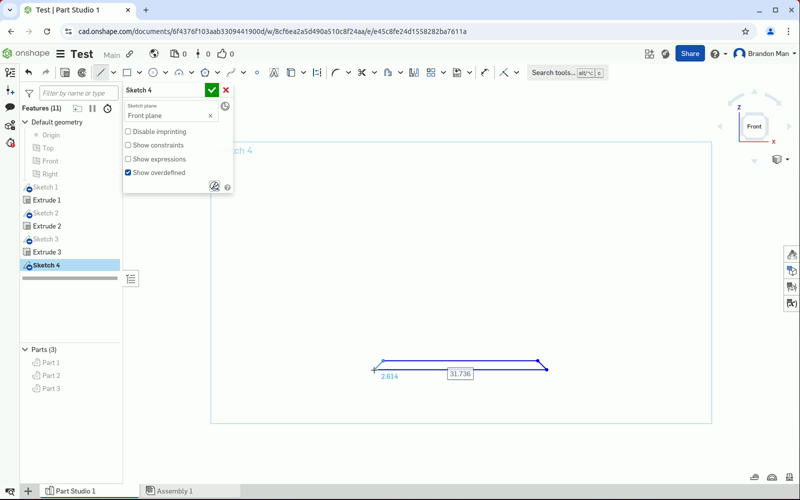
key_up(shift)
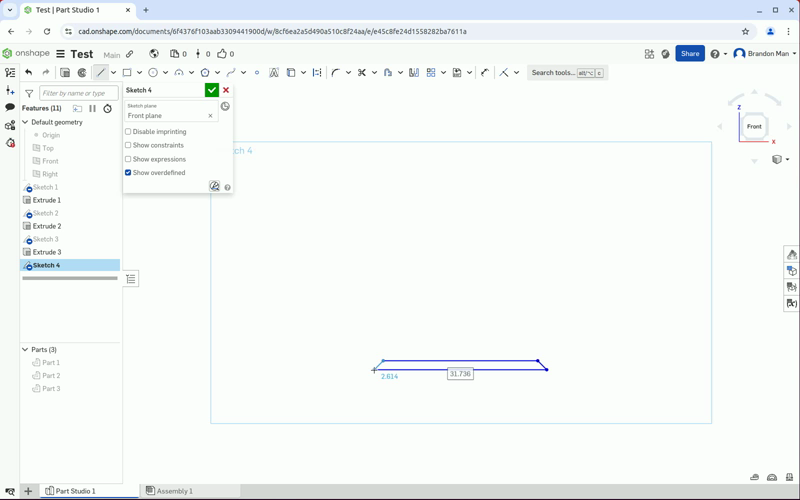
click(374, 369)
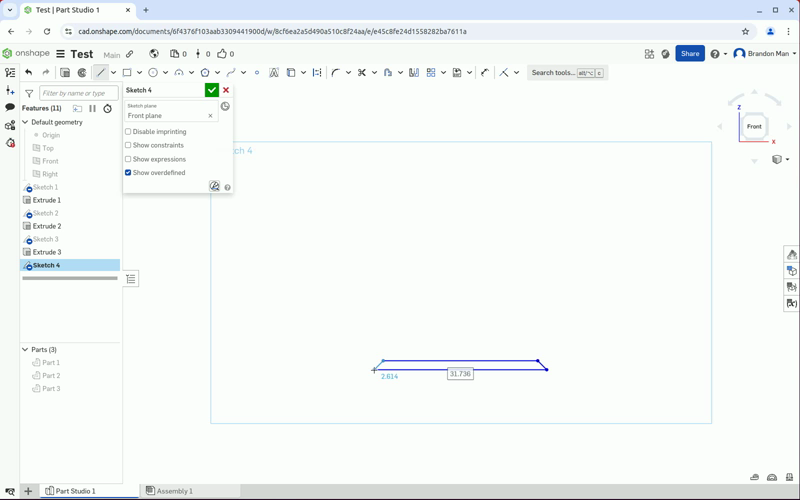
key(esc)
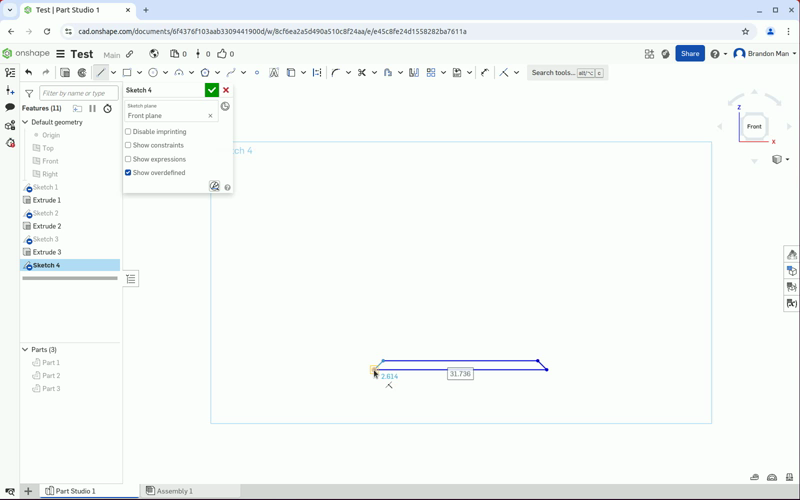
mouse_move(536, 362)
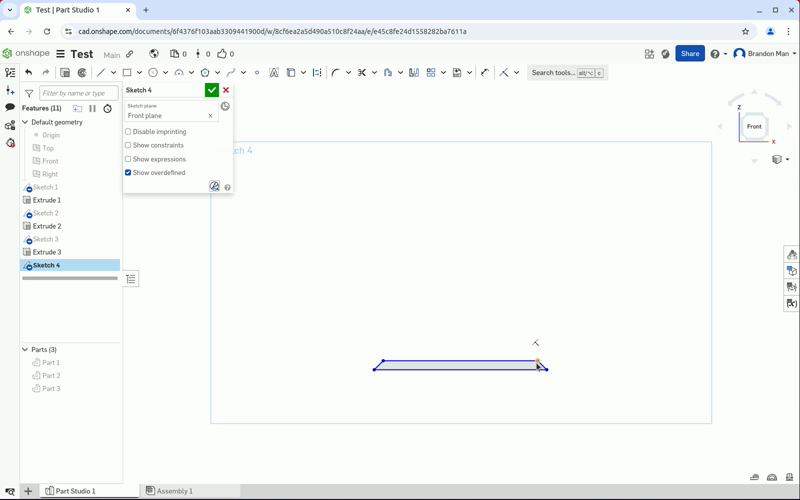
scroll(6)
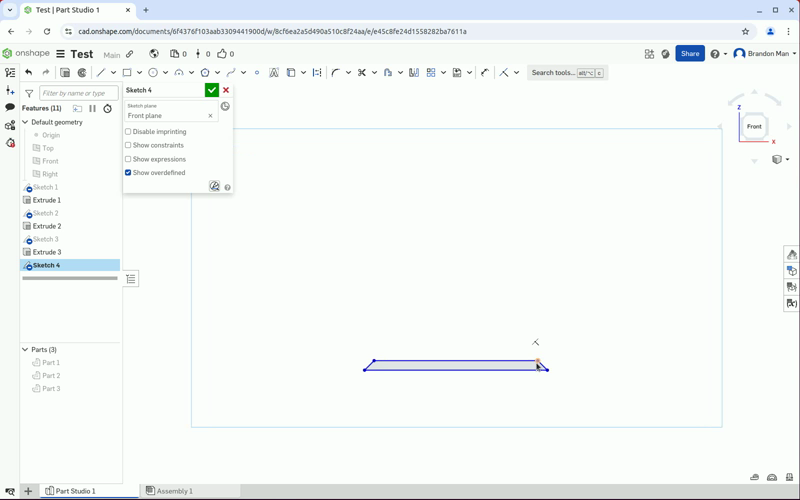
scroll(6)
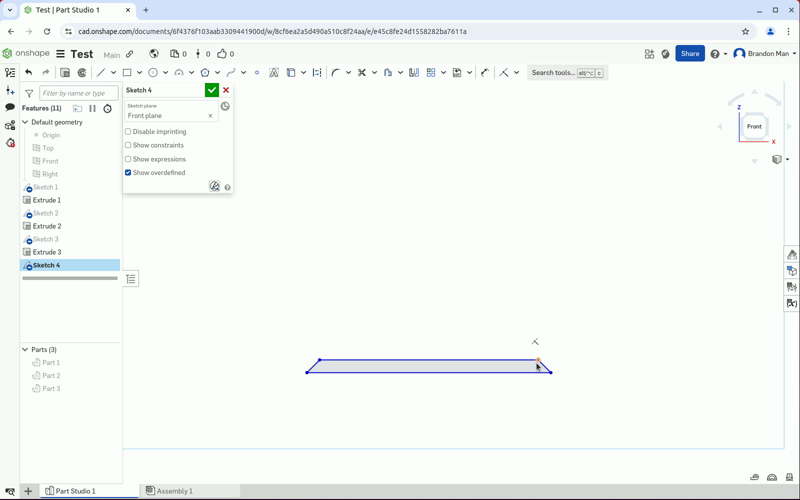
scroll(6)
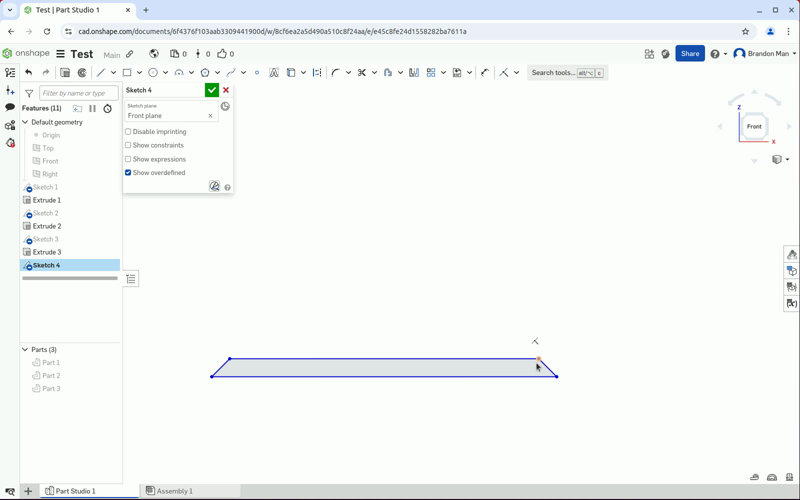
scroll(6)
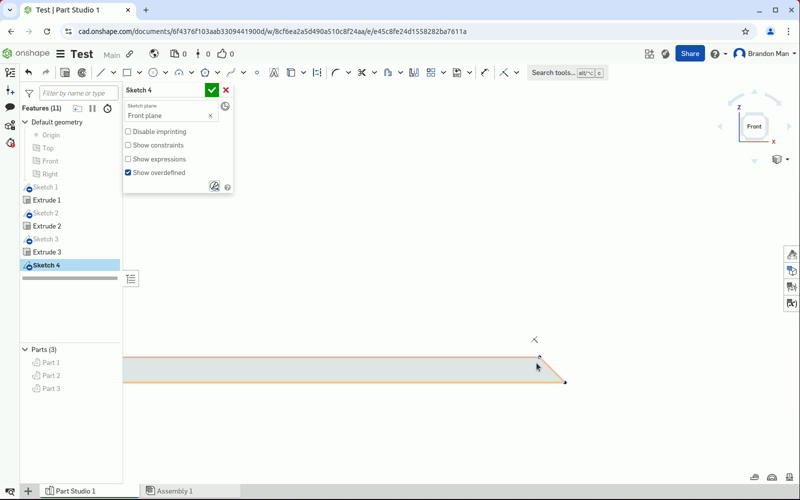
scroll(6)
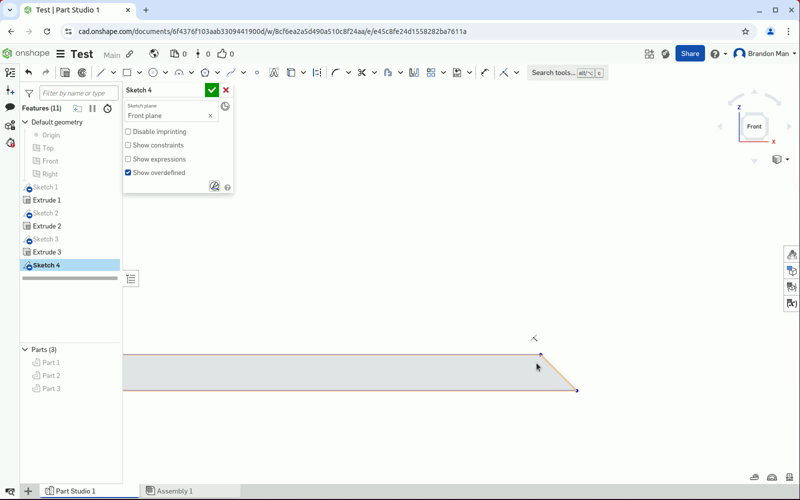
scroll(6)
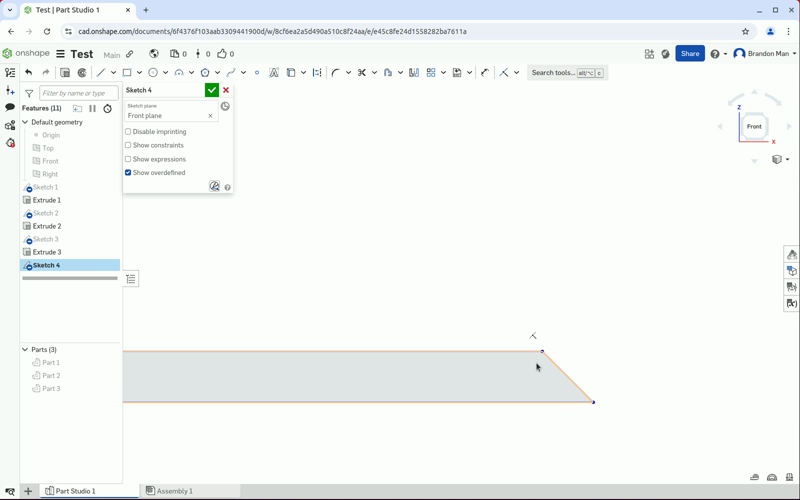
scroll(6)
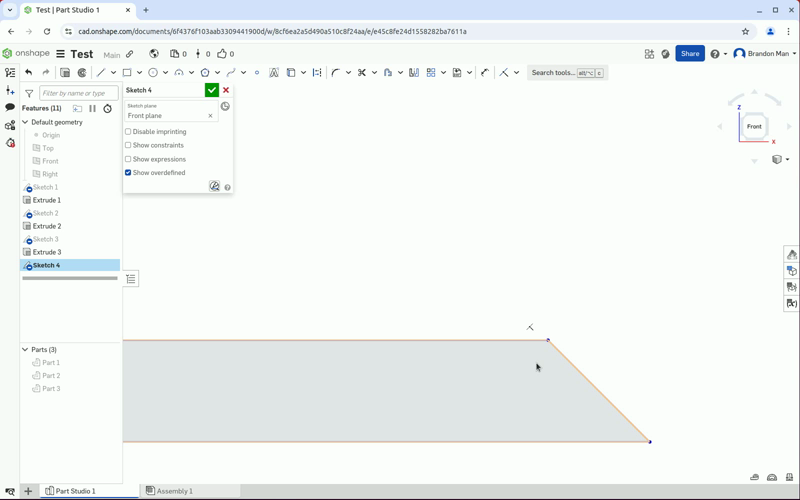
click(536, 362)
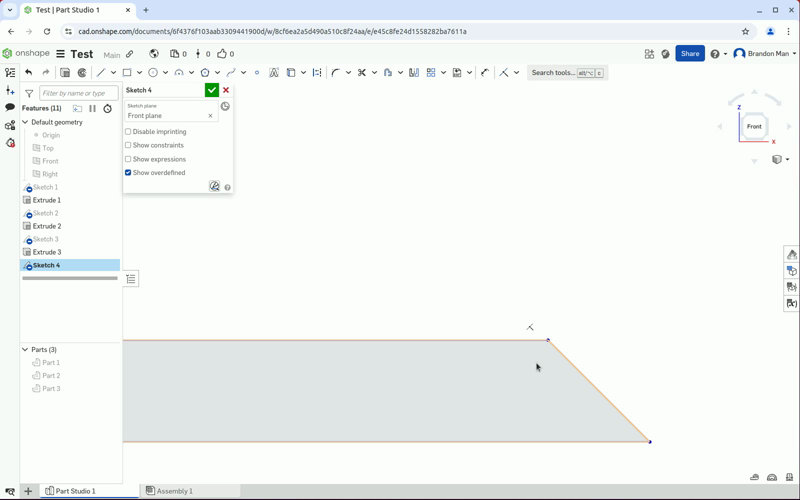
scroll(-6)
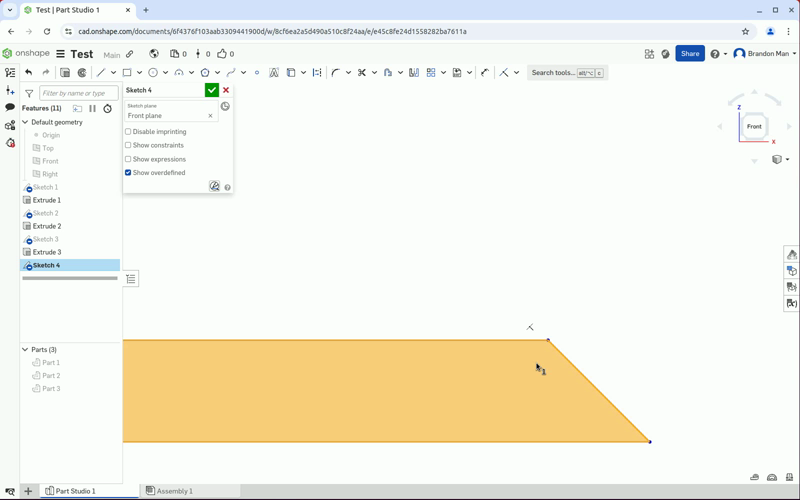
scroll(-6)
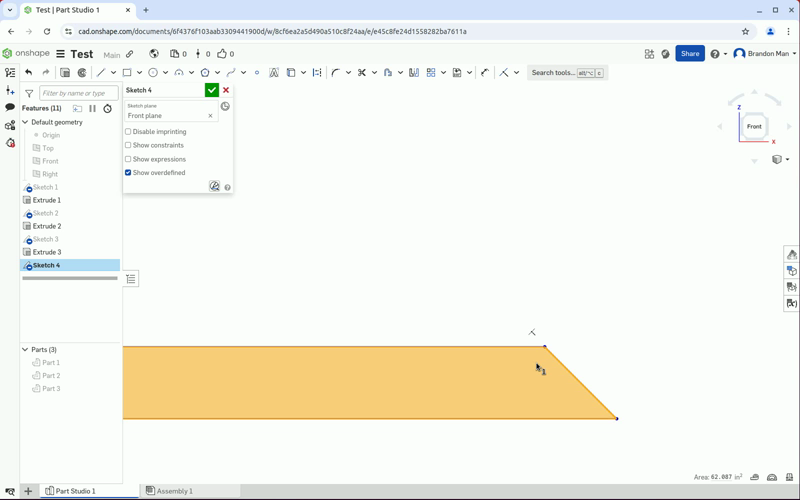
scroll(-6)
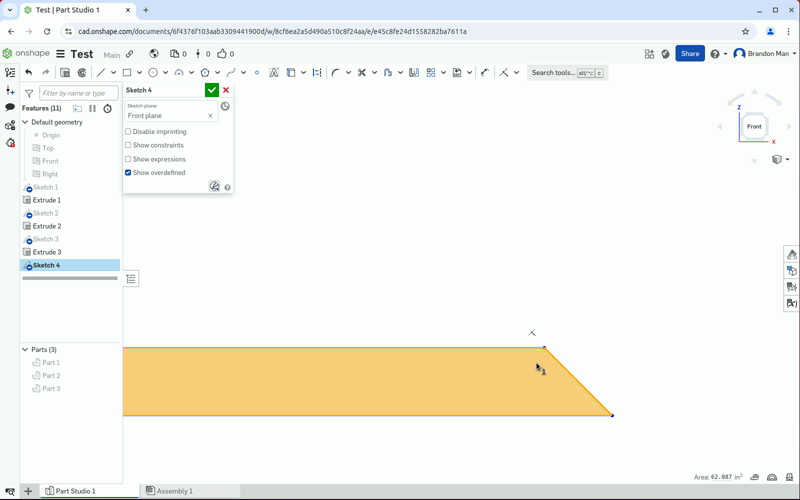
scroll(-6)
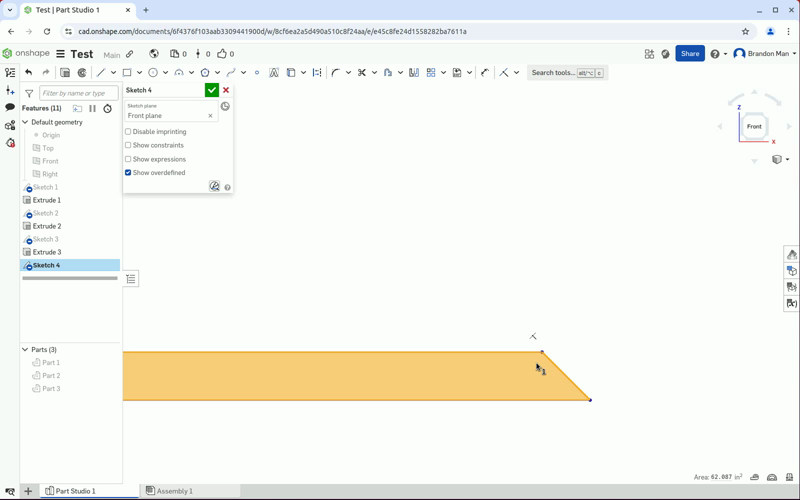
scroll(-6)
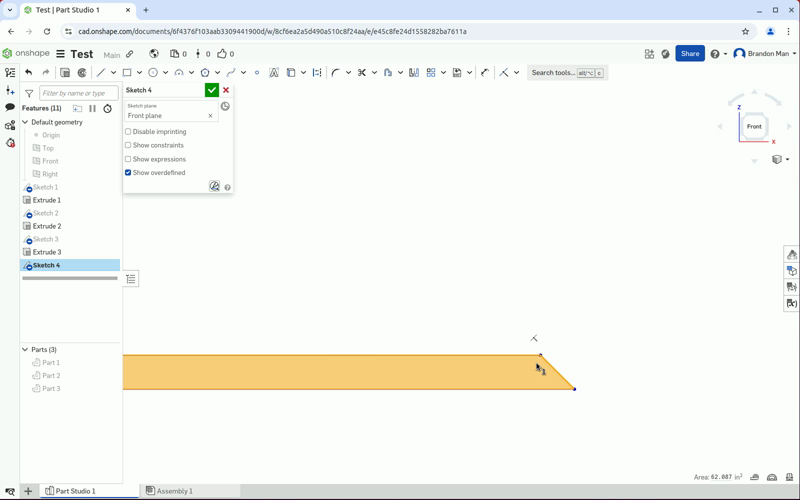
scroll(-6)
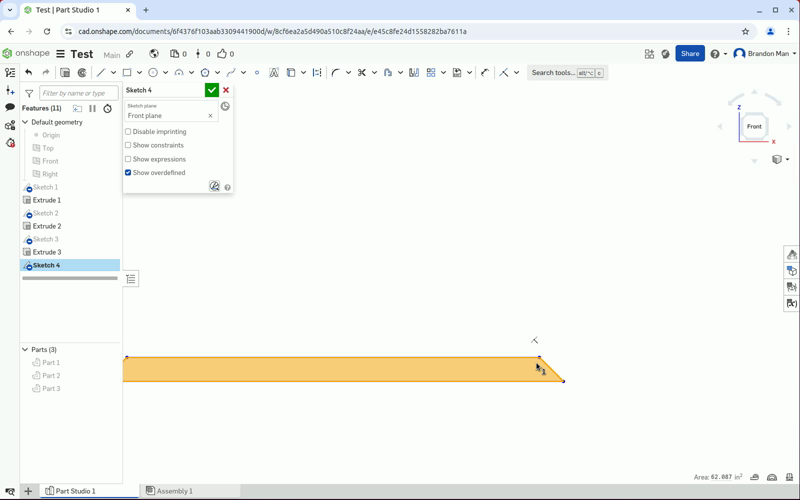
scroll(-6)
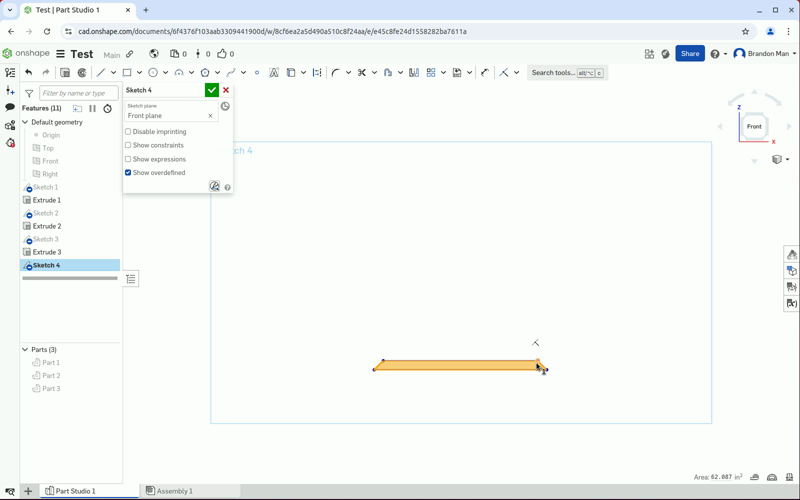
mouse_move(73, 352)
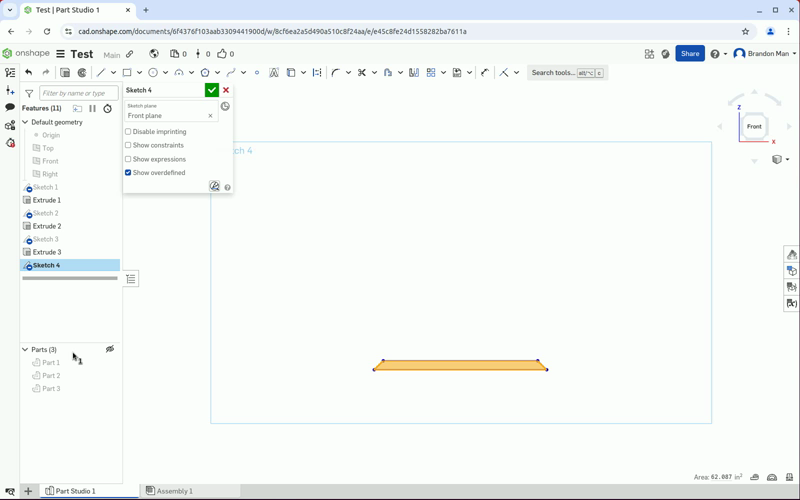
key(shift+y)
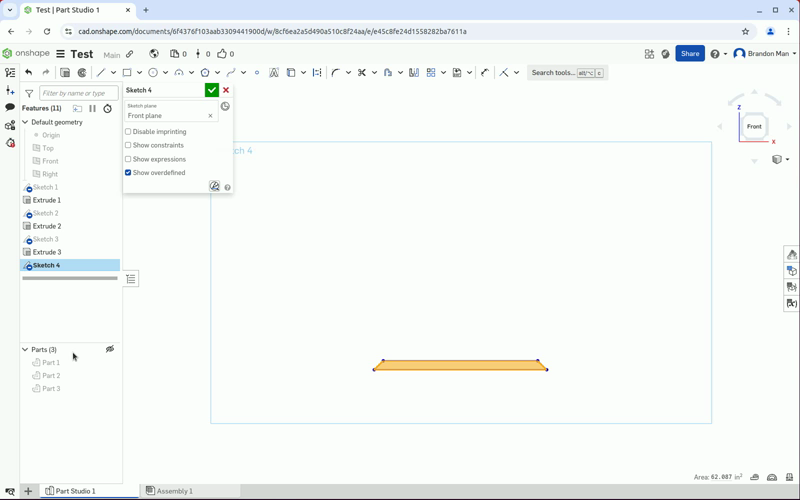
key(shift+e)
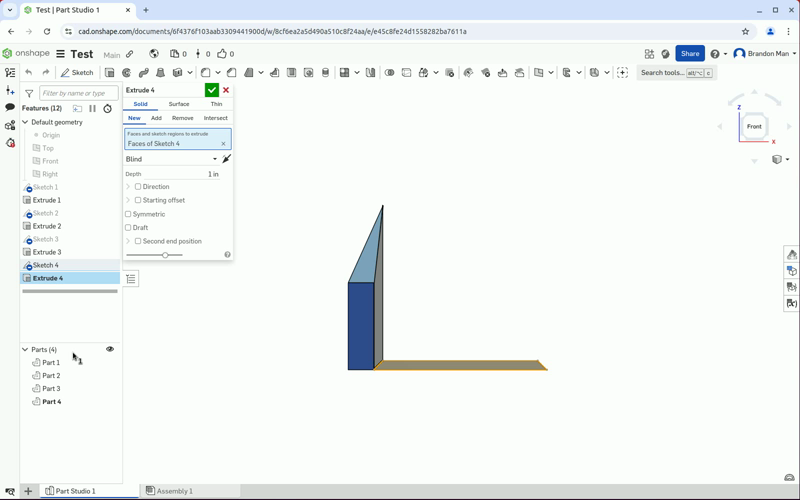
mouse_move(143, 106)
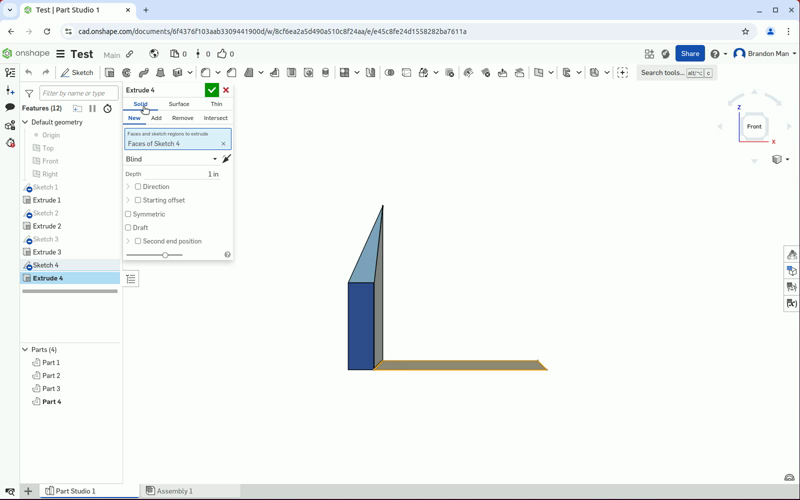
click(143, 106)
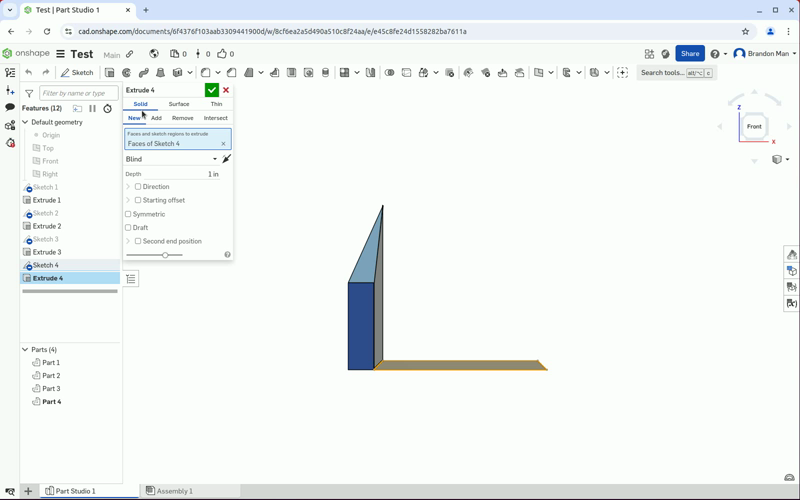
mouse_move(137, 120)
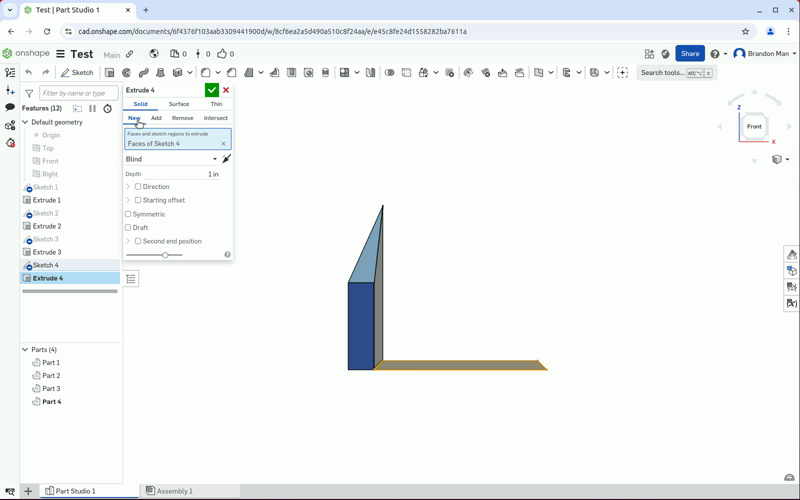
click(137, 120)
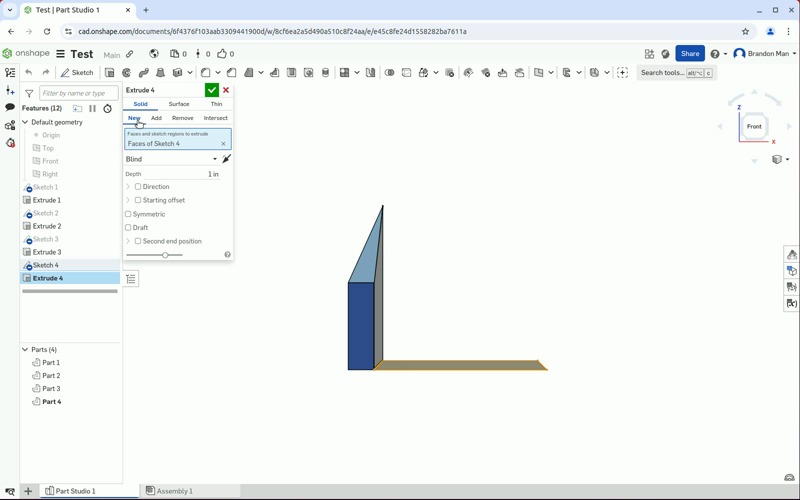
key(tab, 4)
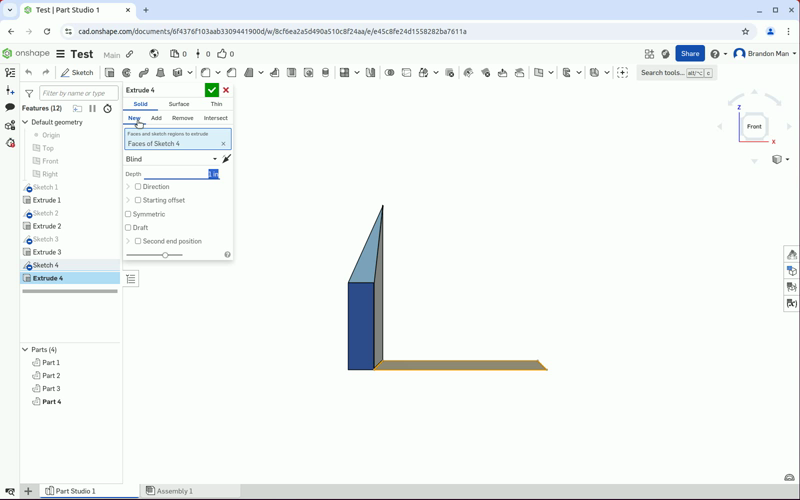
text(10.591)
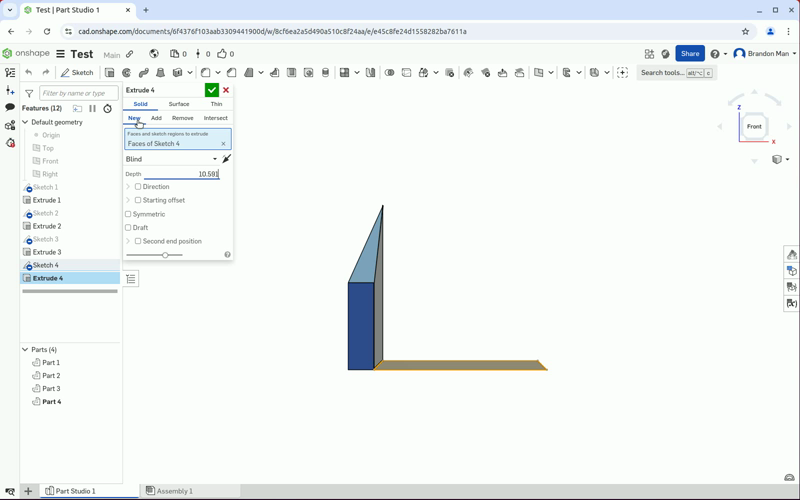
key(enter)
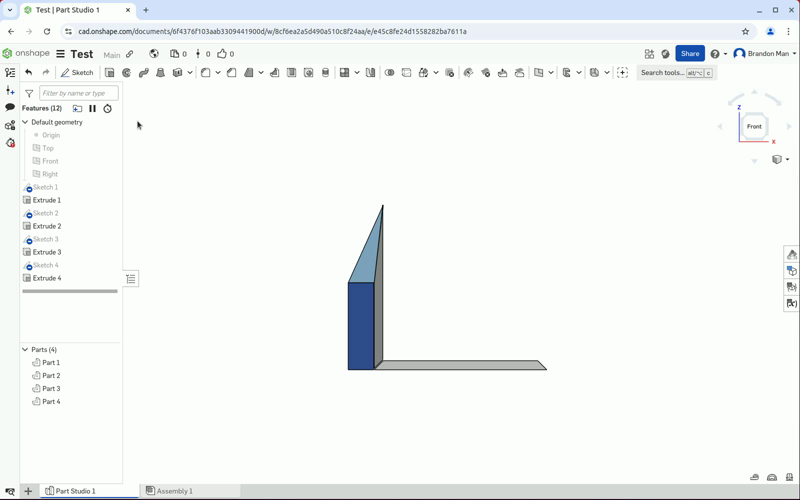
key(shift+h)
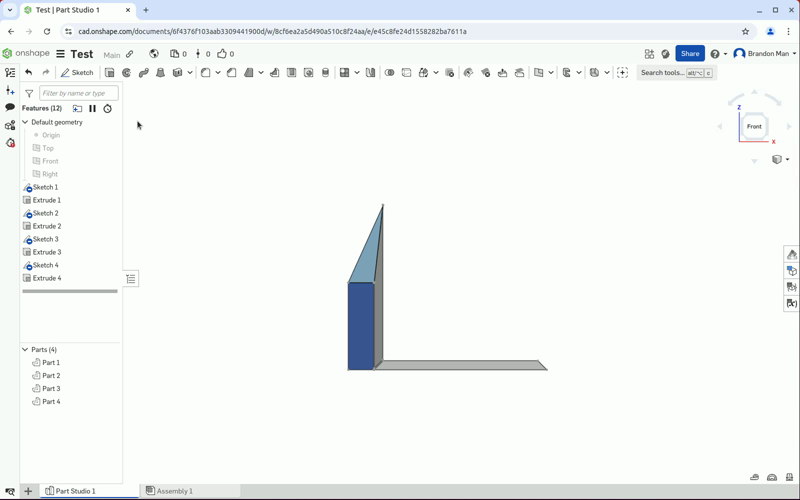
key(shift+h)
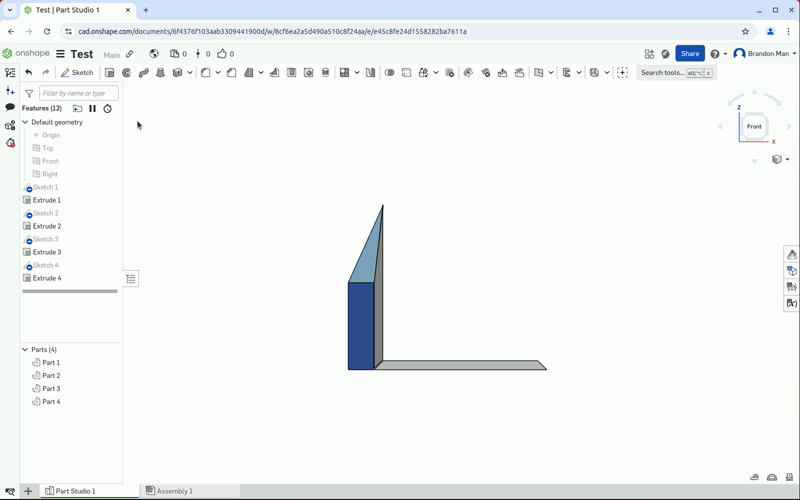
mouse_move(73, 189)
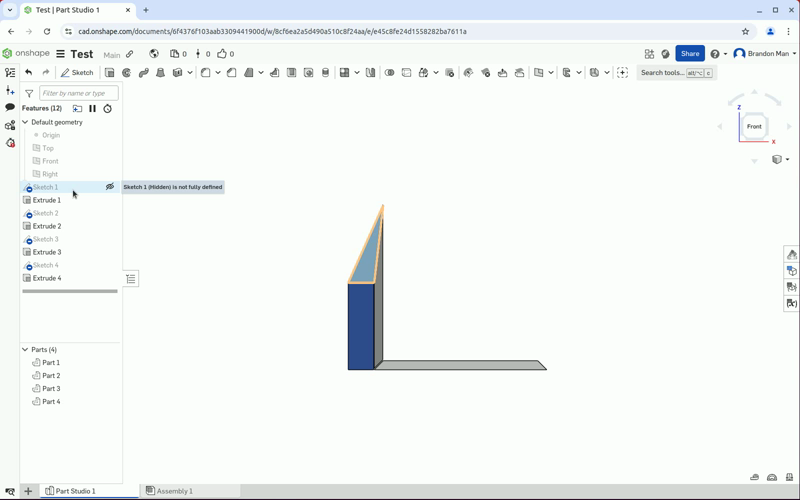
click(73, 189)
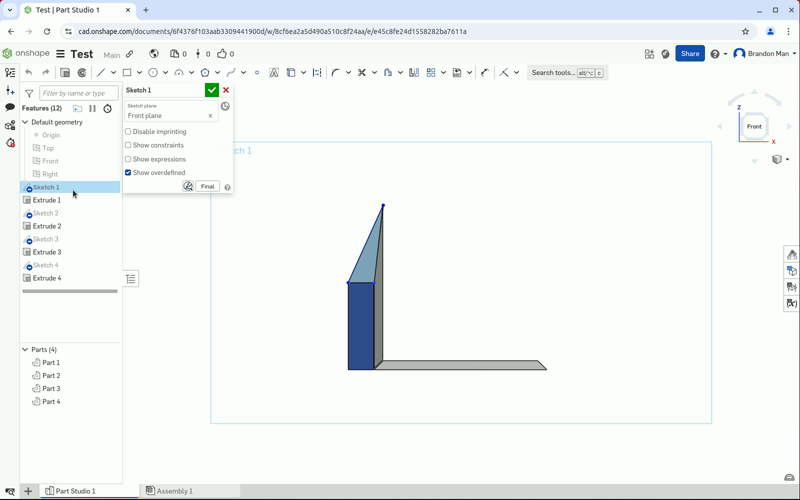
mouse_move(229, 92)
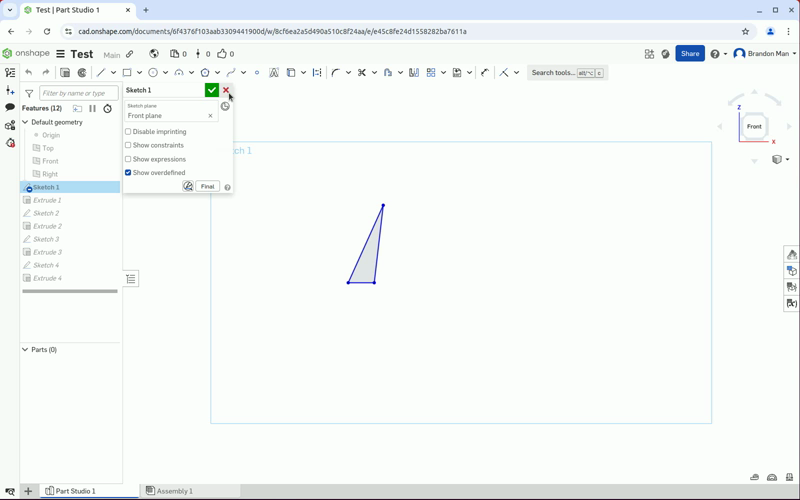
click(229, 92)
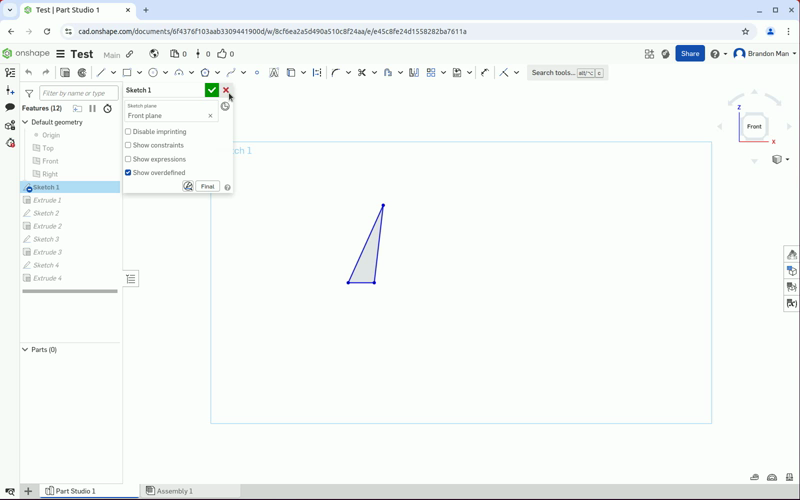
key(shift+s)
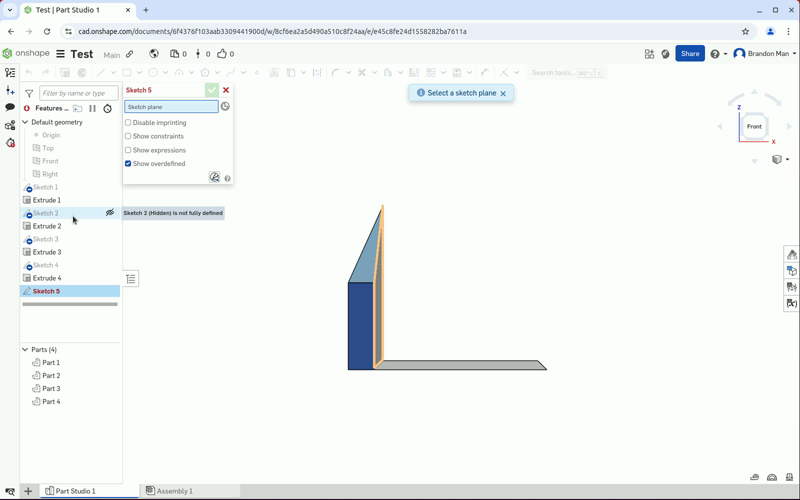
scroll(3)
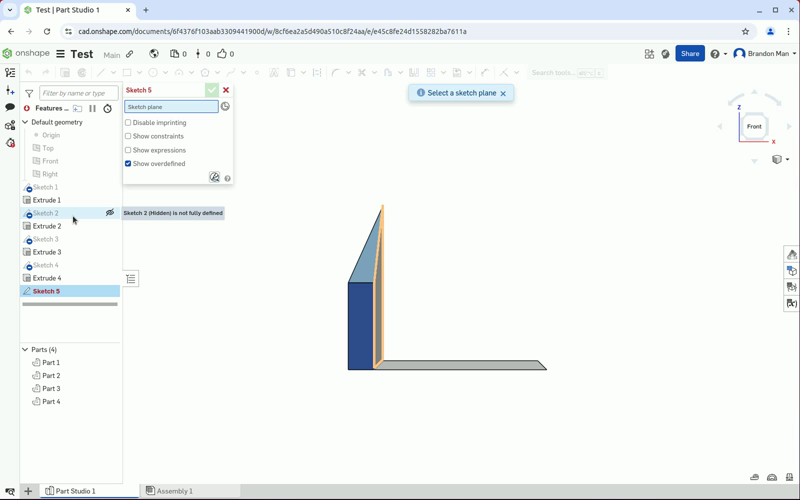
mouse_move(73, 163)
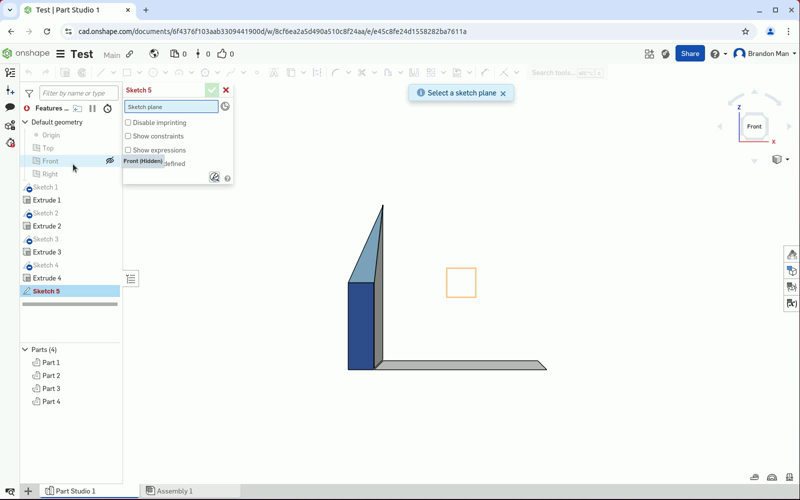
click(73, 163)
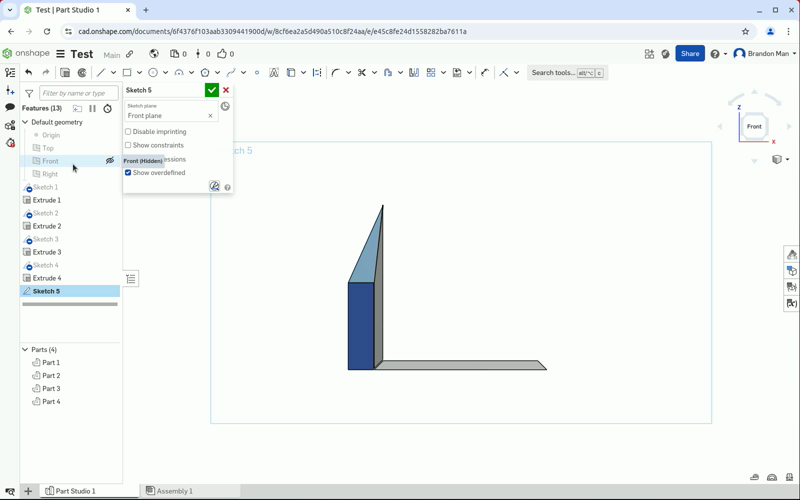
mouse_move(73, 352)
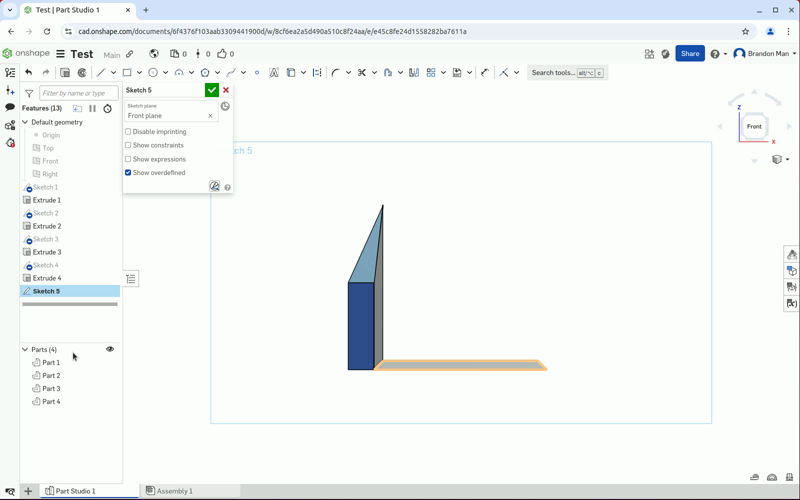
key(y)
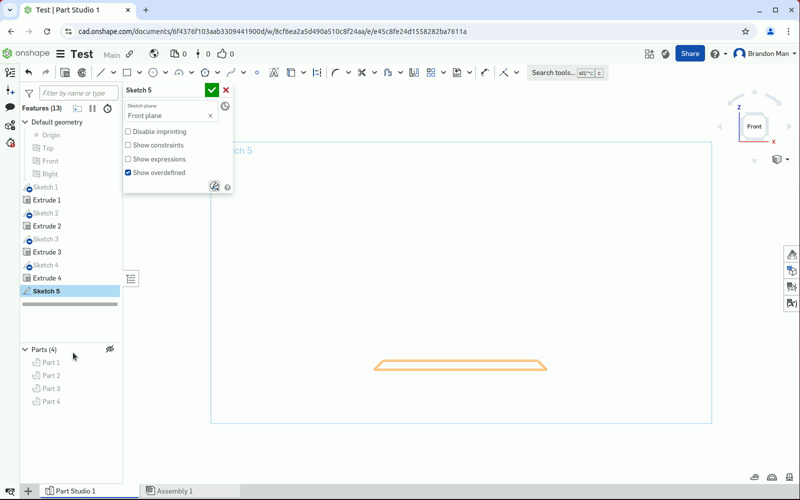
key(l)
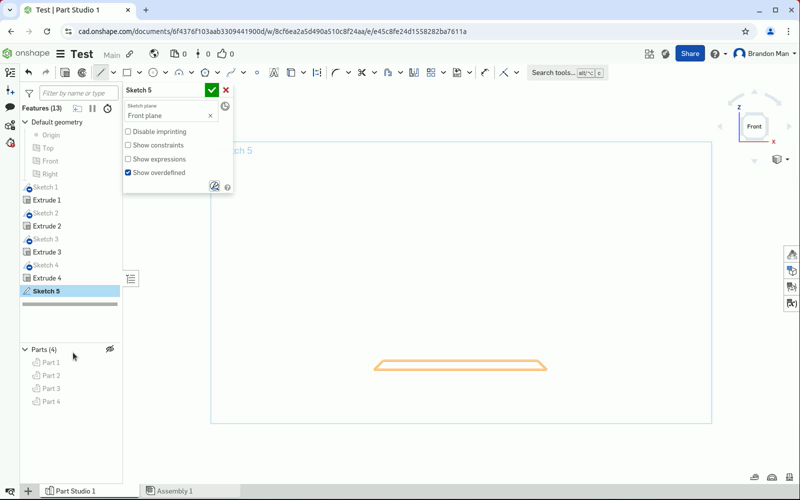
key_down(shift)
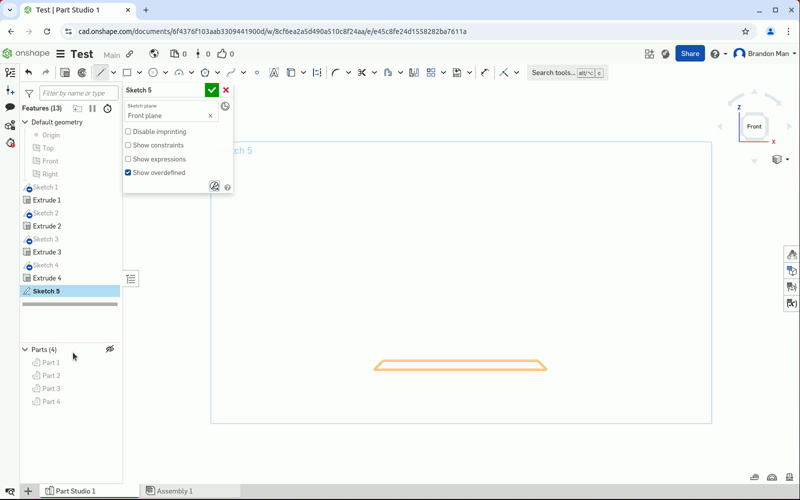
mouse_move(547, 369)
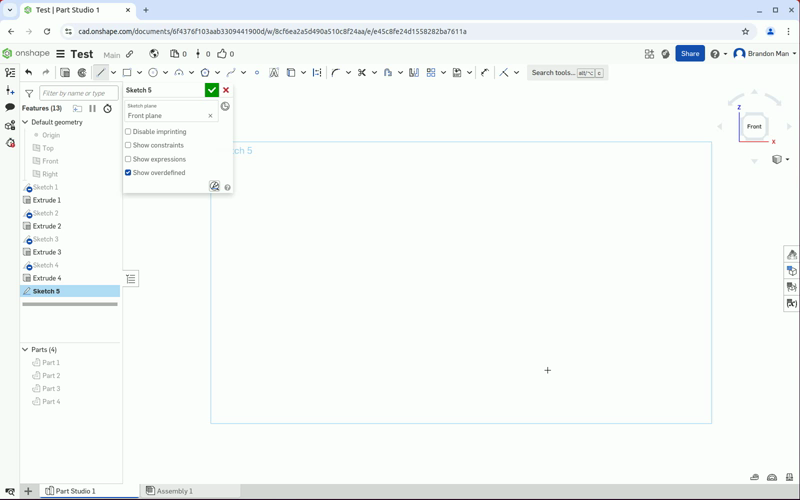
click(547, 369)
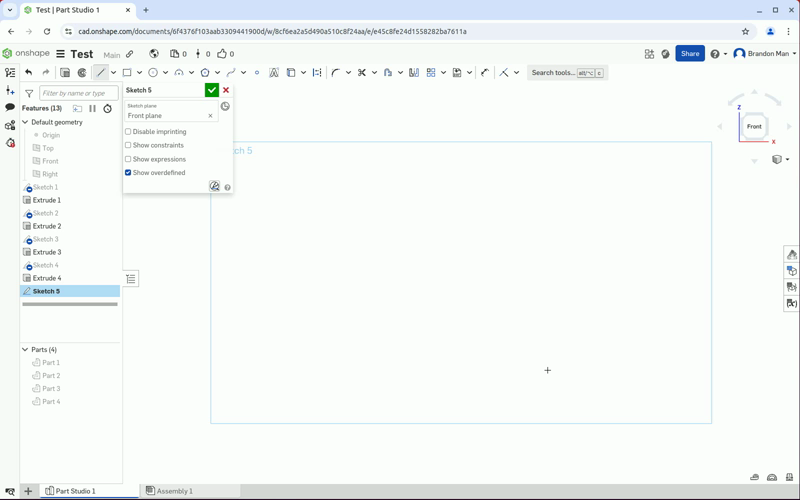
key_up(shift)
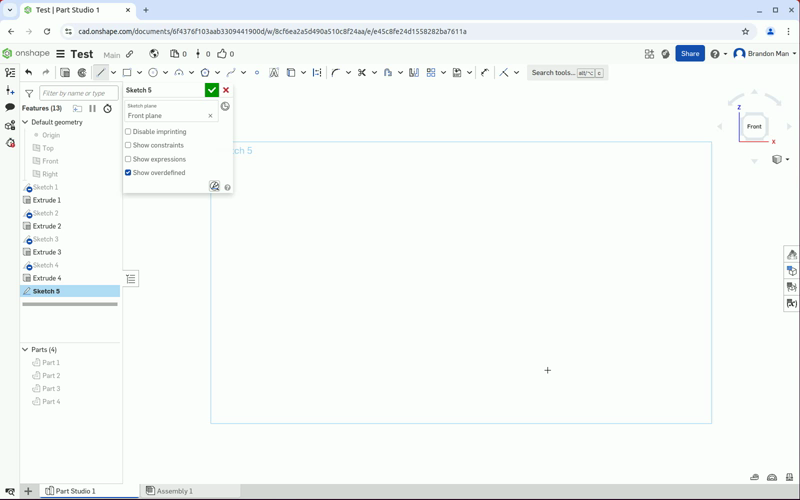
key_down(shift)
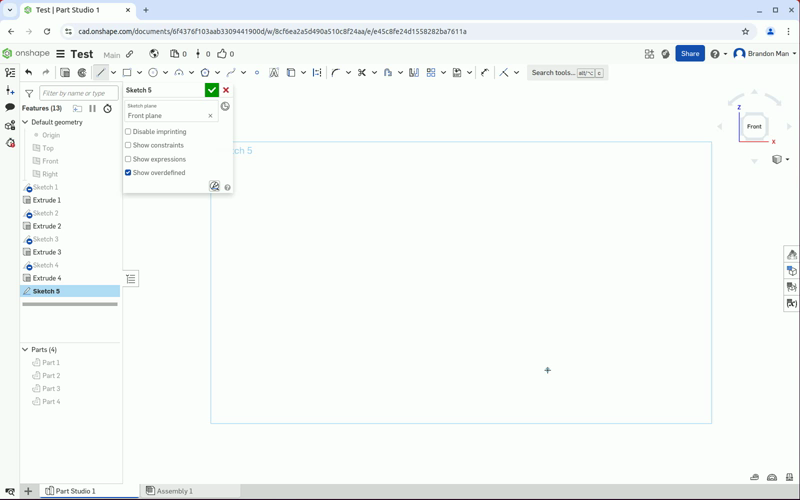
mouse_move(577, 369)
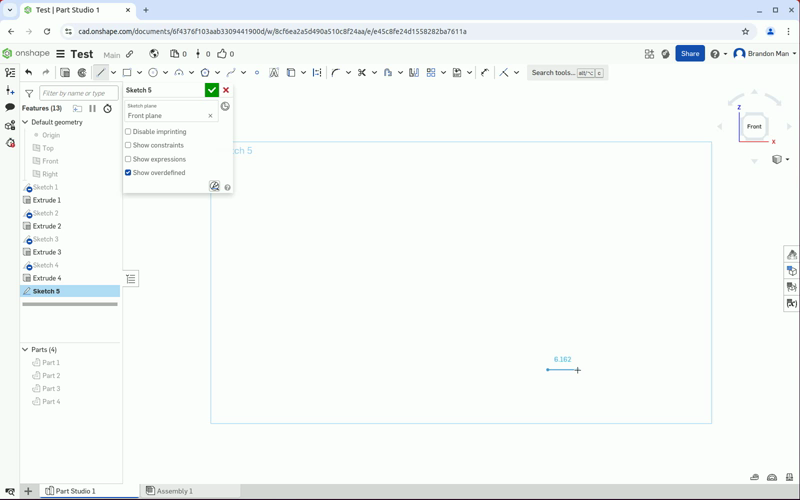
mouse_move(573, 369)
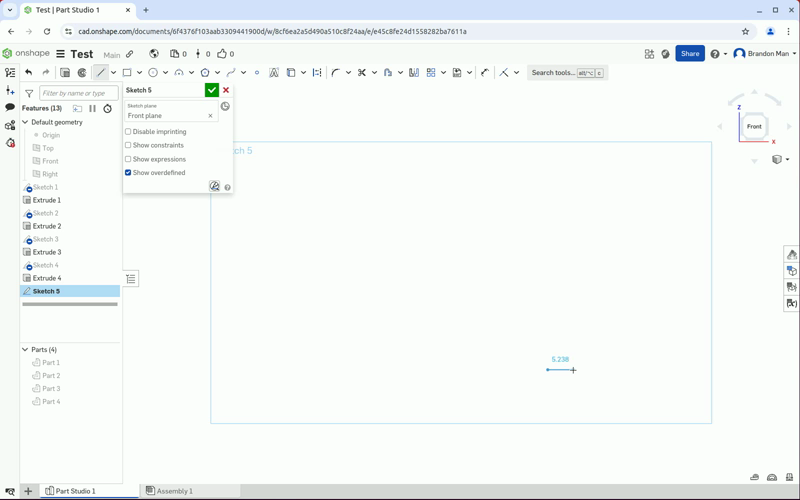
click(573, 369)
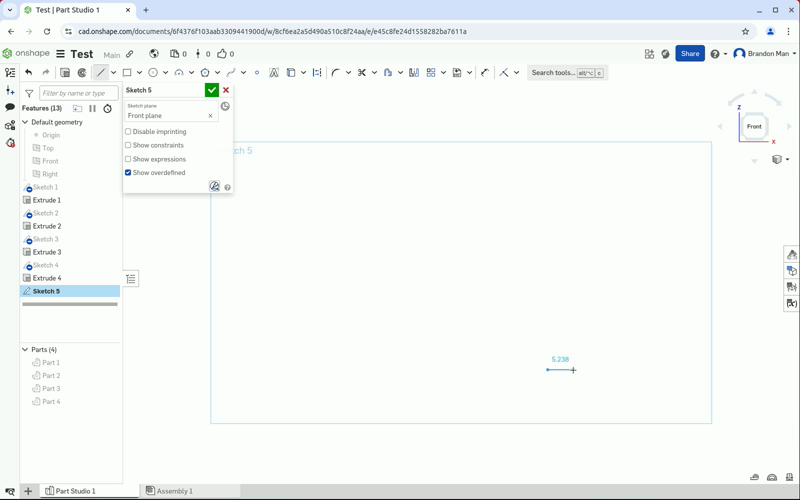
key_up(shift)
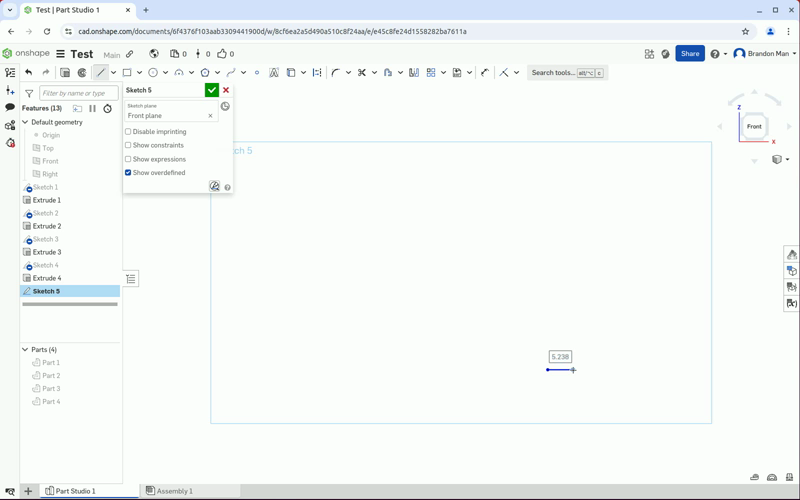
key_down(shift)
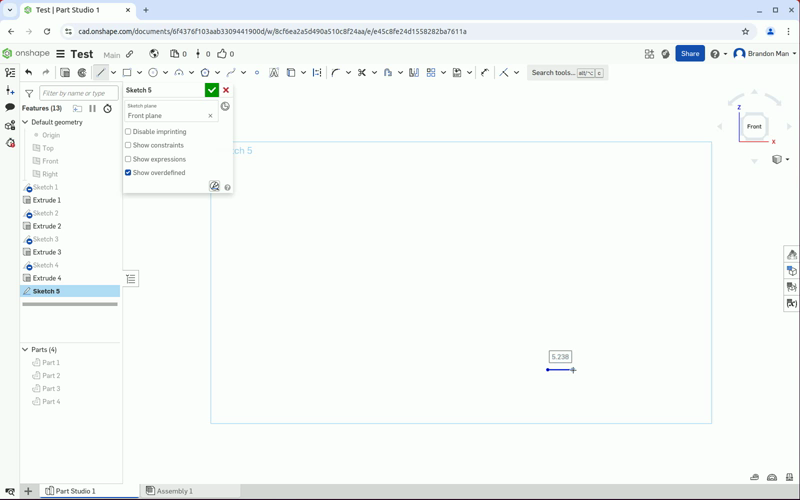
mouse_move(573, 282)
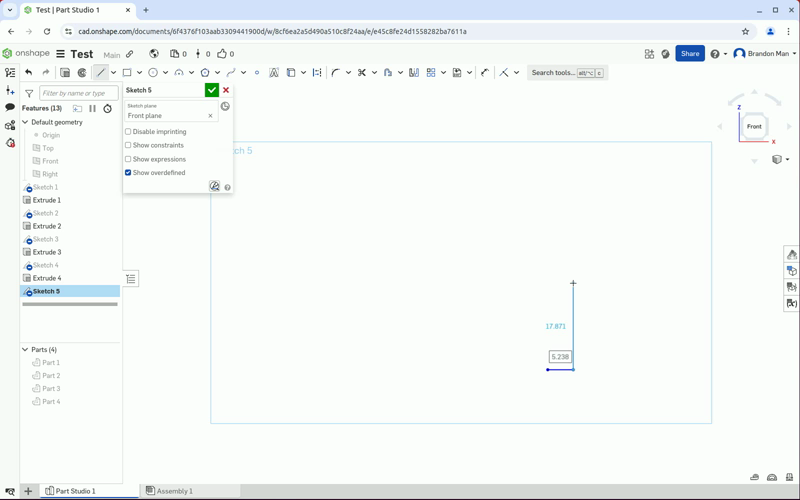
click(573, 282)
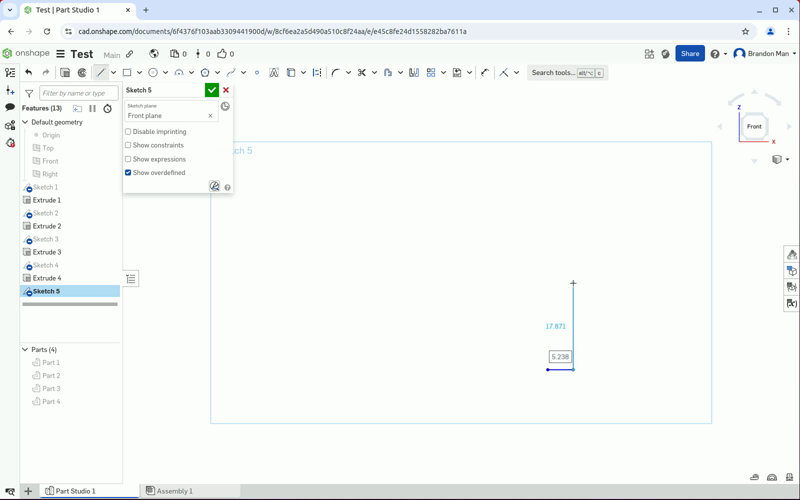
key_up(shift)
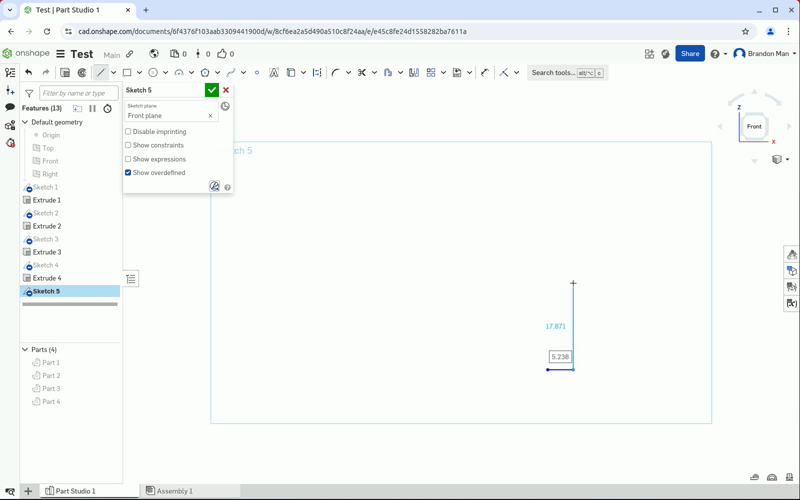
key_down(shift)
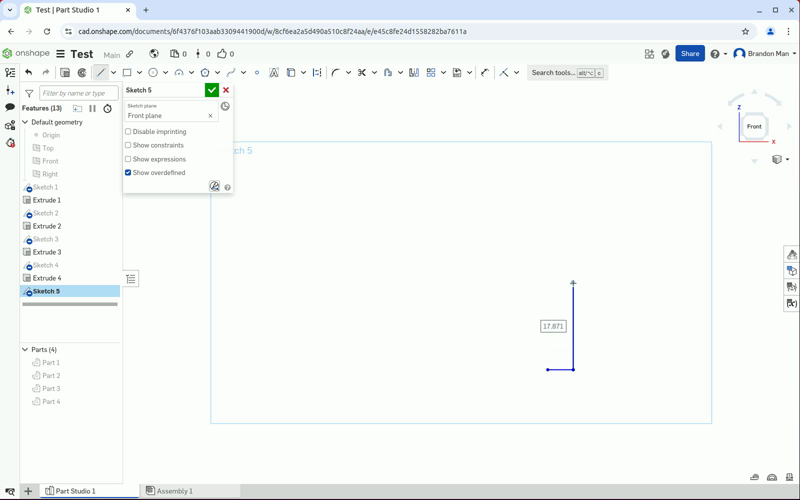
mouse_move(589, 282)
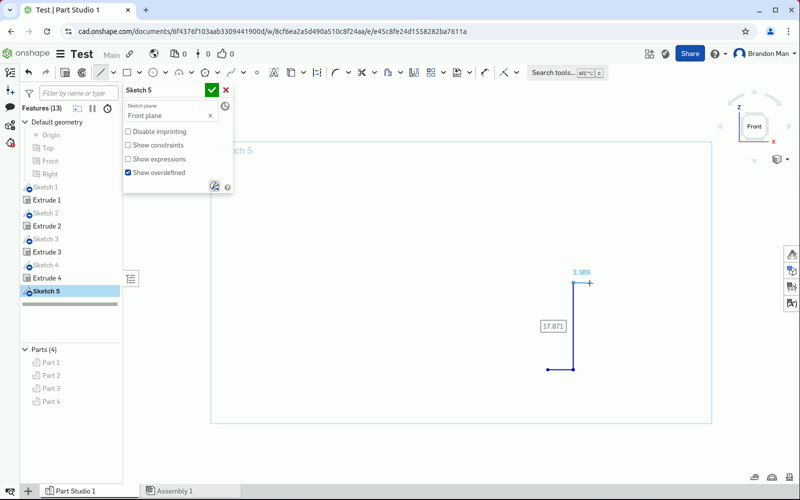
mouse_move(547, 282)
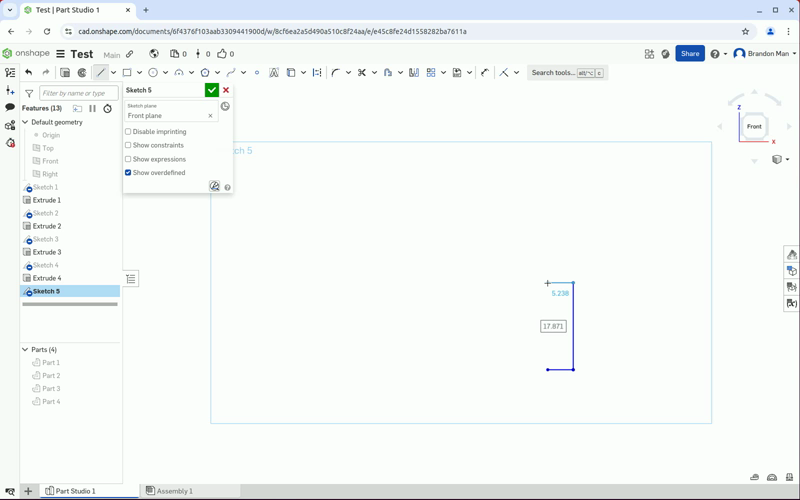
click(547, 282)
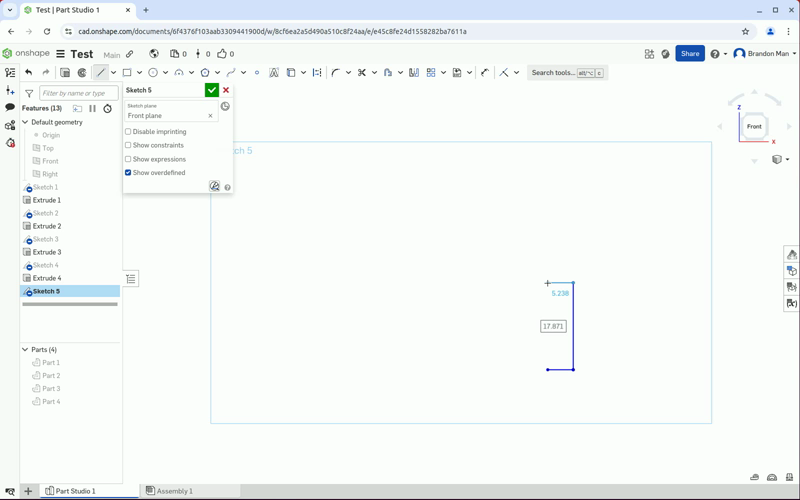
key_up(shift)
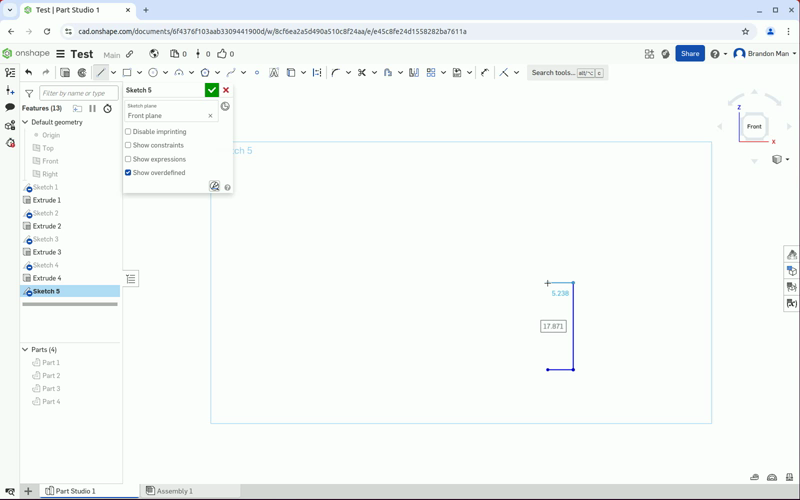
key_down(shift)
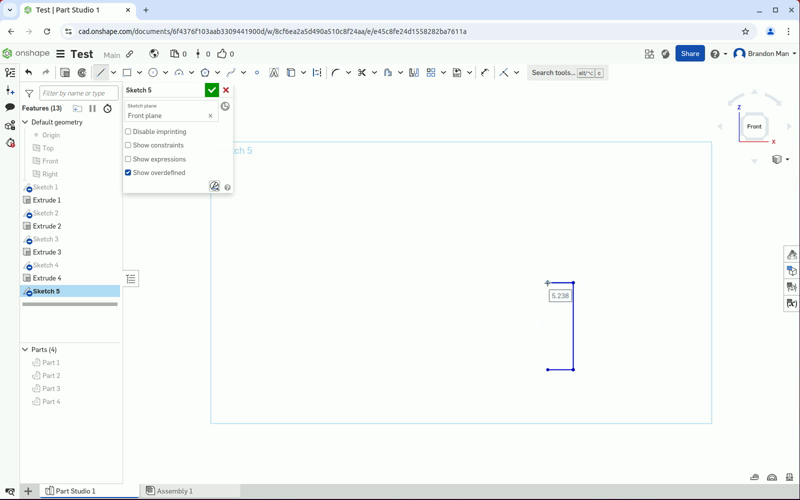
mouse_move(547, 369)
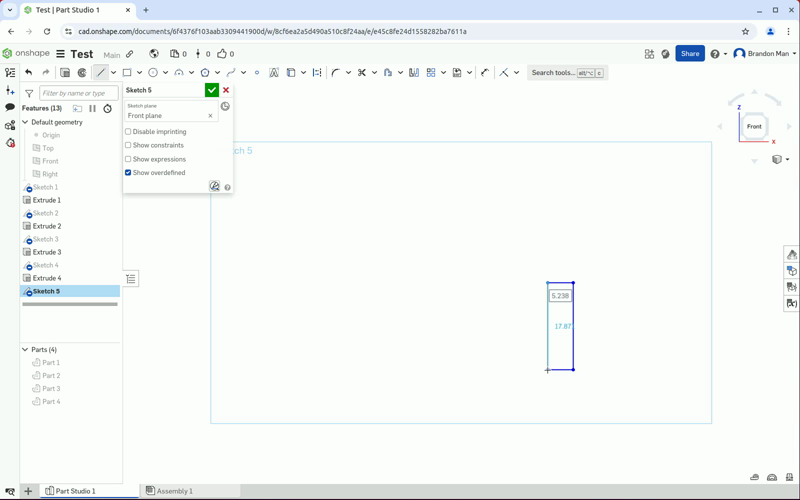
key_up(shift)
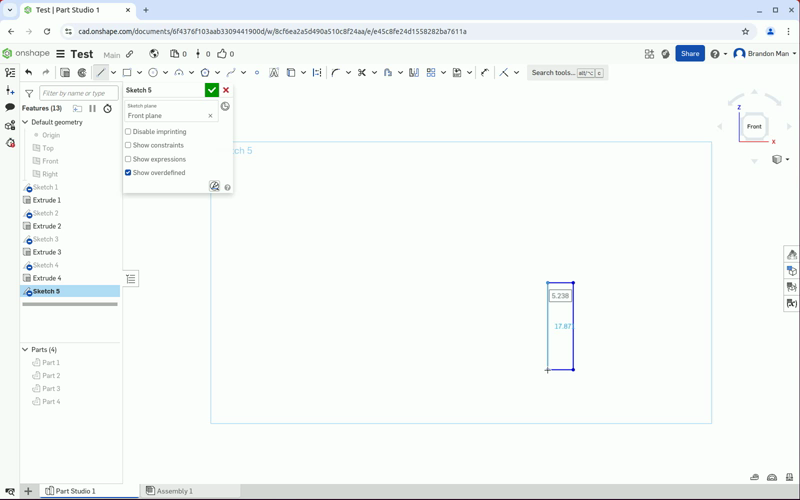
click(547, 369)
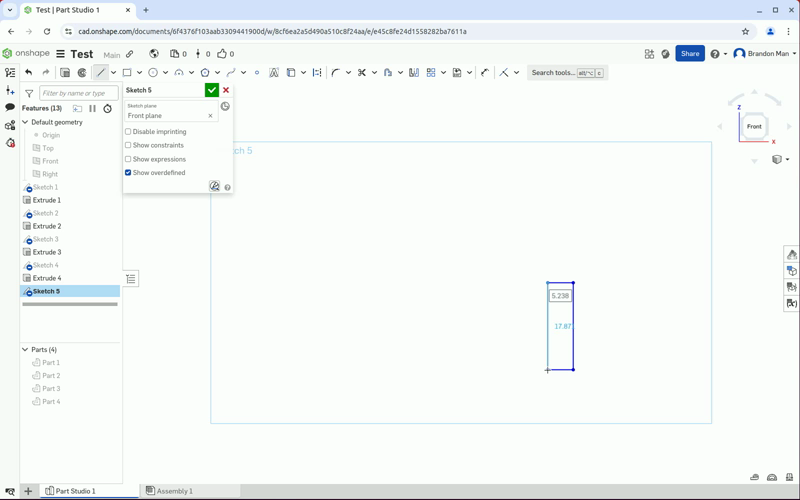
key(esc)
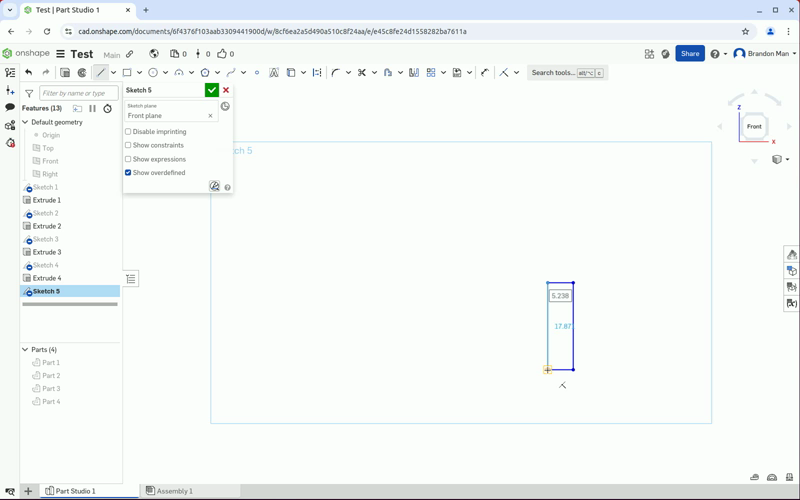
mouse_move(549, 292)
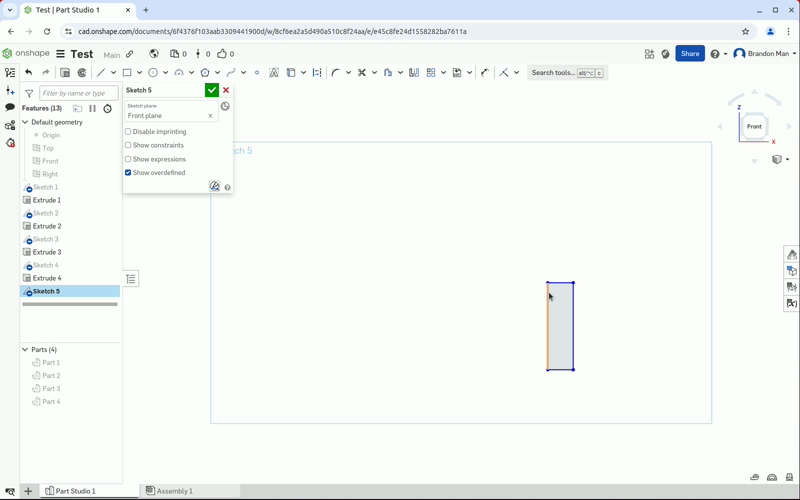
click(549, 292)
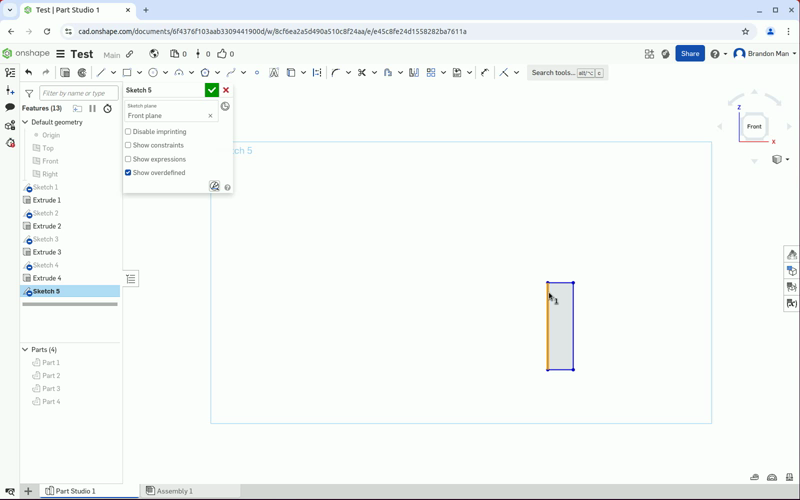
mouse_move(73, 352)
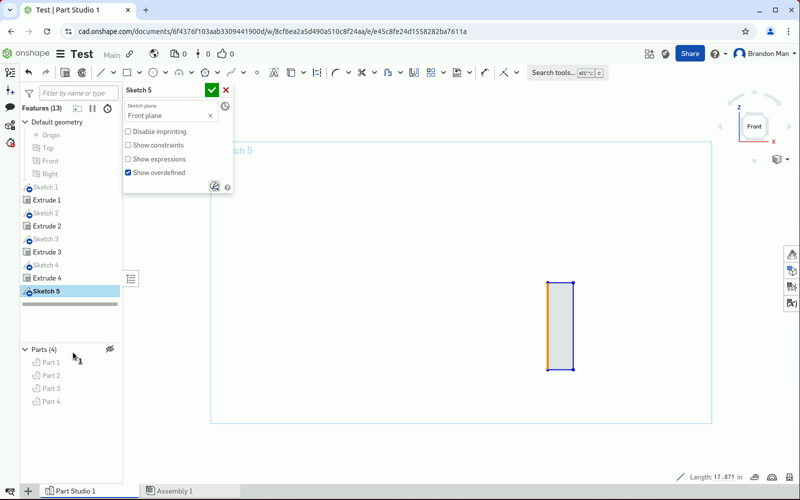
key(shift+y)
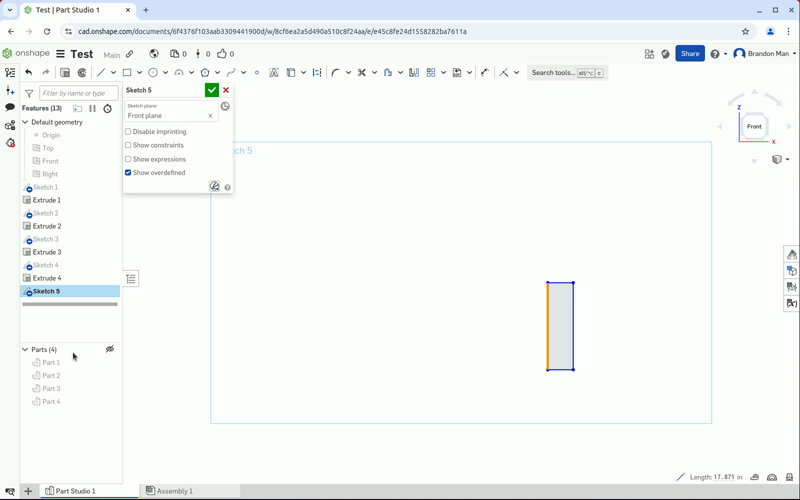
key(shift+e)
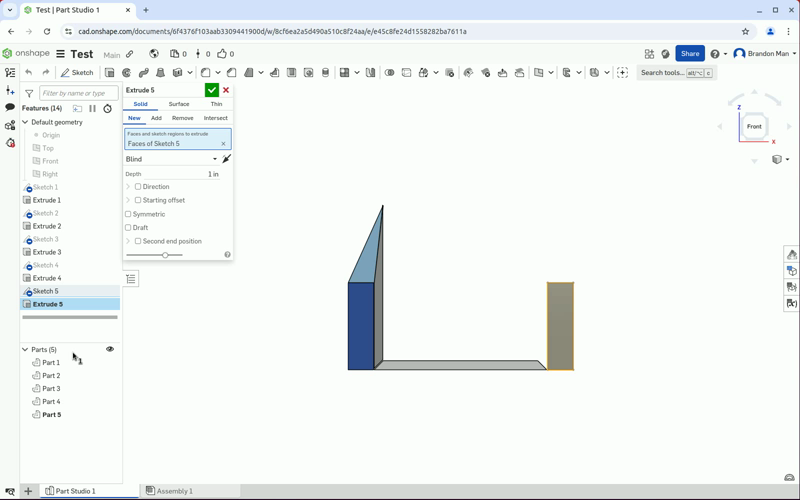
mouse_move(143, 106)
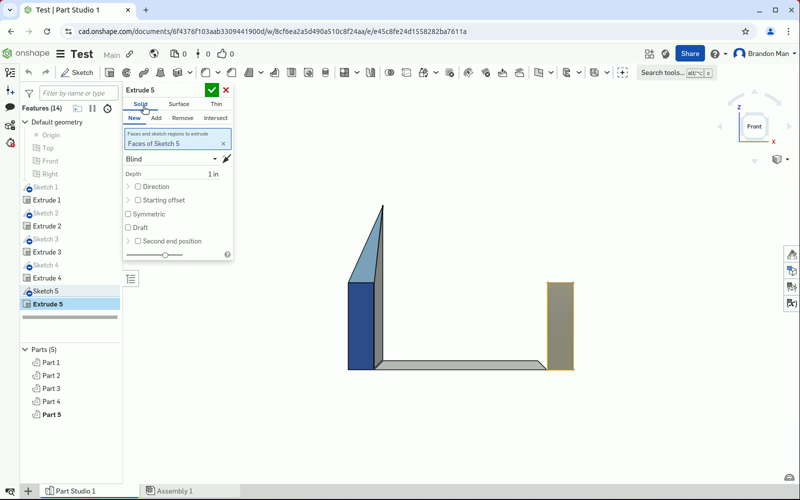
click(143, 106)
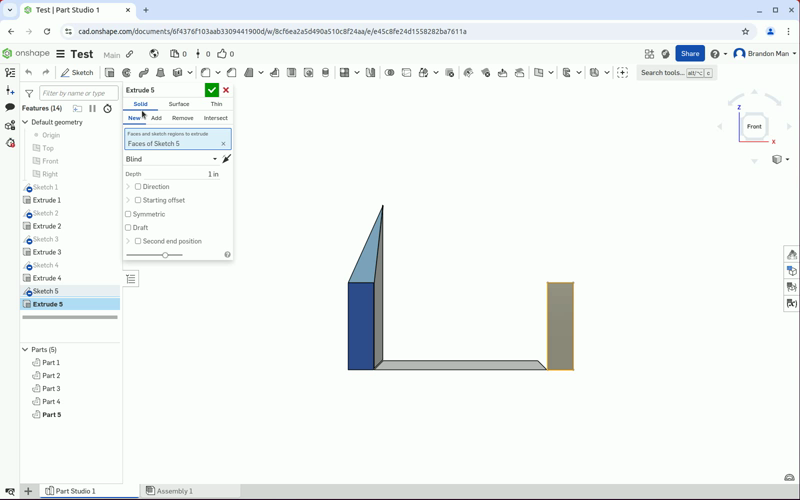
mouse_move(137, 120)
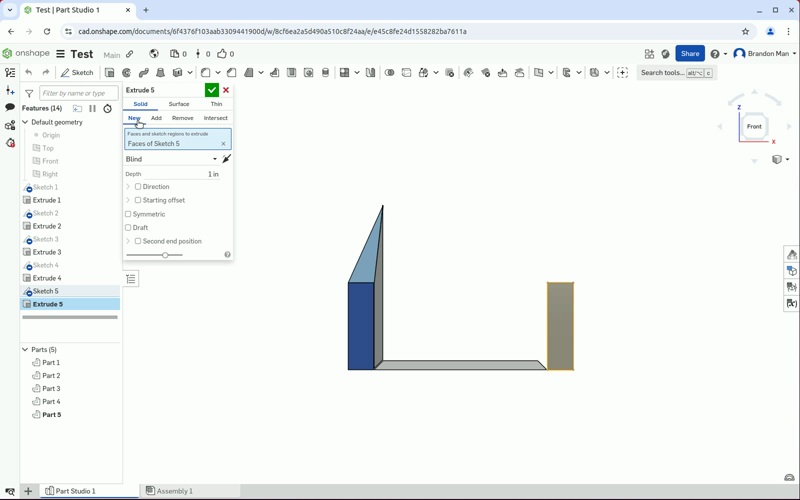
click(137, 120)
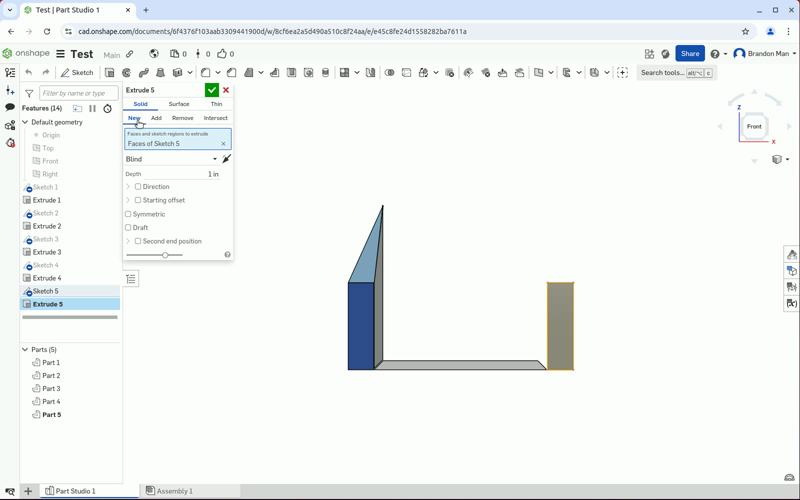
key(tab, 4)
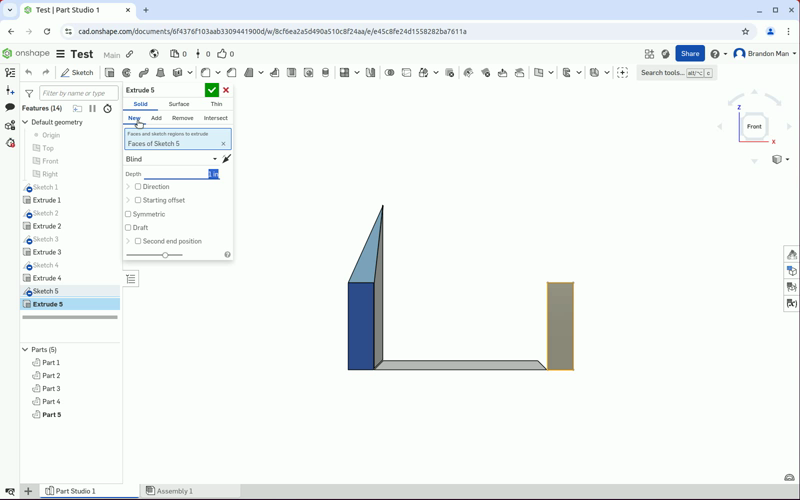
text(10.591)
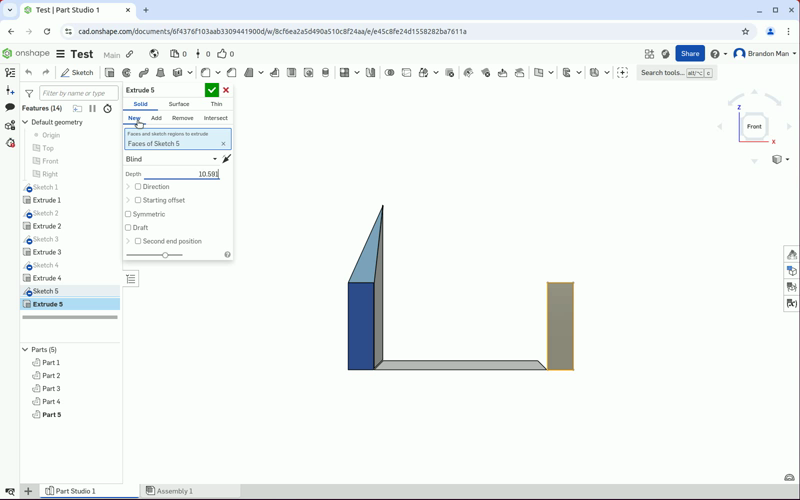
key(enter)
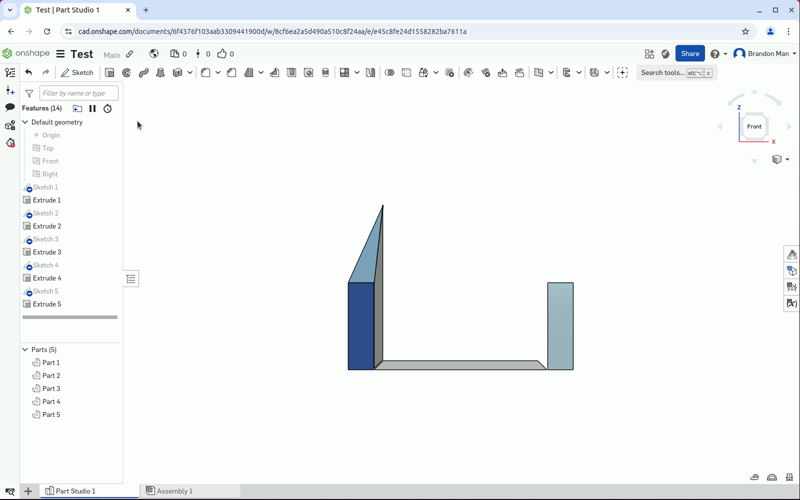
key(shift+h)
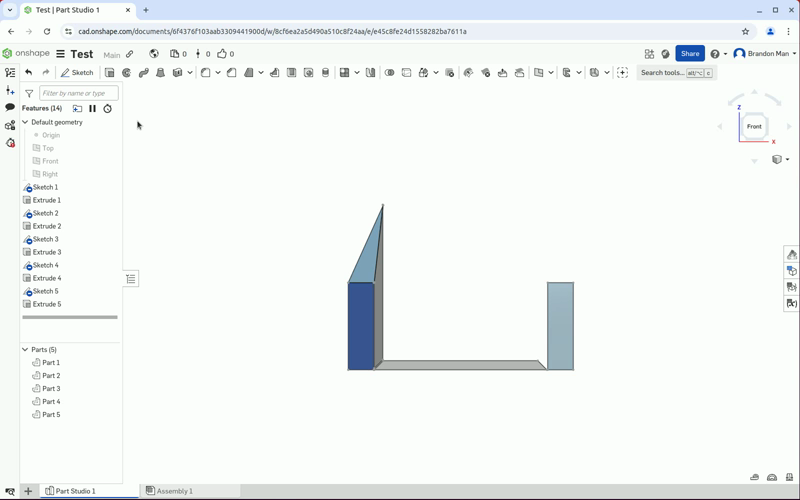
key(shift+h)
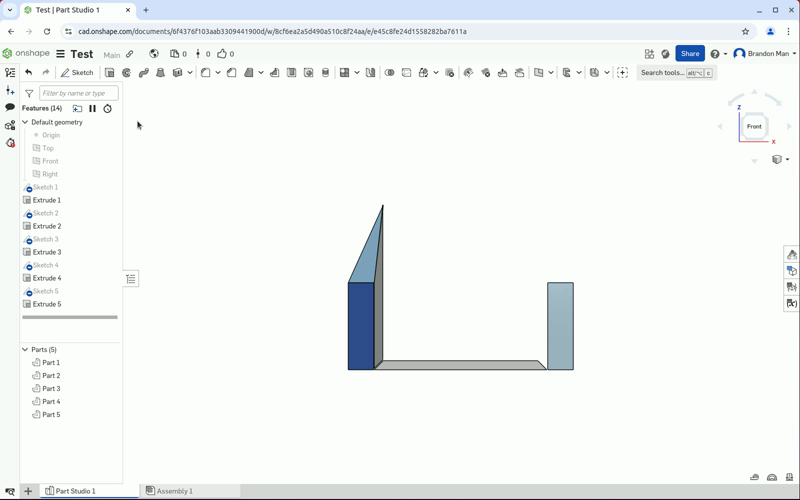
mouse_move(73, 189)
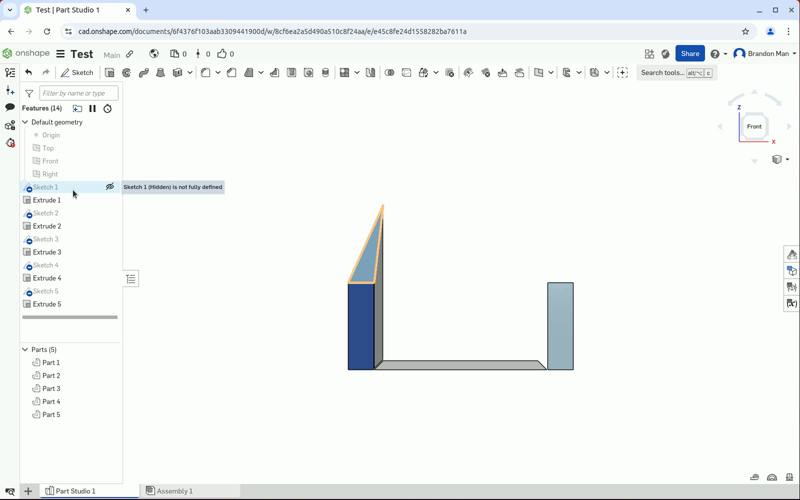
click(73, 189)
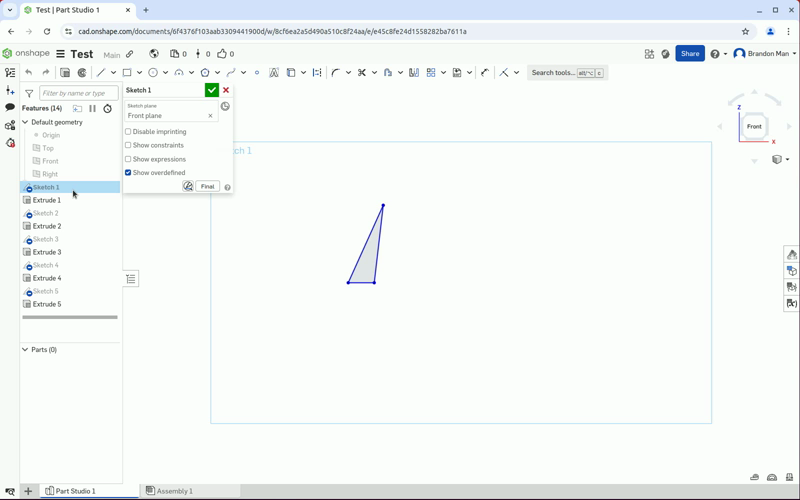
mouse_move(229, 92)
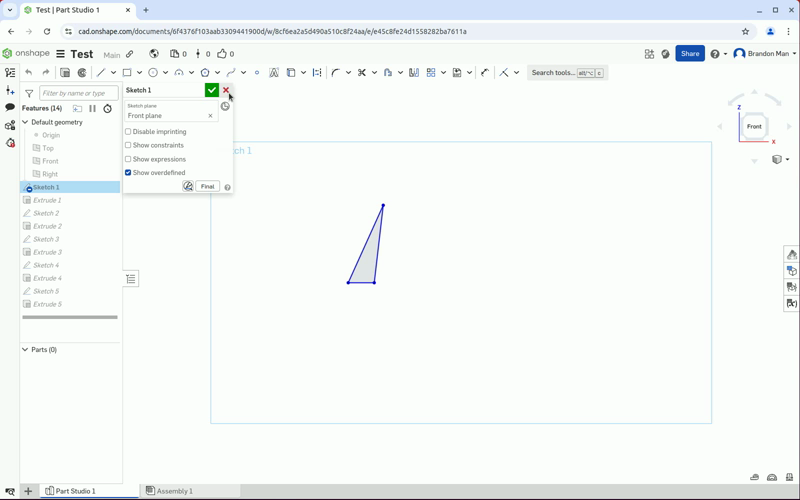
click(229, 92)
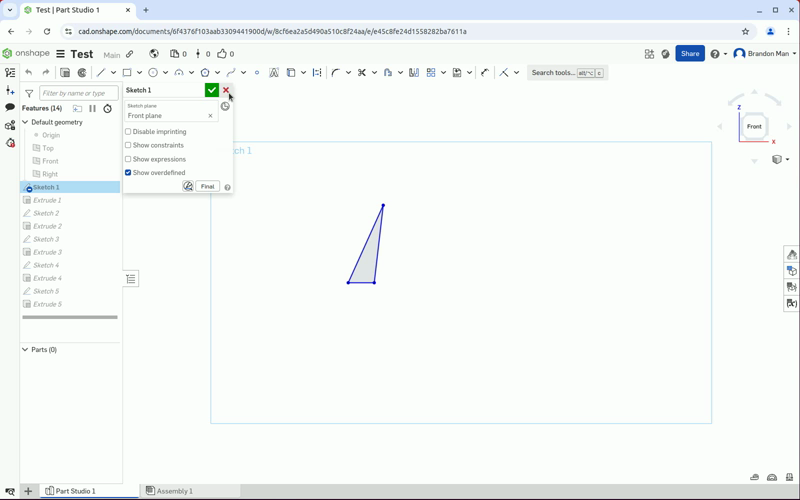
key(shift+s)
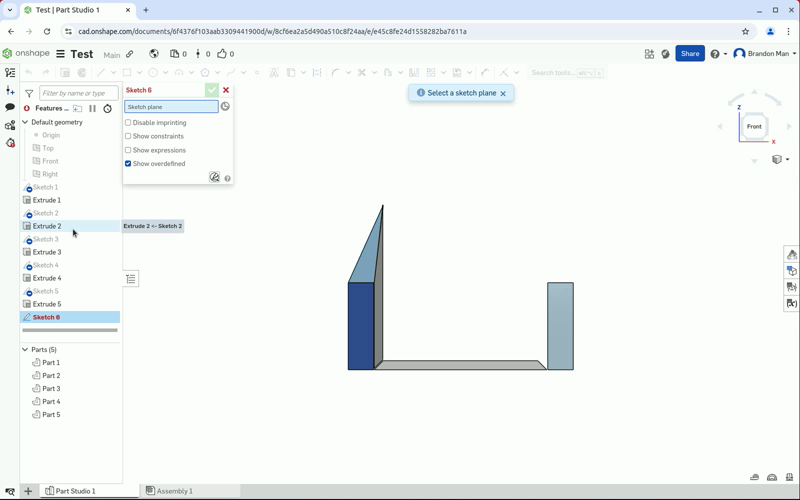
scroll(3)
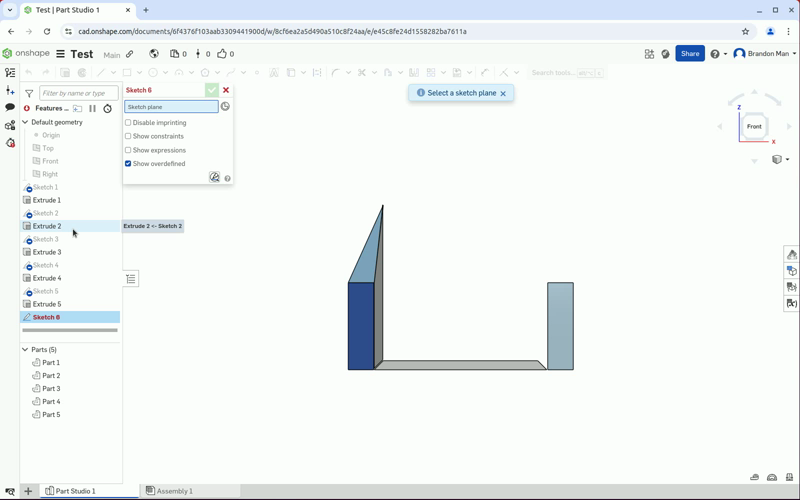
mouse_move(73, 163)
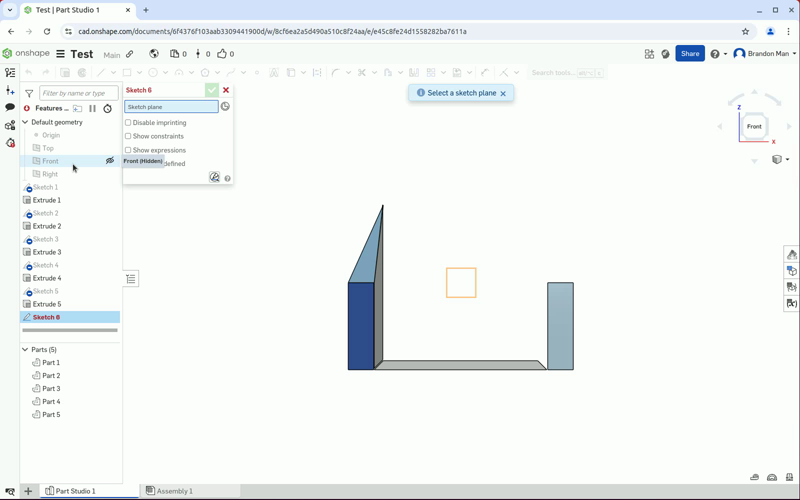
click(73, 163)
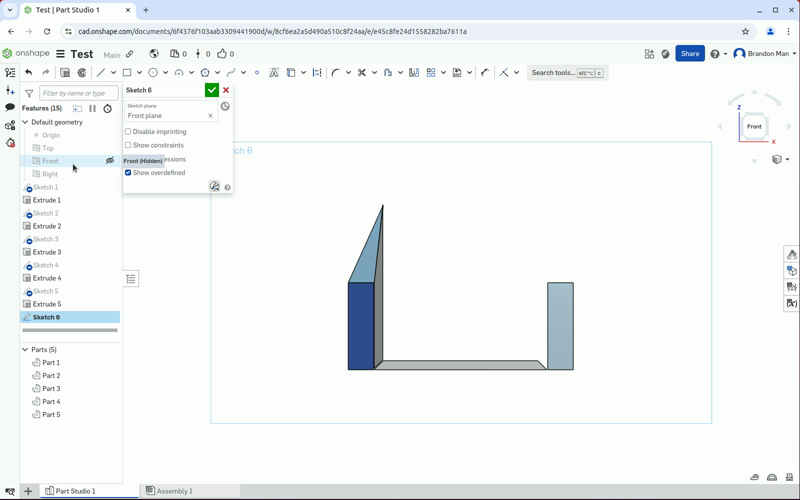
mouse_move(73, 352)
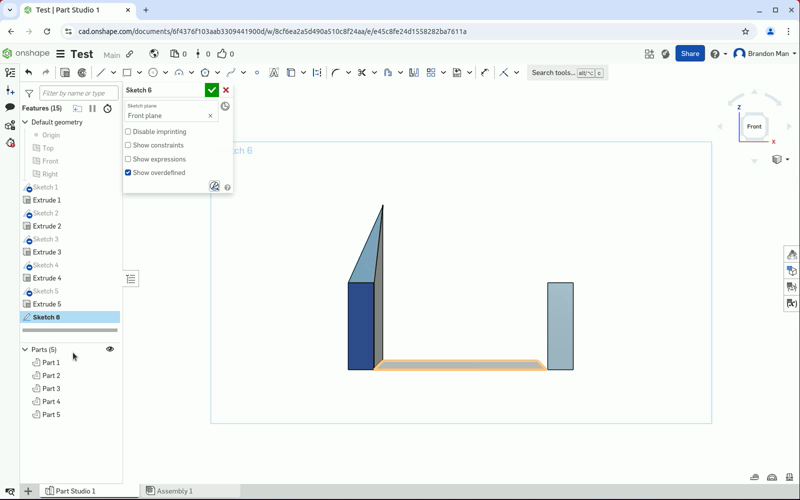
key(y)
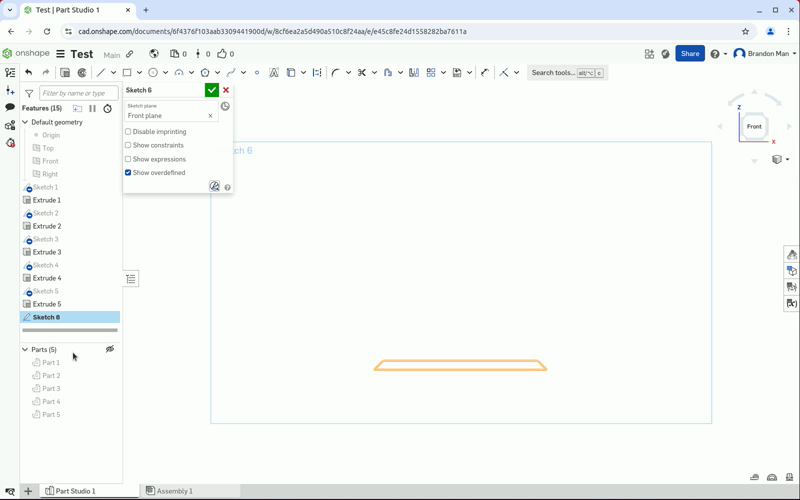
key(l)
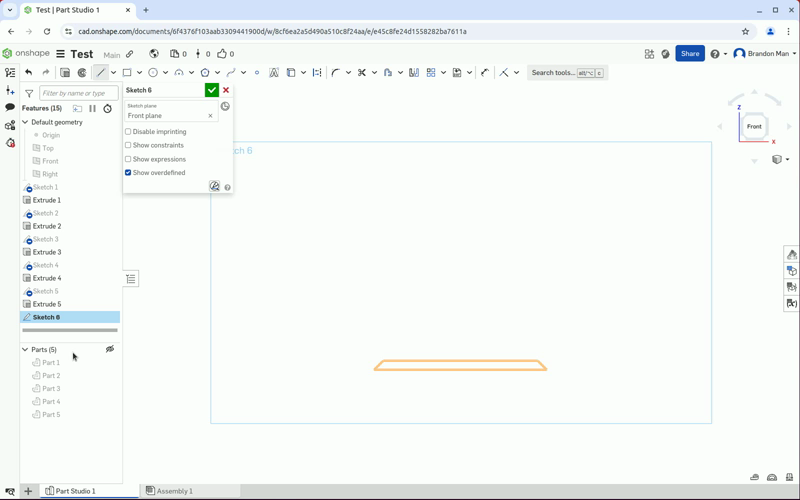
key_down(shift)
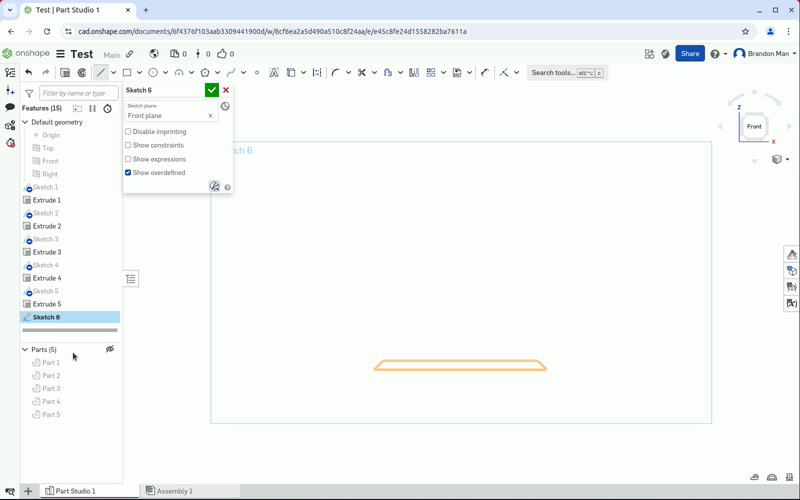
mouse_move(538, 360)
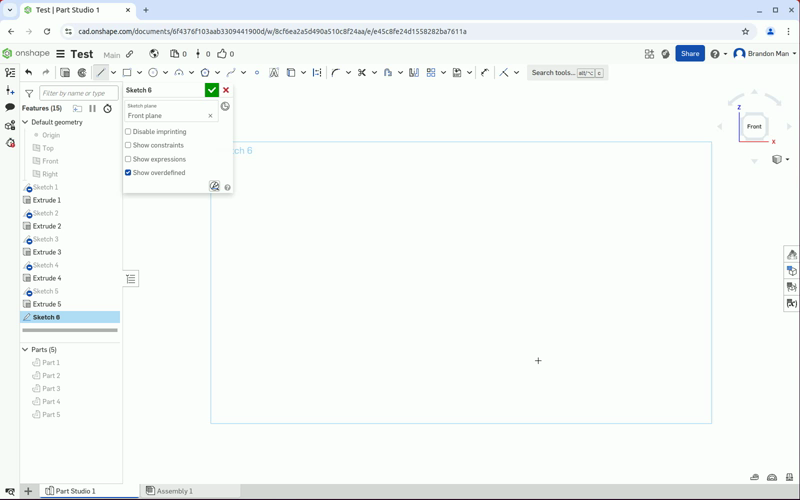
click(538, 360)
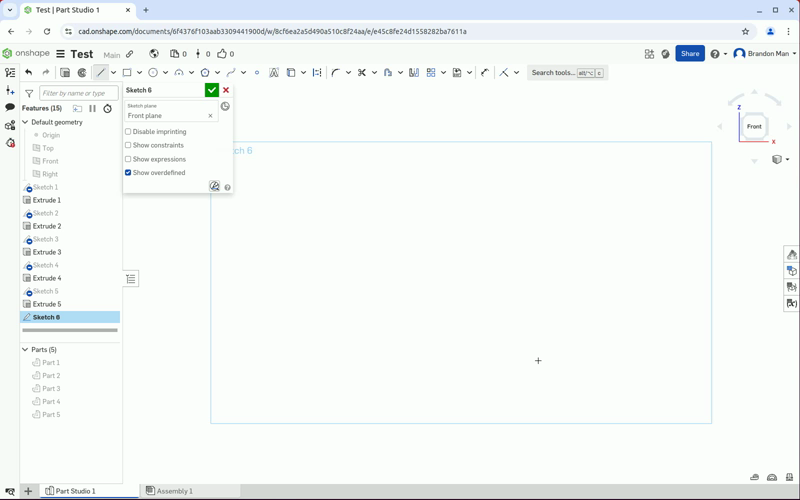
key_up(shift)
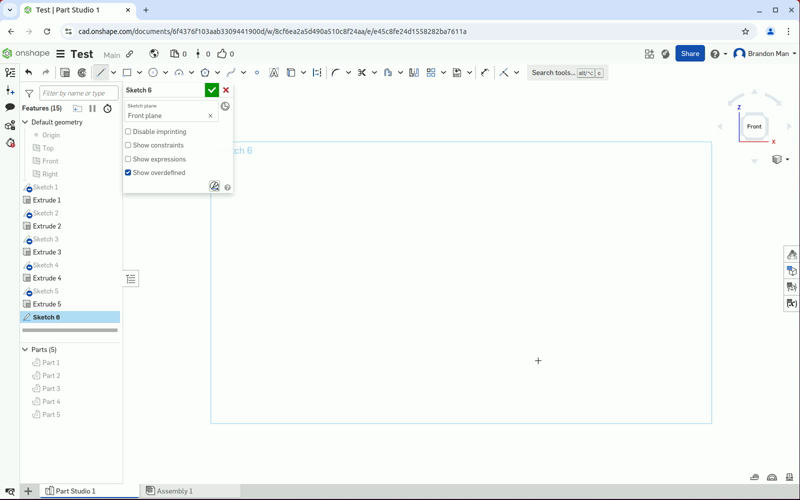
key_down(shift)
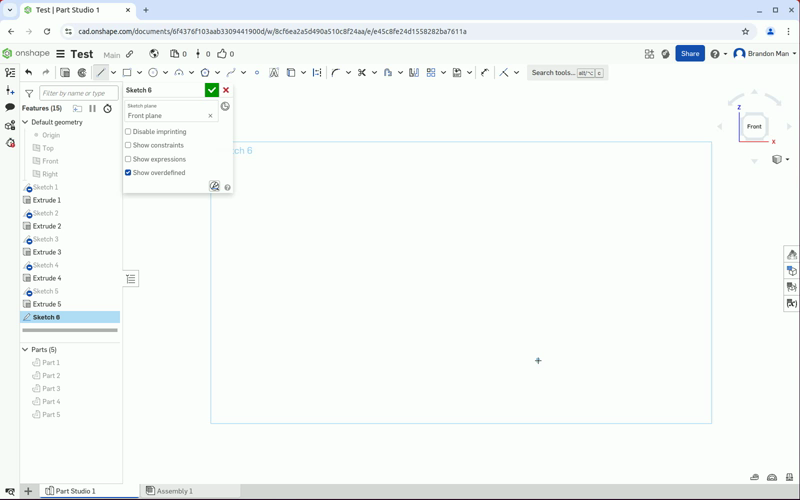
mouse_move(568, 360)
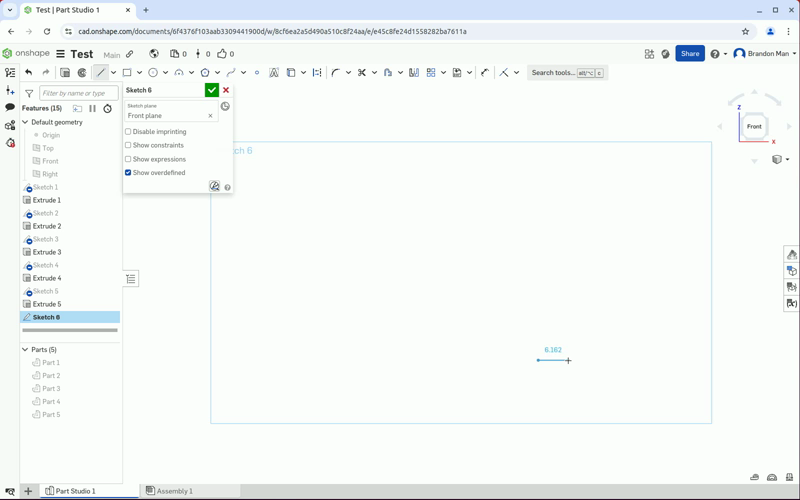
mouse_move(548, 368)
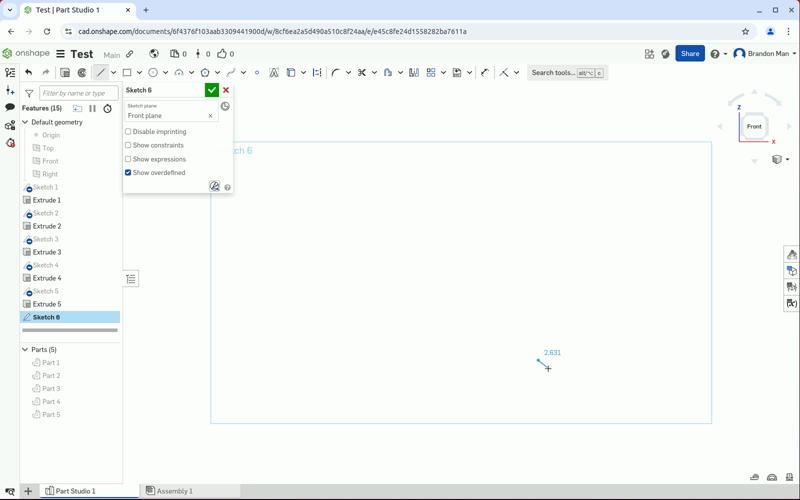
click(548, 368)
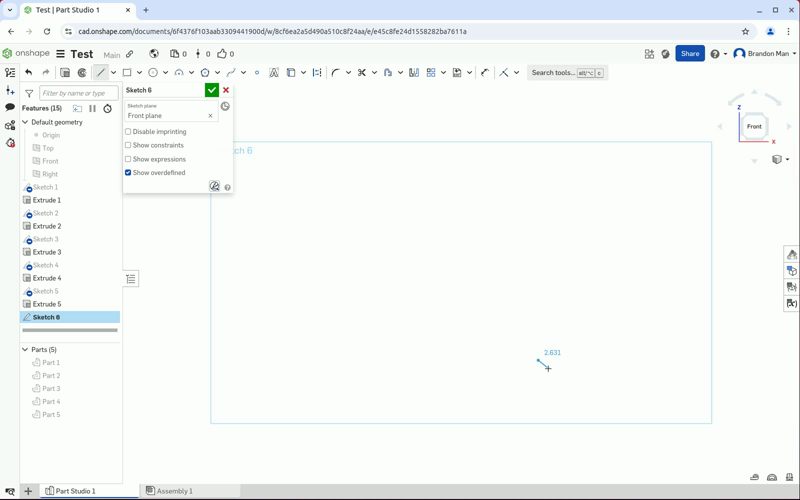
key_up(shift)
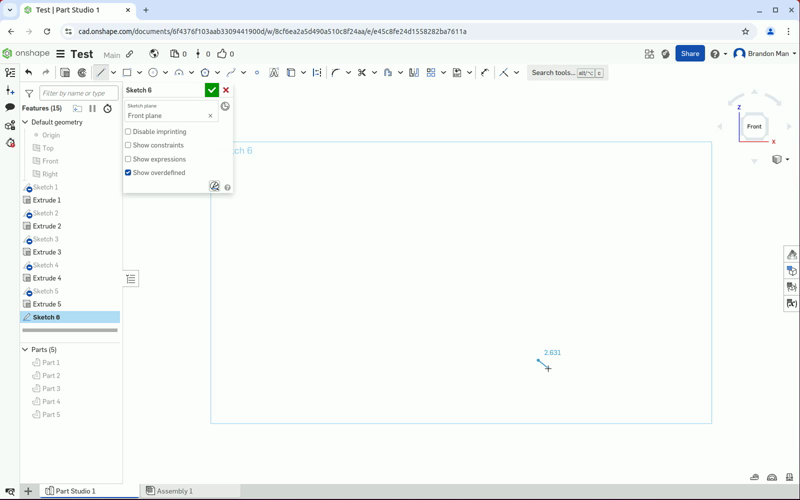
key_down(shift)
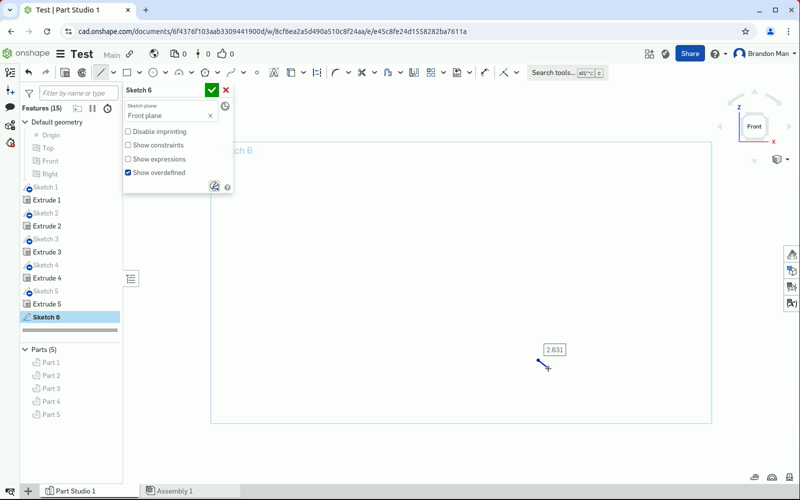
mouse_move(548, 283)
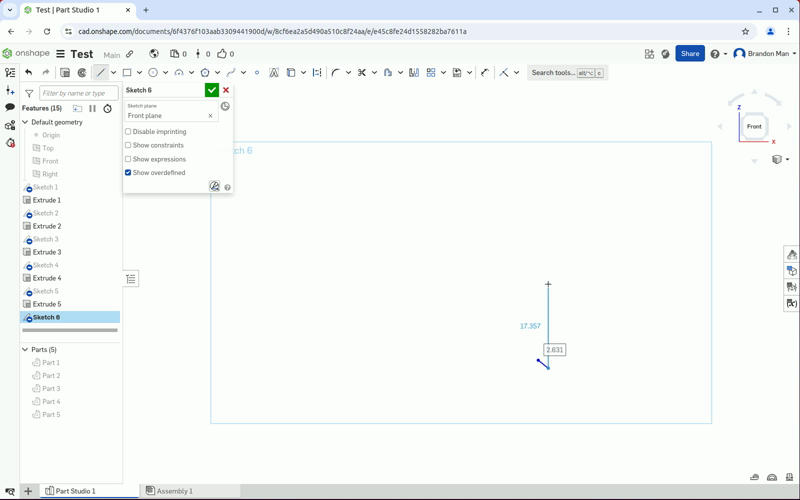
click(548, 283)
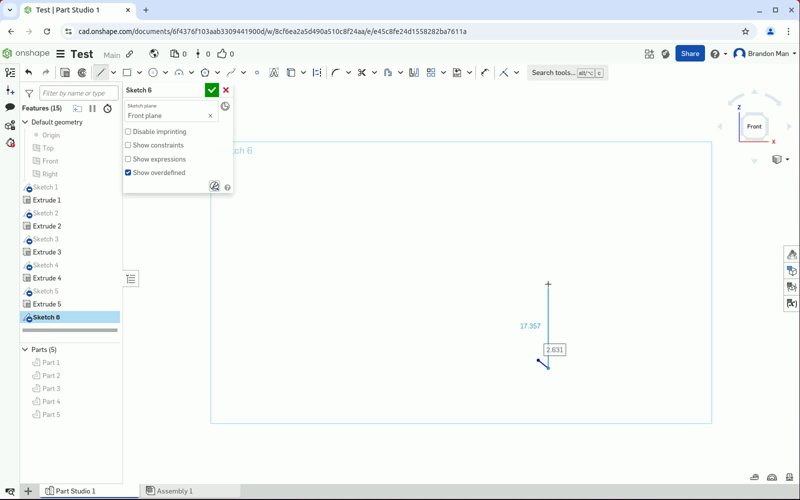
key_up(shift)
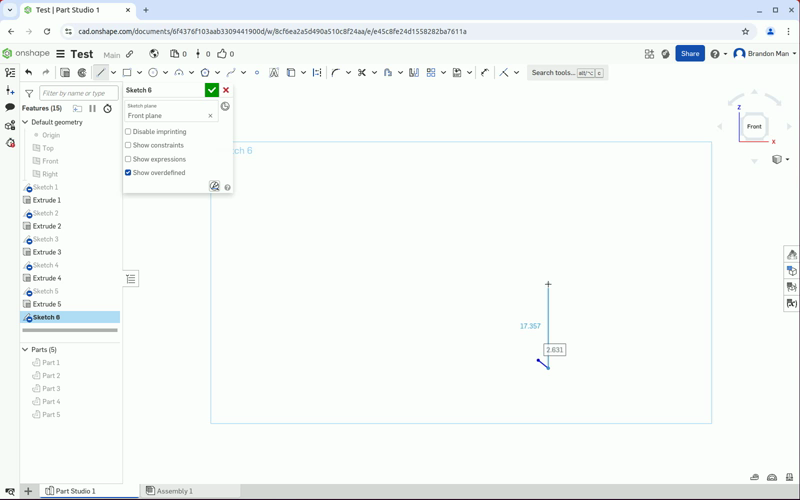
key_down(shift)
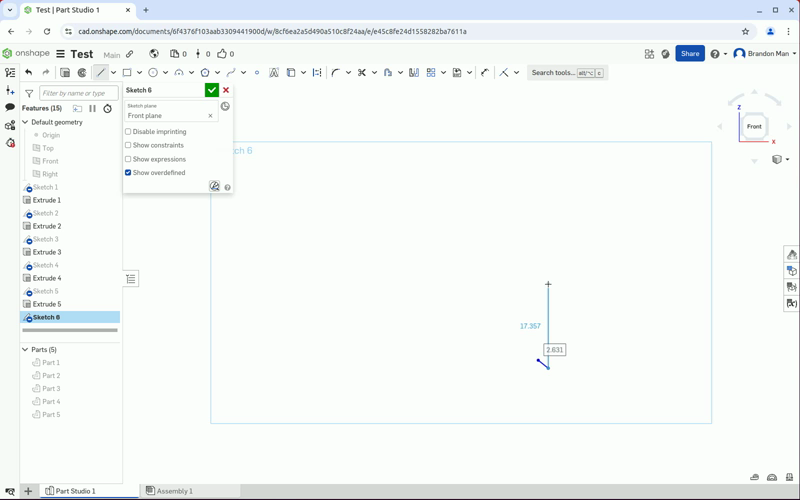
mouse_move(538, 204)
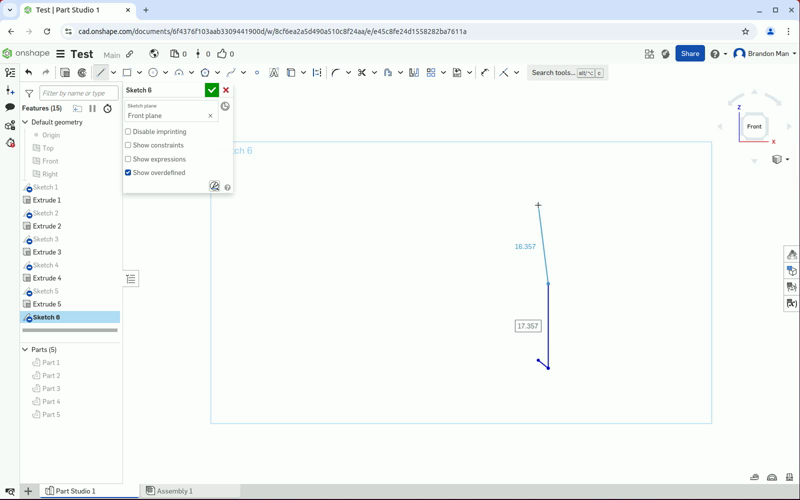
click(538, 204)
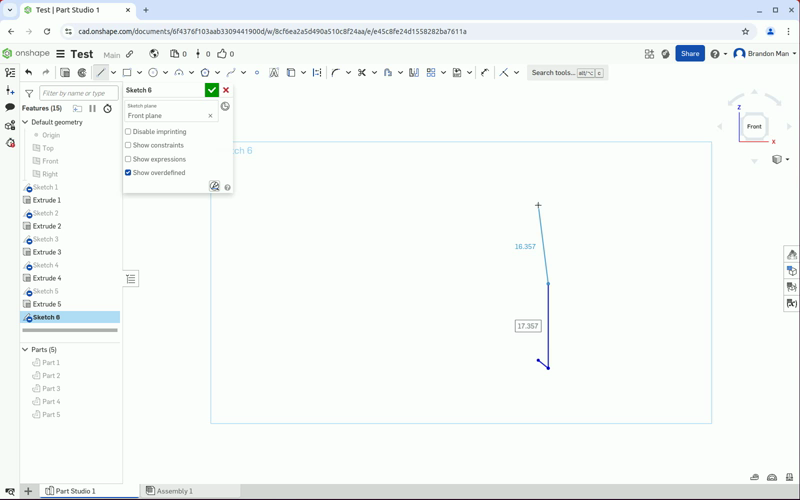
key_up(shift)
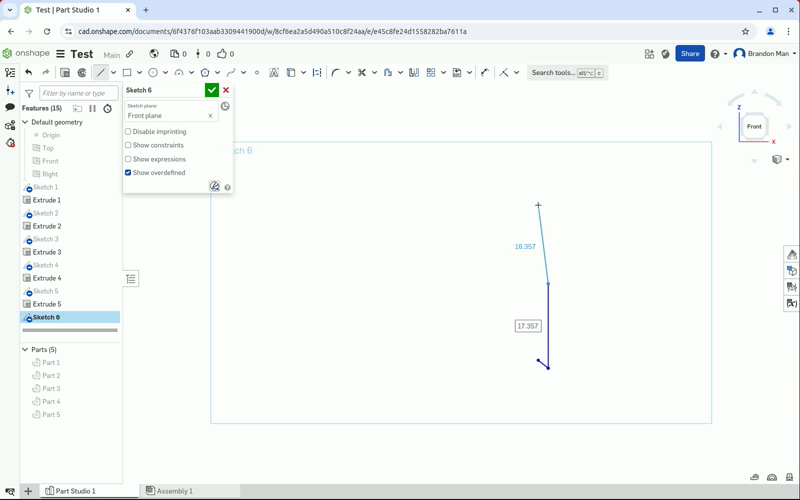
key_down(shift)
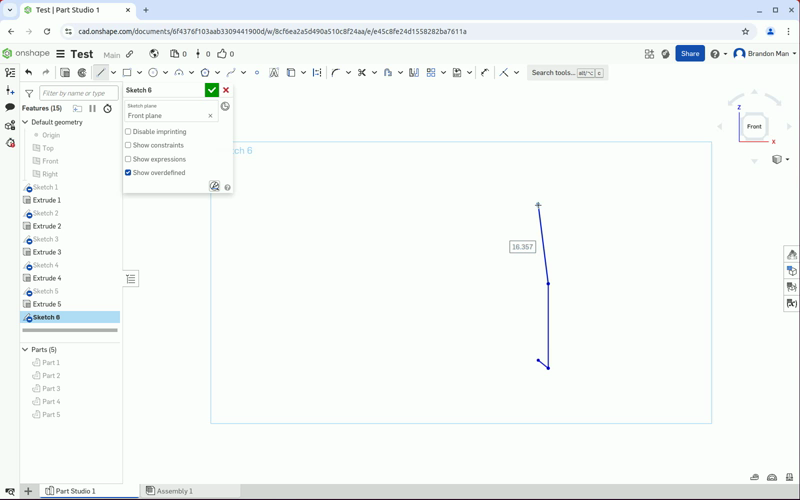
mouse_move(538, 360)
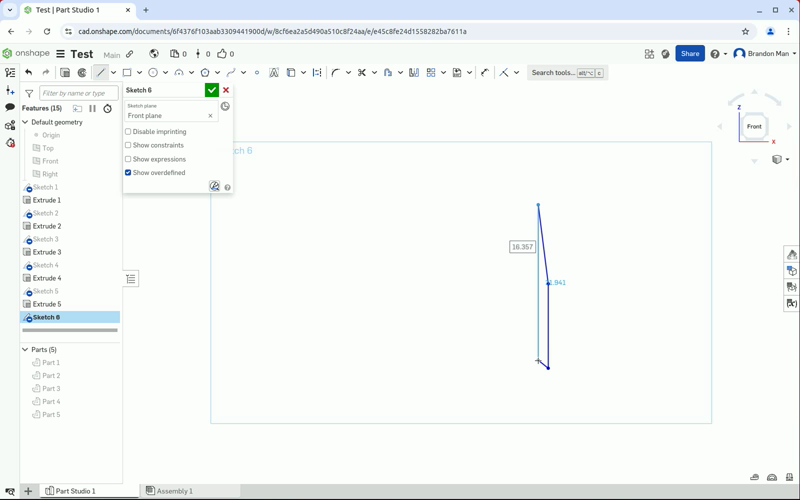
key_up(shift)
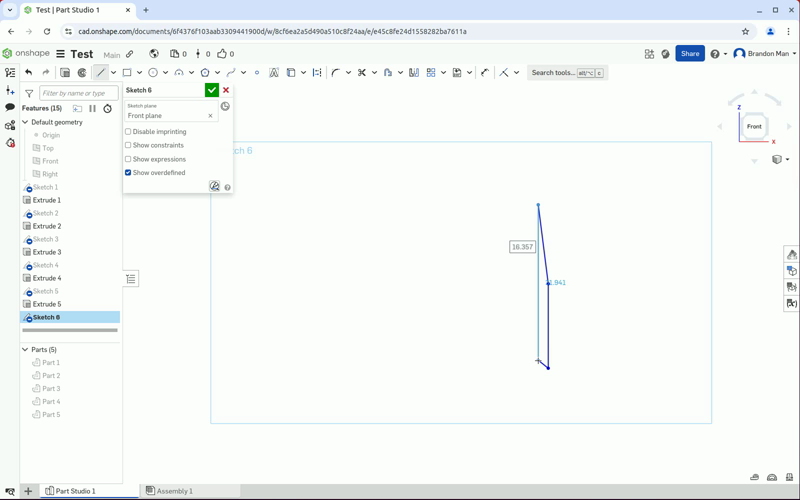
click(538, 360)
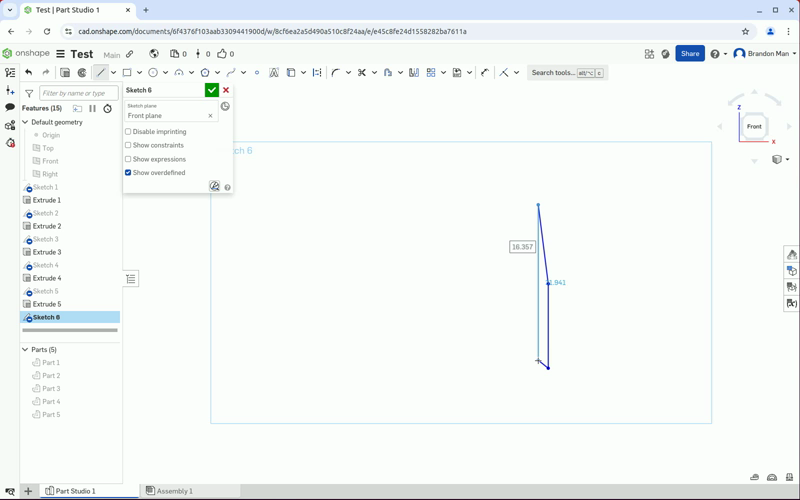
key(esc)
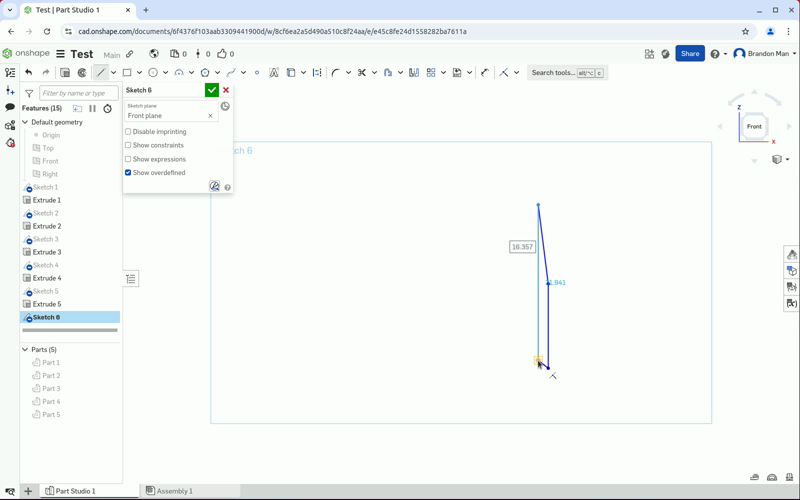
mouse_move(544, 307)
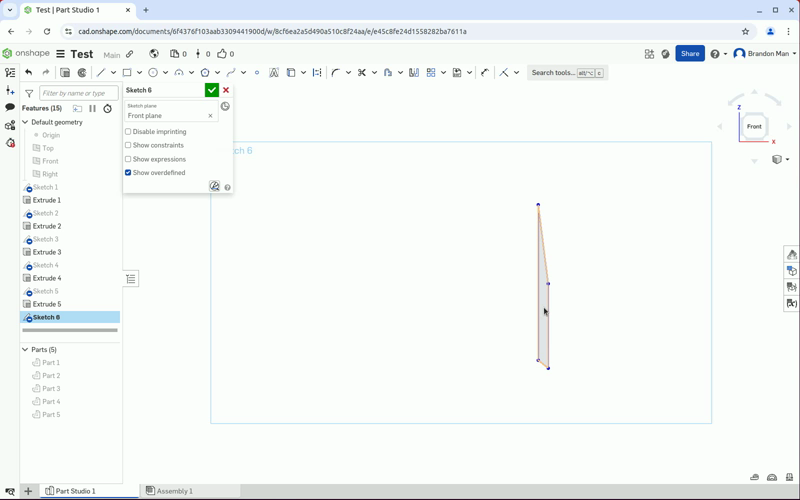
scroll(6)
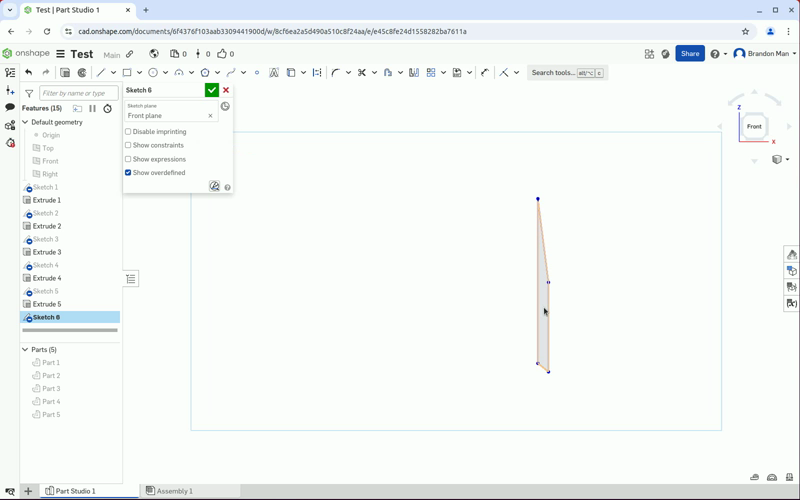
scroll(6)
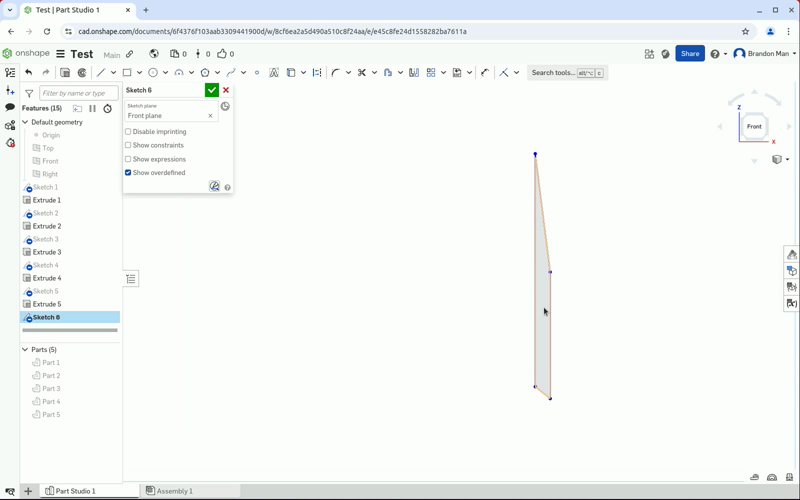
scroll(6)
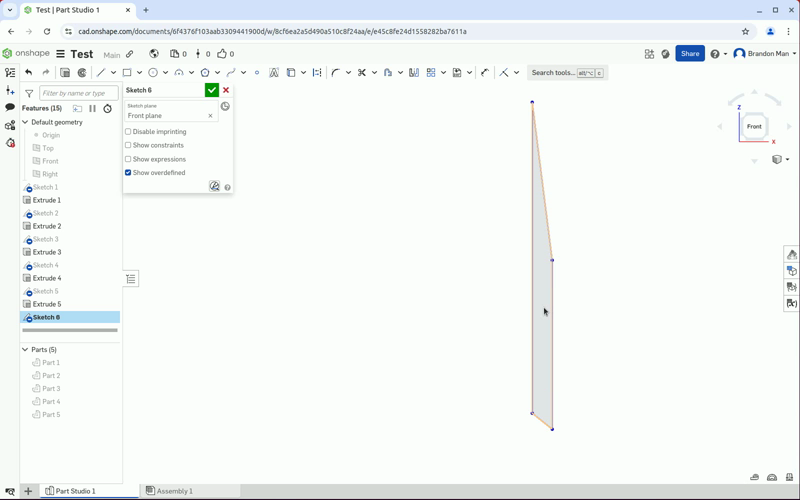
scroll(6)
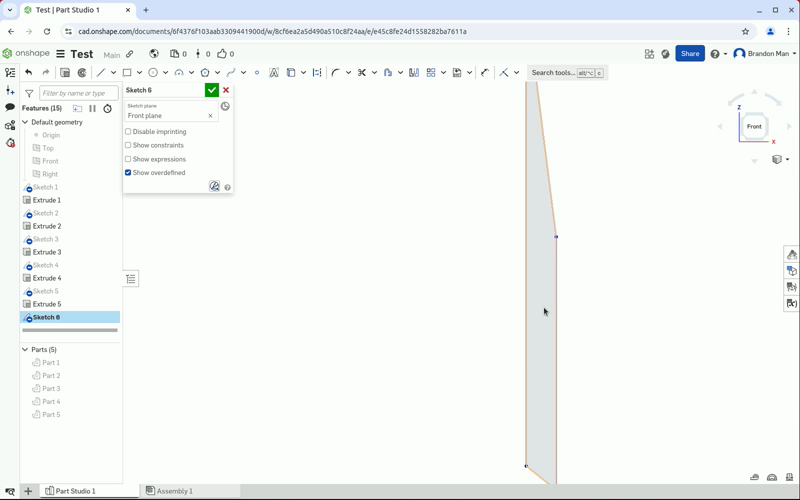
scroll(6)
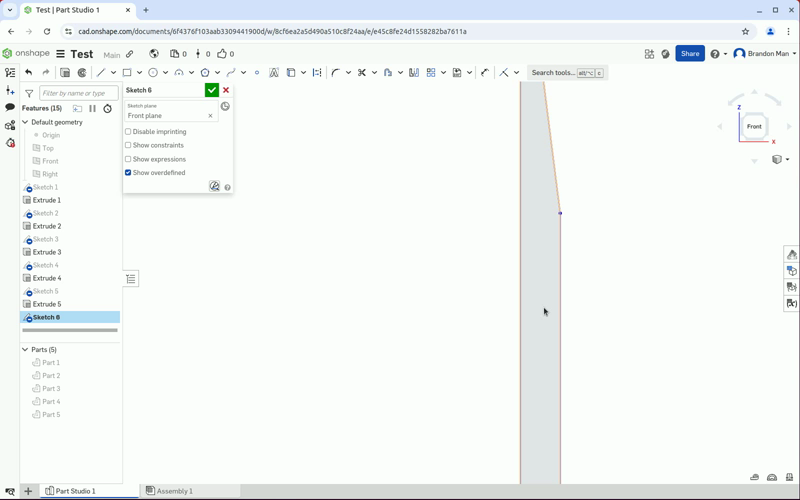
scroll(6)
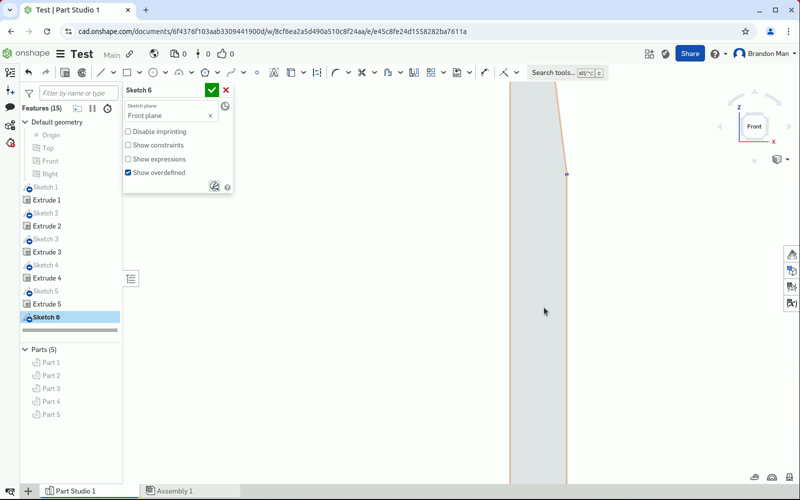
scroll(6)
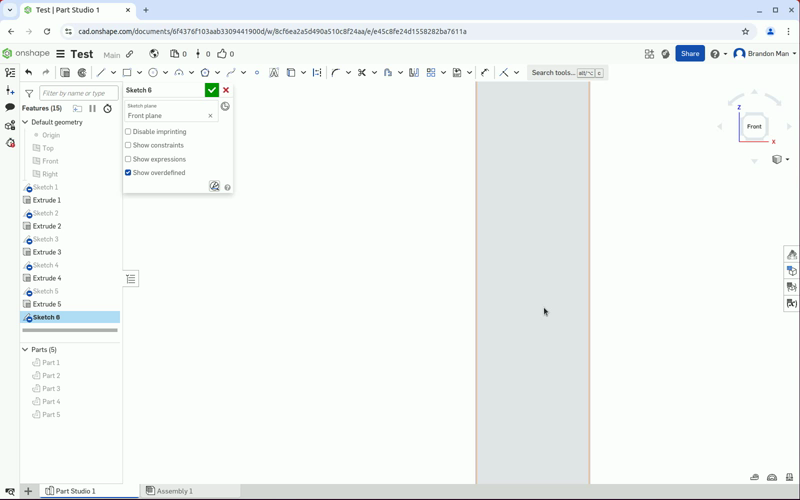
click(544, 307)
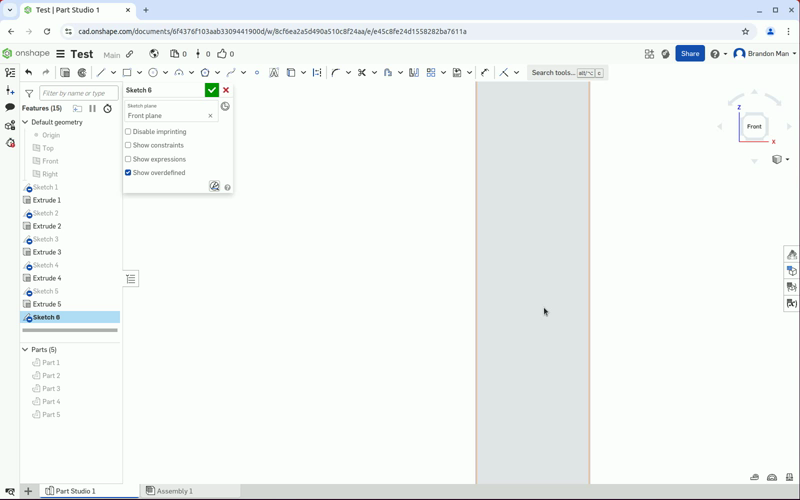
scroll(-6)
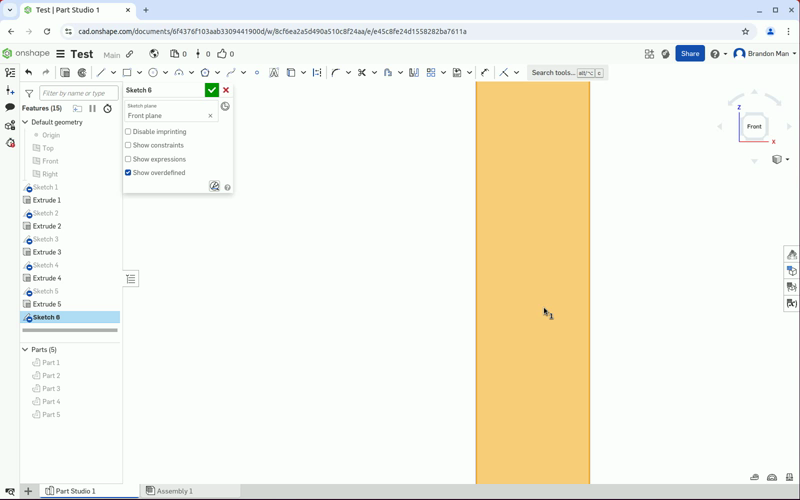
scroll(-6)
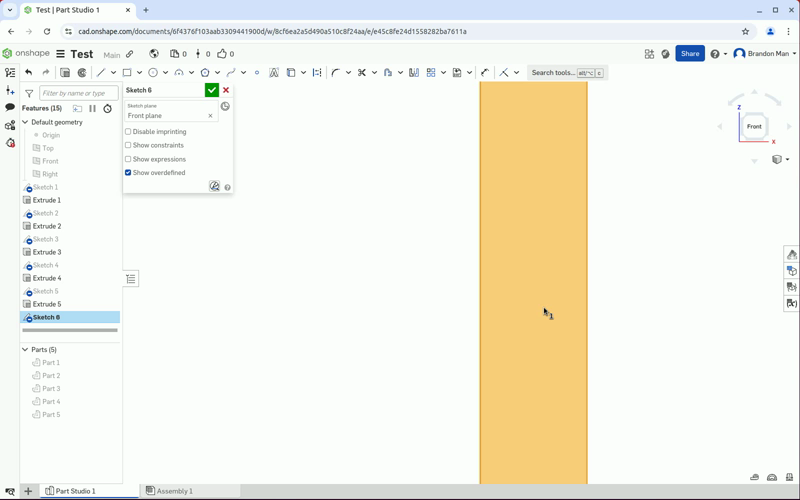
scroll(-6)
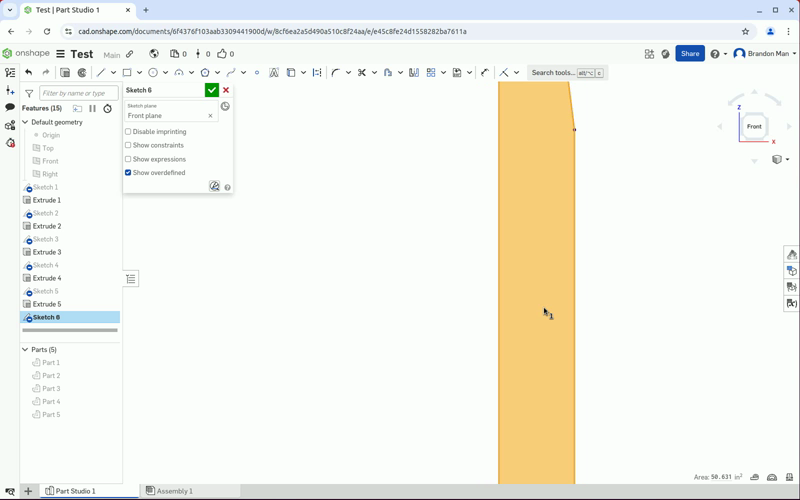
scroll(-6)
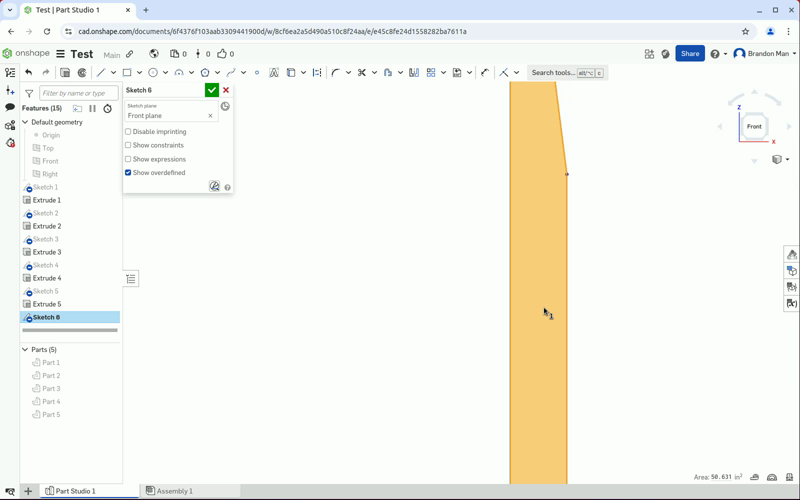
scroll(-6)
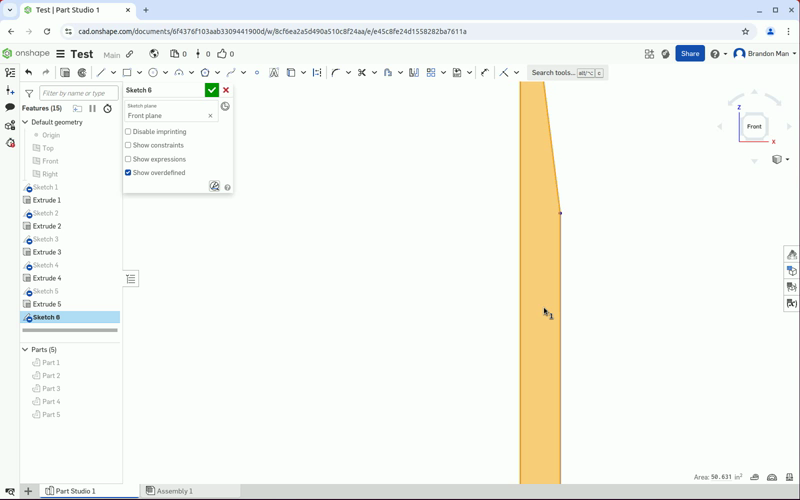
scroll(-6)
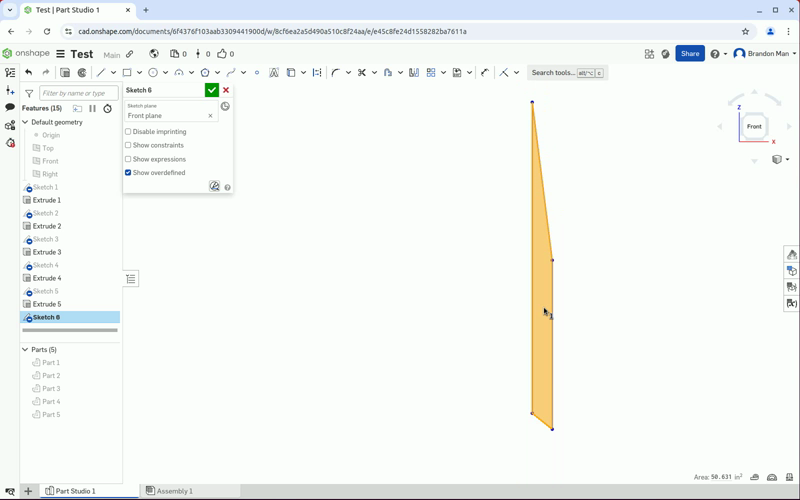
scroll(-6)
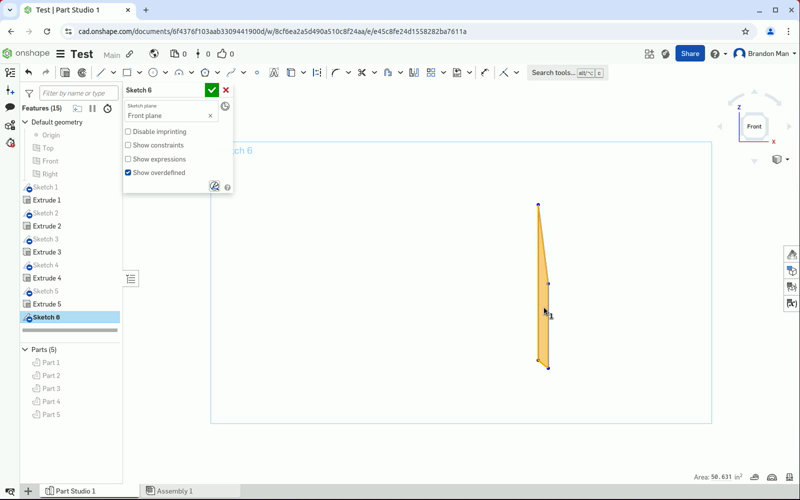
mouse_move(73, 352)
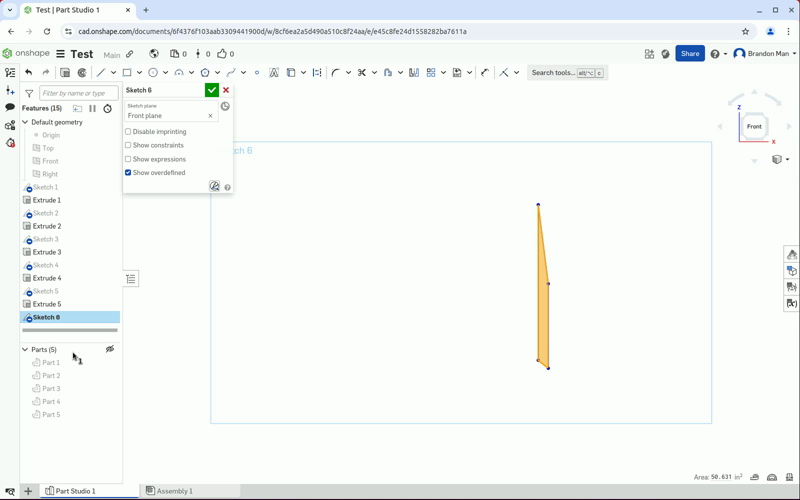
key(shift+y)
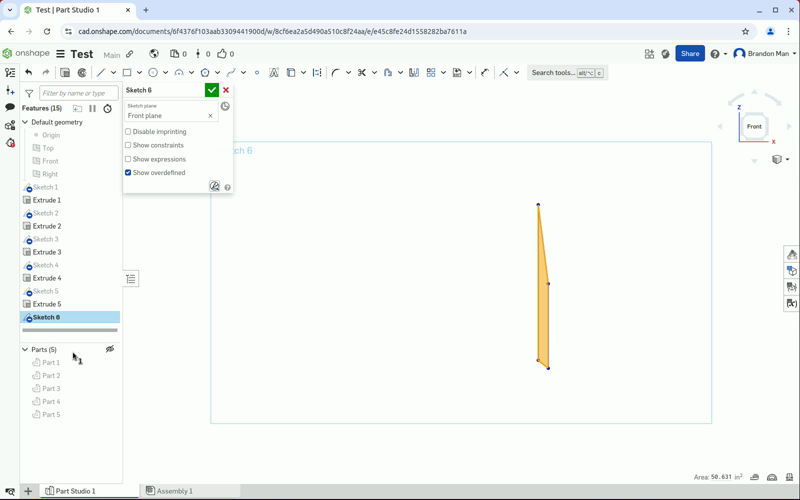
key(shift+e)
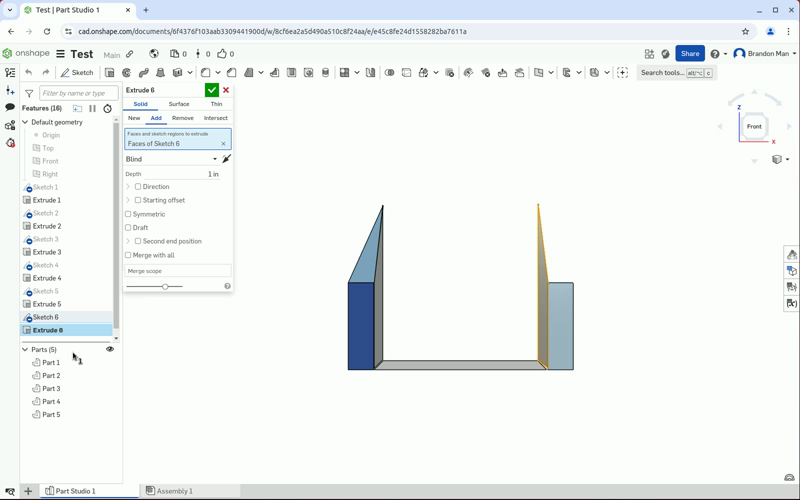
mouse_move(143, 106)
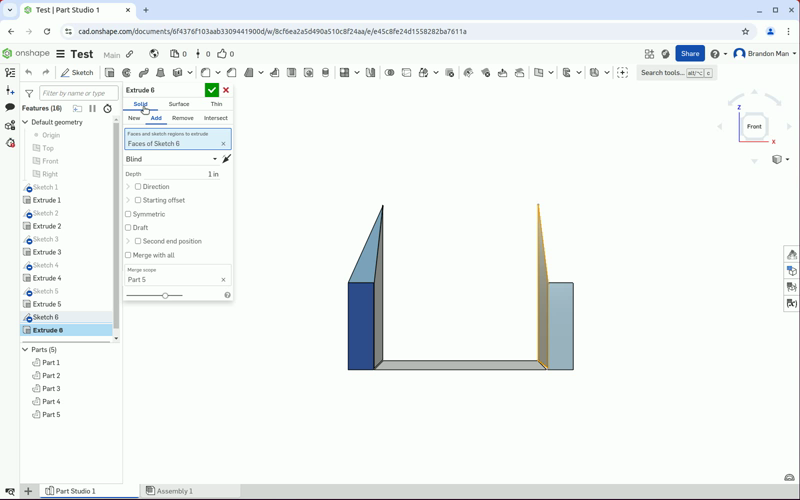
click(143, 106)
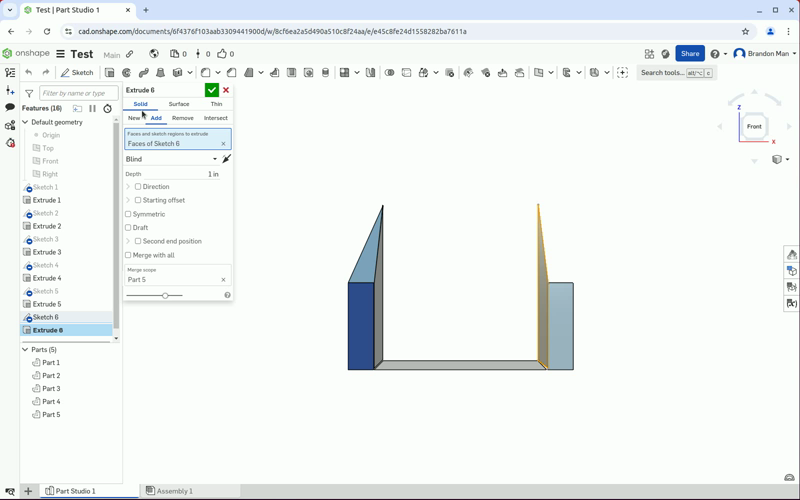
mouse_move(137, 120)
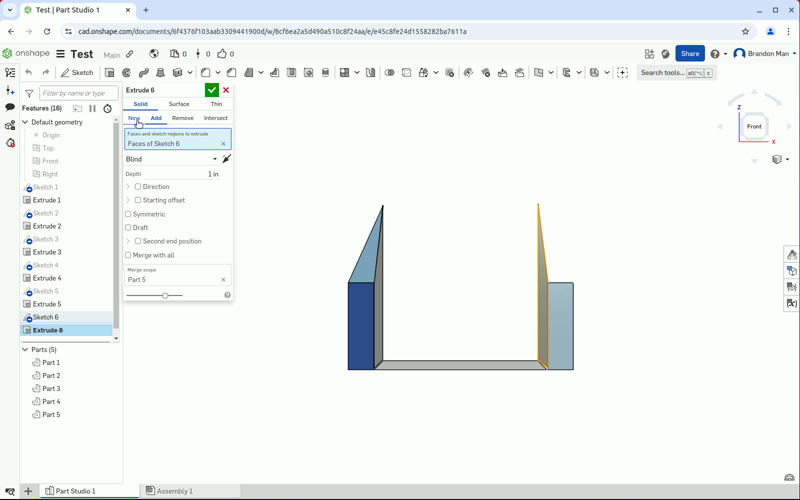
click(137, 120)
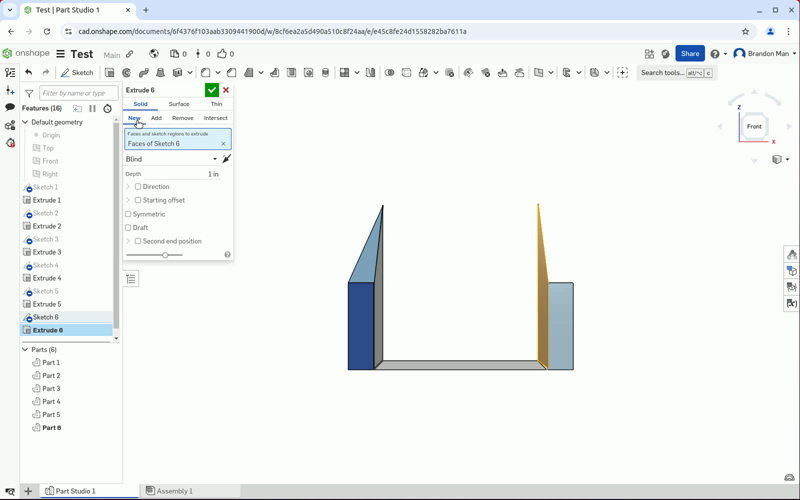
key(tab, 4)
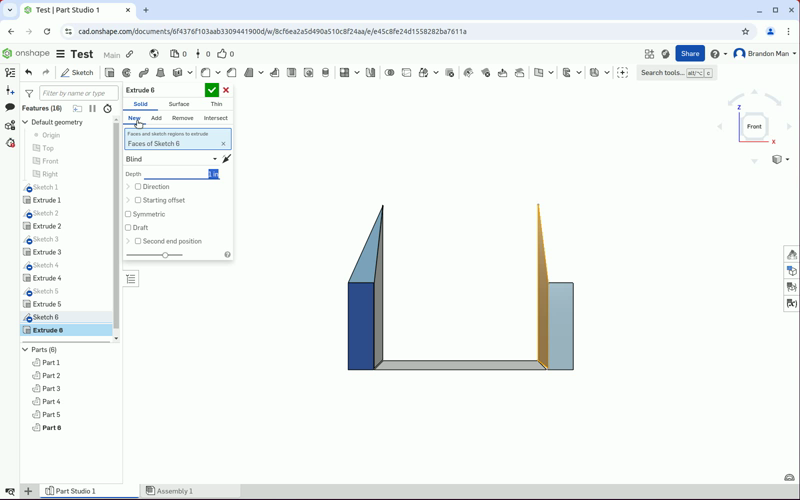
text(10.591)
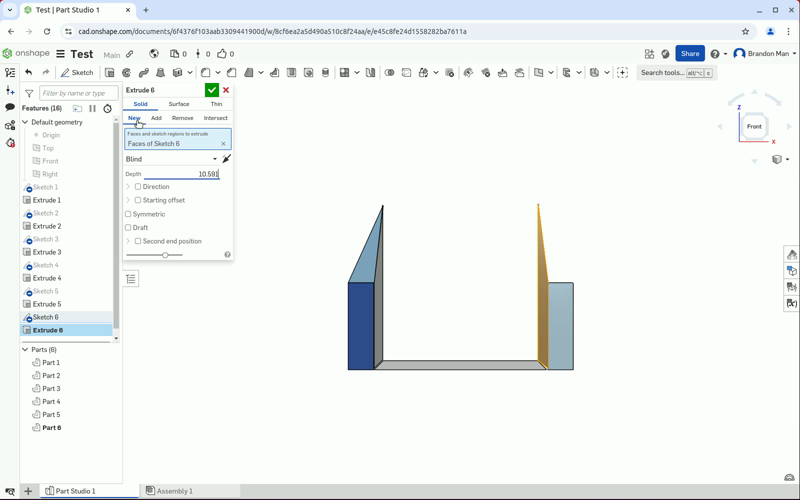
key(enter)
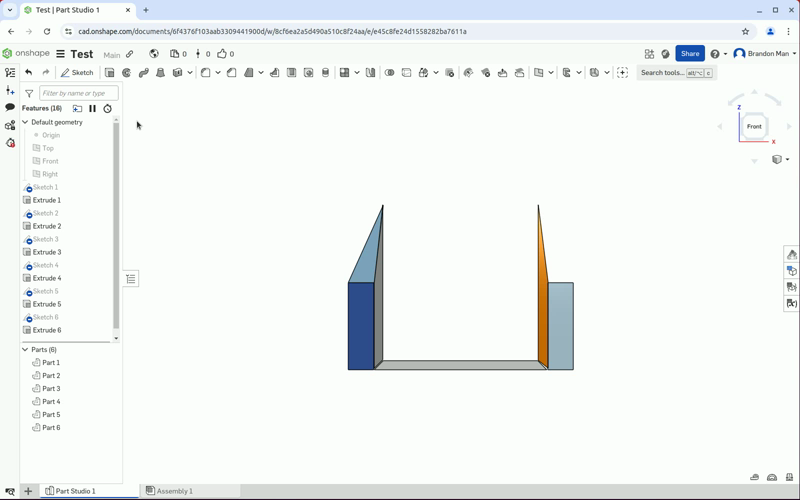
key(shift+h)
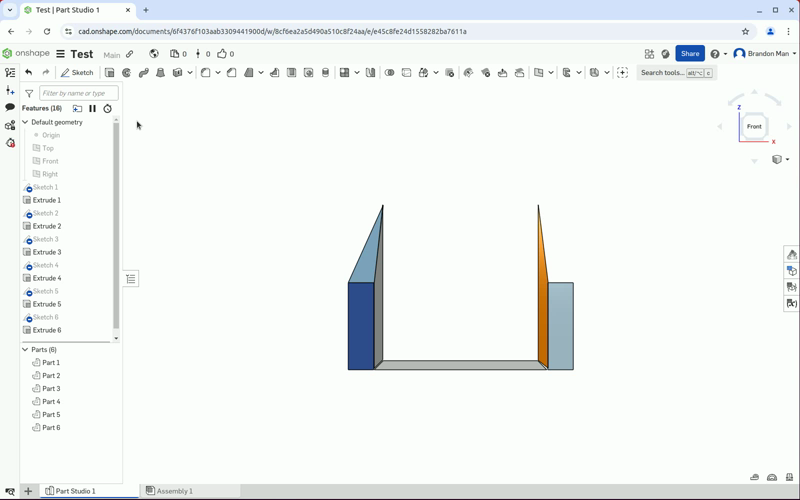
key(shift+h)
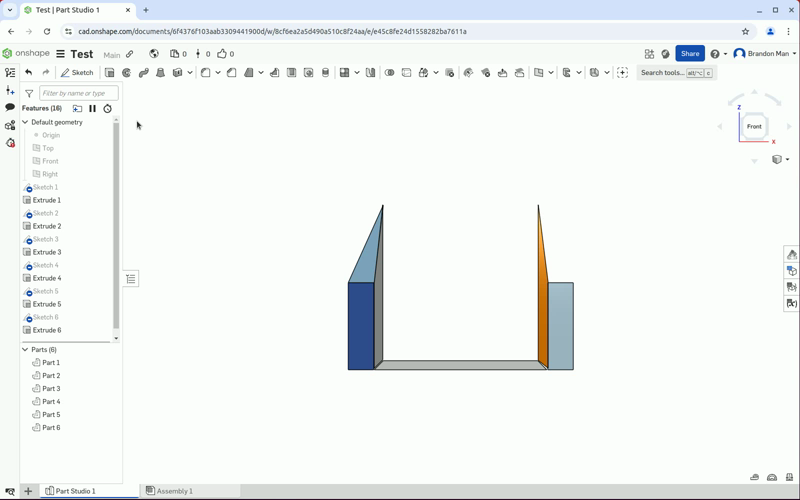
mouse_move(69, 189)
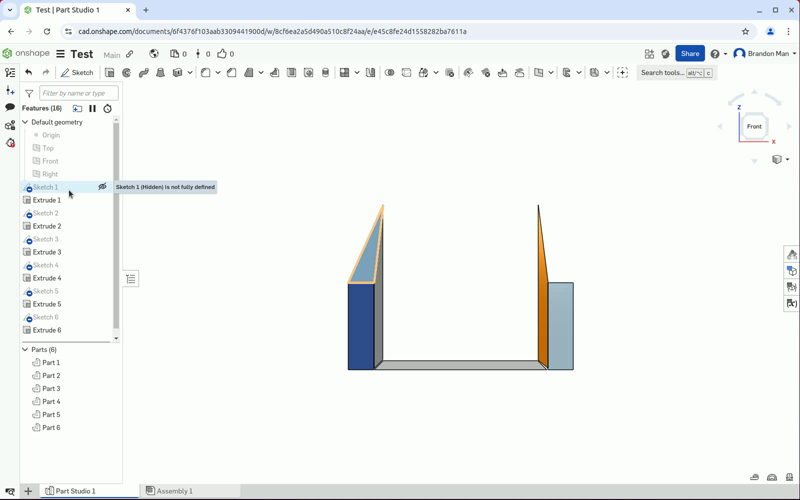
click(69, 189)
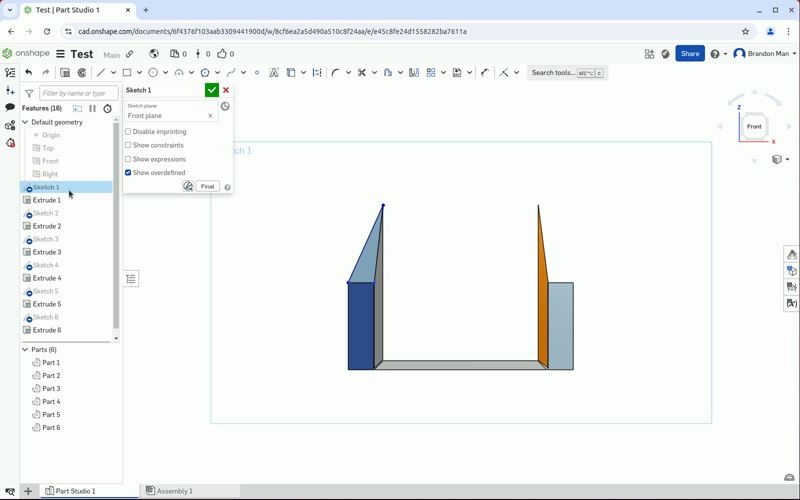
mouse_move(229, 92)
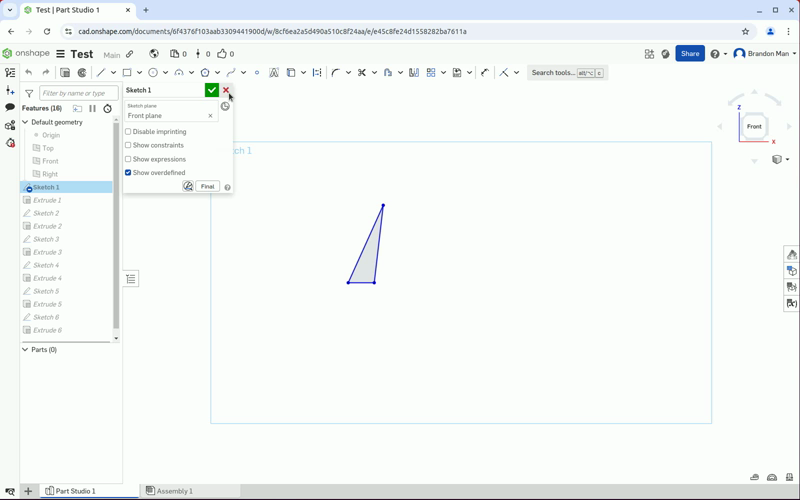
click(229, 92)
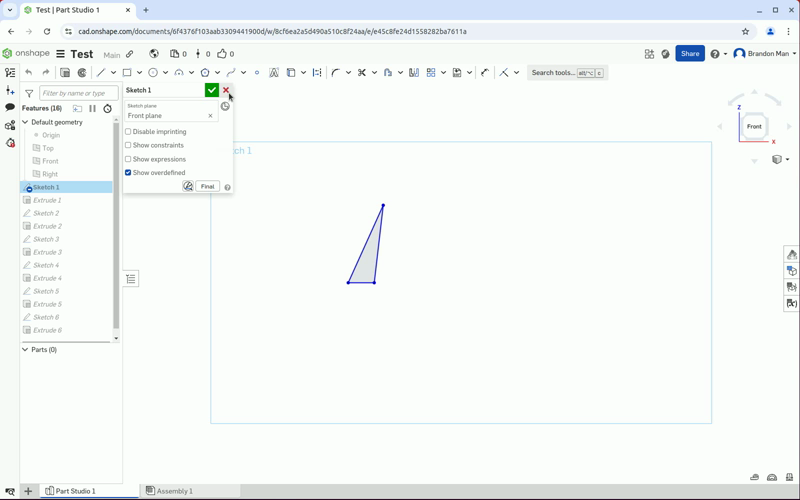
key(shift+s)
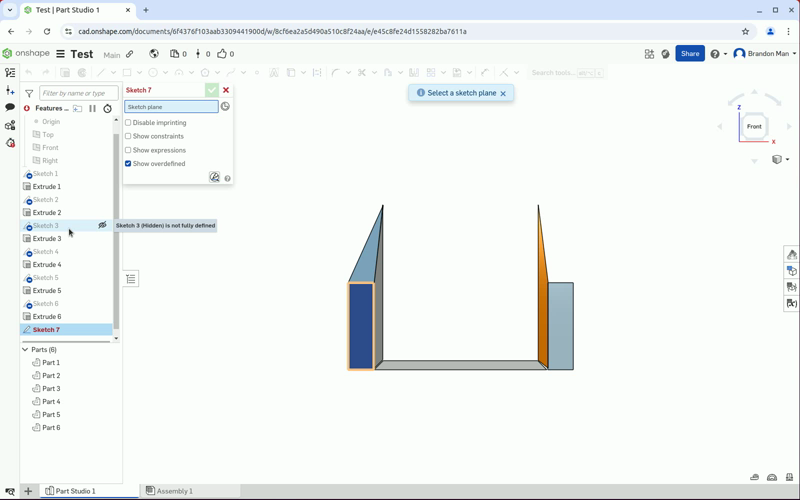
scroll(3)
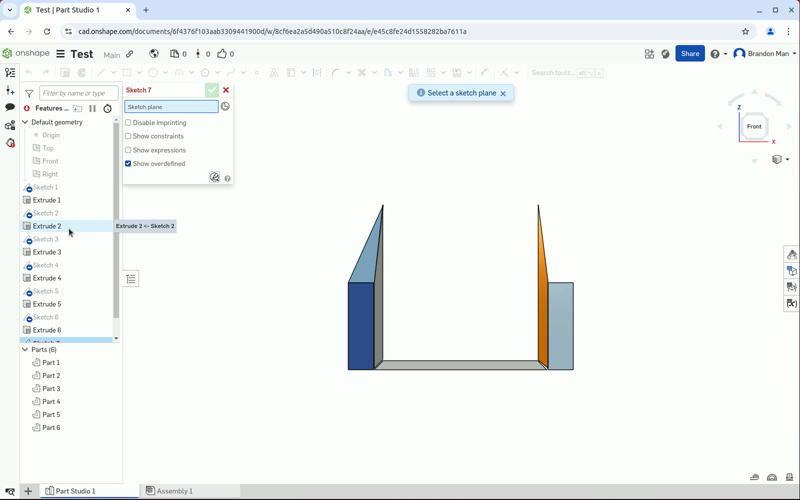
mouse_move(69, 163)
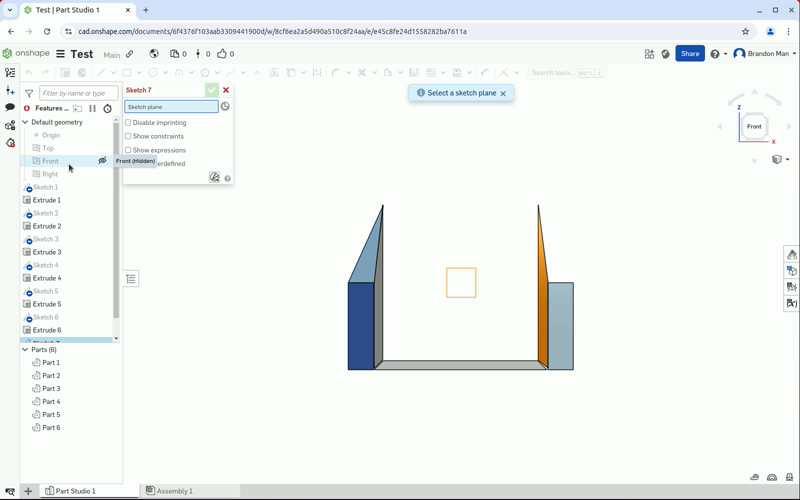
click(69, 163)
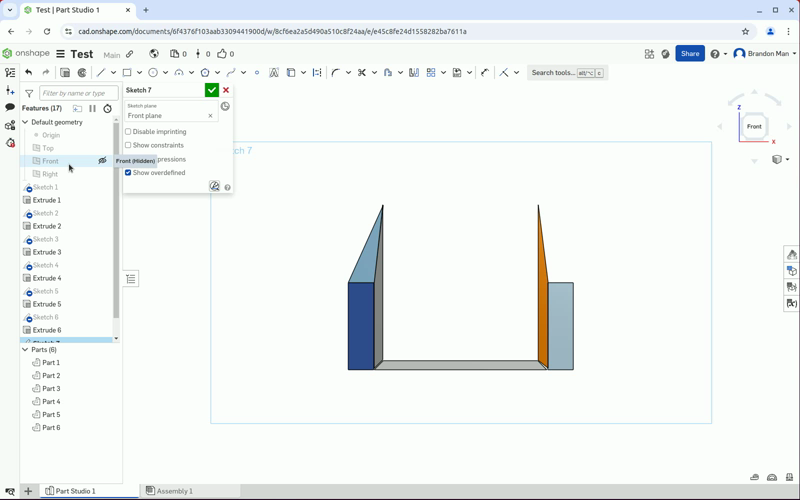
mouse_move(73, 352)
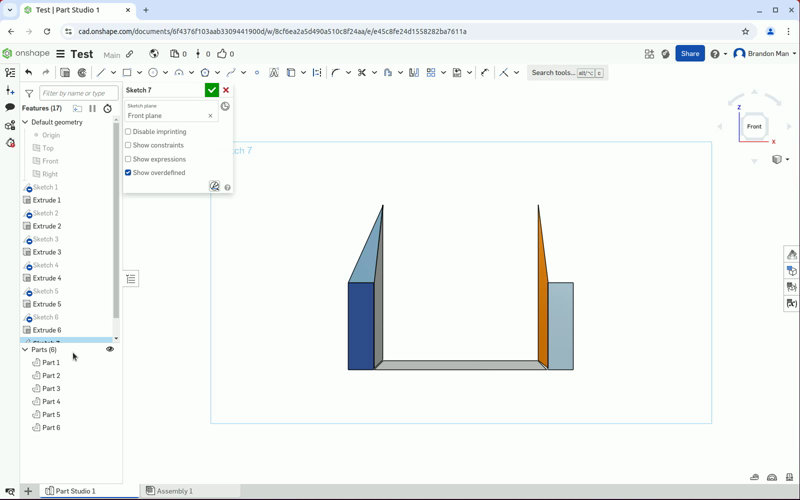
key(y)
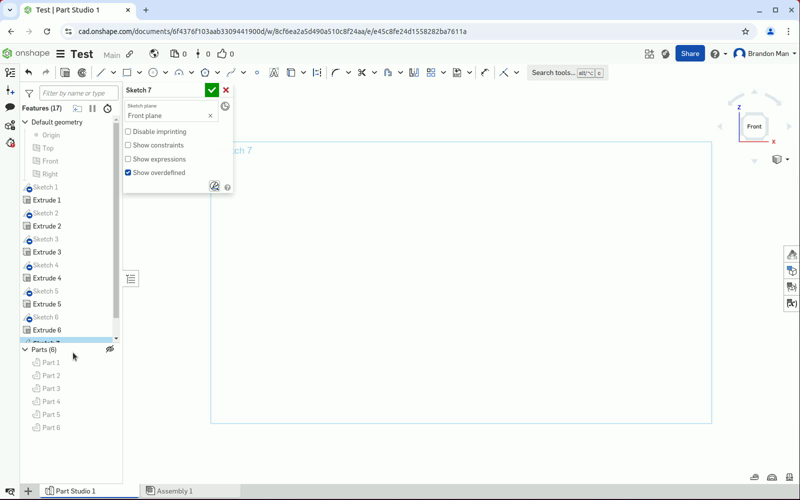
key(l)
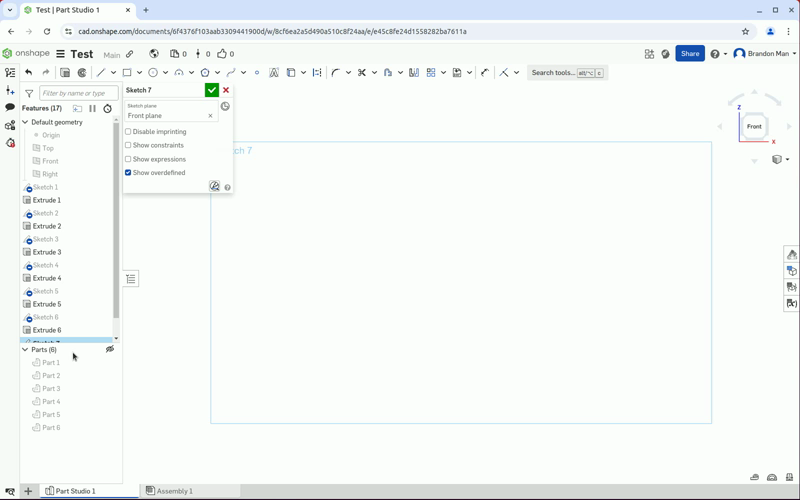
key_down(shift)
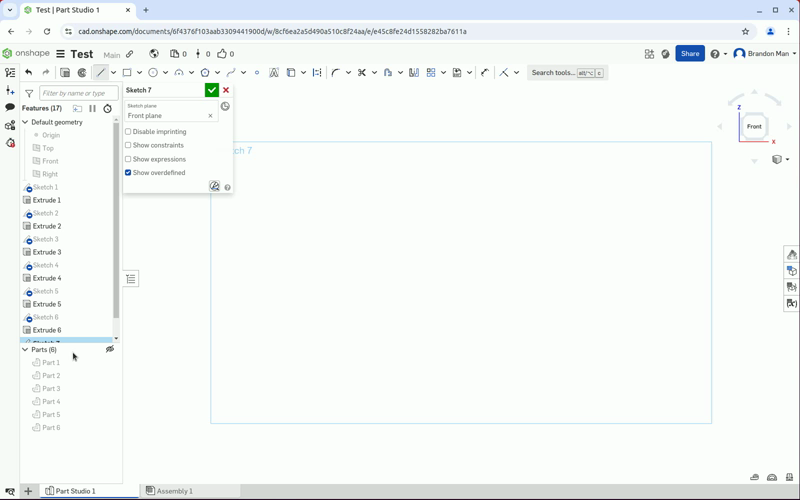
mouse_move(538, 205)
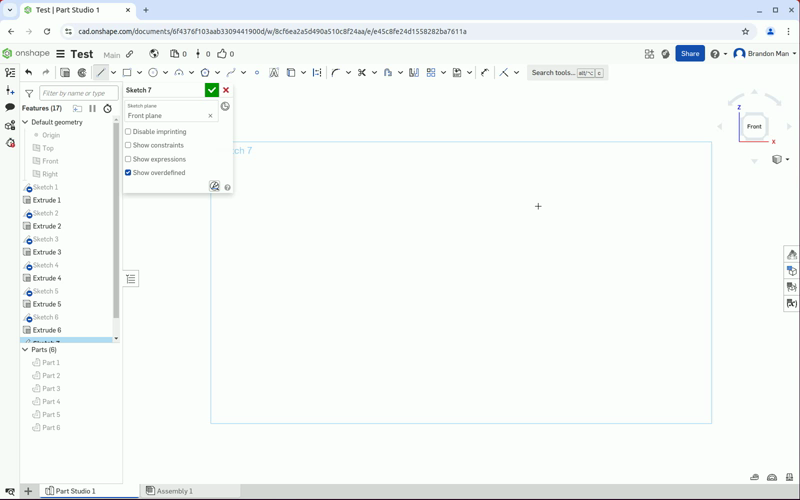
click(538, 205)
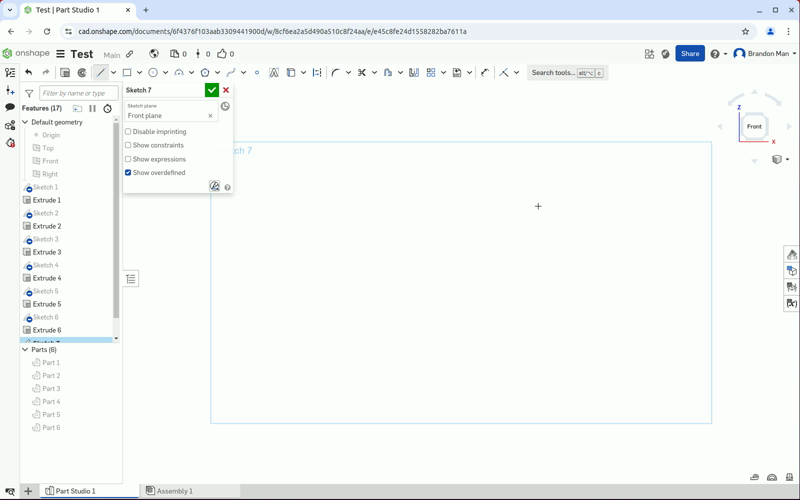
key_up(shift)
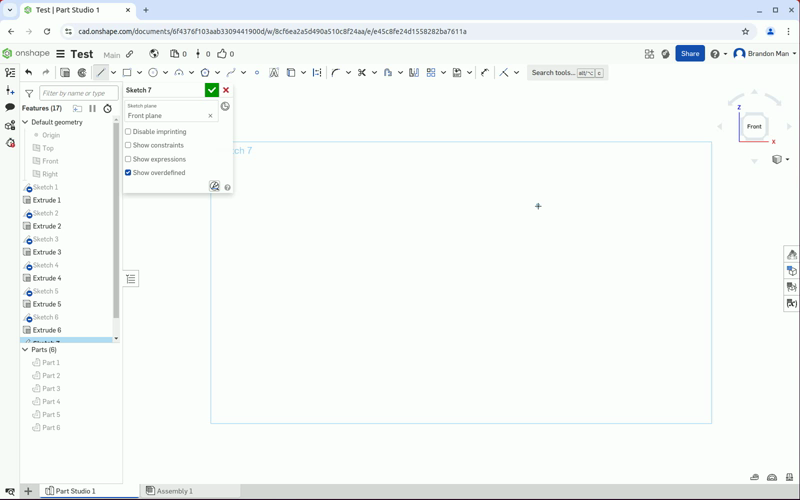
key_down(shift)
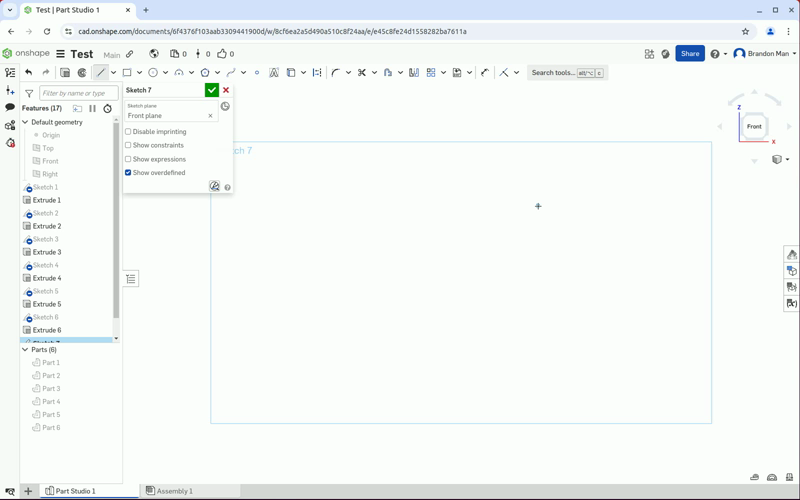
mouse_move(547, 283)
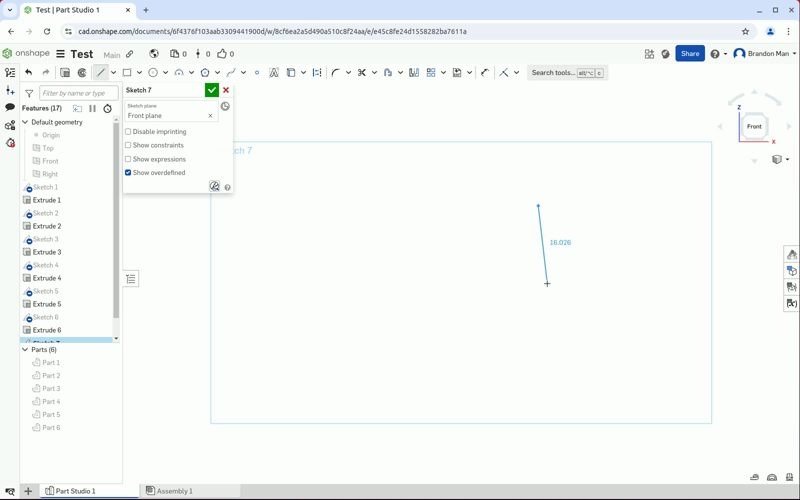
click(547, 283)
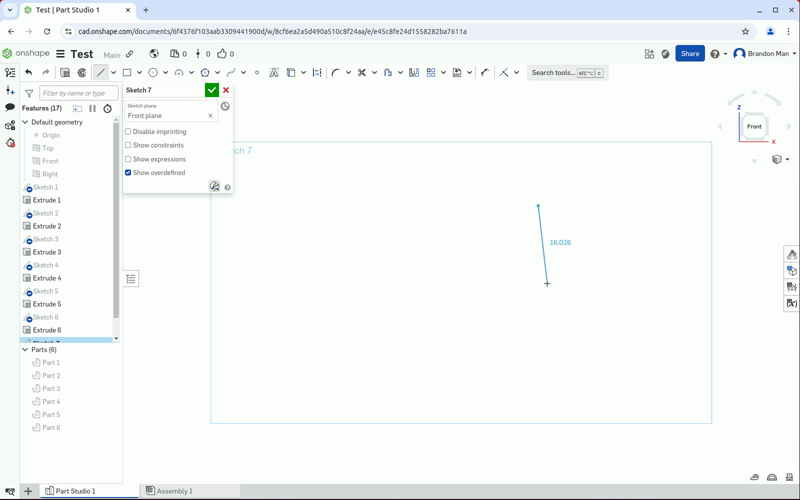
key_up(shift)
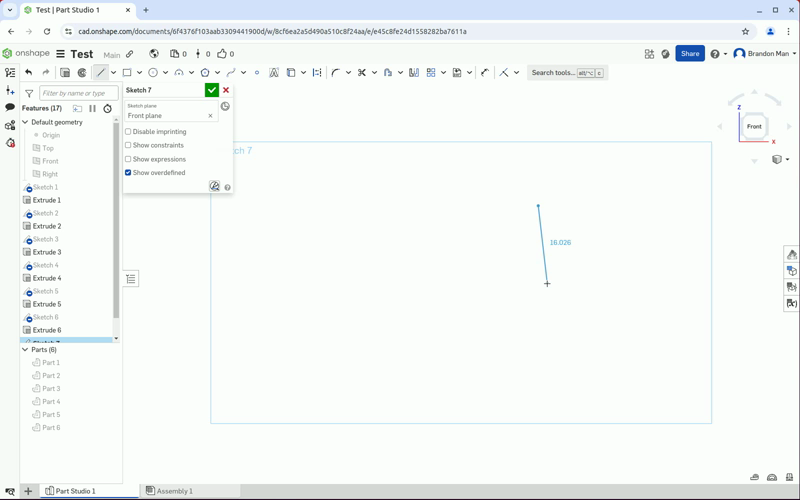
key_down(shift)
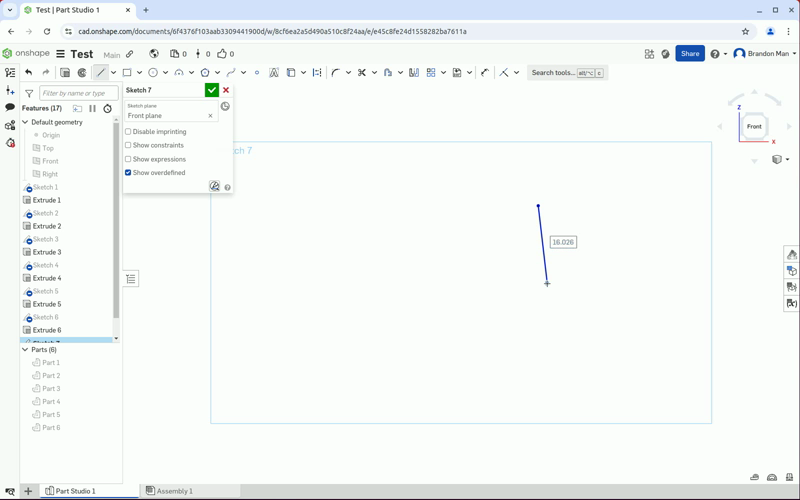
mouse_move(577, 283)
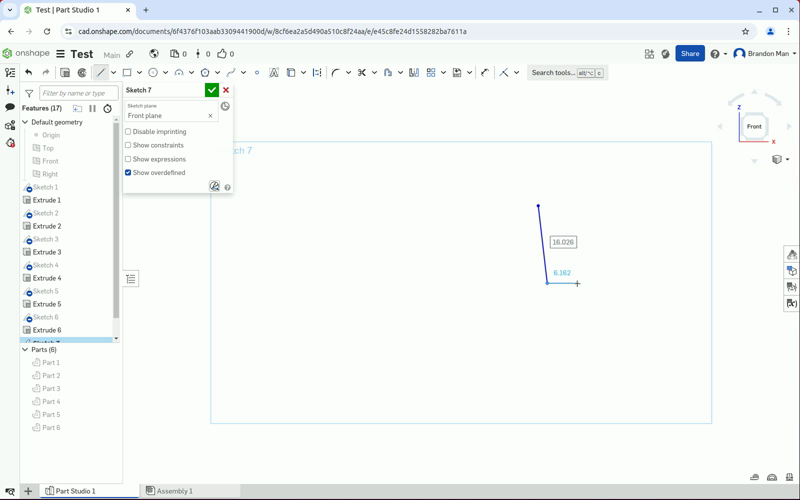
mouse_move(572, 283)
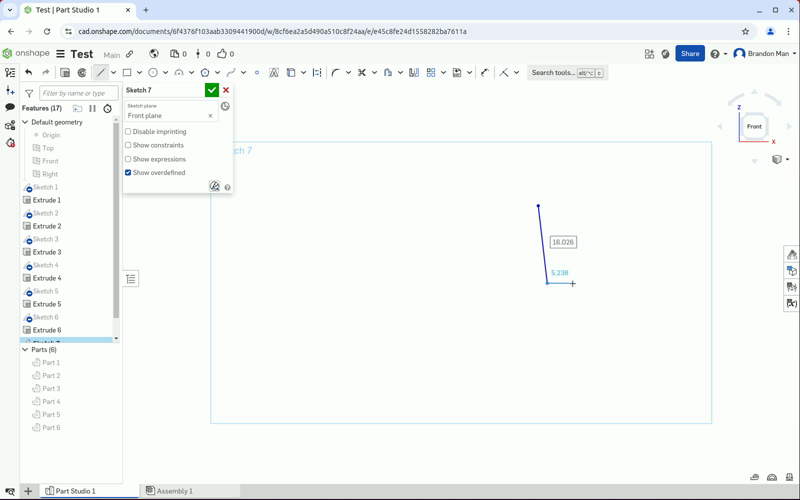
click(572, 283)
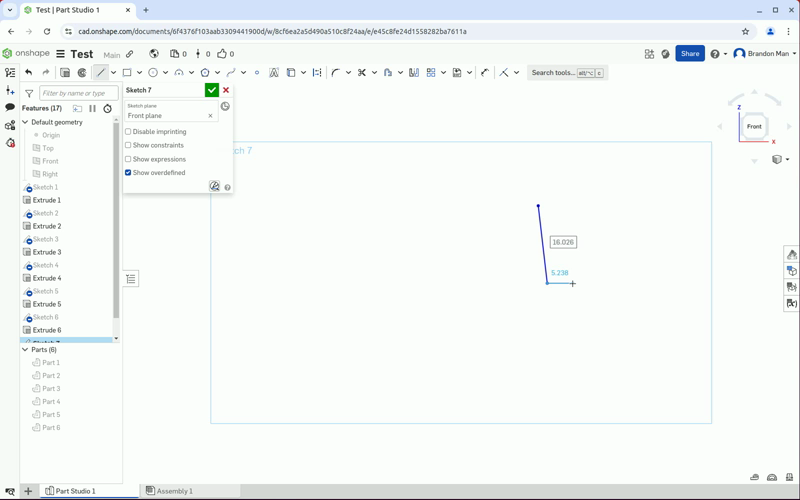
key_up(shift)
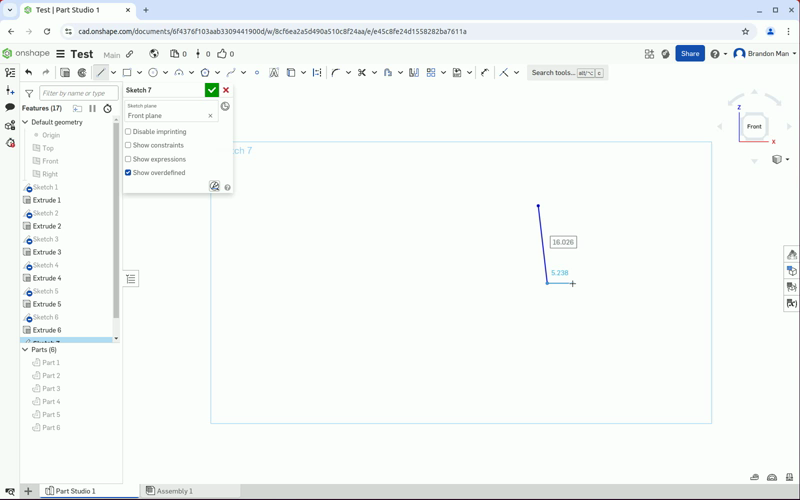
key_down(shift)
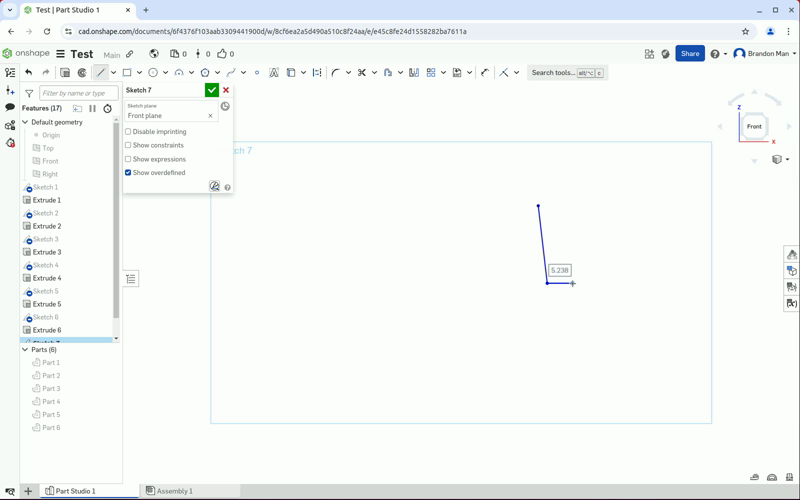
mouse_move(538, 205)
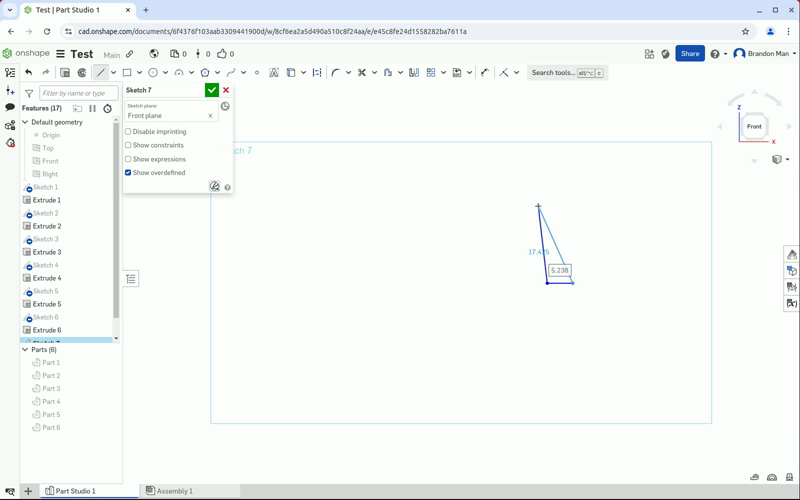
key_up(shift)
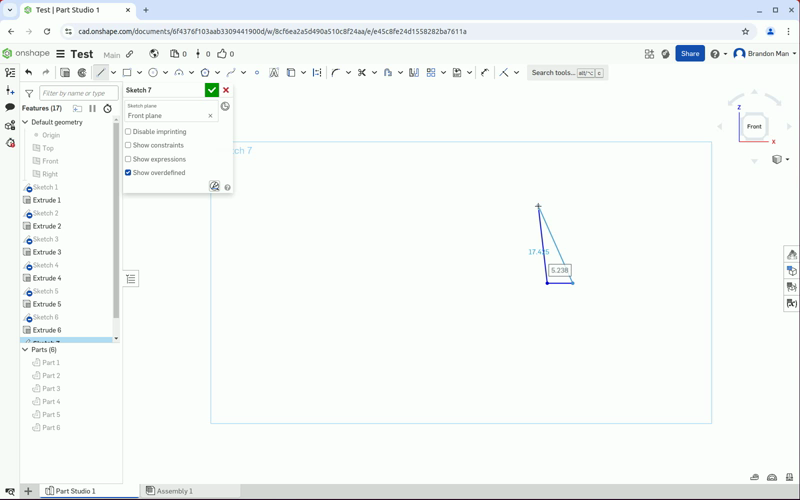
click(538, 205)
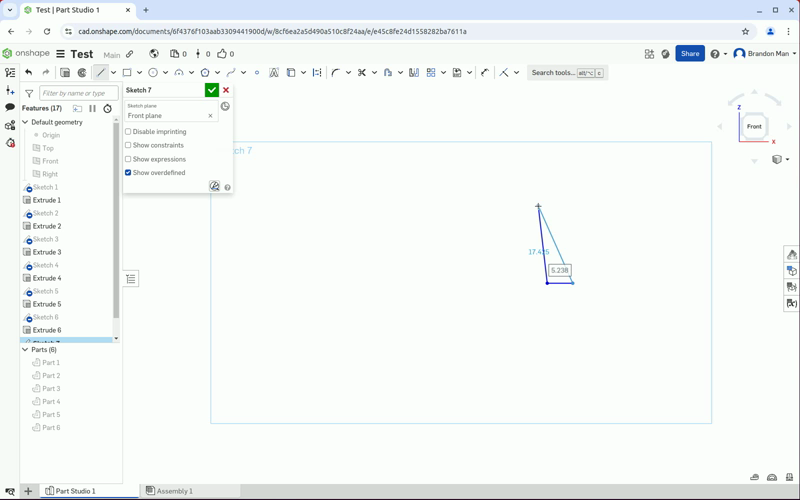
key(esc)
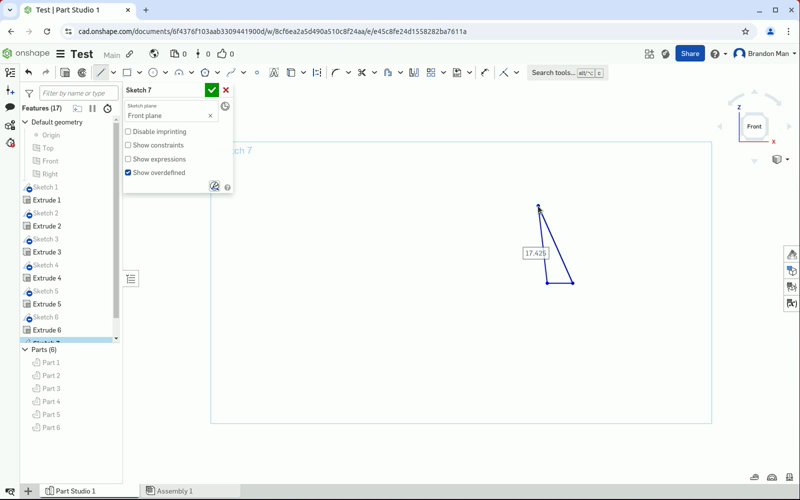
mouse_move(549, 260)
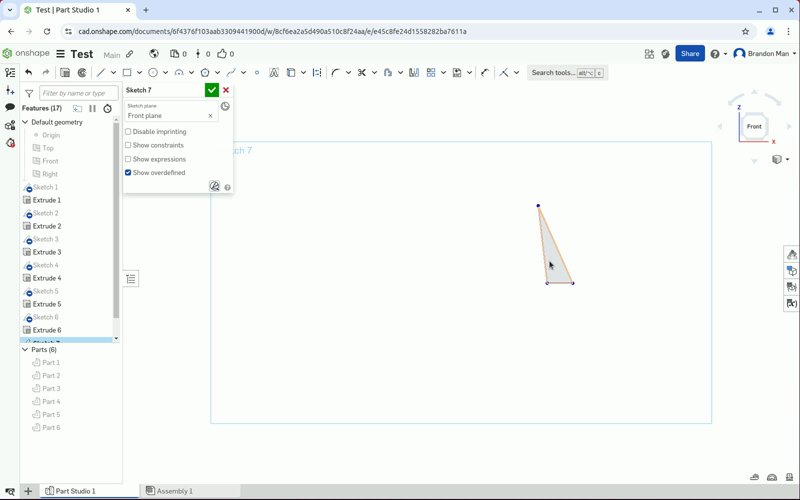
scroll(6)
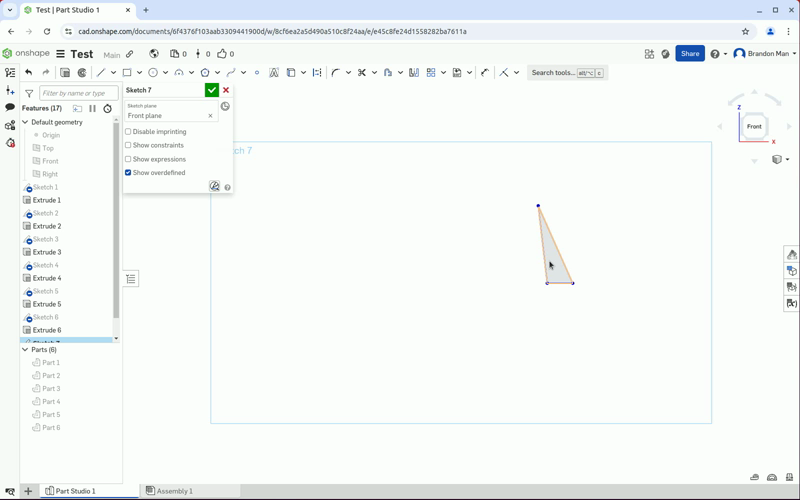
scroll(6)
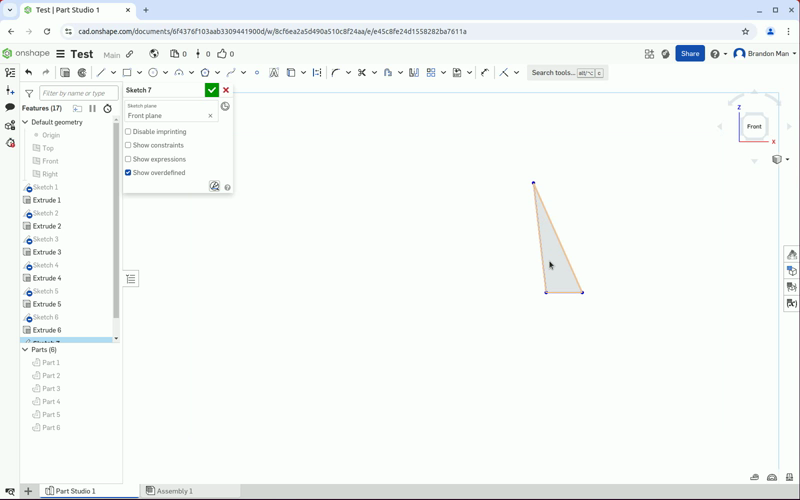
scroll(6)
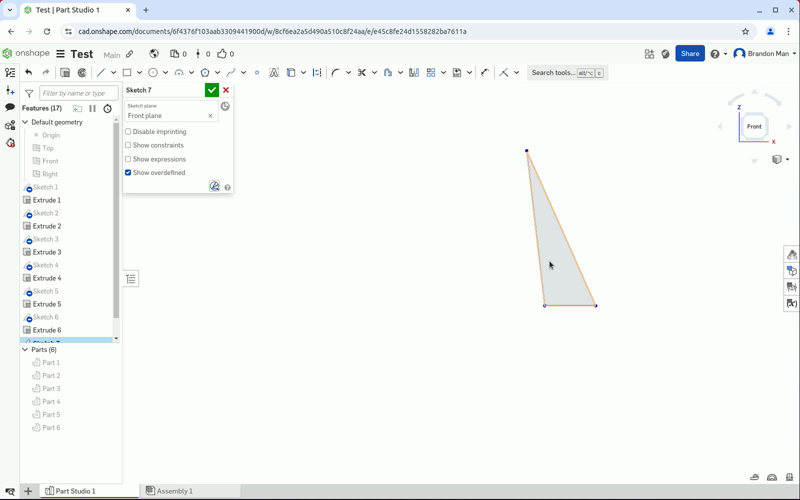
scroll(6)
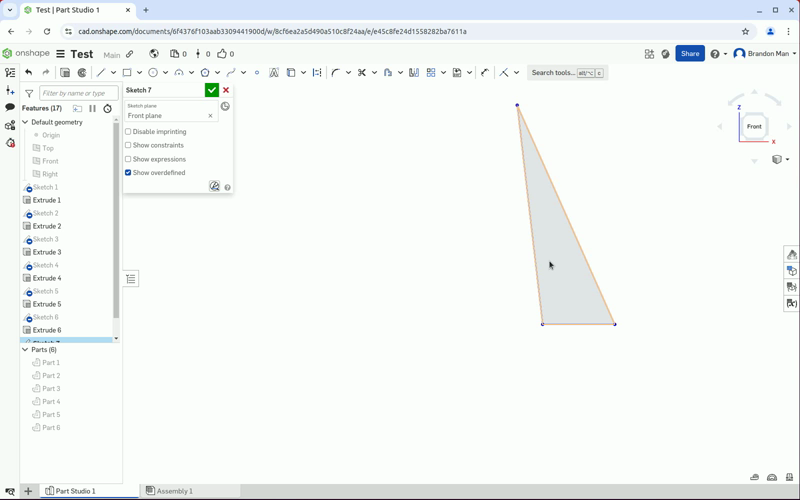
scroll(6)
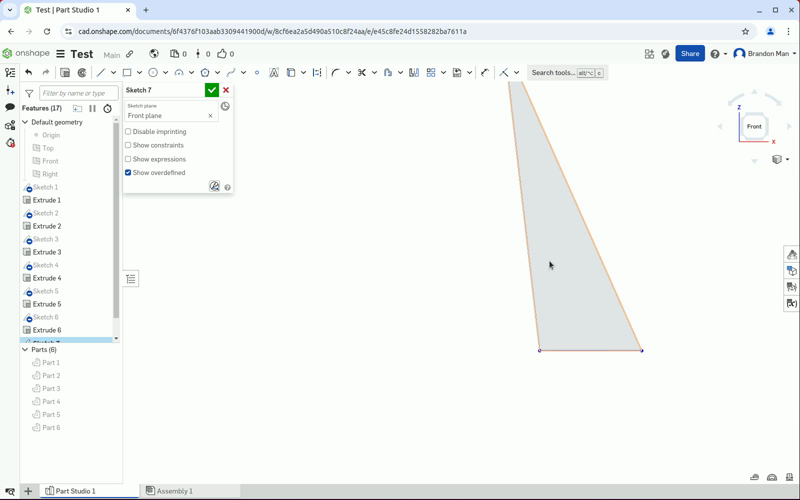
scroll(6)
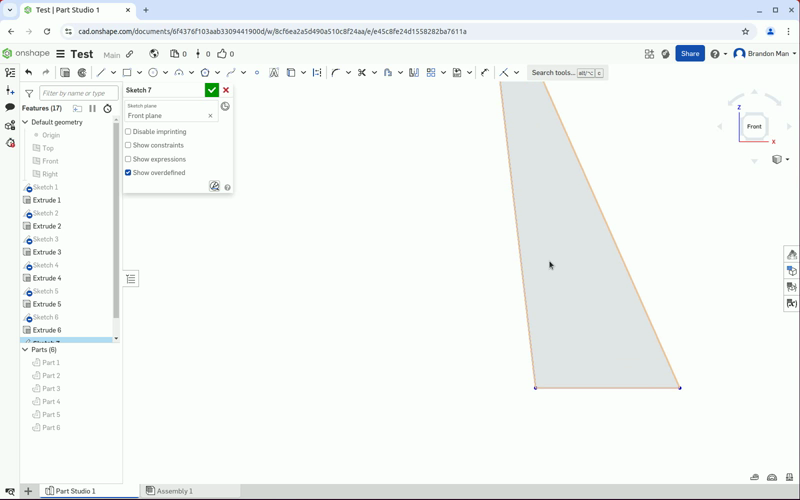
scroll(6)
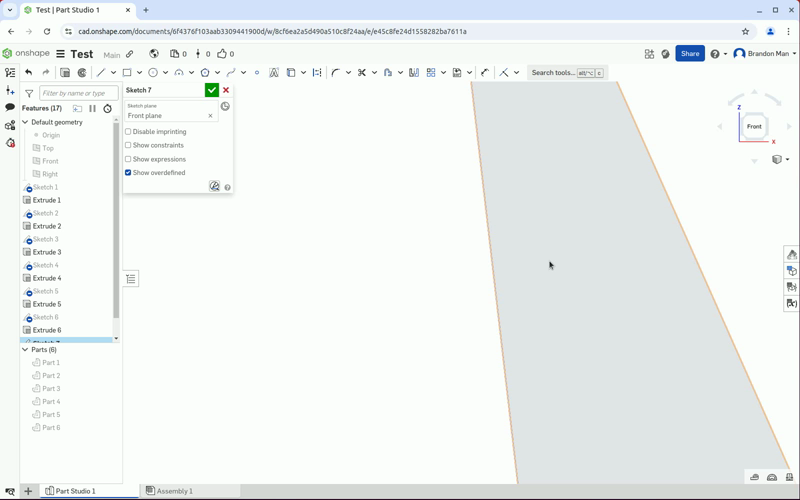
click(549, 260)
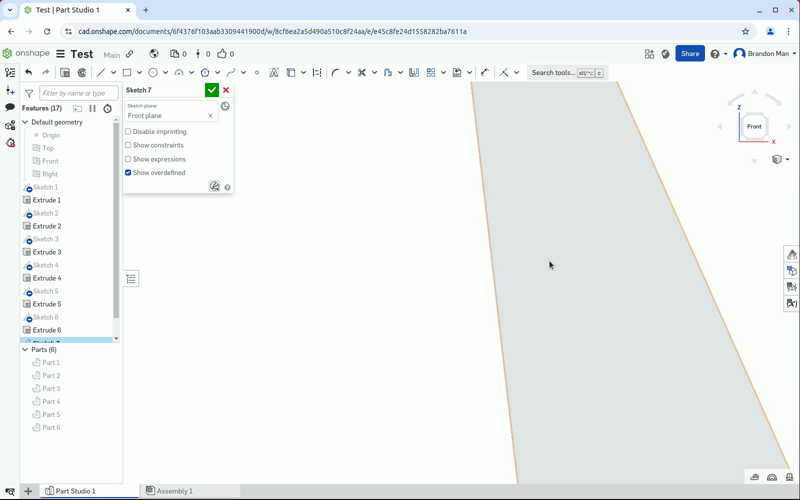
scroll(-6)
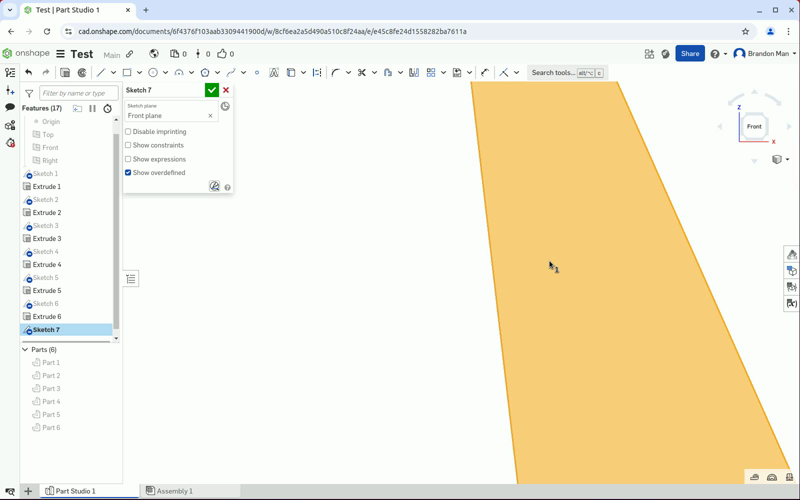
scroll(-6)
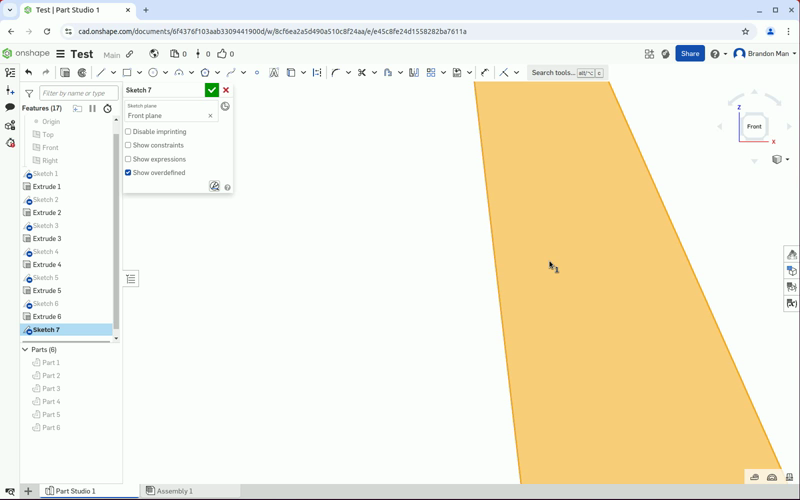
scroll(-6)
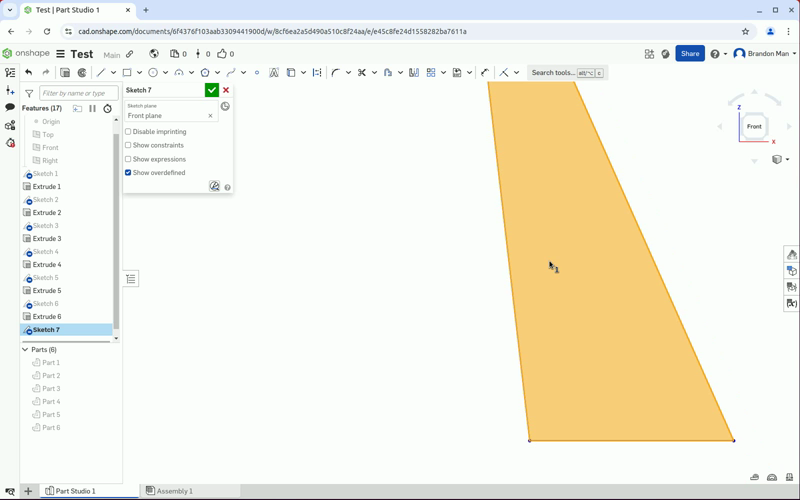
scroll(-6)
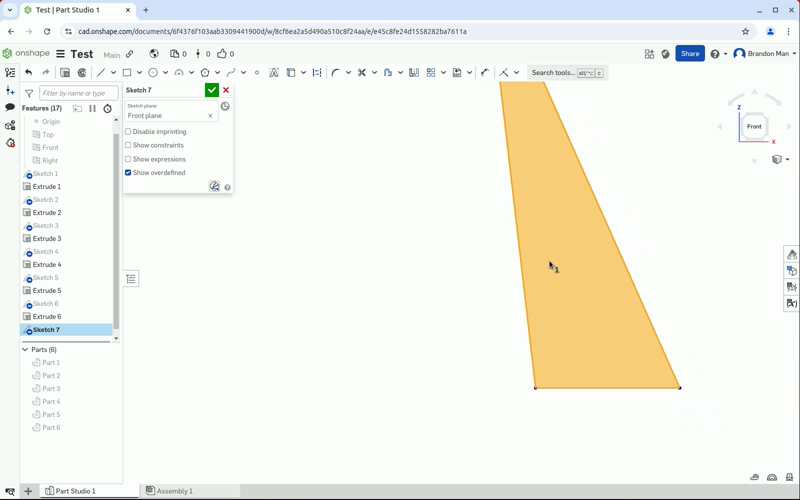
scroll(-6)
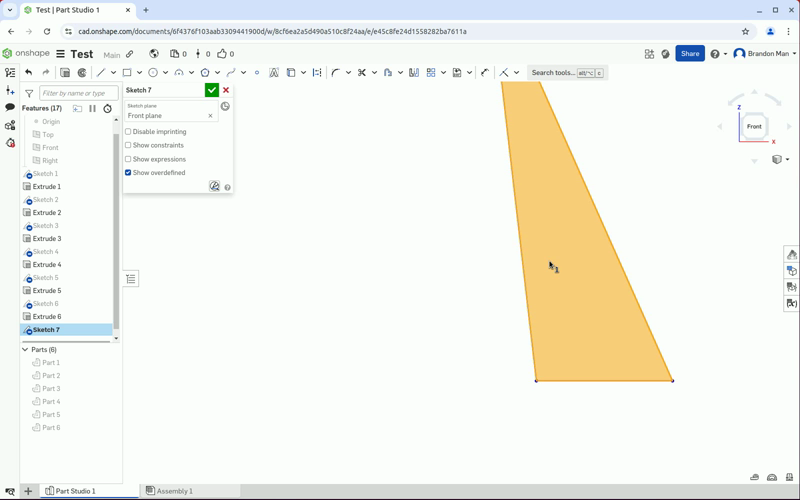
scroll(-6)
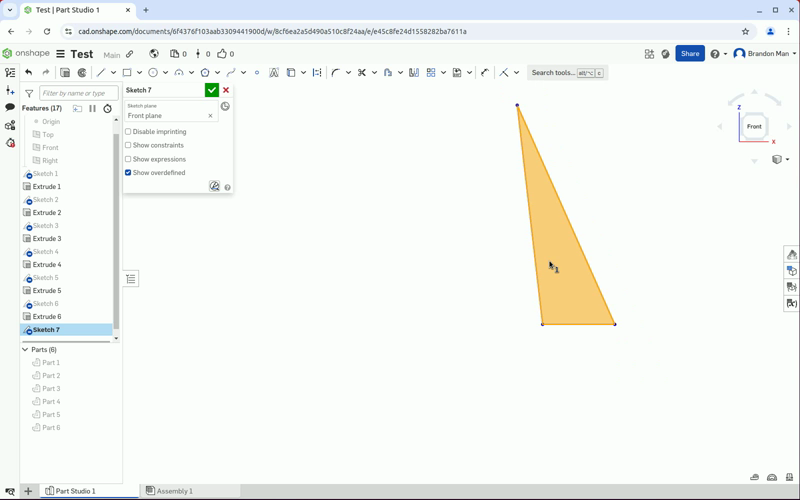
scroll(-6)
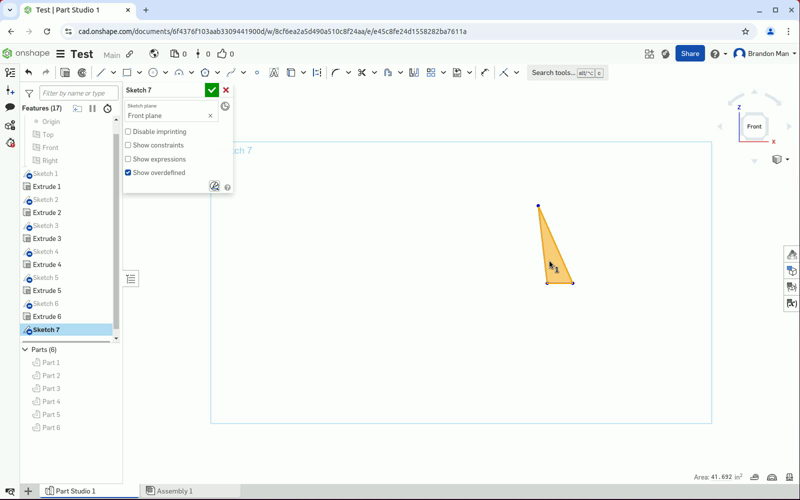
mouse_move(73, 352)
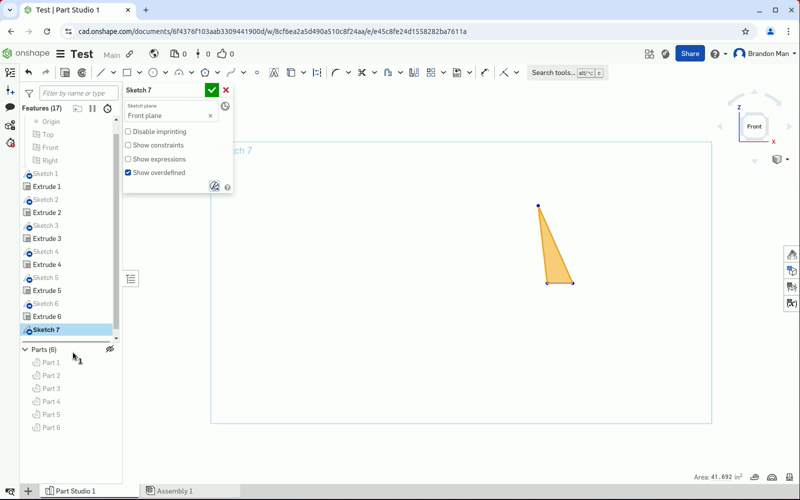
key(shift+y)
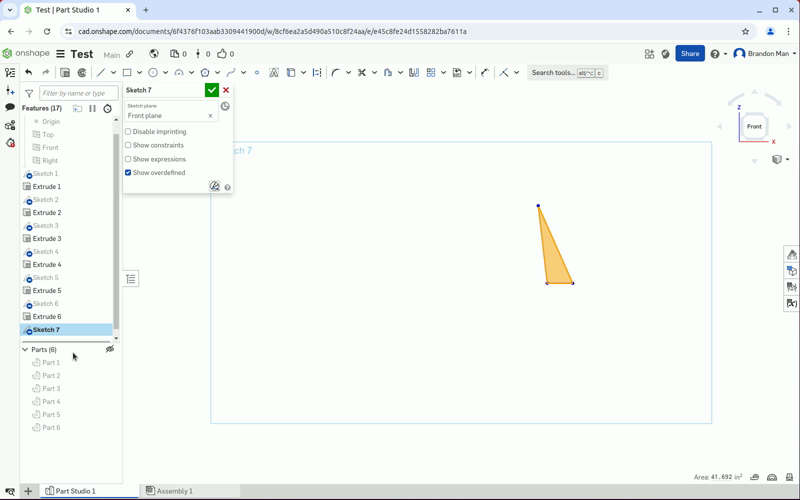
key(shift+e)
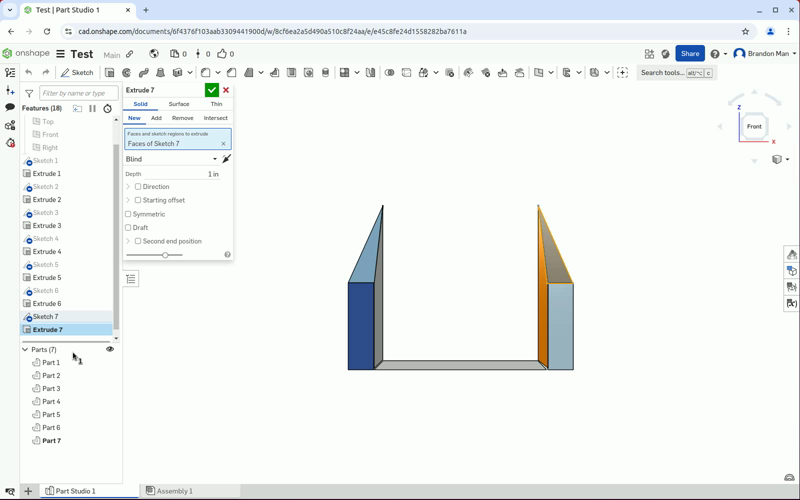
mouse_move(143, 106)
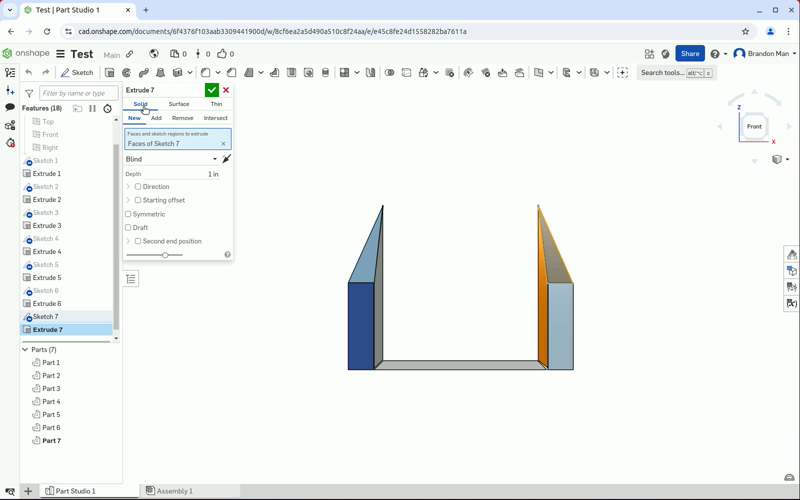
click(143, 106)
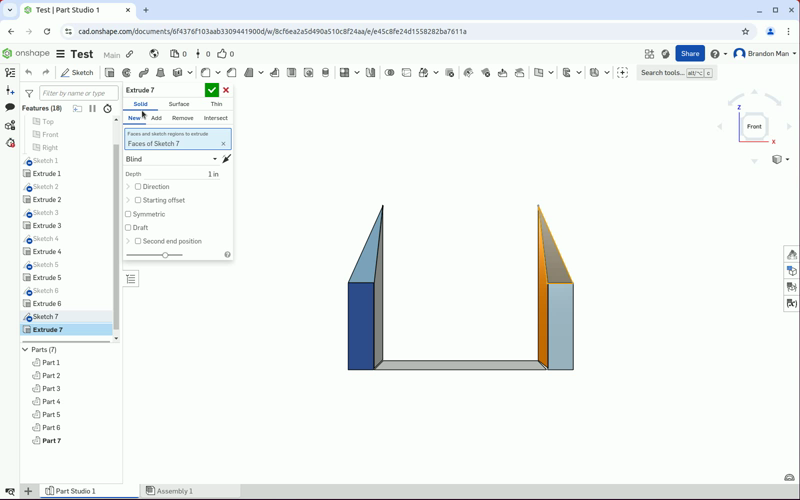
mouse_move(137, 120)
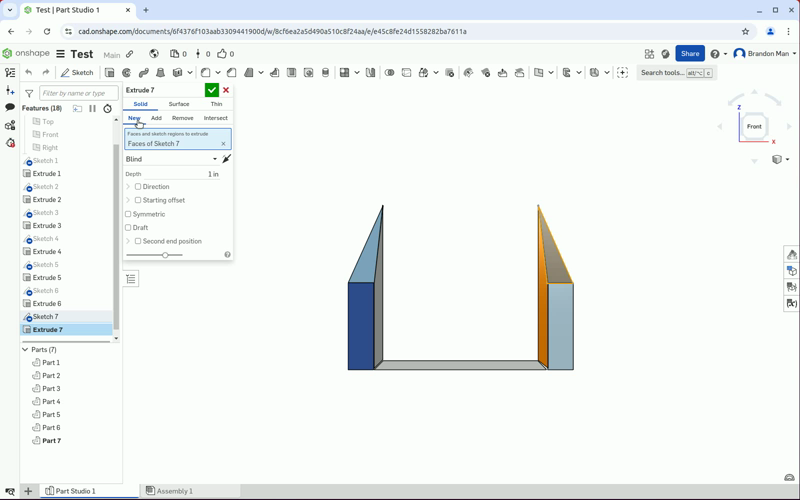
click(137, 120)
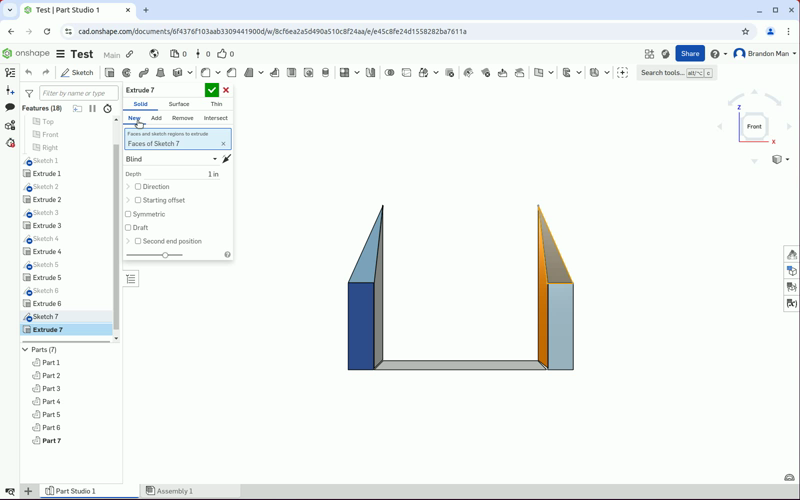
key(tab, 4)
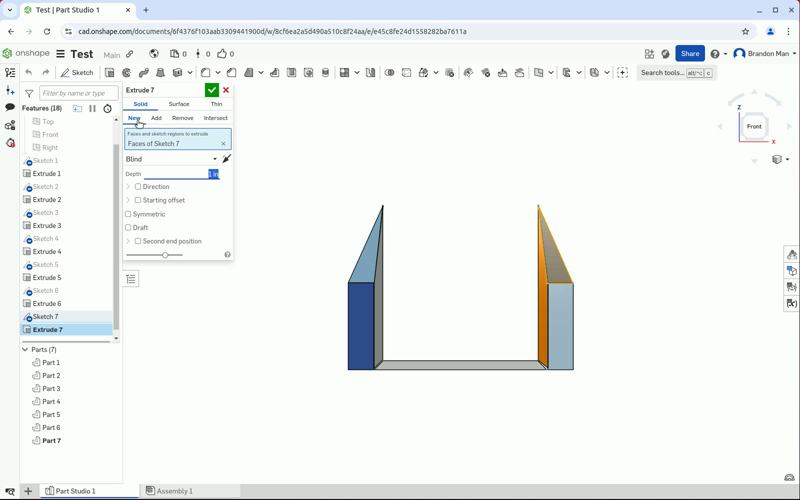
text(10.591)
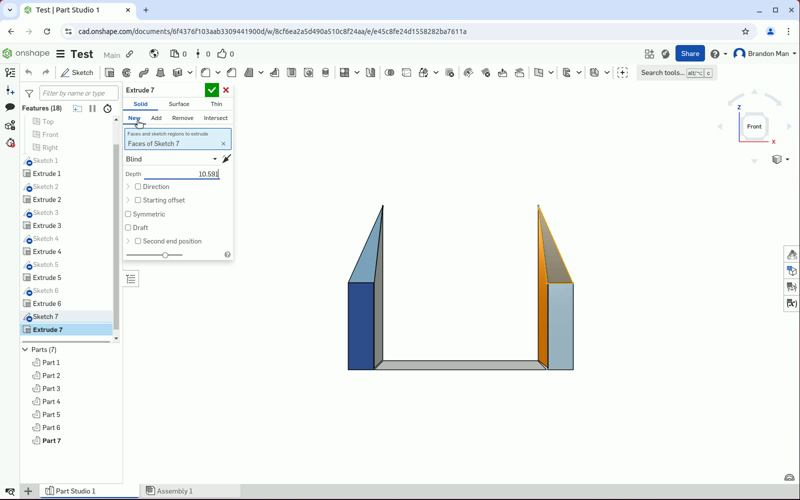
key(enter)
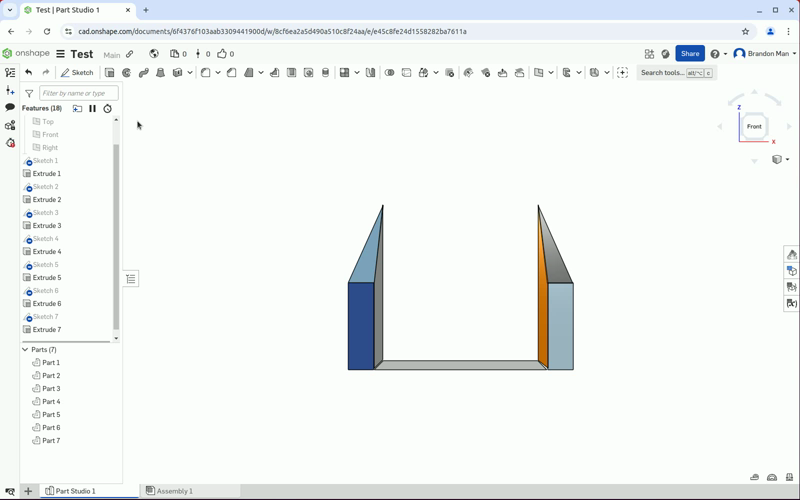
key(shift+h)
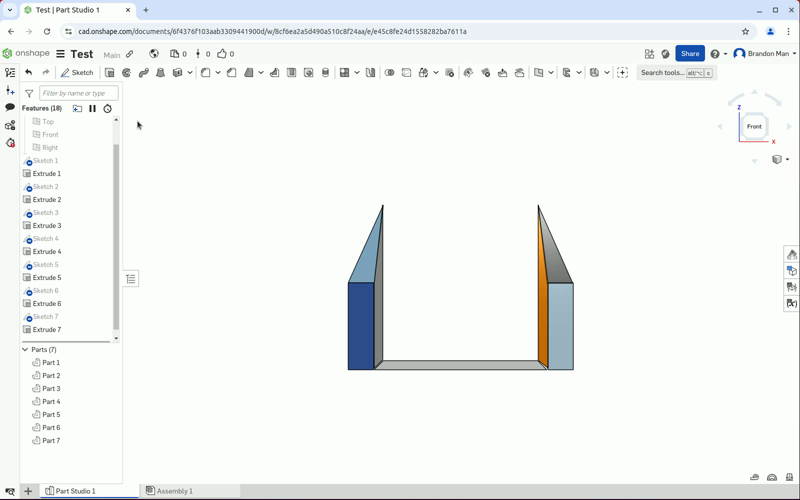
key(shift+h)
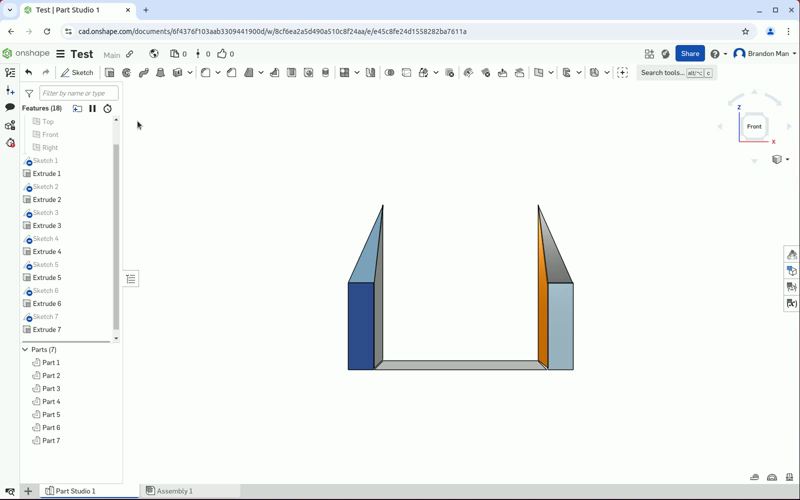
mouse_move(69, 163)
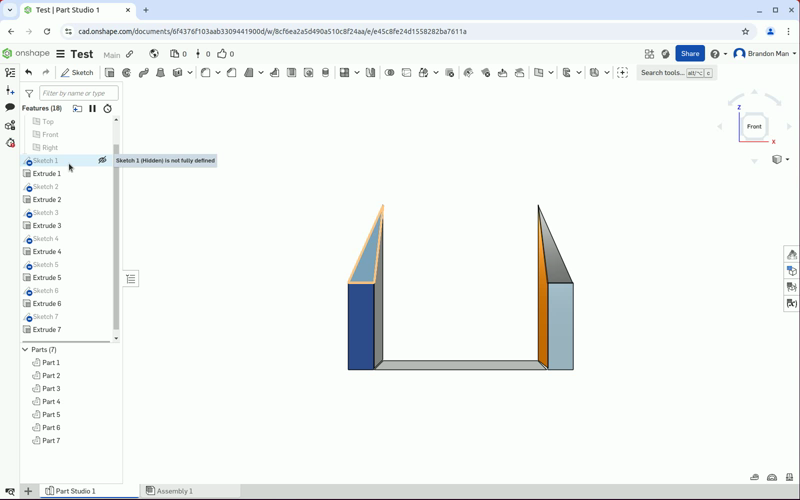
click(69, 163)
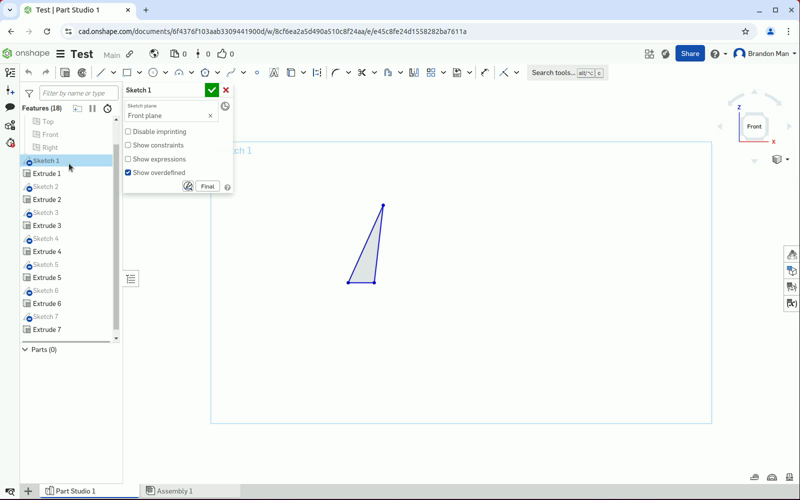
mouse_move(229, 92)
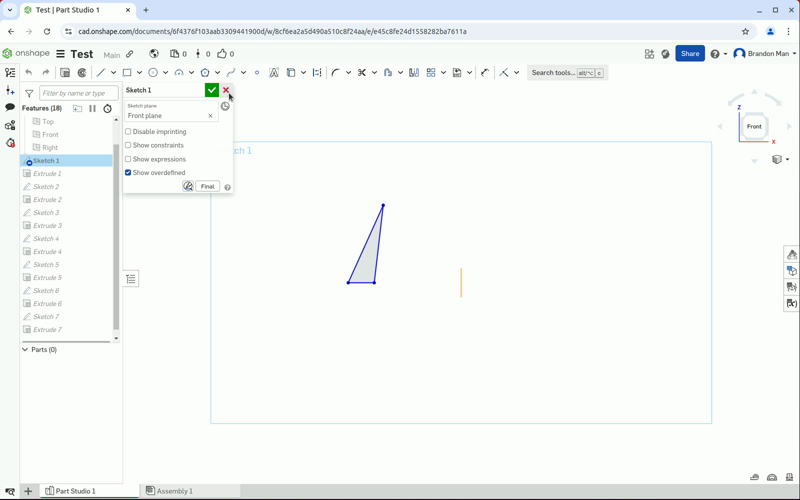
click(229, 92)
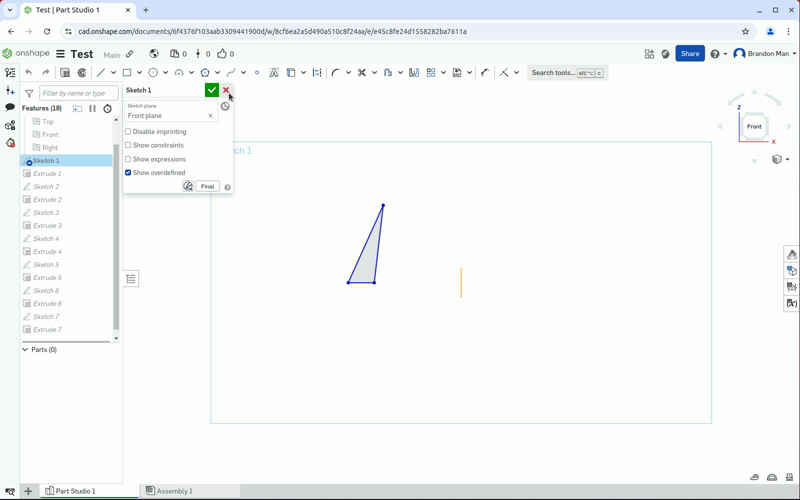
key(shift+s)
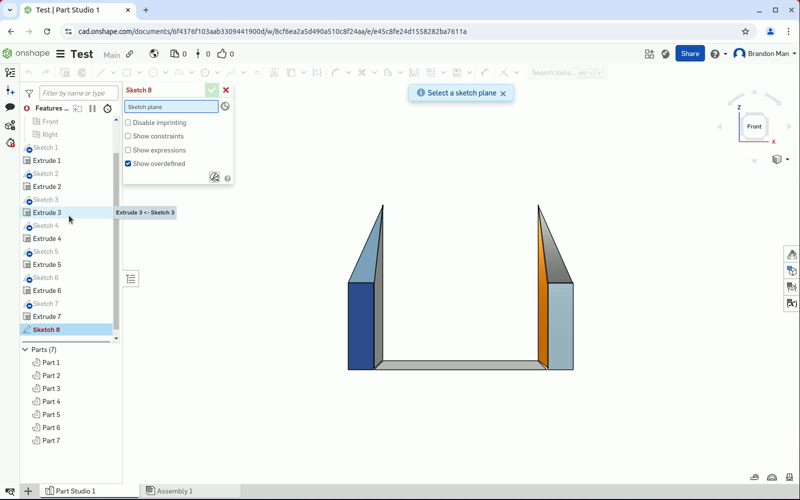
scroll(3)
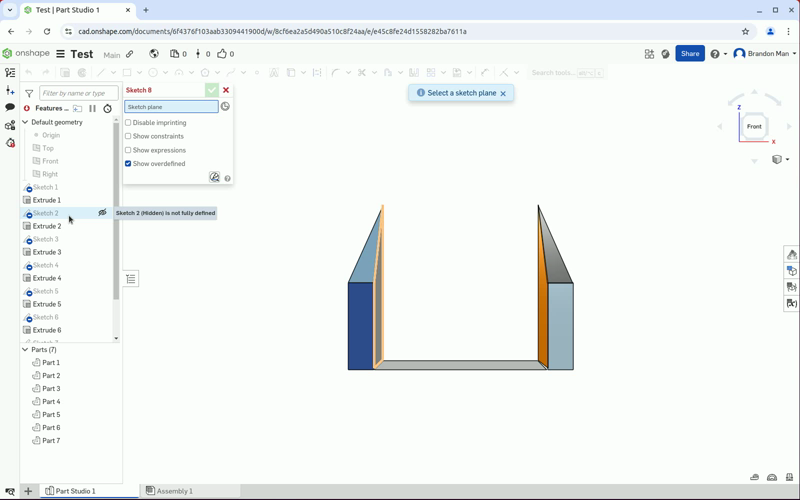
mouse_move(69, 163)
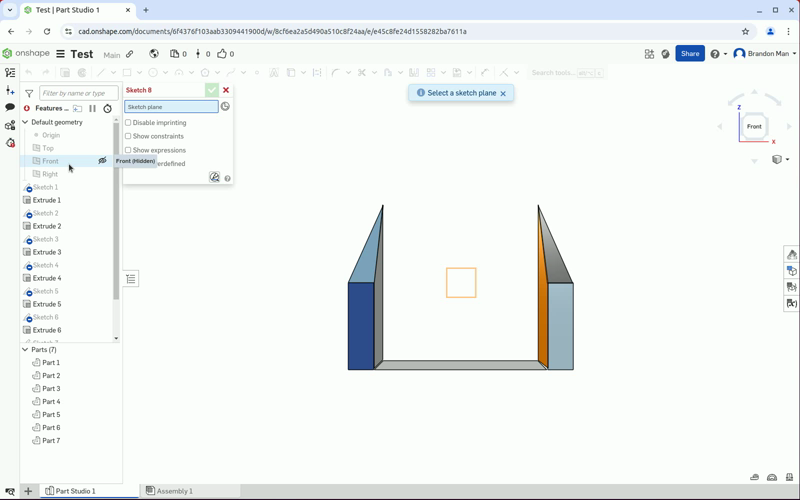
click(69, 163)
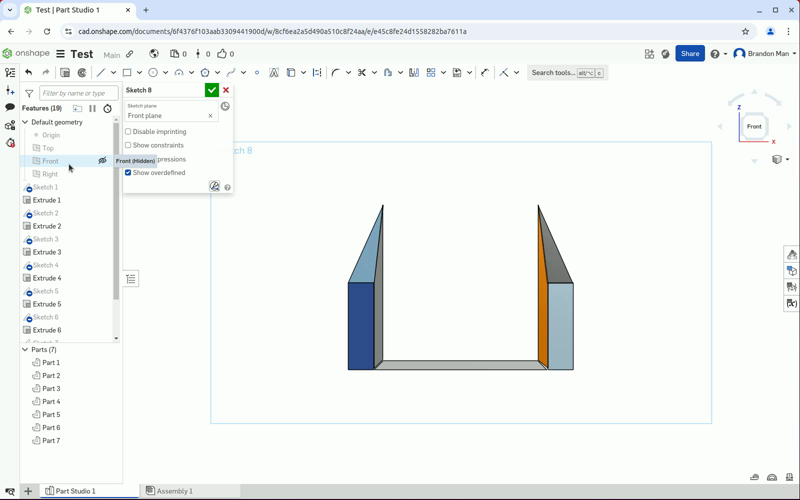
mouse_move(73, 352)
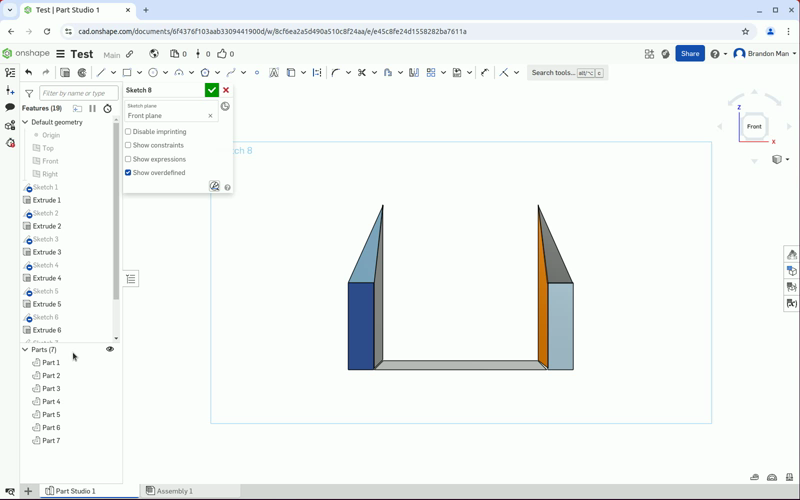
key(y)
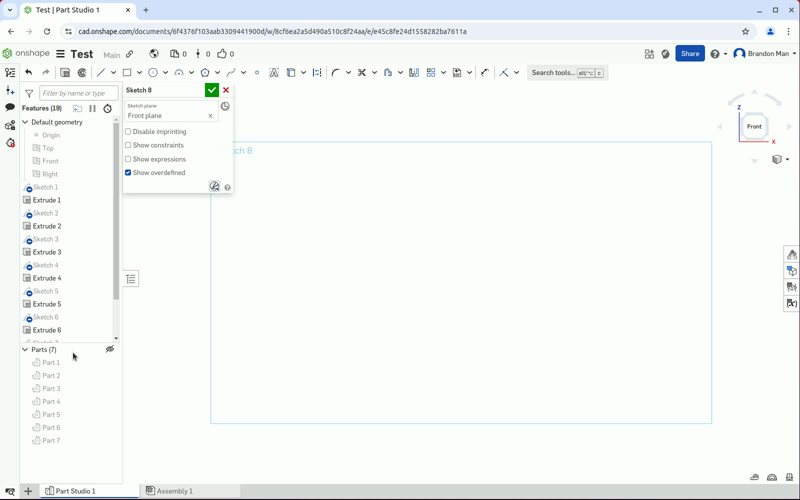
key(l)
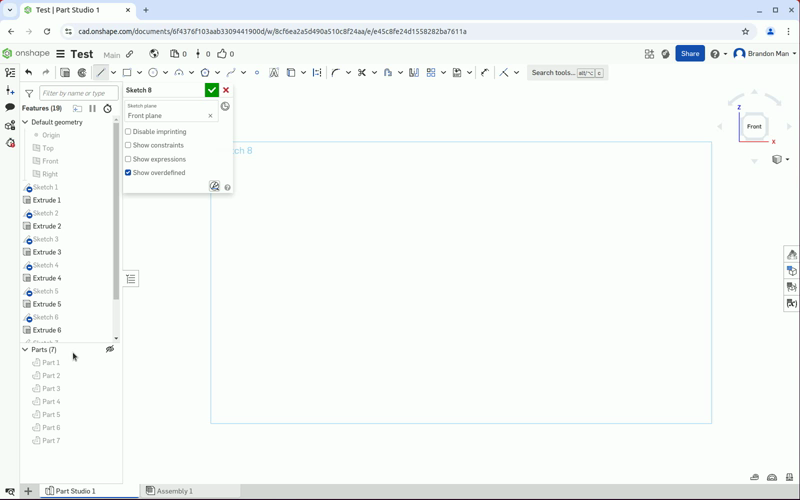
key_down(shift)
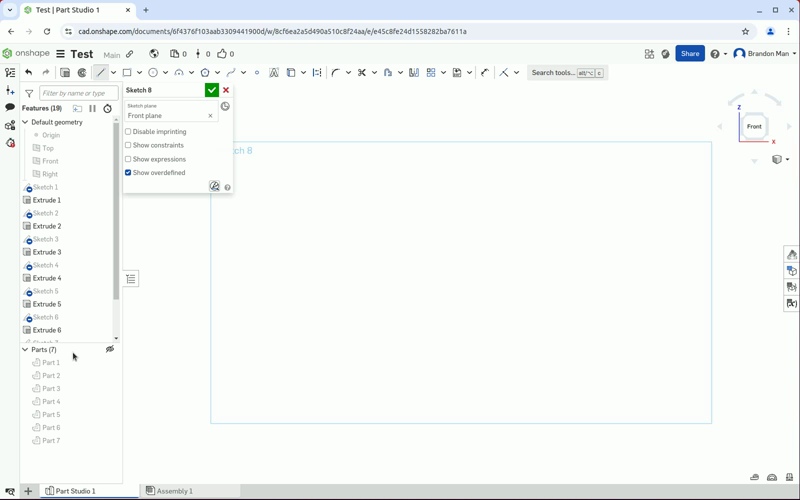
mouse_move(383, 360)
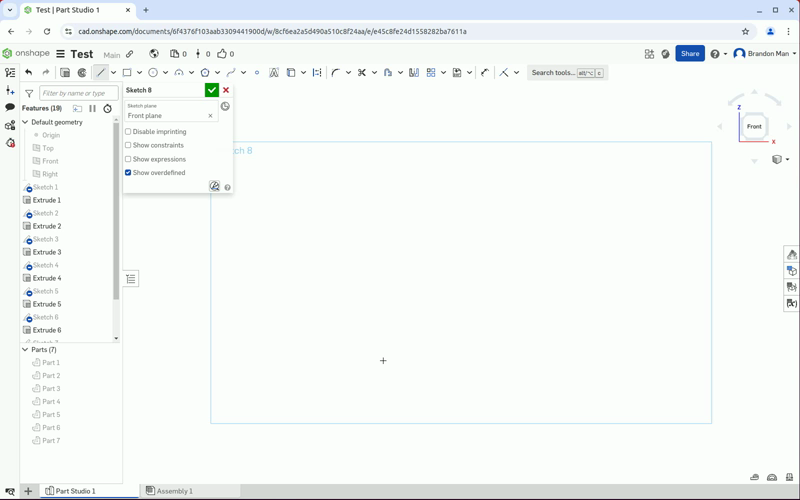
click(383, 360)
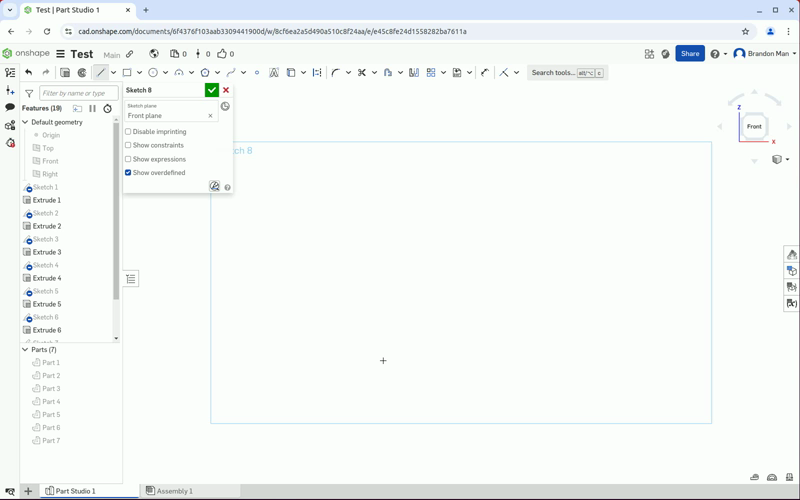
key_up(shift)
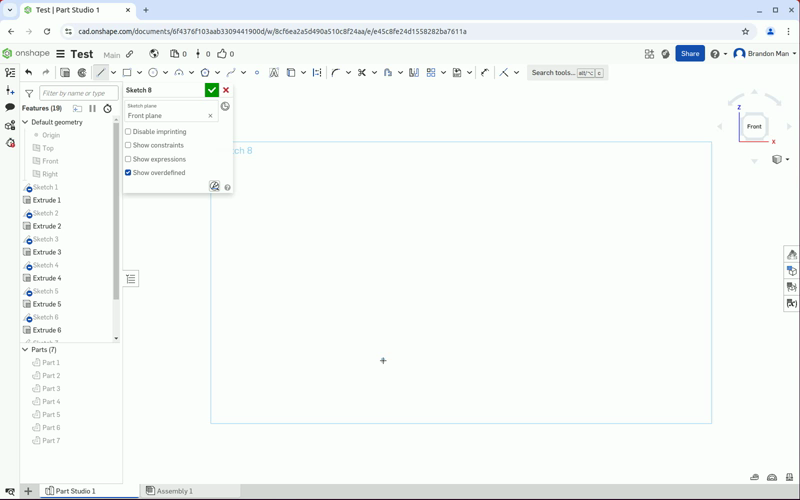
key_down(shift)
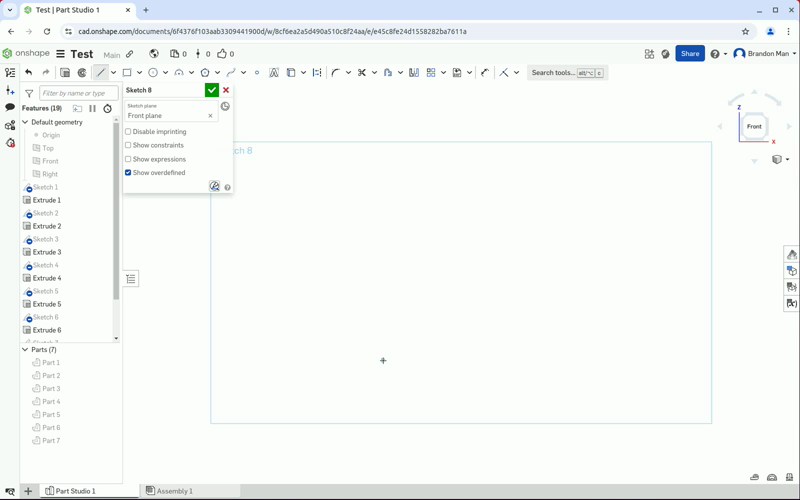
mouse_move(538, 360)
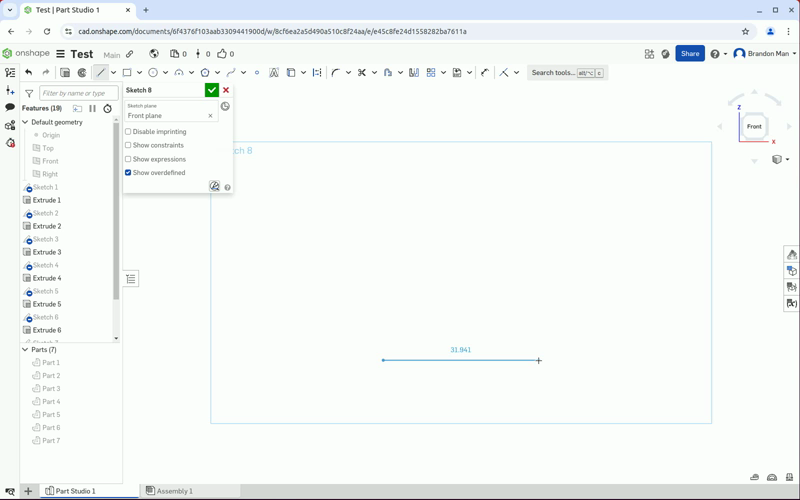
click(538, 360)
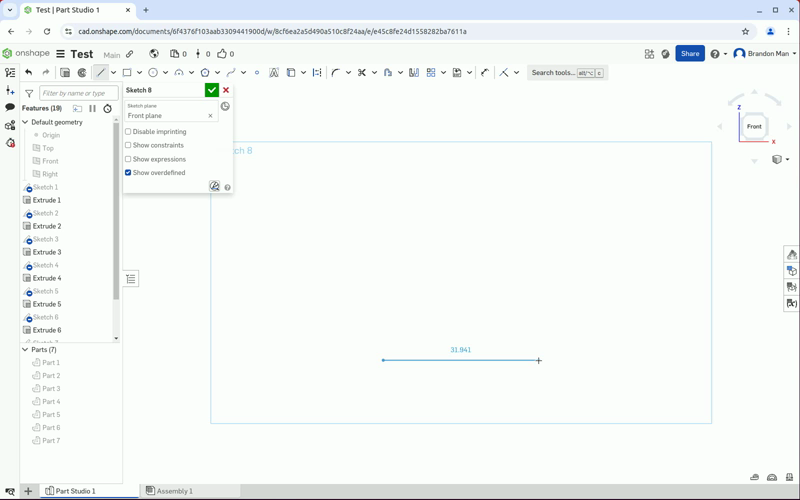
key_up(shift)
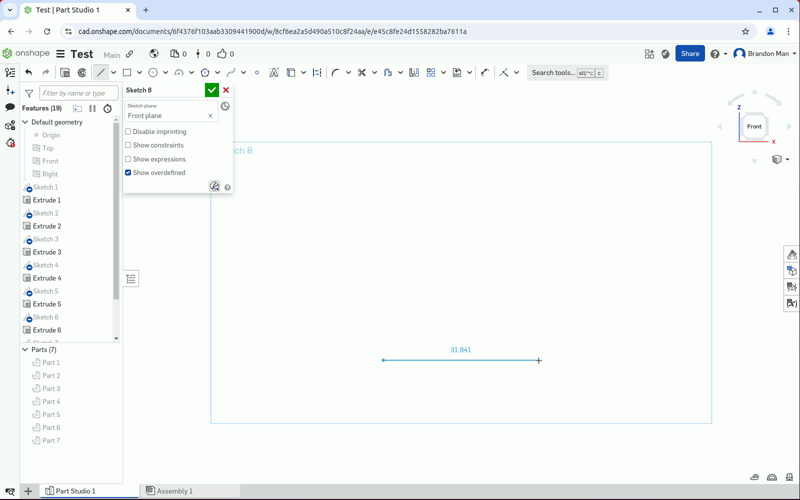
key_down(shift)
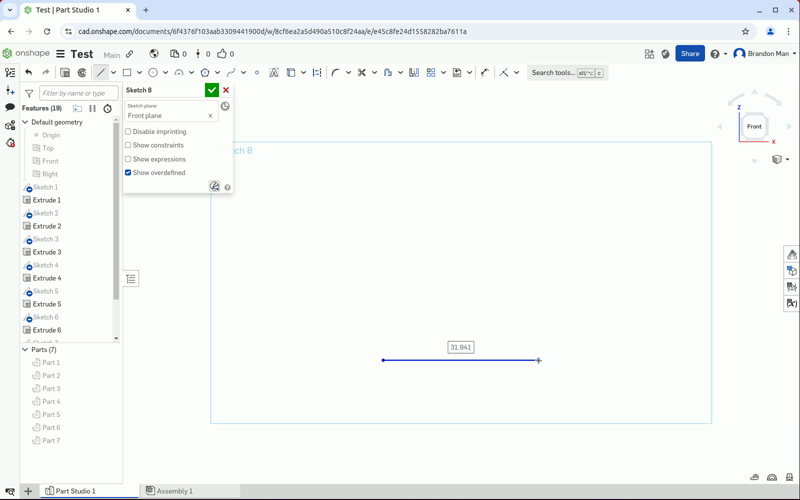
mouse_move(538, 204)
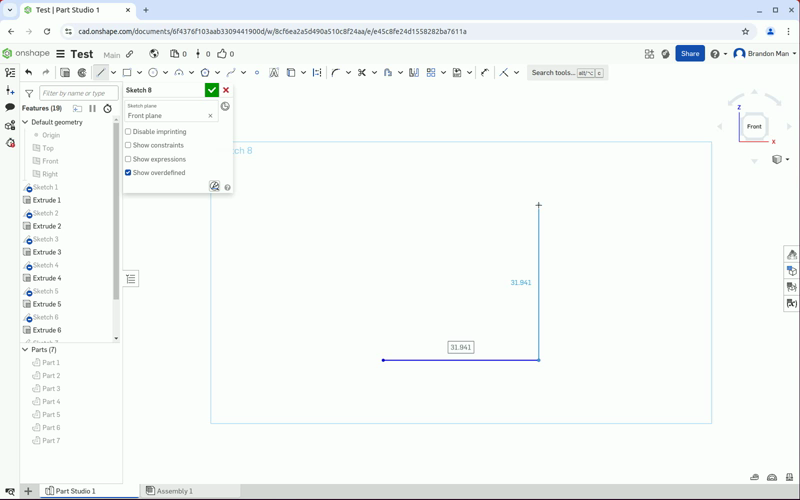
click(538, 204)
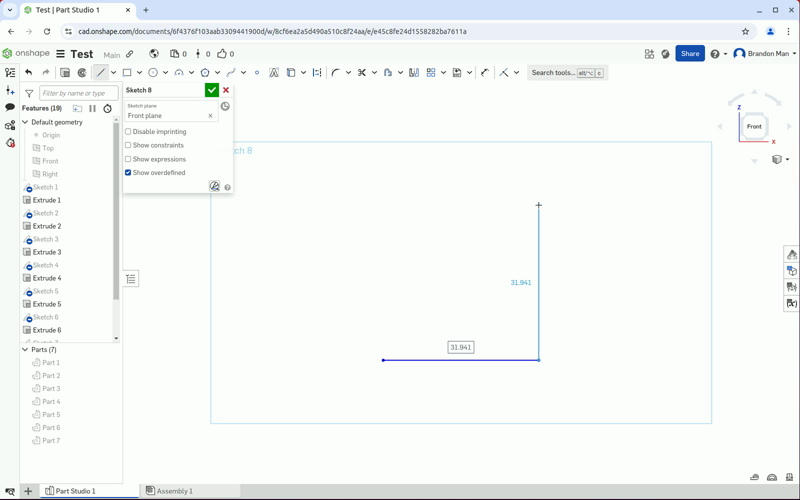
key_up(shift)
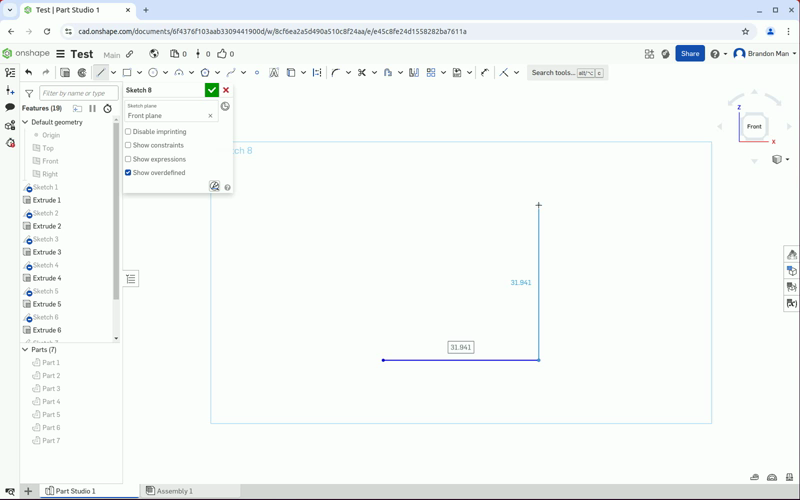
key_down(shift)
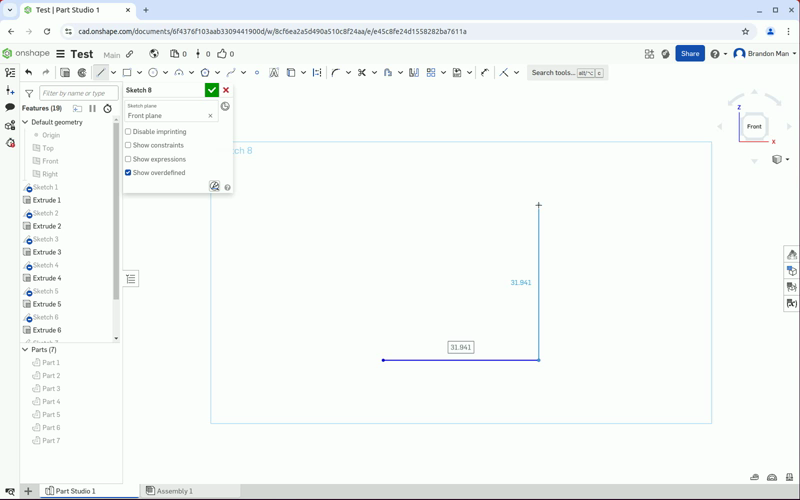
mouse_move(383, 204)
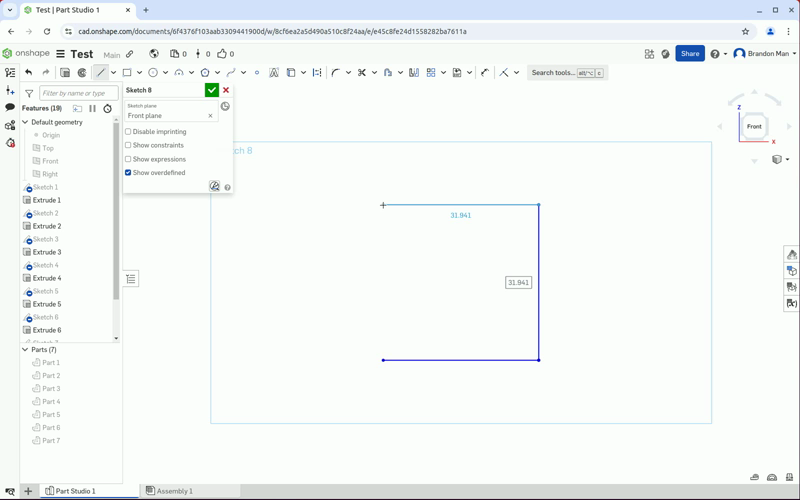
click(383, 204)
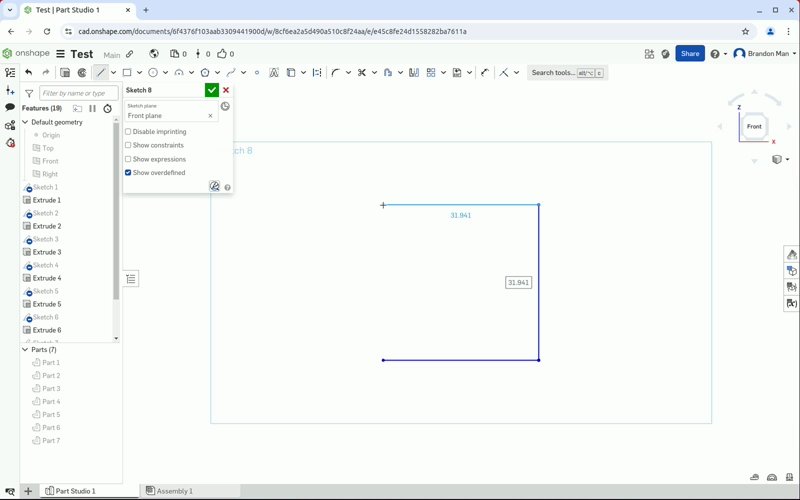
key_up(shift)
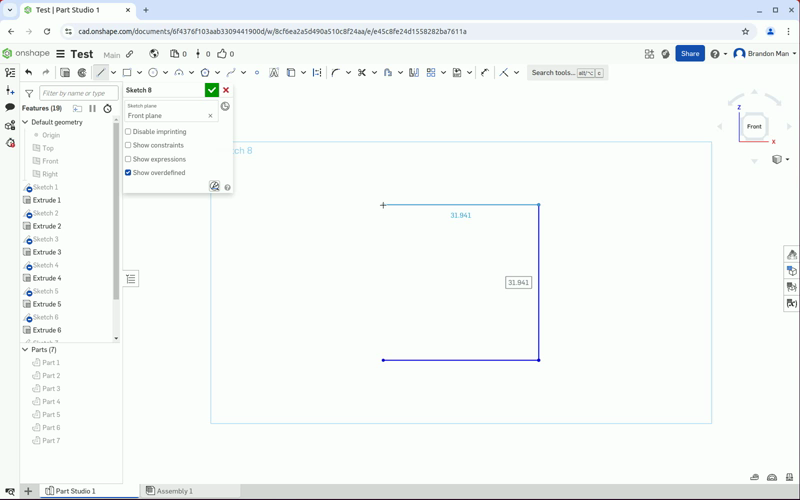
key_down(shift)
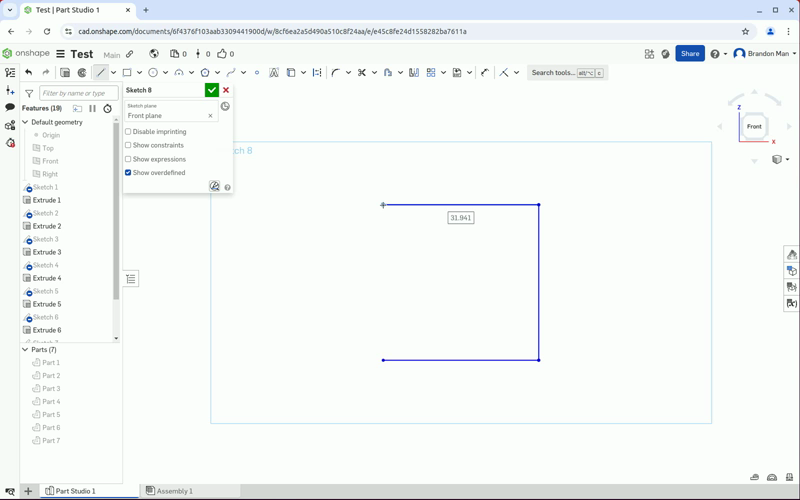
mouse_move(383, 360)
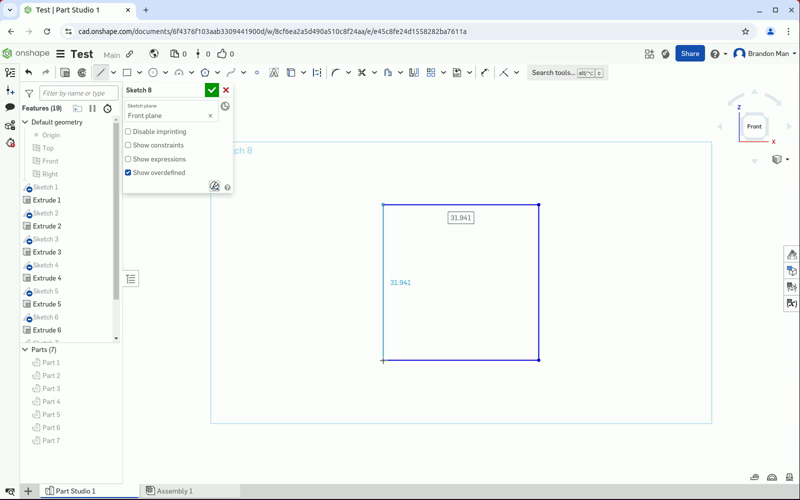
key_up(shift)
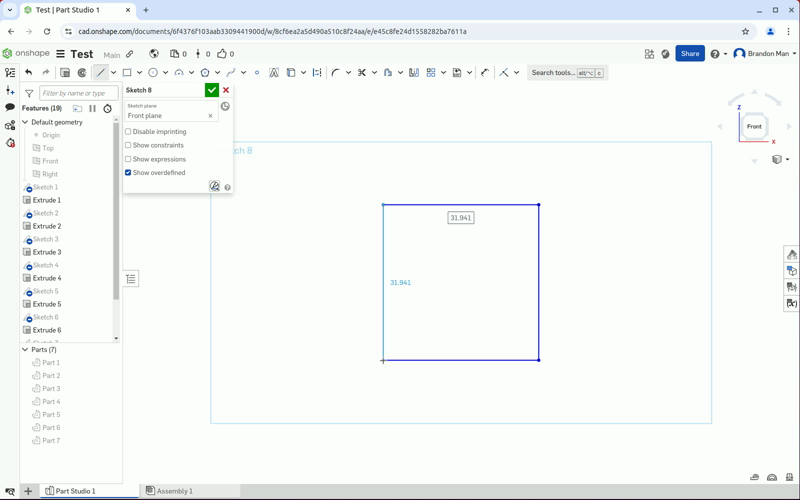
click(383, 360)
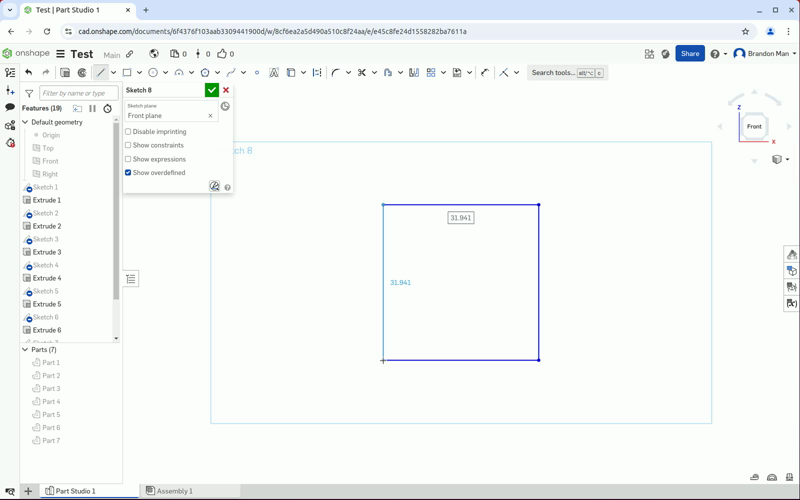
key(esc)
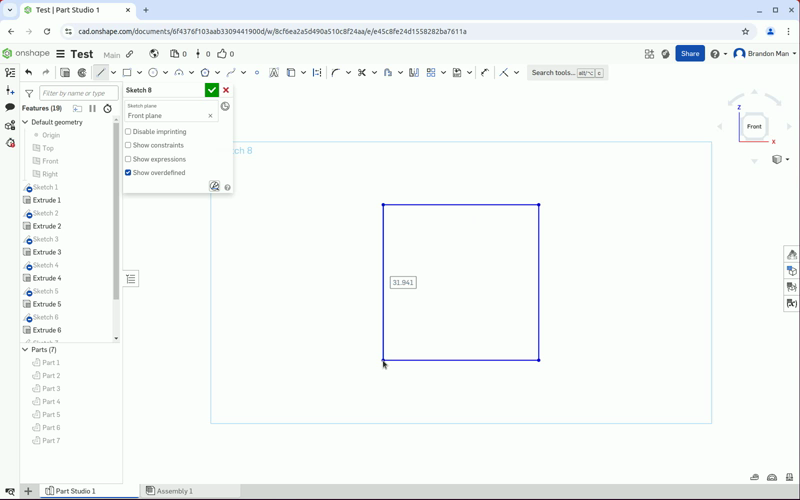
mouse_move(415, 330)
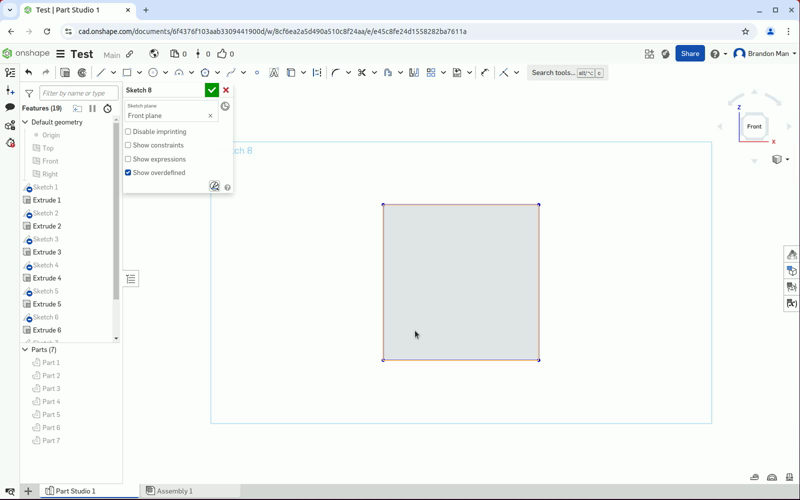
click(415, 330)
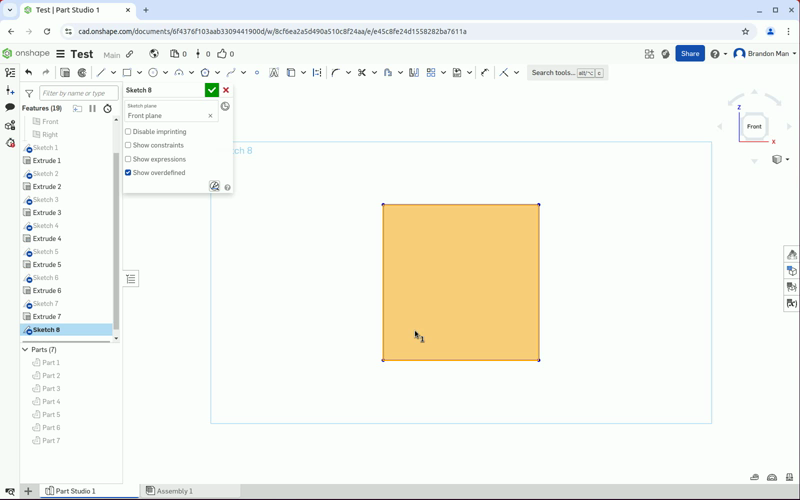
mouse_move(73, 352)
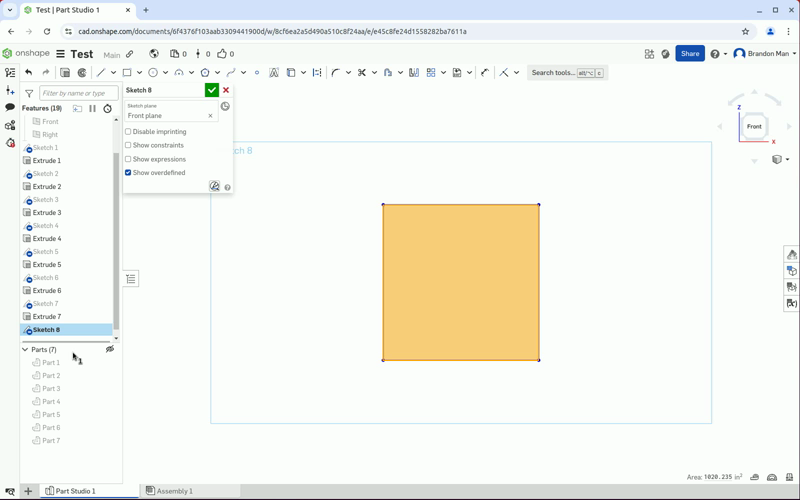
key(shift+y)
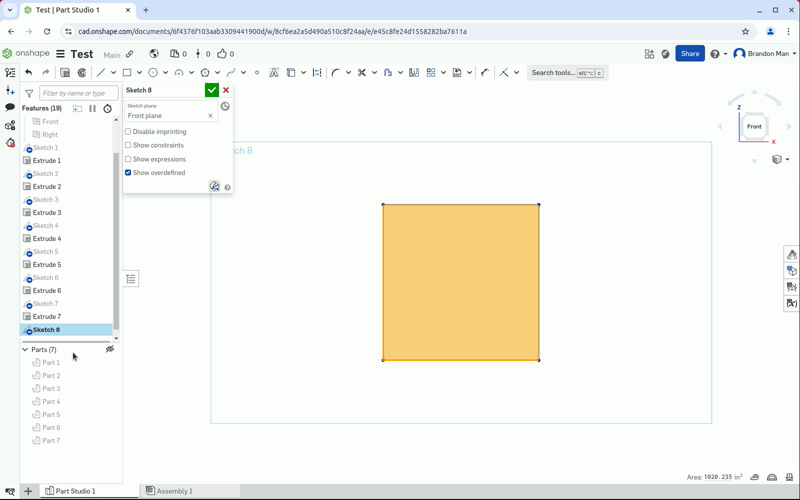
key(shift+e)
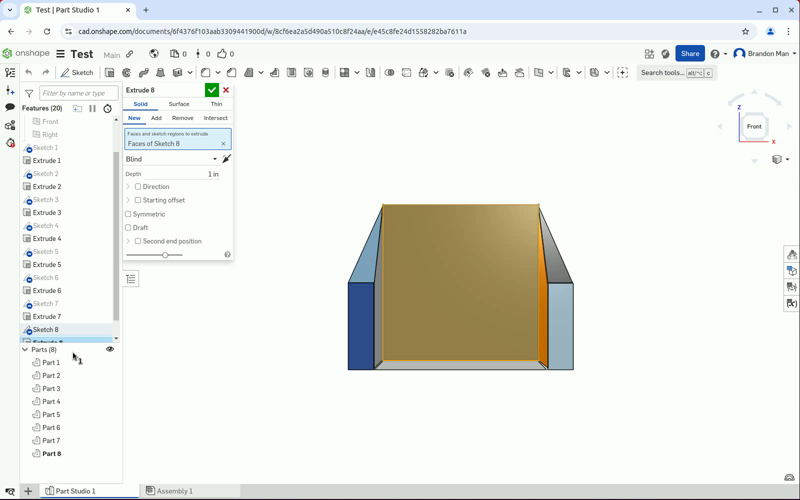
mouse_move(143, 106)
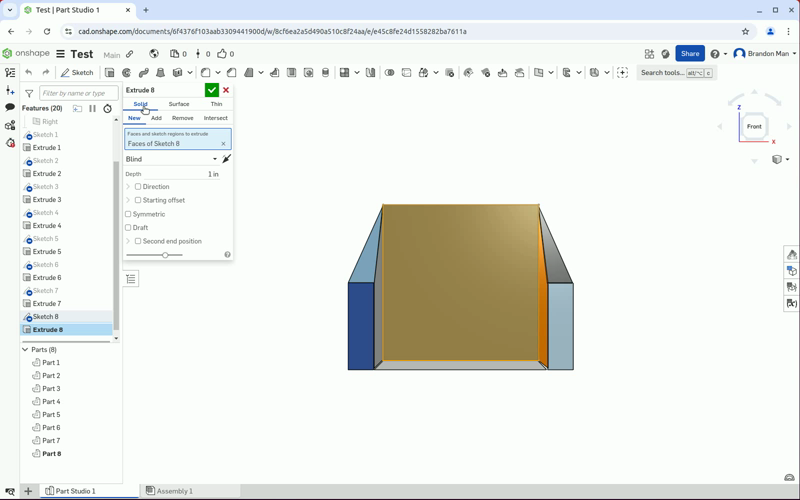
click(143, 106)
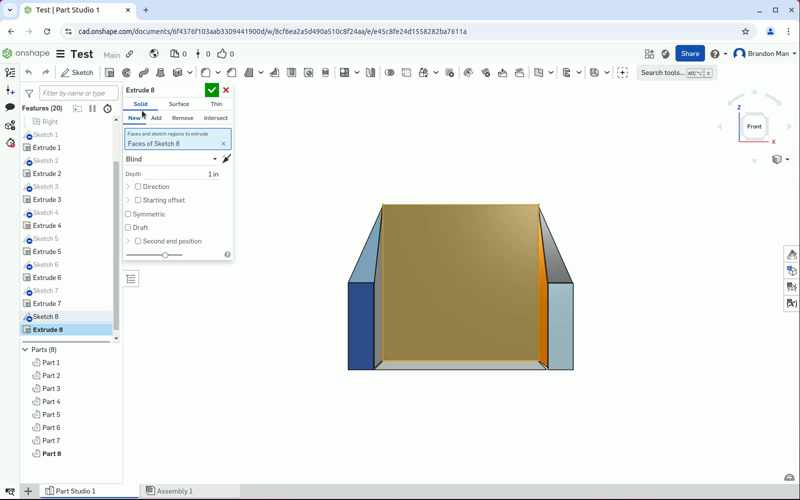
mouse_move(137, 120)
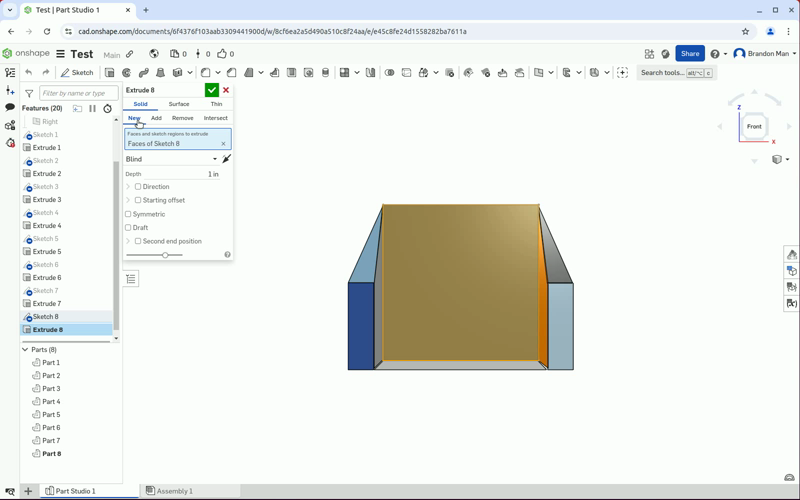
click(137, 120)
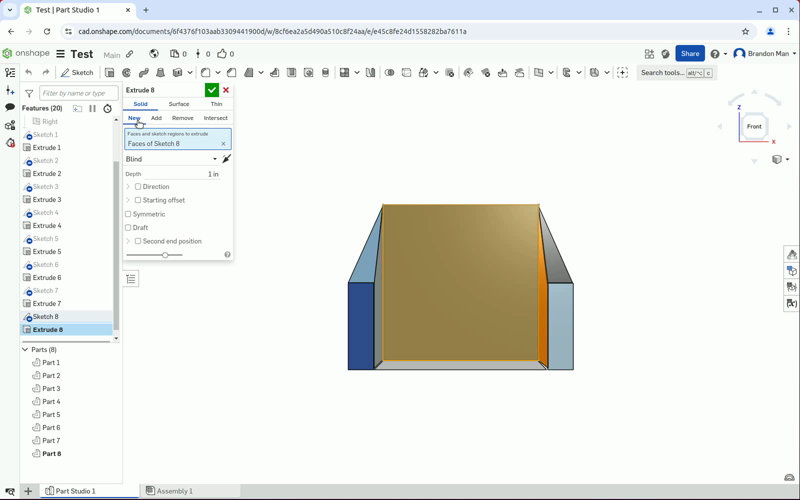
key(tab, 4)
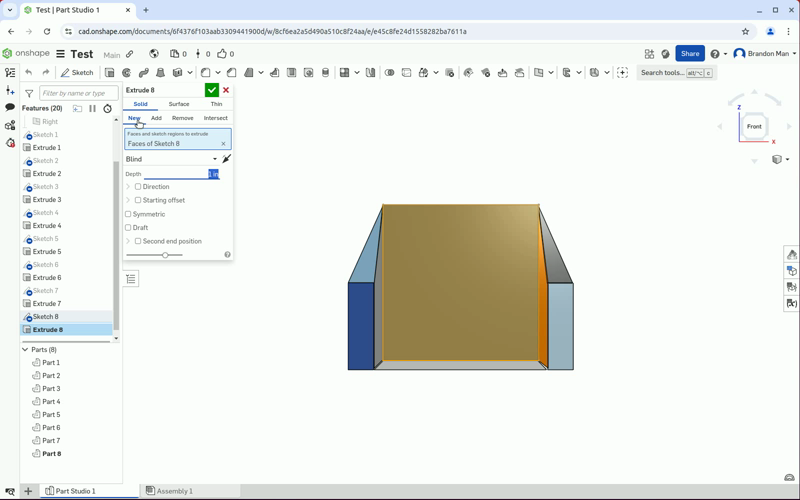
text(0.963)
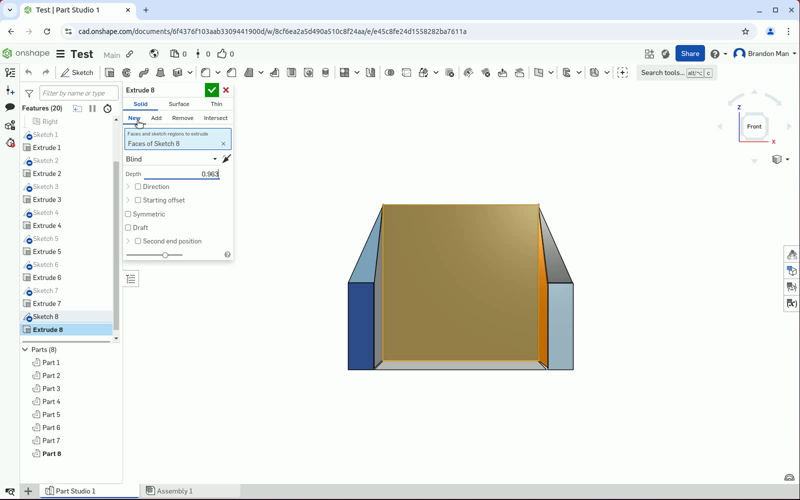
key(enter)
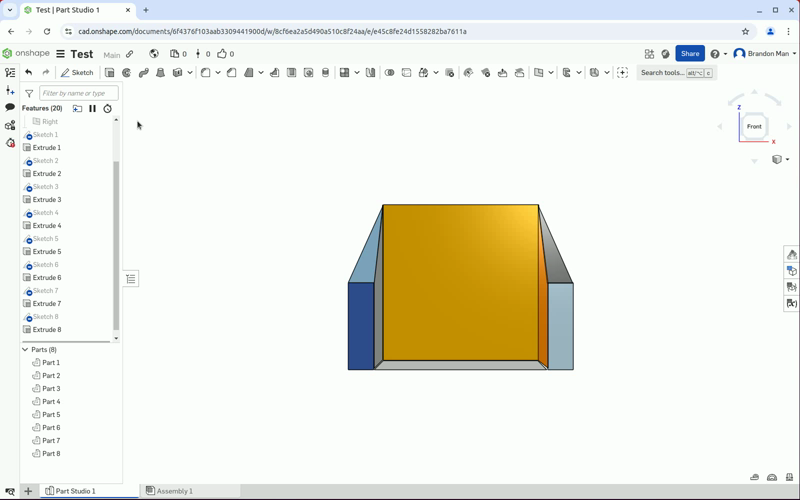
key(shift+h)
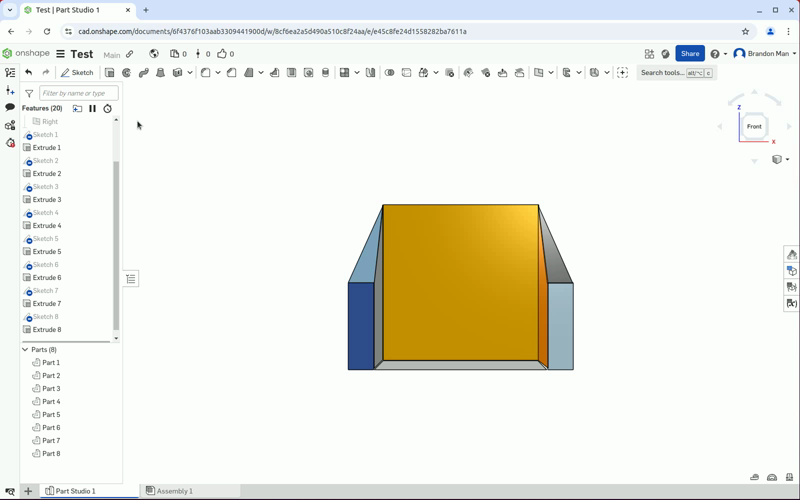
key(shift+h)
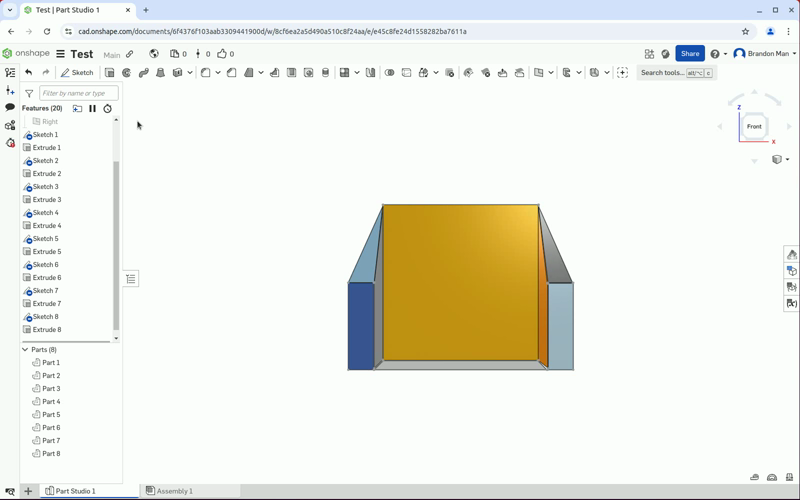
key(shift+7)
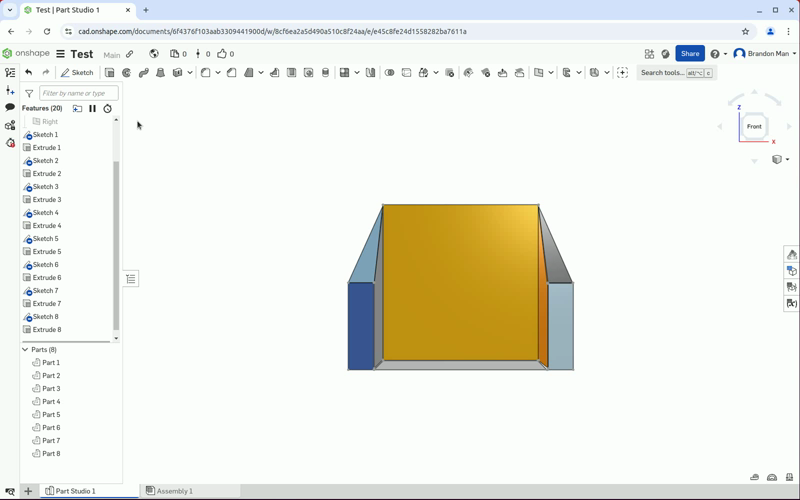
key(left, 2)
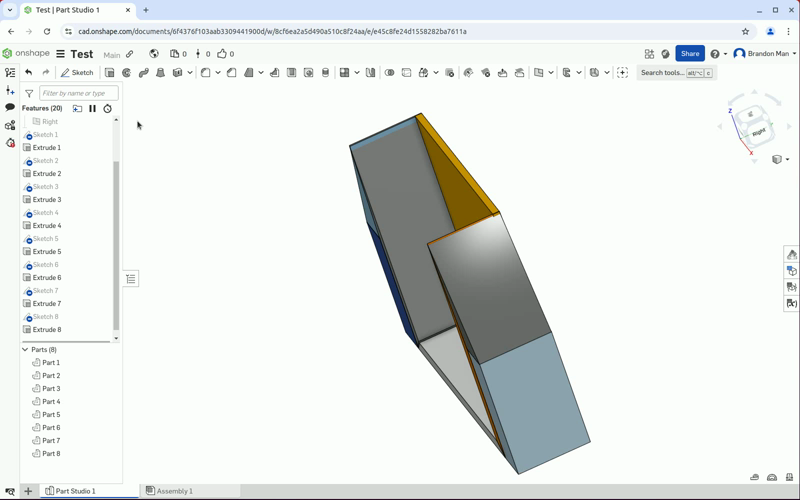
key(down, 2)
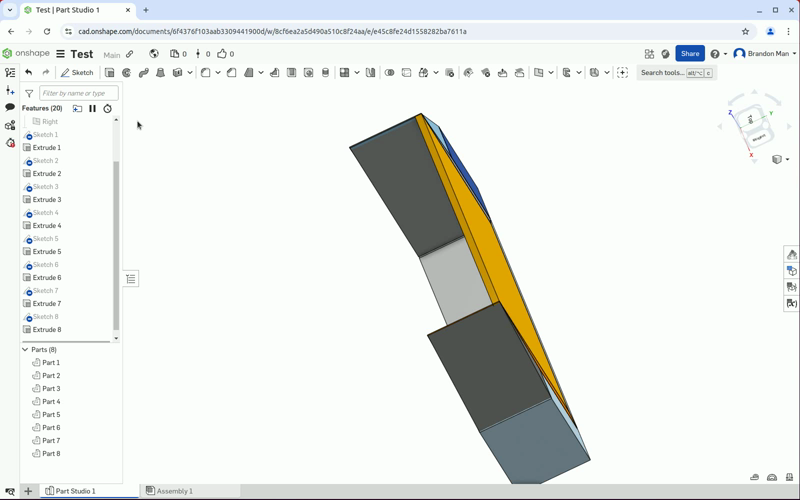
key(up, 2)
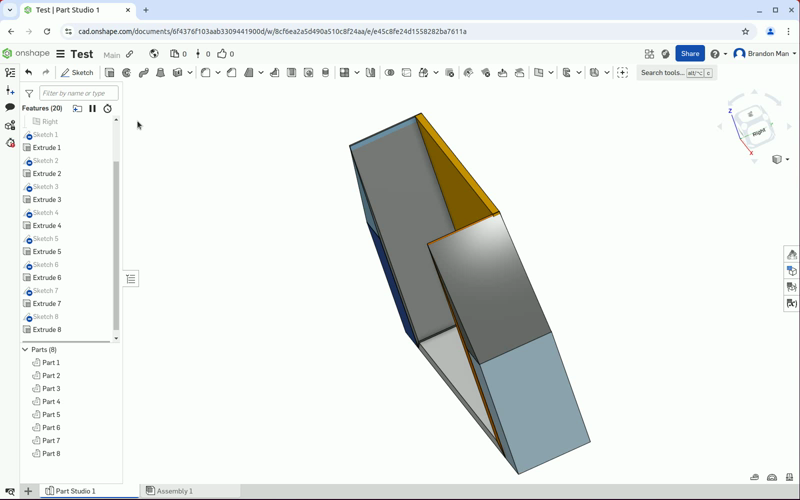
key(right, 2)
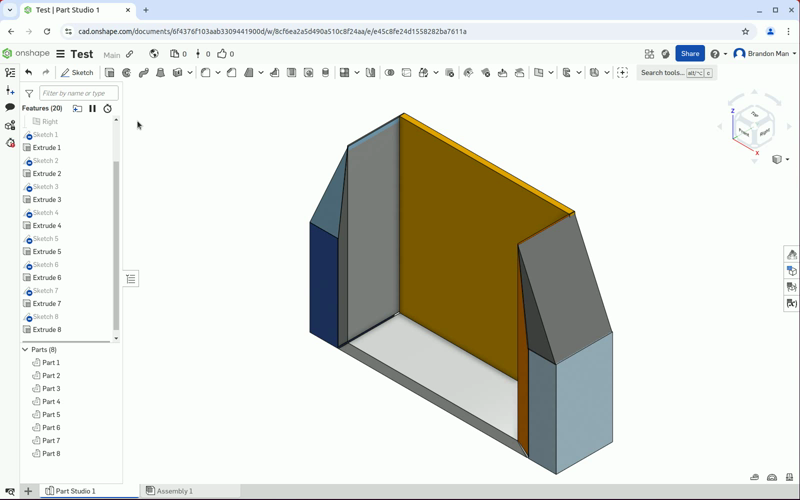
mouse_move(69, 137)
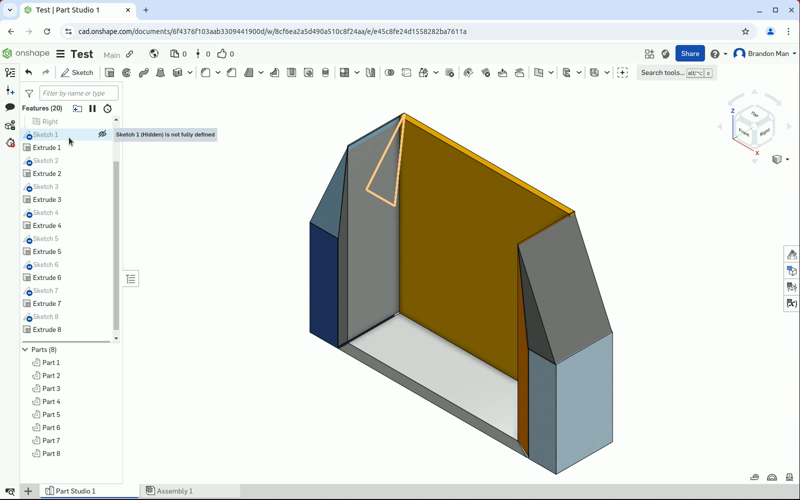
click(69, 137)